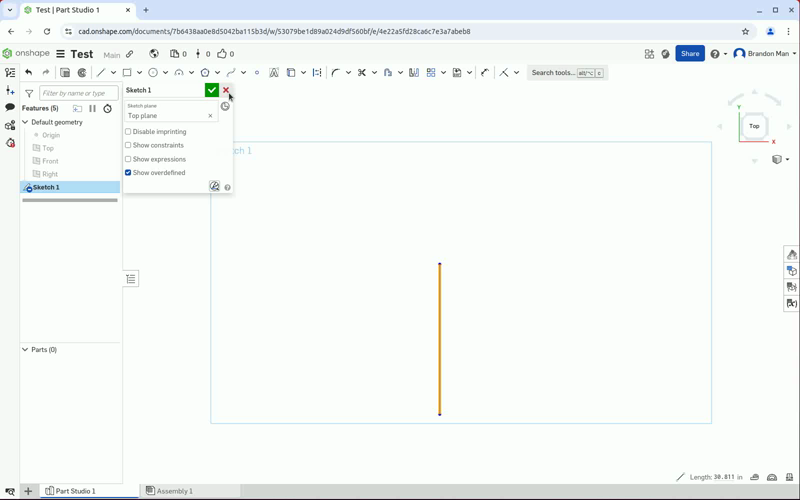
key(shift+h)
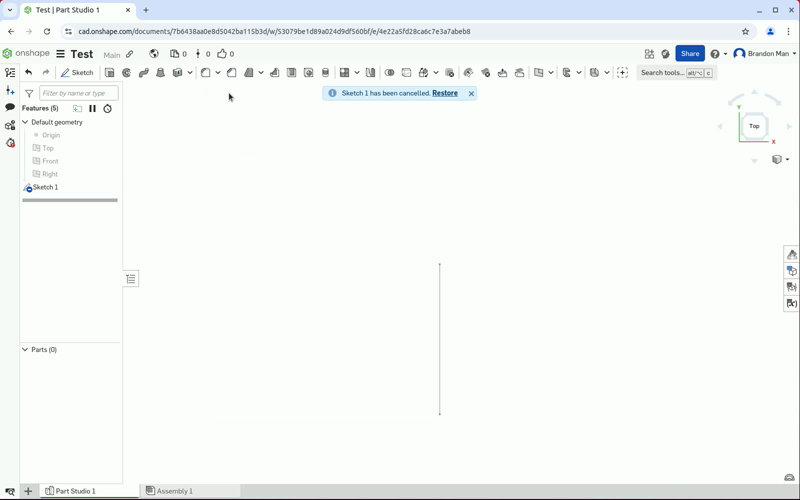
key(shift+s)
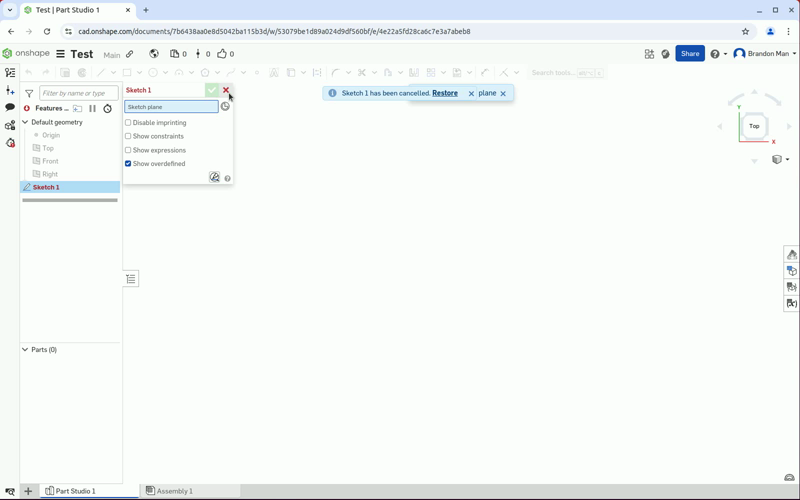
mouse_move(73, 150)
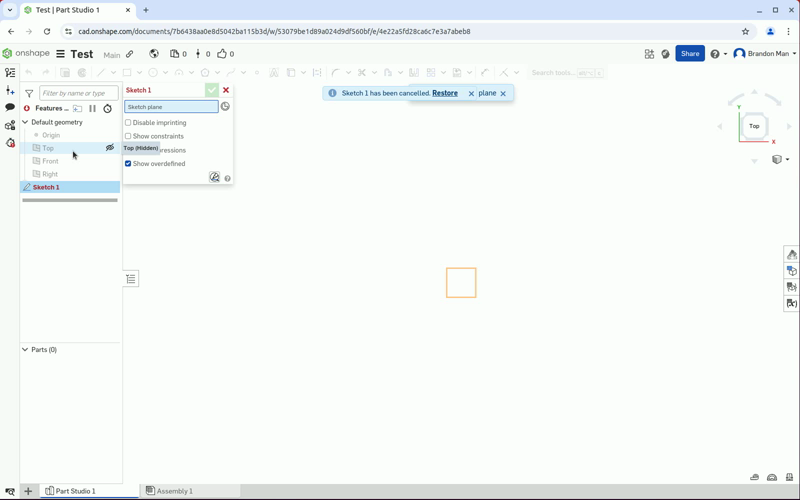
click(73, 150)
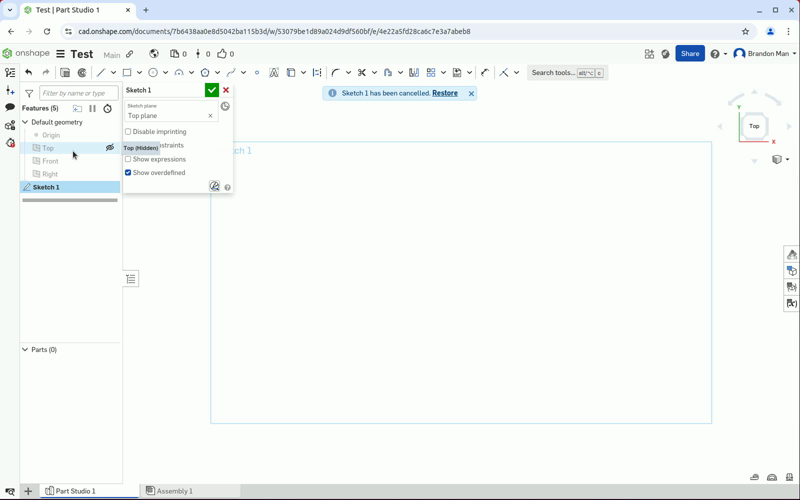
mouse_move(73, 352)
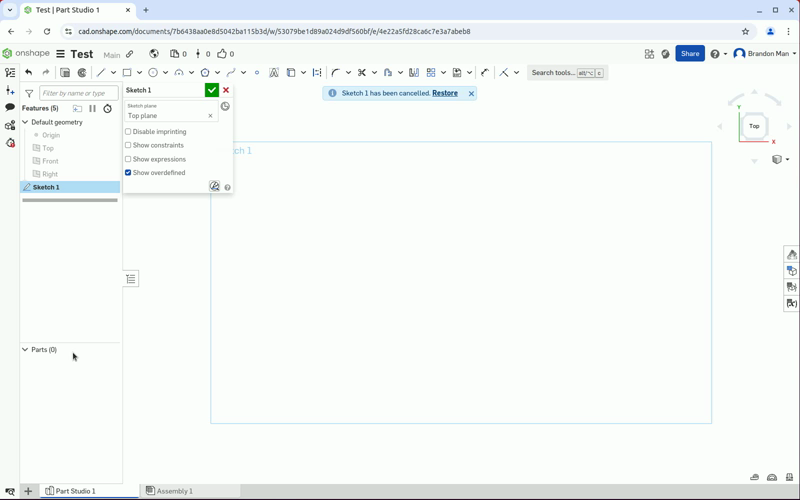
key(y)
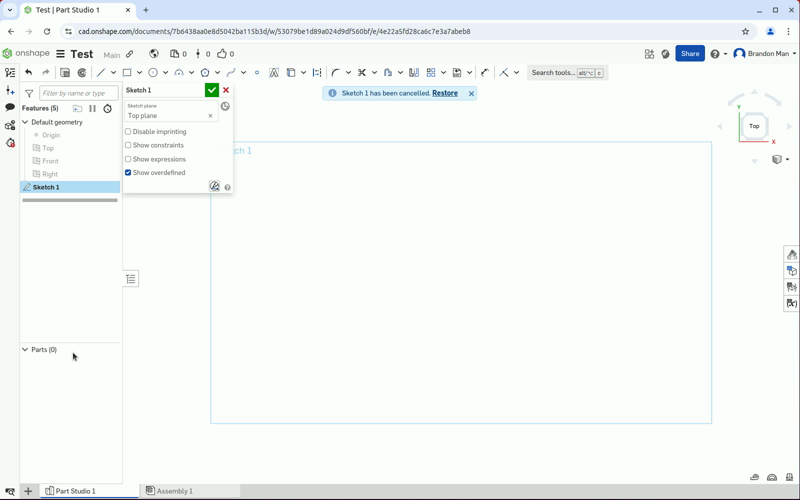
key(l)
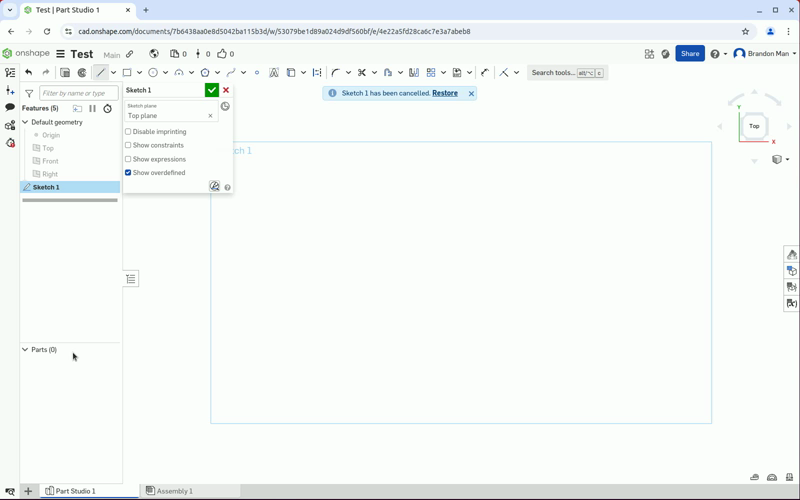
key_down(shift)
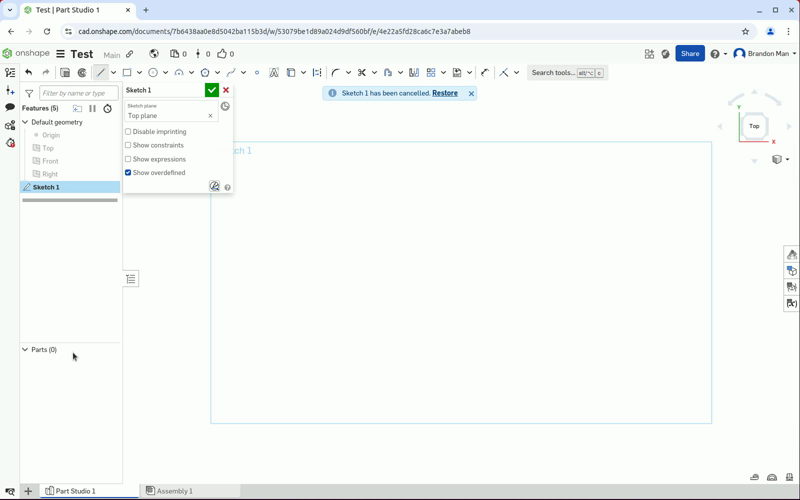
mouse_move(384, 282)
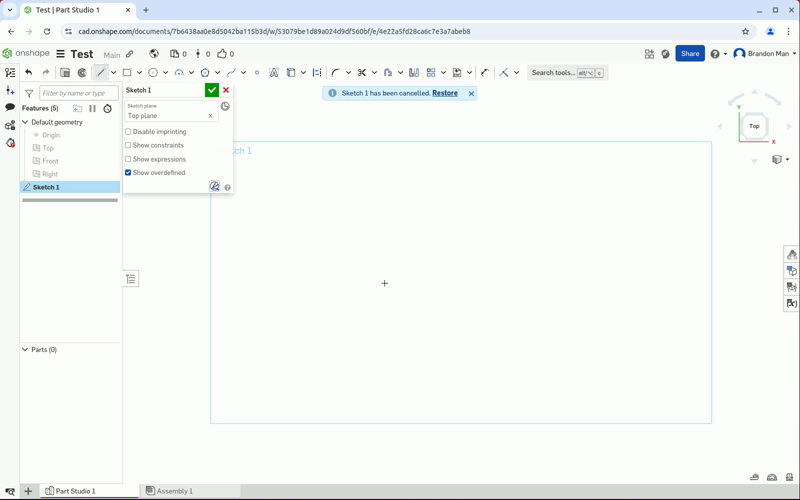
click(384, 282)
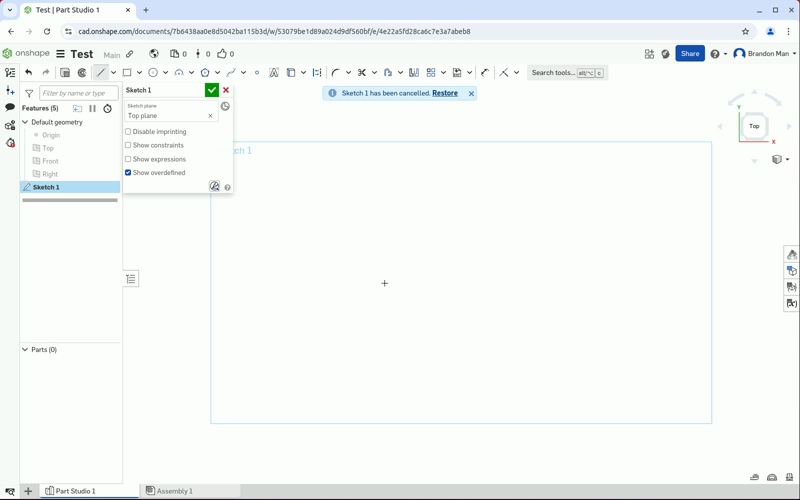
key_up(shift)
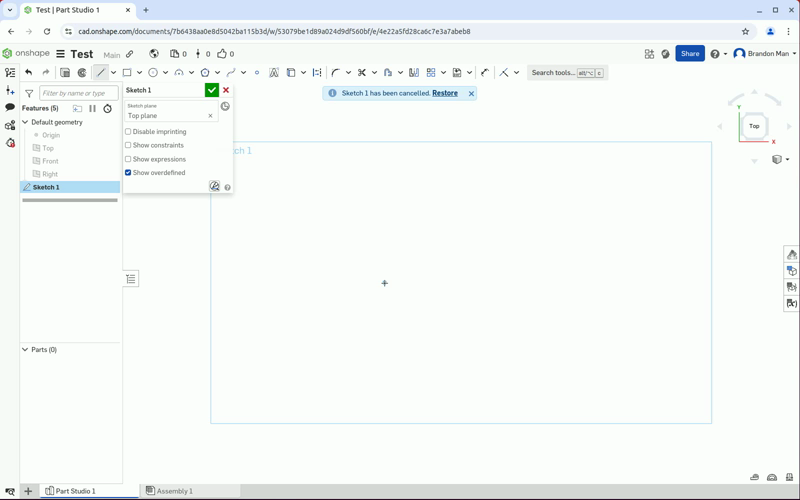
key_down(shift)
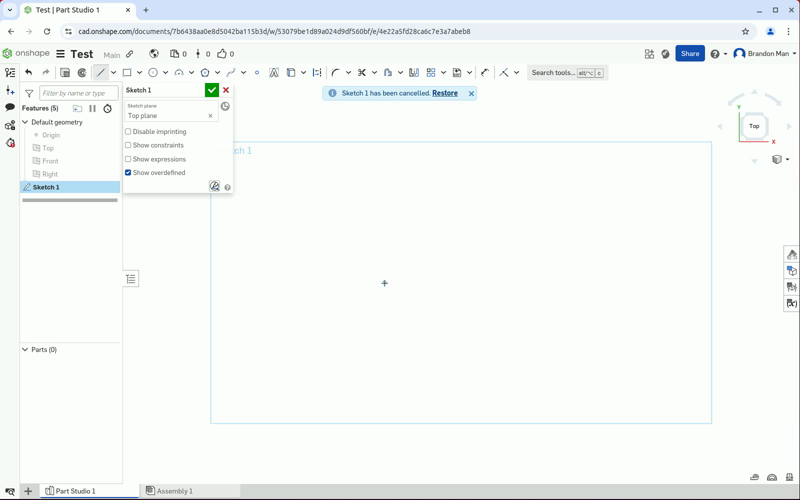
mouse_move(527, 282)
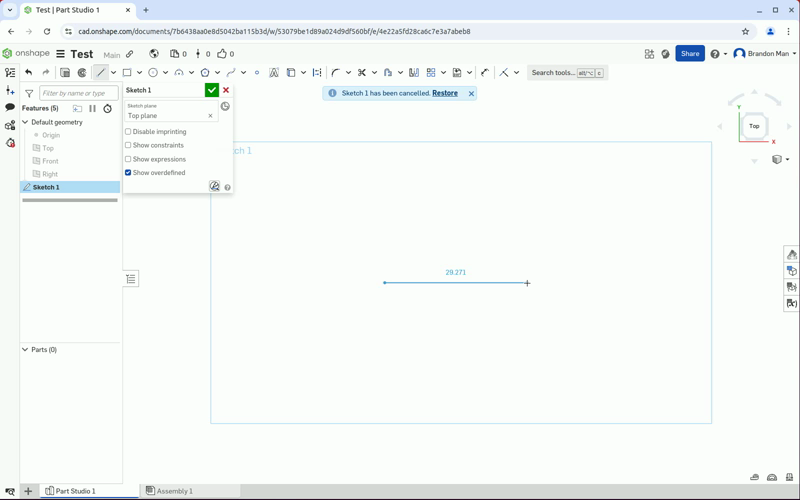
click(527, 282)
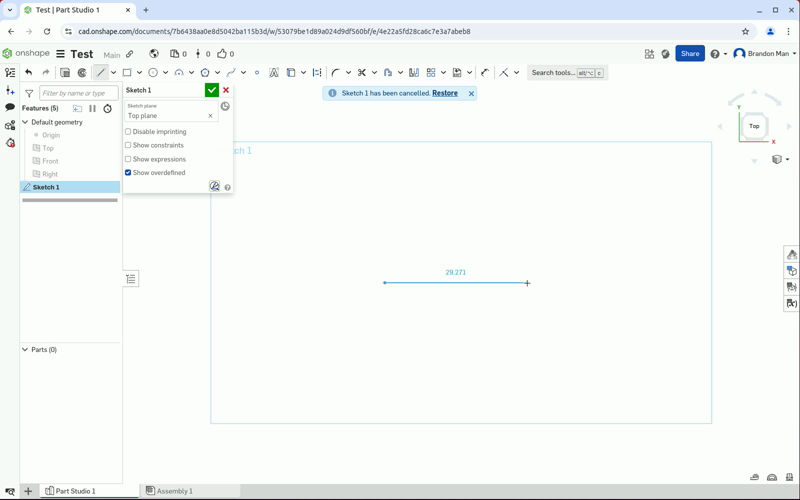
key_up(shift)
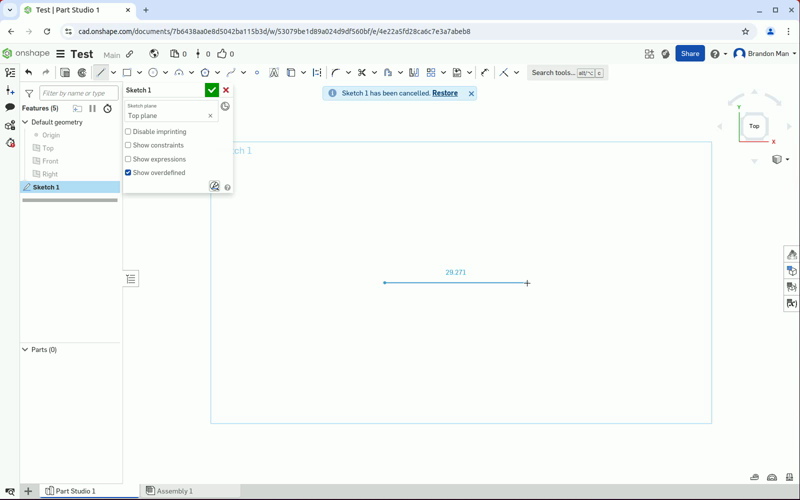
key_down(shift)
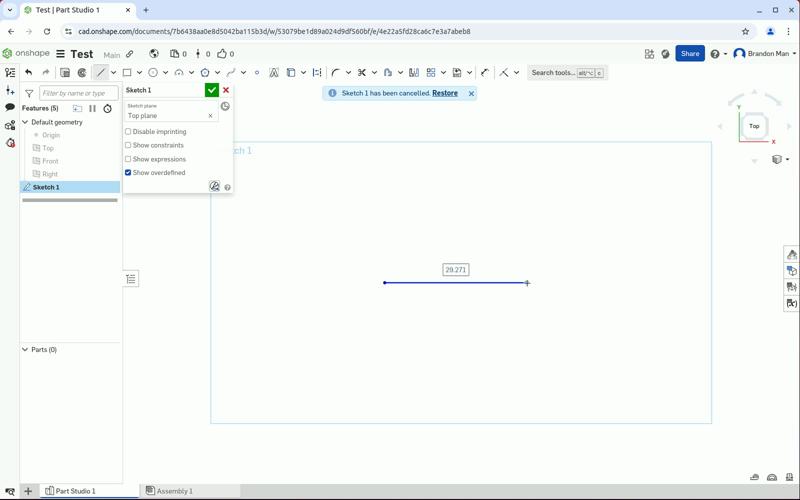
mouse_move(557, 282)
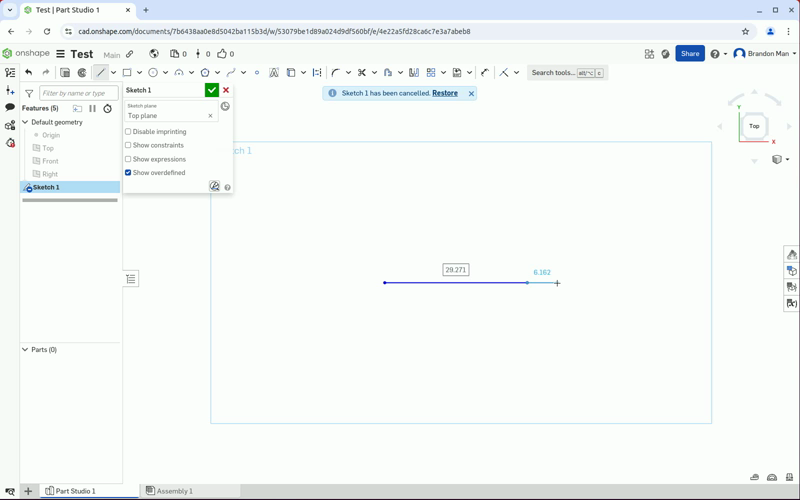
mouse_move(522, 251)
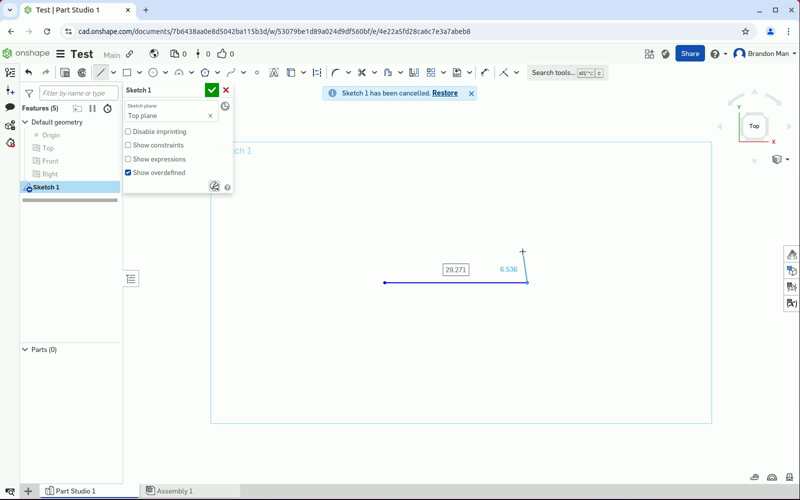
click(522, 251)
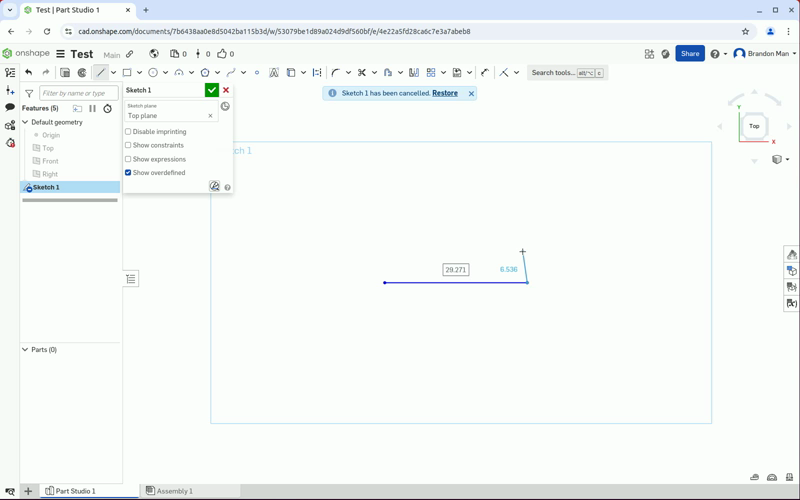
key_up(shift)
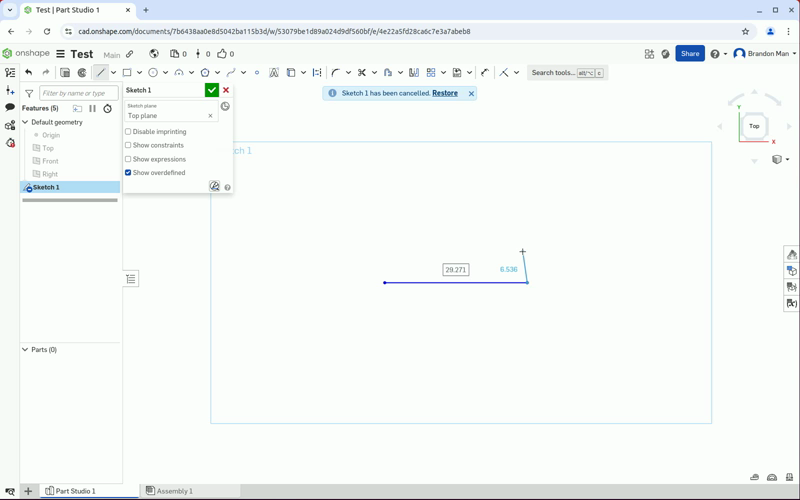
key(esc)
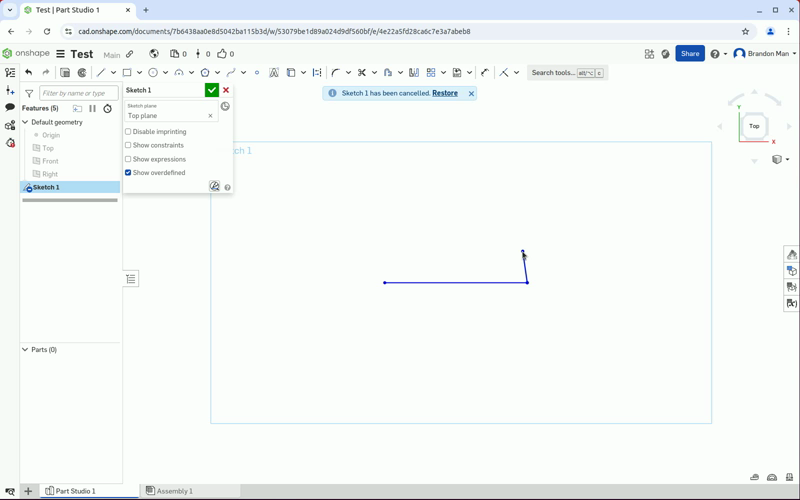
key(a)
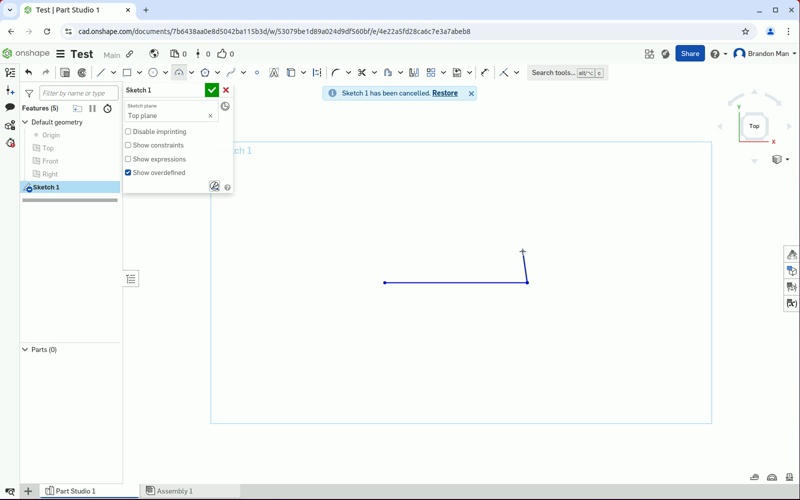
mouse_move(522, 251)
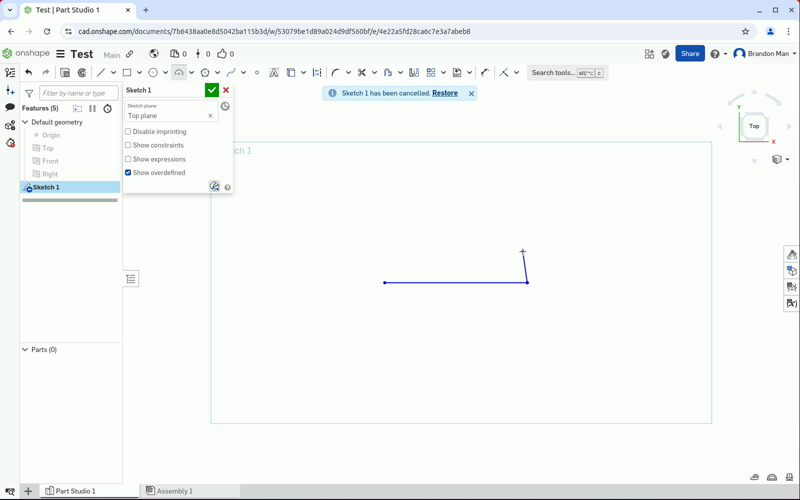
click(522, 251)
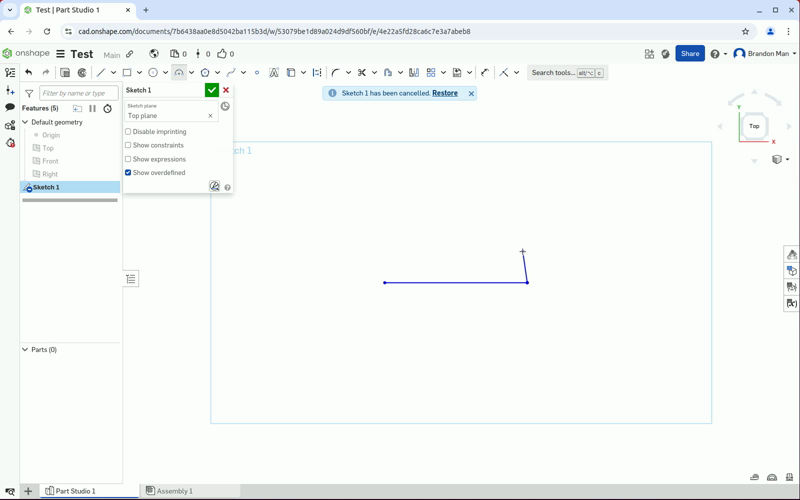
key_down(shift)
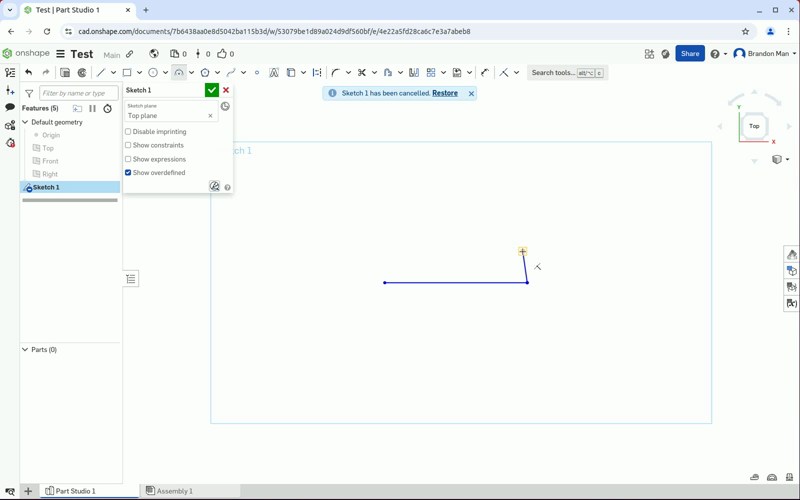
mouse_move(515, 239)
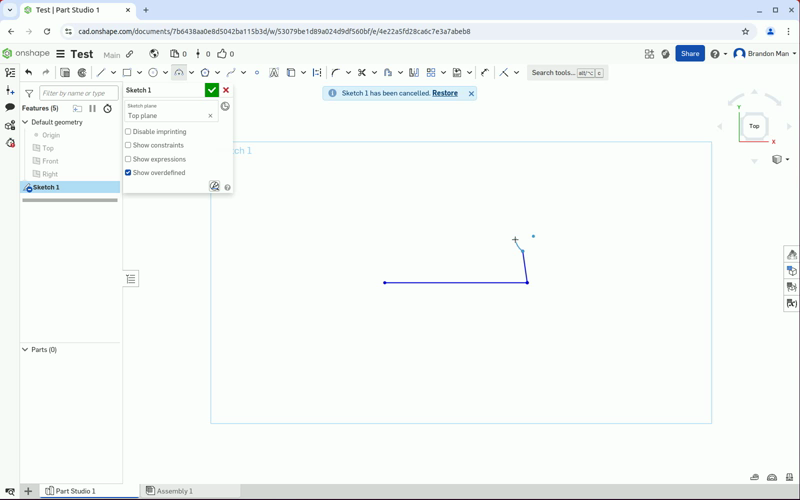
click(515, 239)
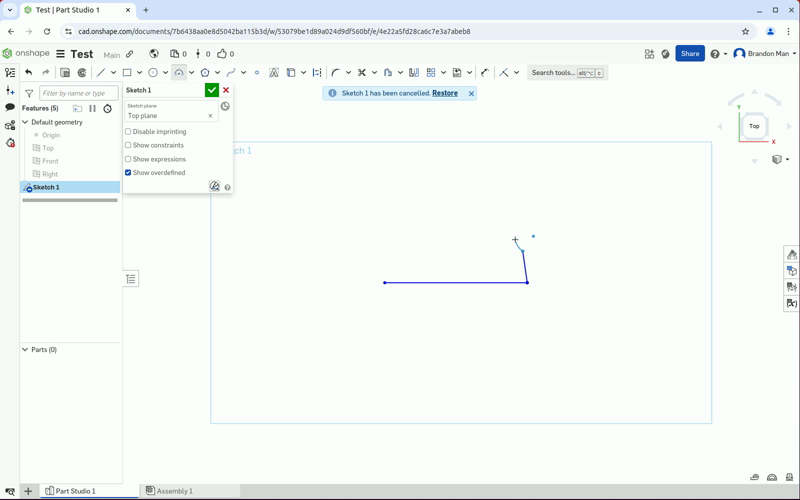
mouse_move(520, 244)
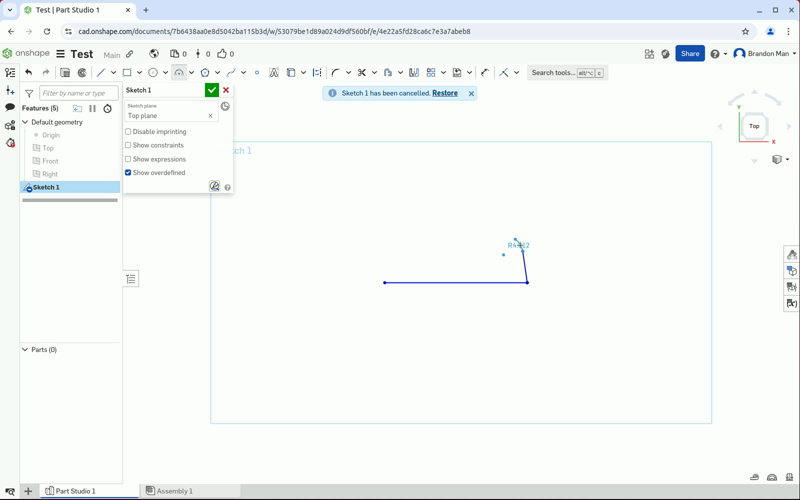
click(520, 244)
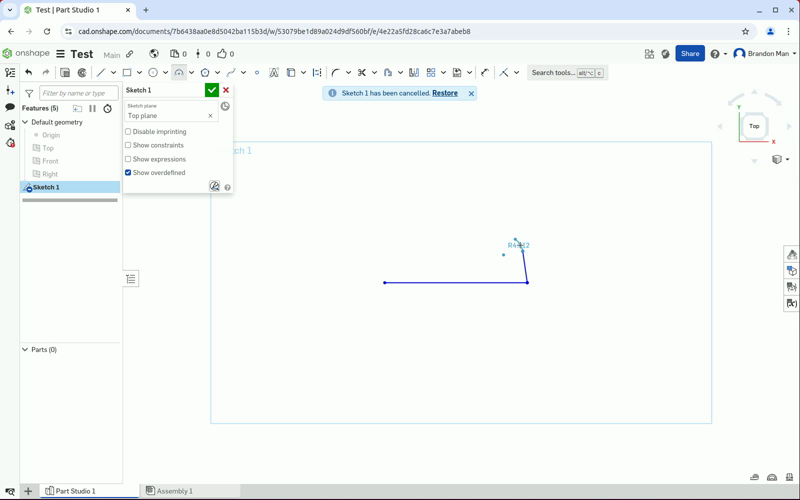
key_up(shift)
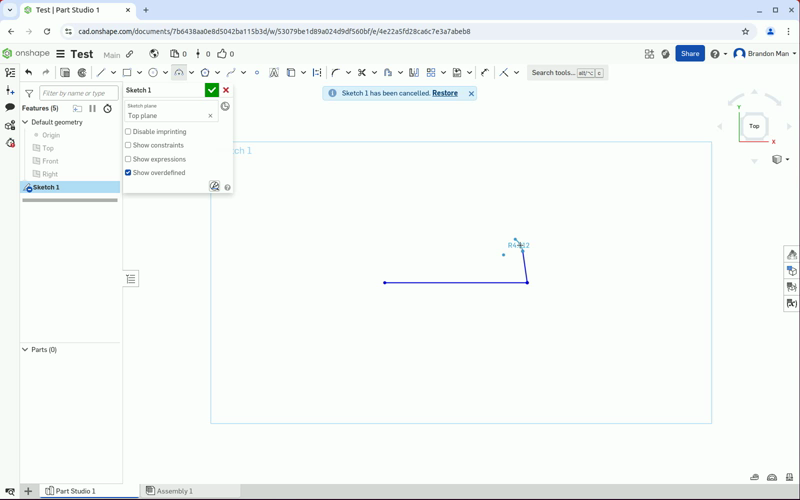
key(esc)
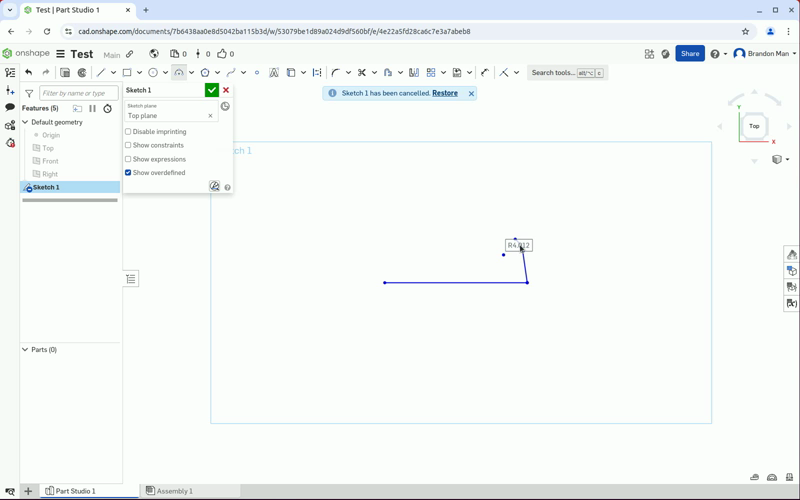
key(l)
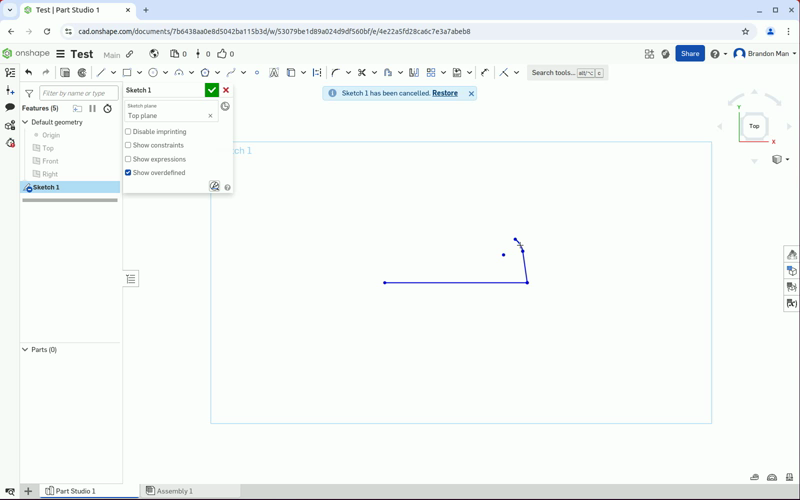
mouse_move(515, 239)
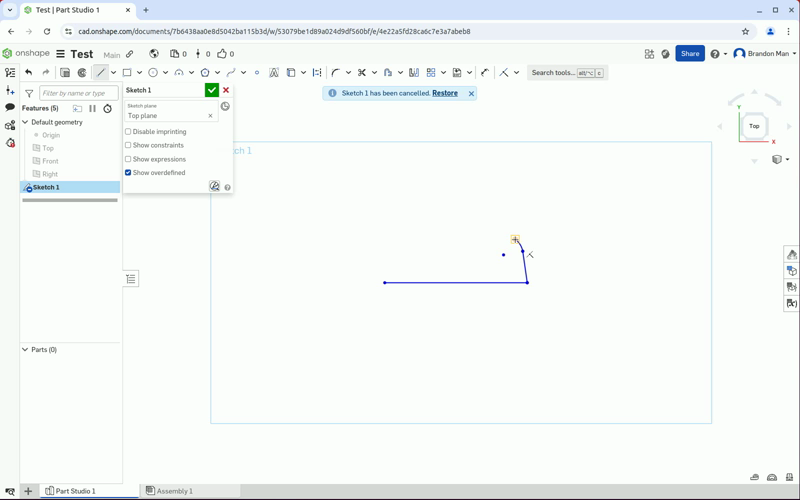
click(515, 239)
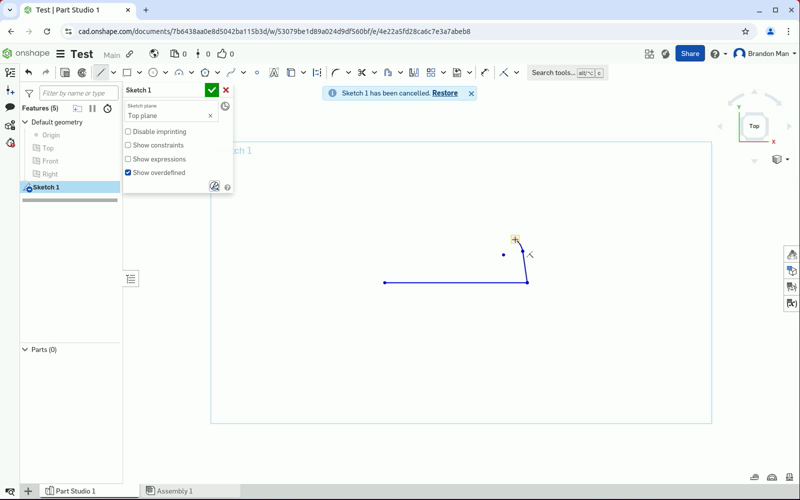
key_down(shift)
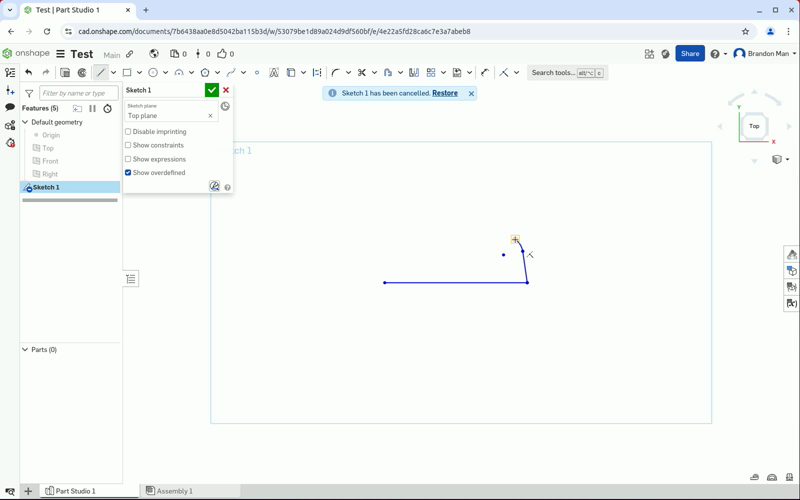
mouse_move(545, 239)
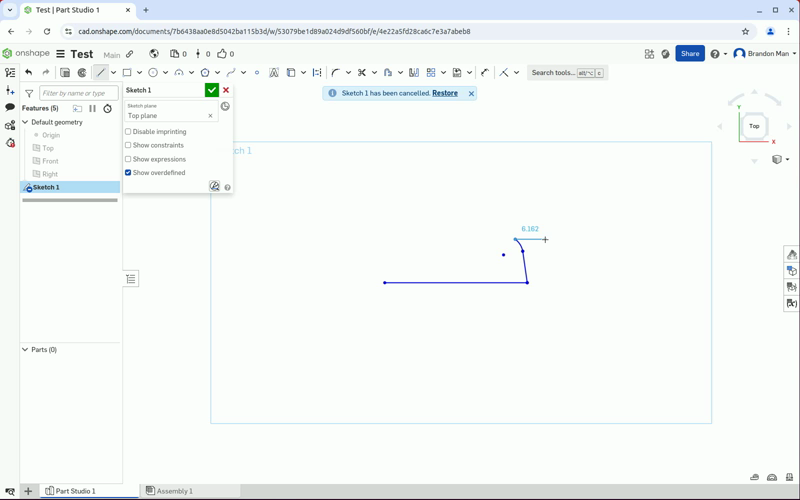
mouse_move(495, 221)
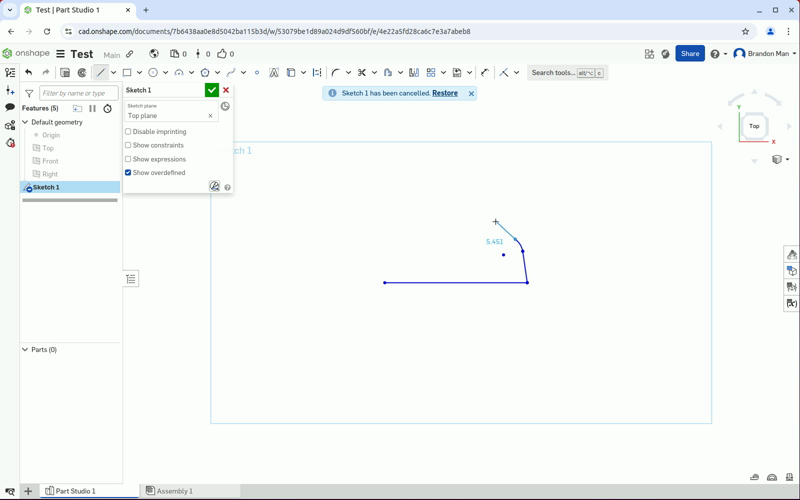
click(495, 221)
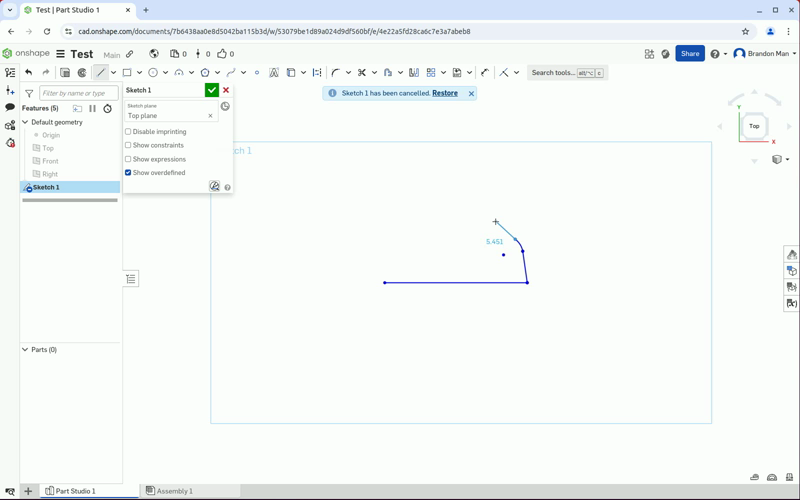
key_up(shift)
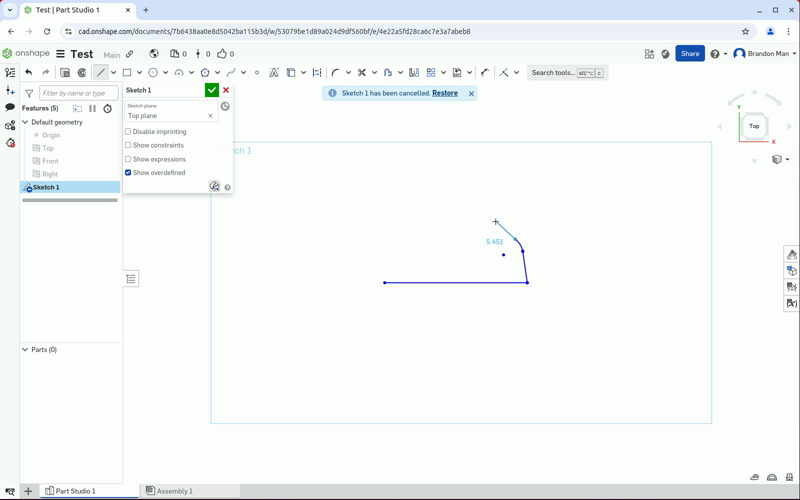
key(esc)
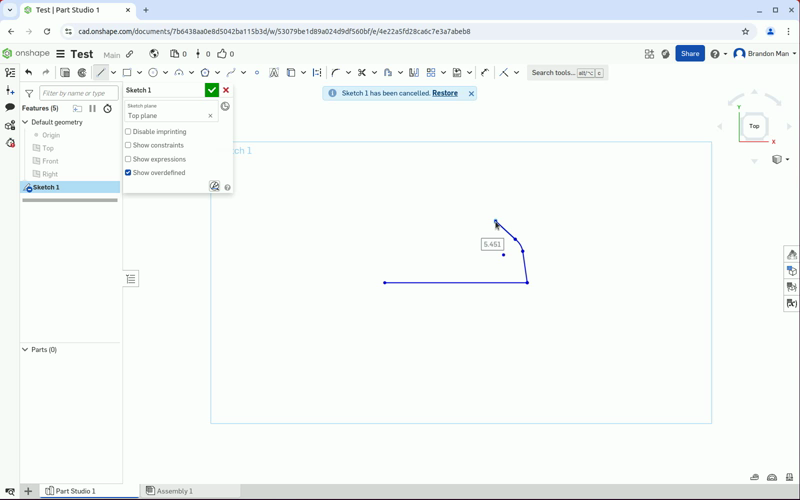
key(a)
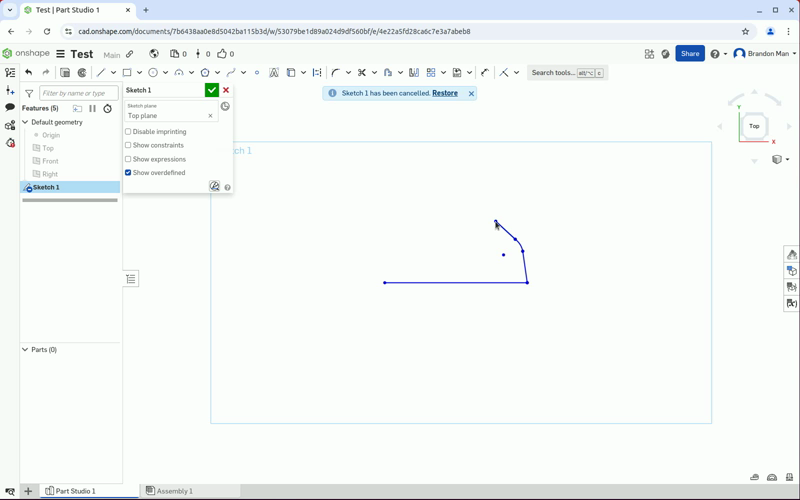
mouse_move(495, 221)
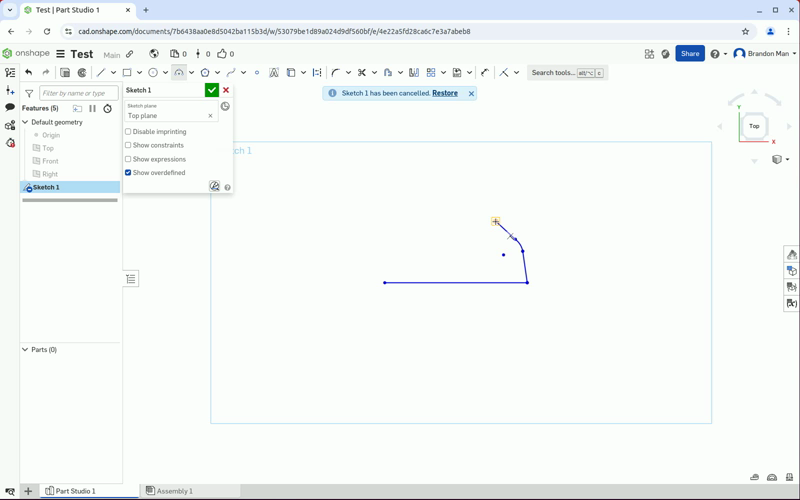
click(495, 221)
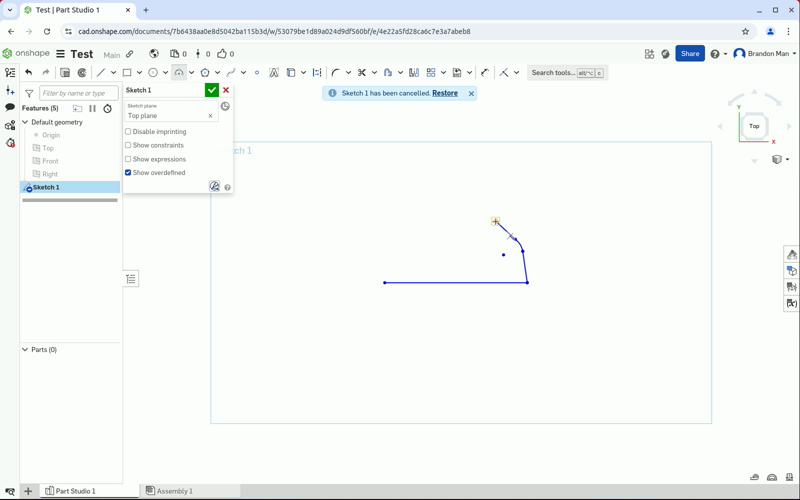
key_down(shift)
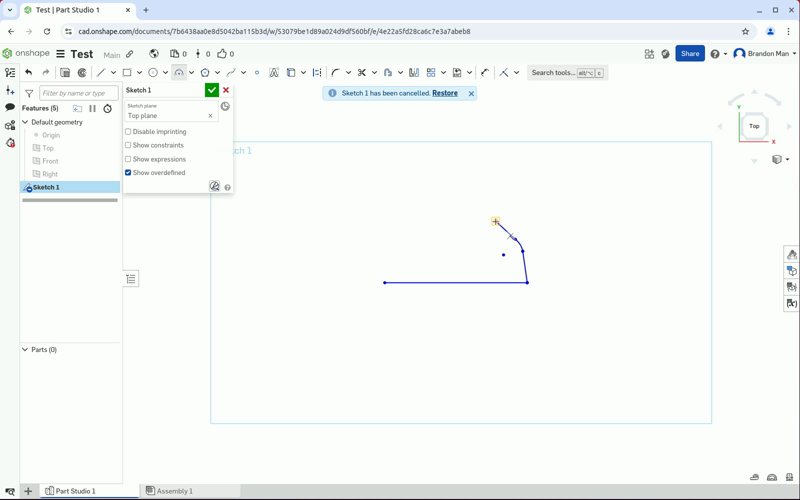
mouse_move(489, 212)
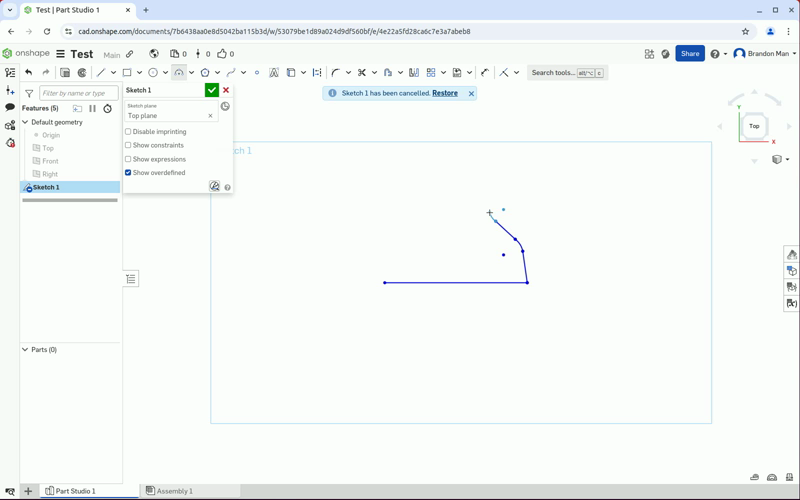
click(489, 212)
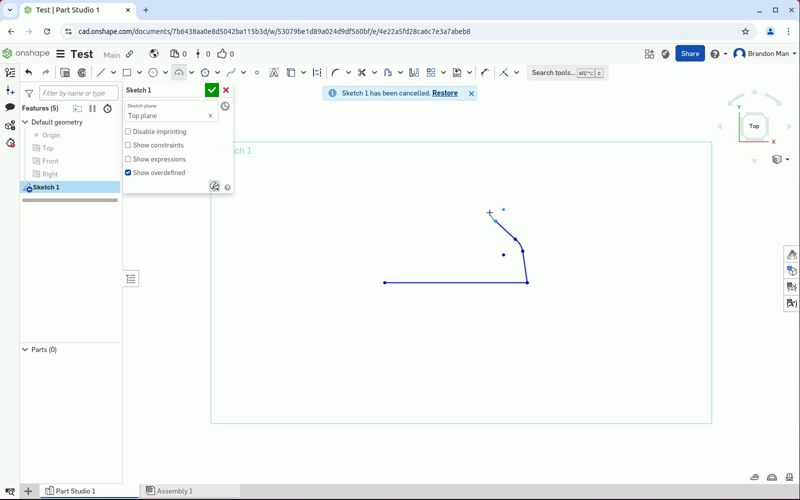
mouse_move(493, 216)
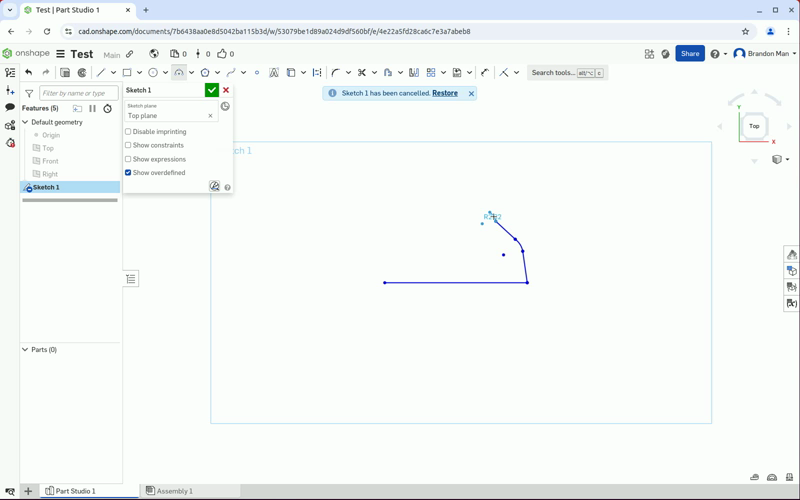
click(493, 216)
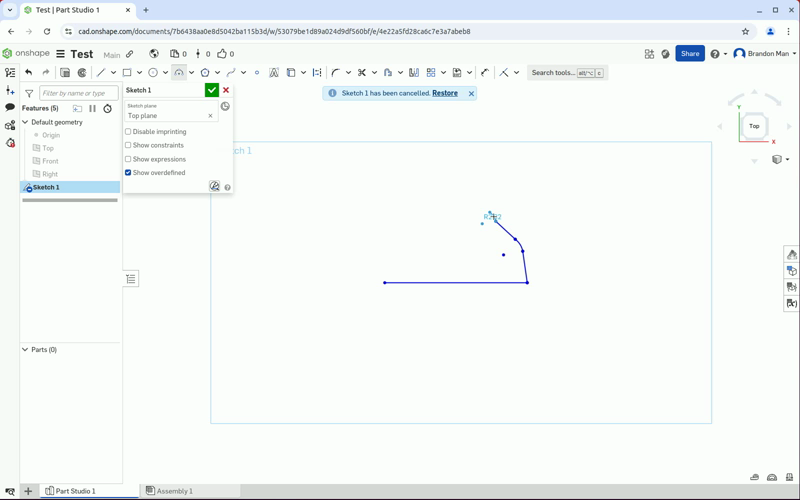
key_up(shift)
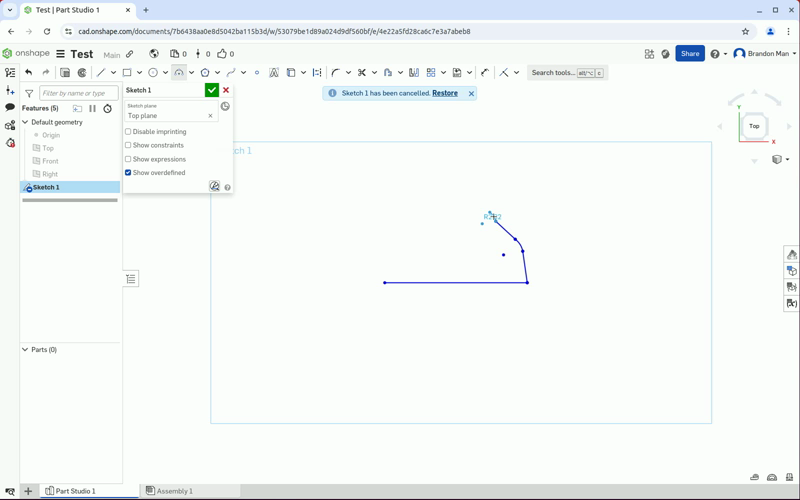
key(esc)
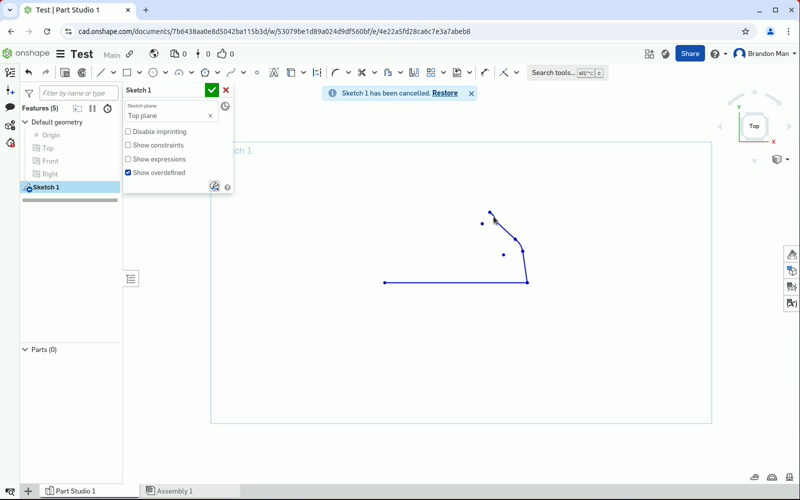
key(l)
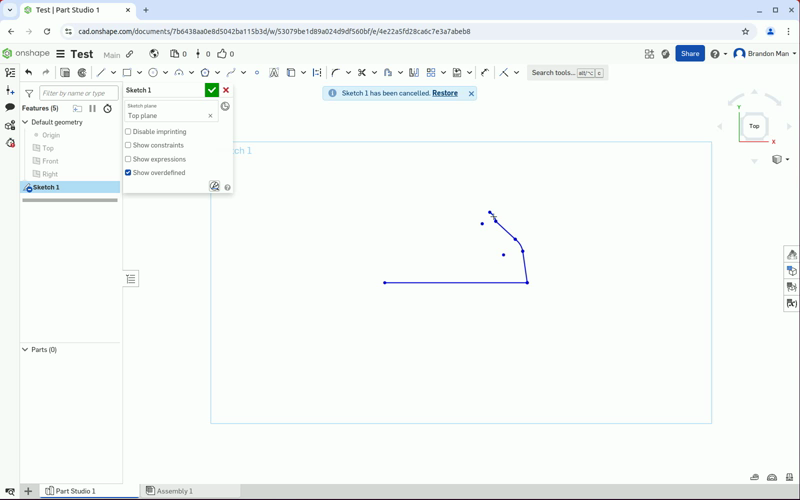
mouse_move(489, 212)
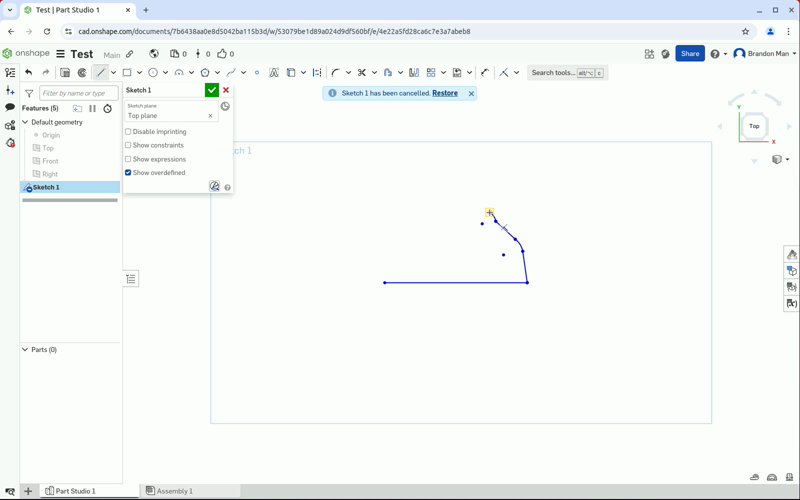
click(489, 212)
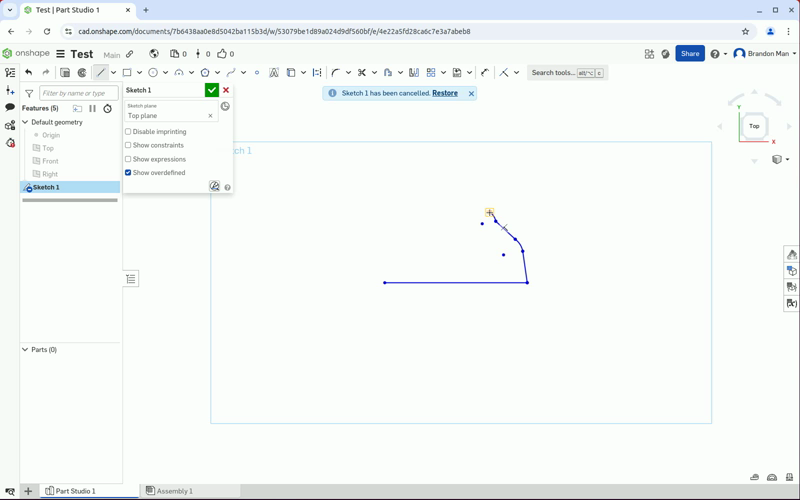
key_down(shift)
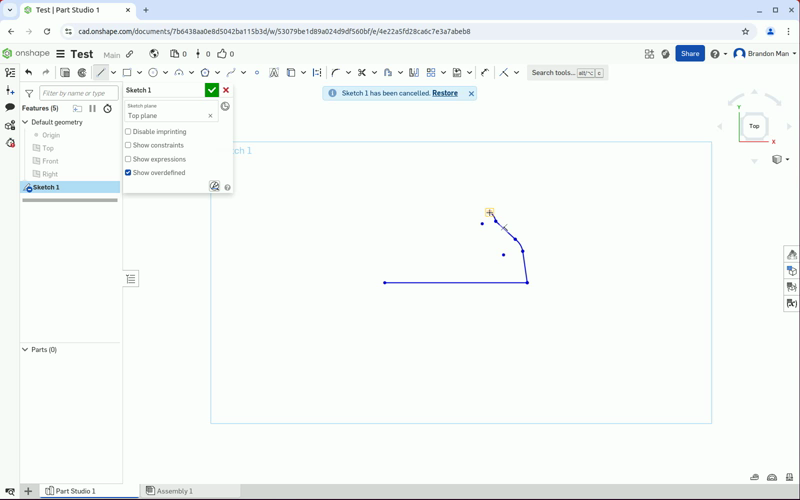
mouse_move(519, 212)
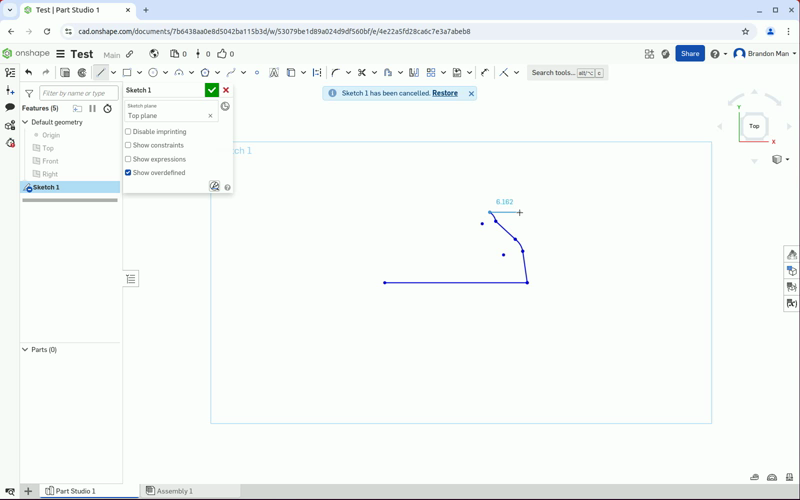
mouse_move(485, 192)
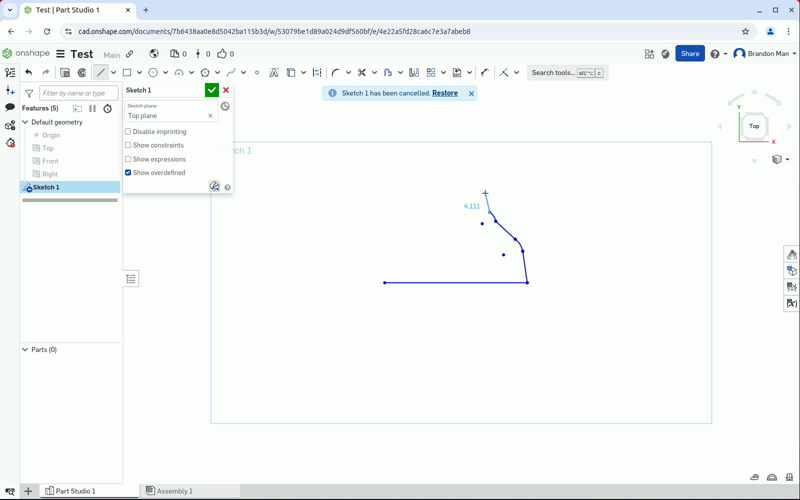
click(485, 192)
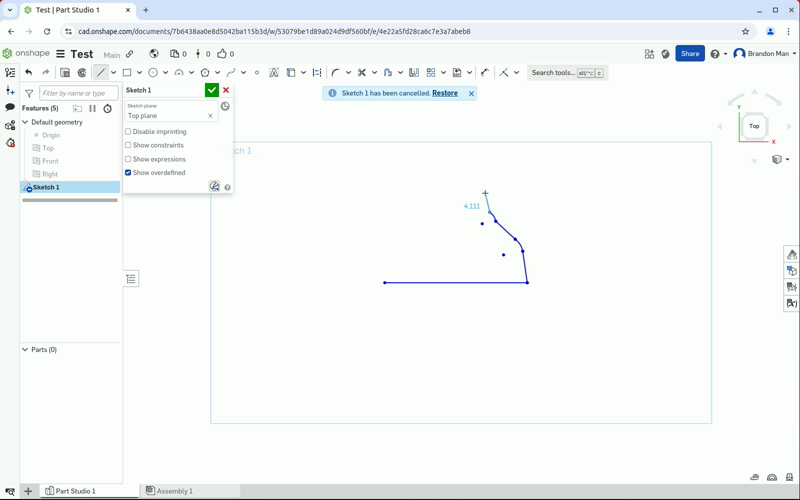
key_up(shift)
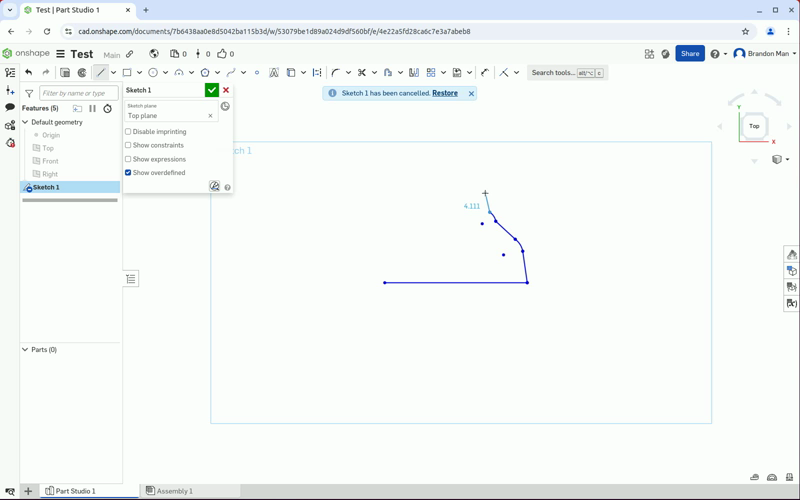
key(esc)
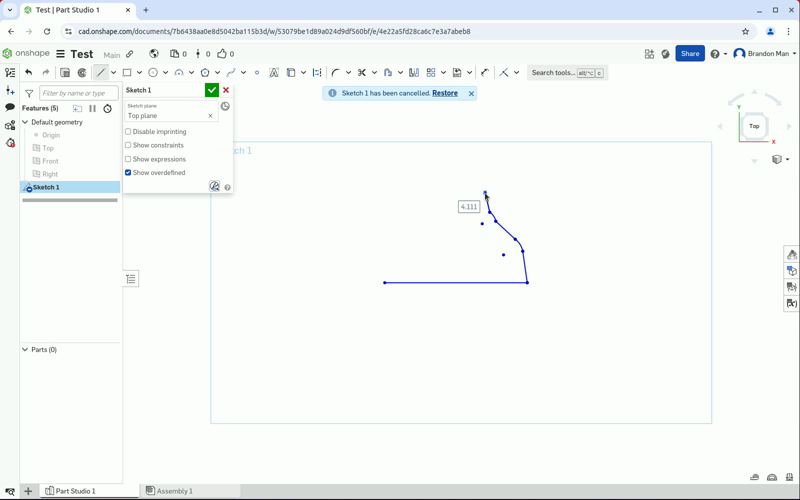
key(a)
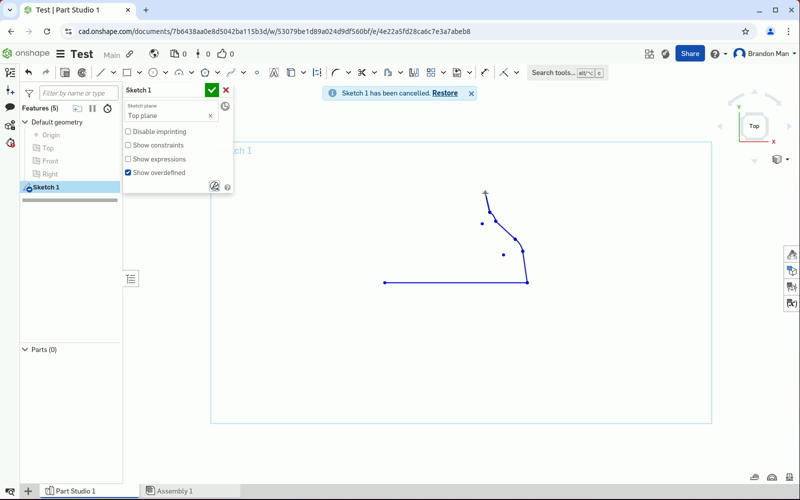
mouse_move(485, 192)
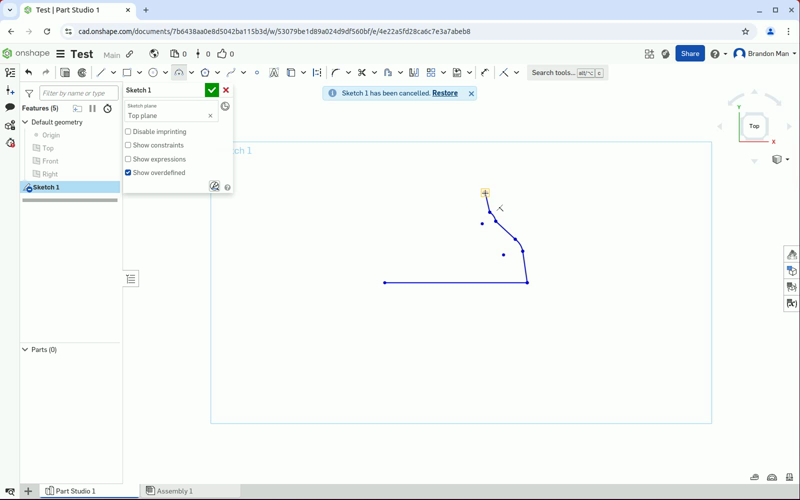
click(485, 192)
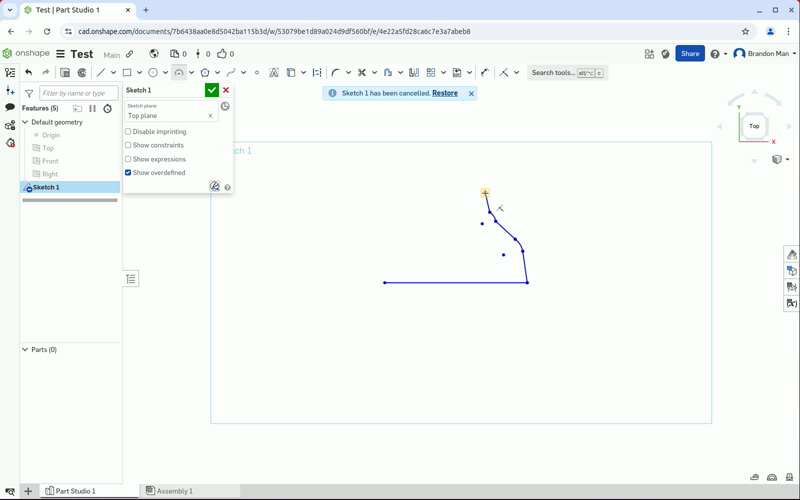
key_down(shift)
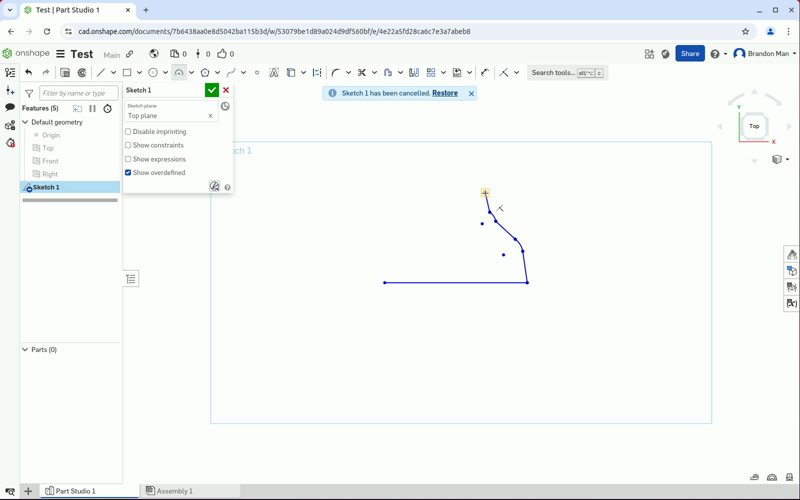
mouse_move(426, 192)
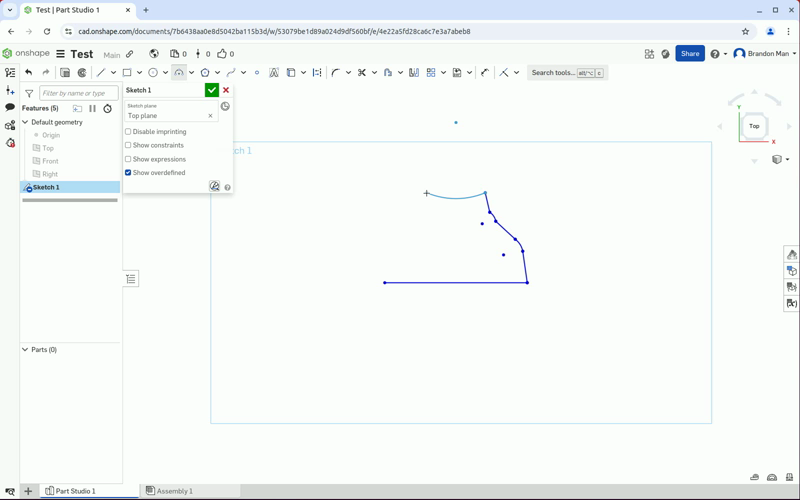
click(426, 192)
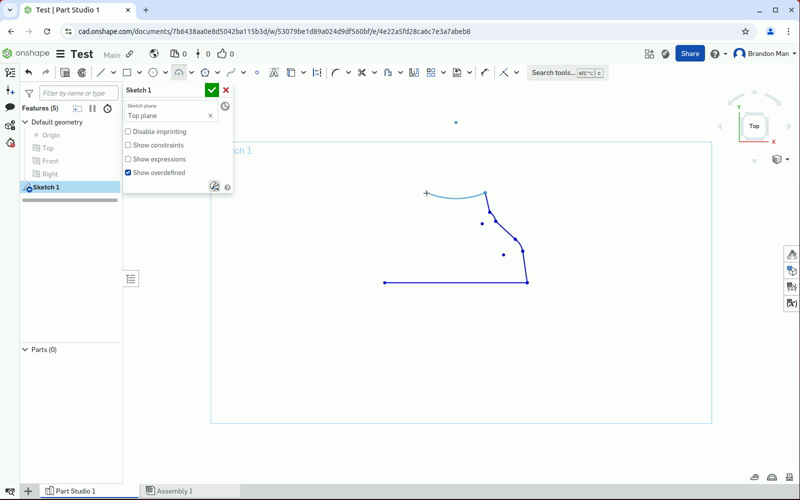
mouse_move(456, 170)
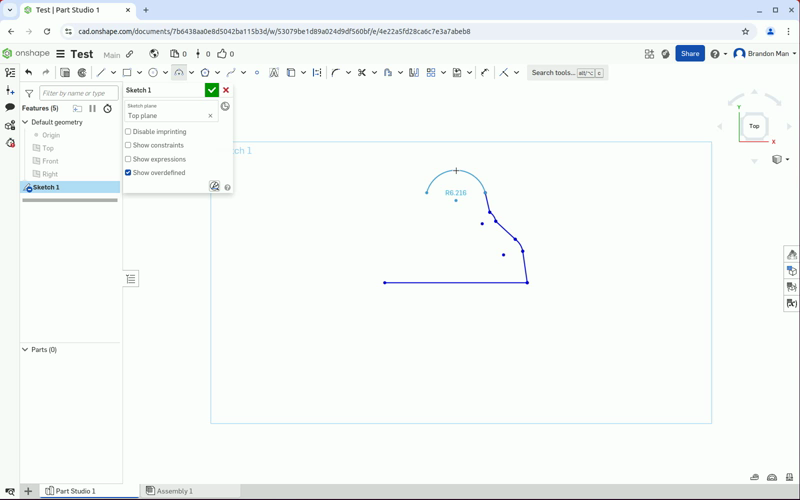
click(456, 170)
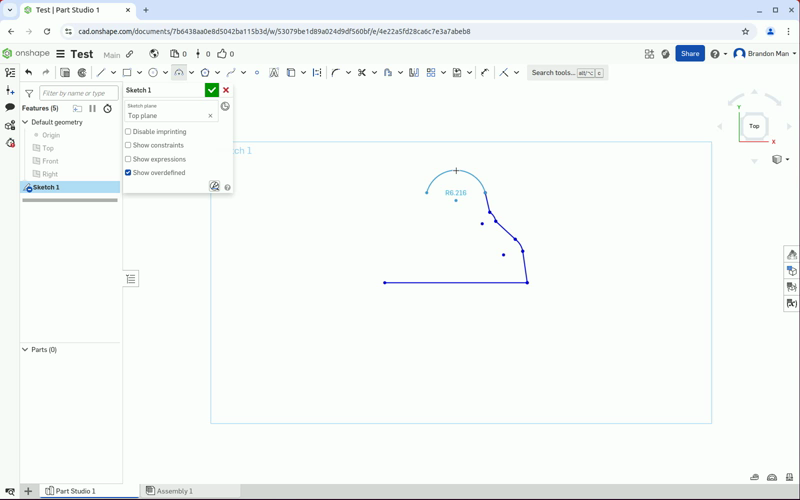
key_up(shift)
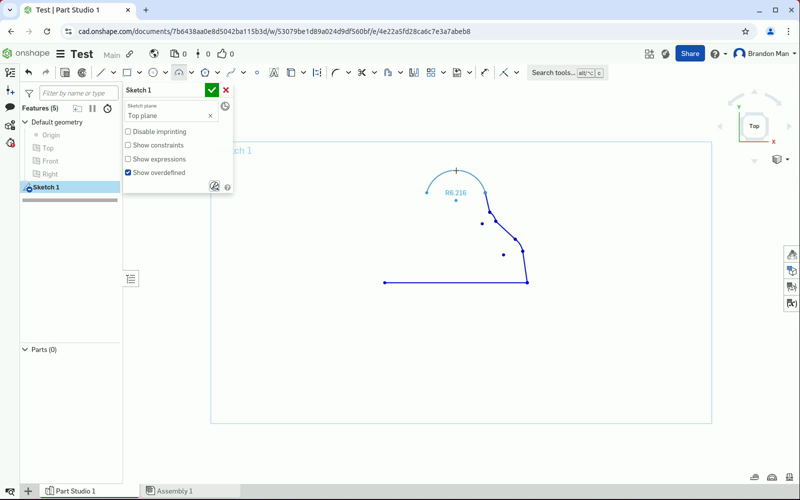
key(esc)
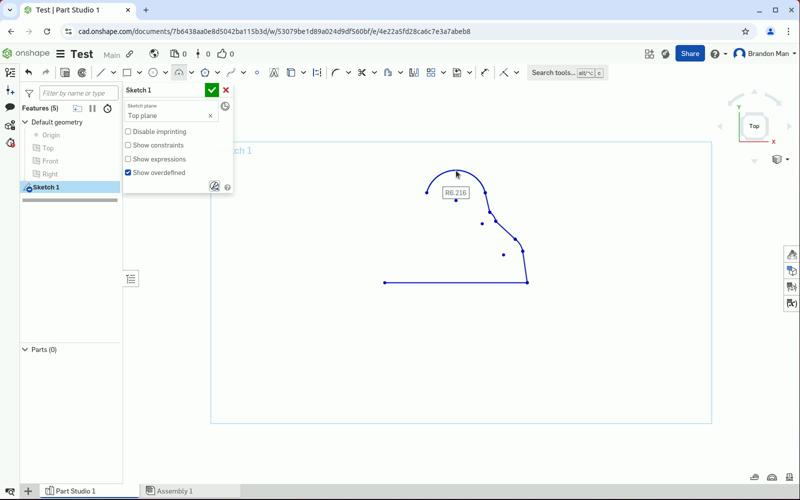
key(l)
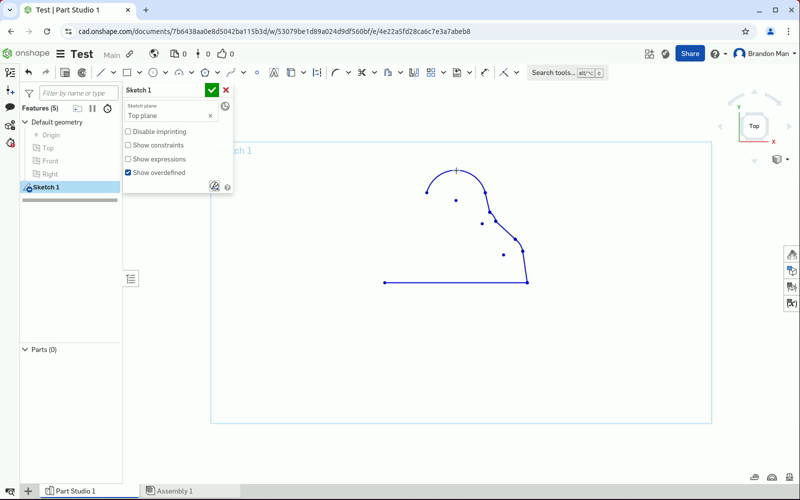
mouse_move(426, 192)
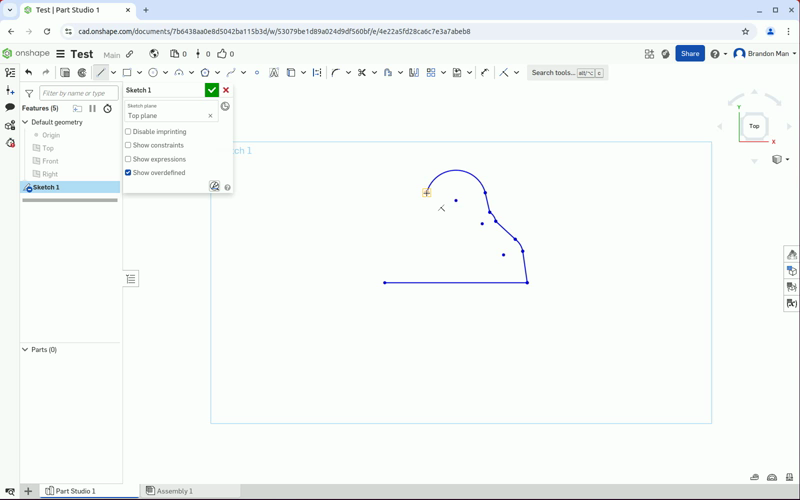
click(426, 192)
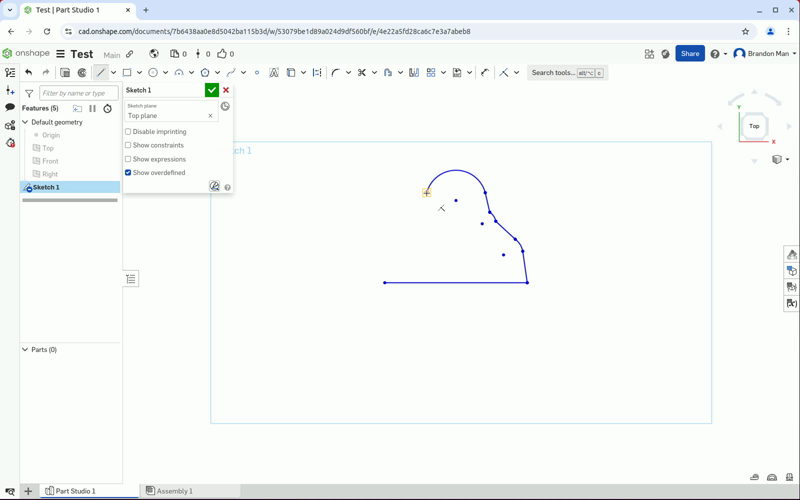
key_down(shift)
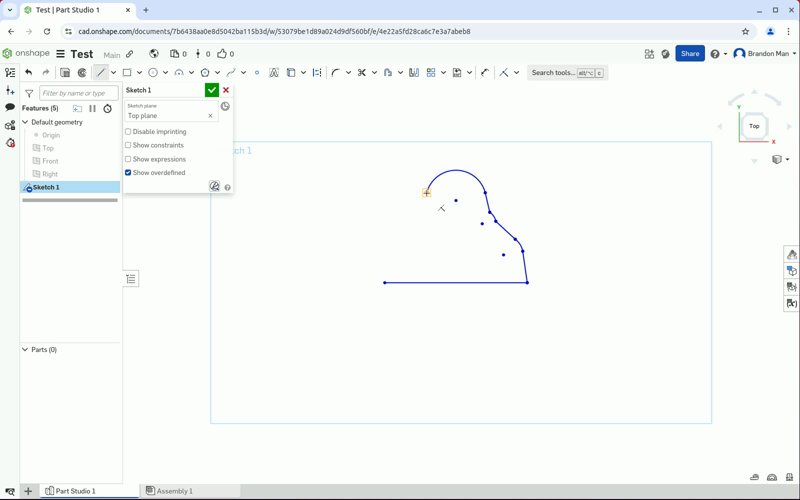
mouse_move(456, 192)
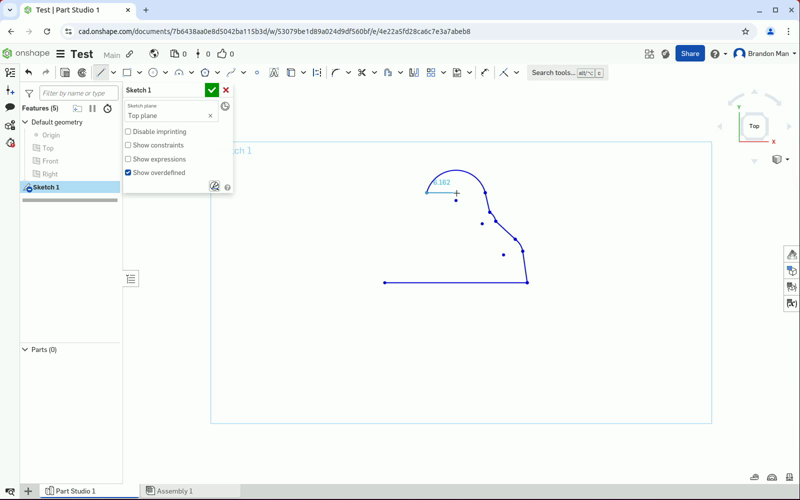
mouse_move(422, 212)
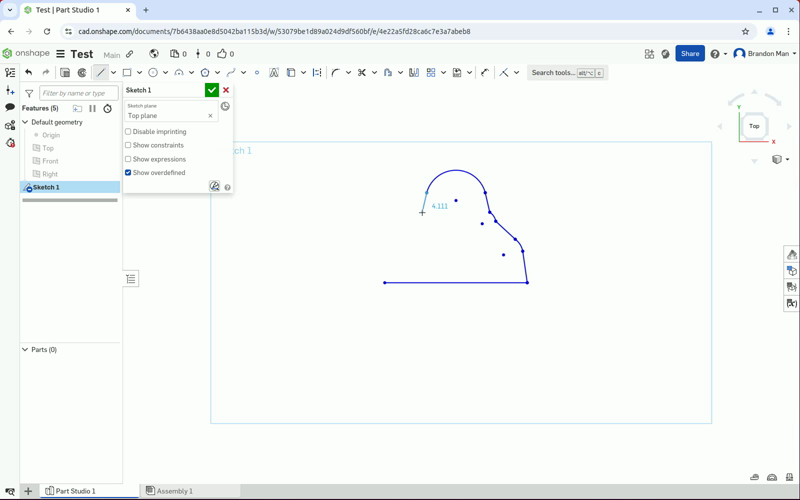
click(422, 212)
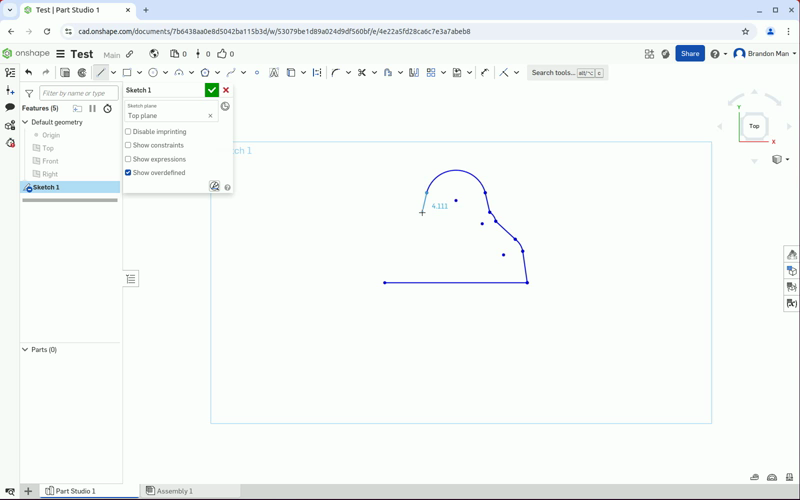
key_up(shift)
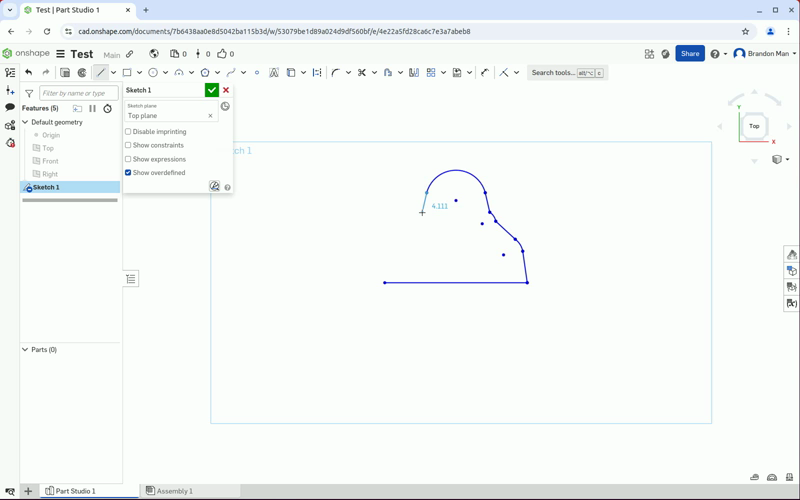
key(esc)
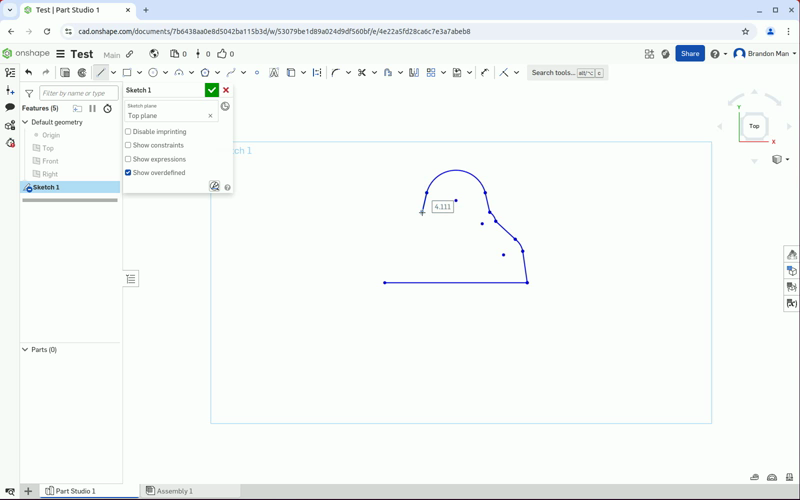
key(a)
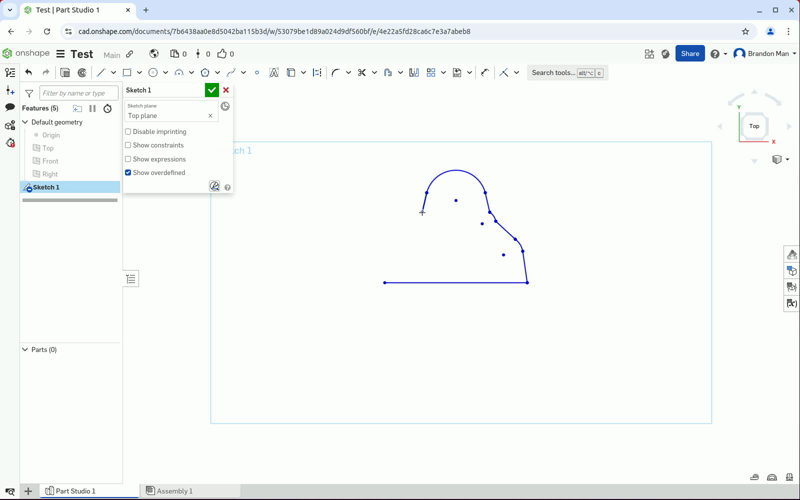
mouse_move(422, 212)
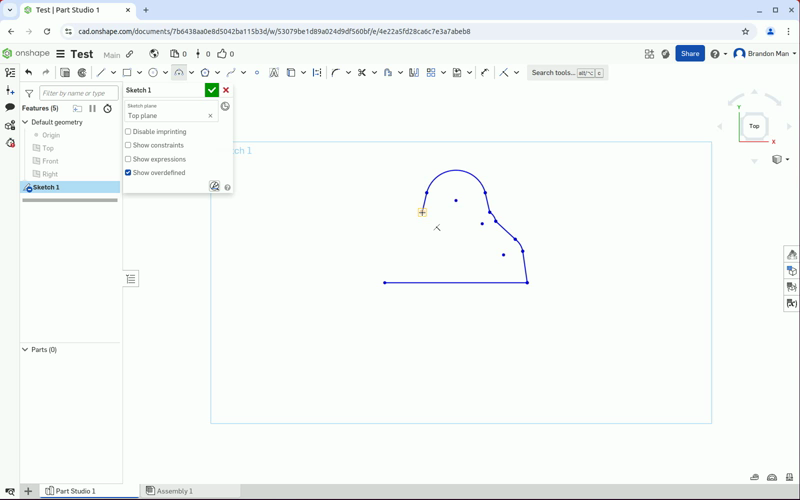
click(422, 212)
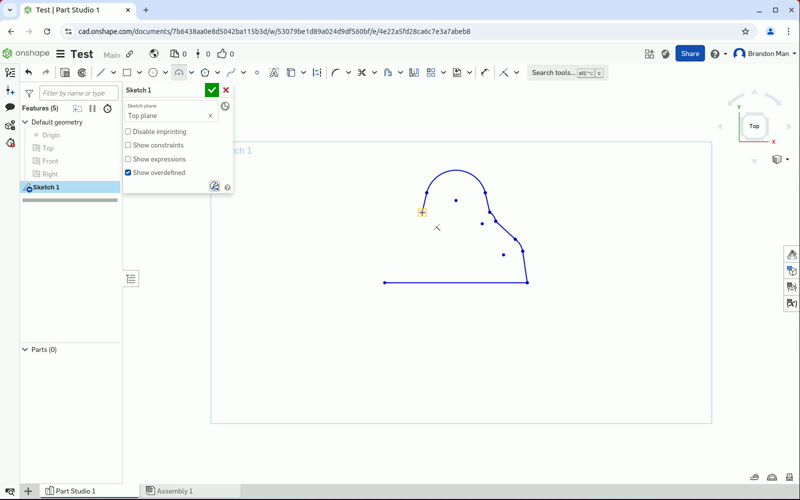
key_down(shift)
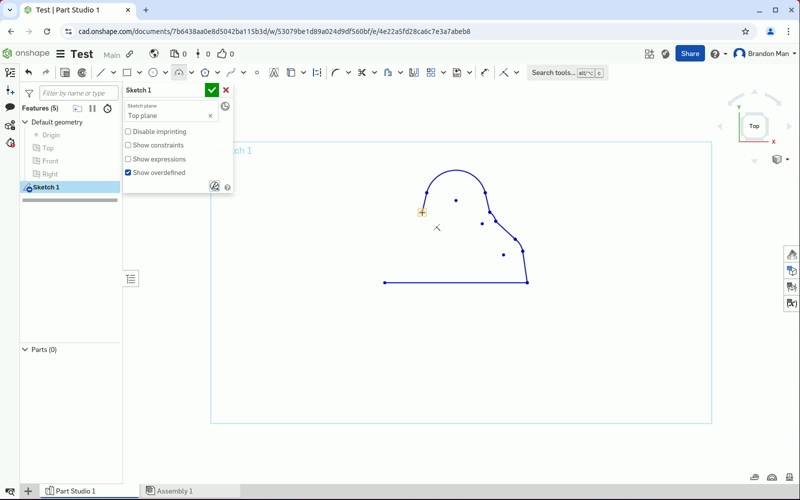
mouse_move(416, 221)
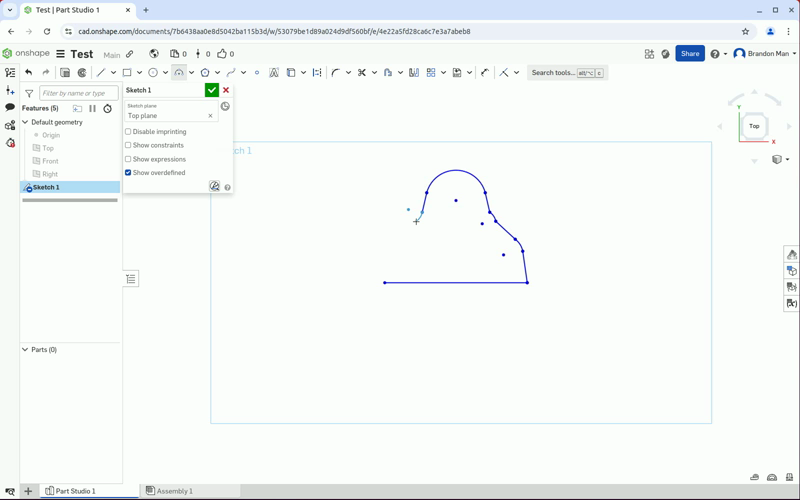
click(416, 221)
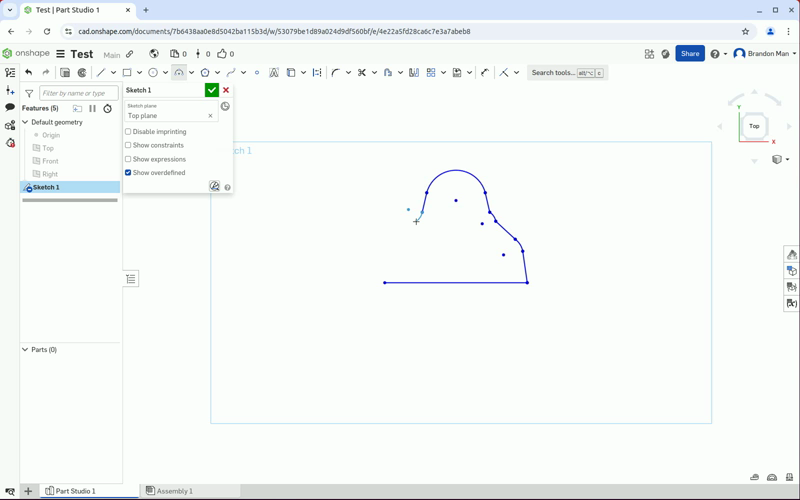
mouse_move(418, 216)
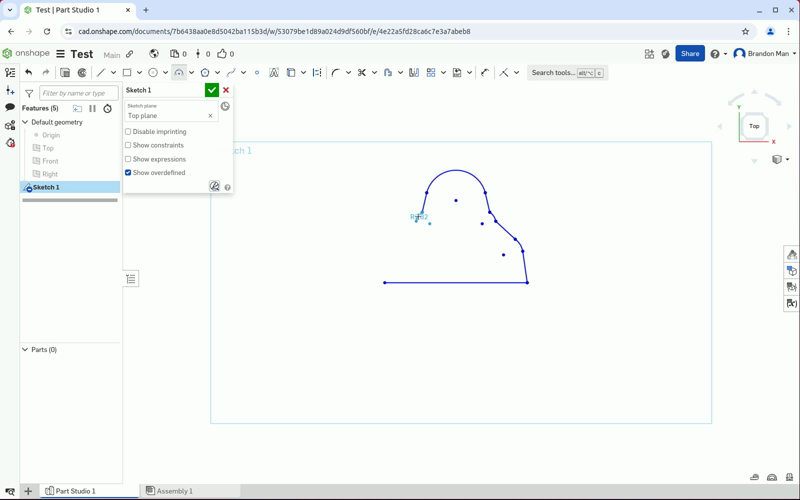
click(418, 216)
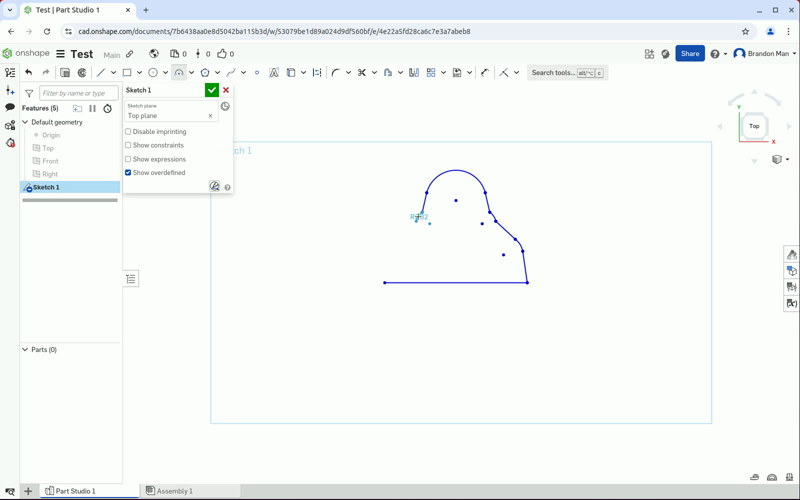
key_up(shift)
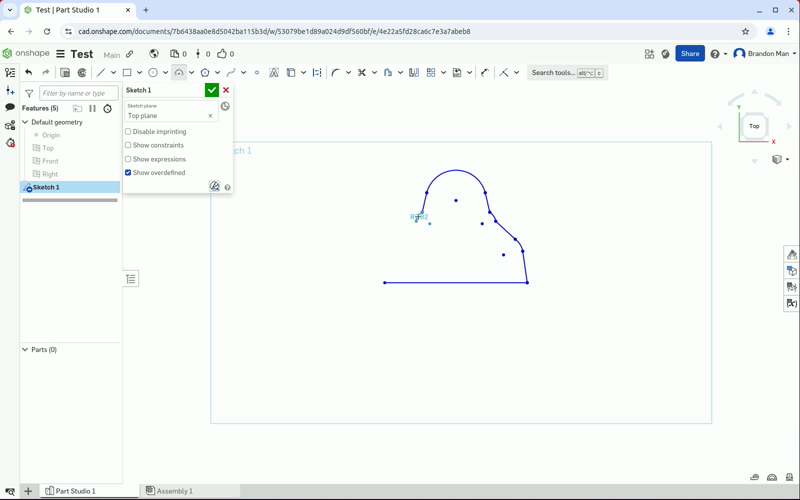
key(esc)
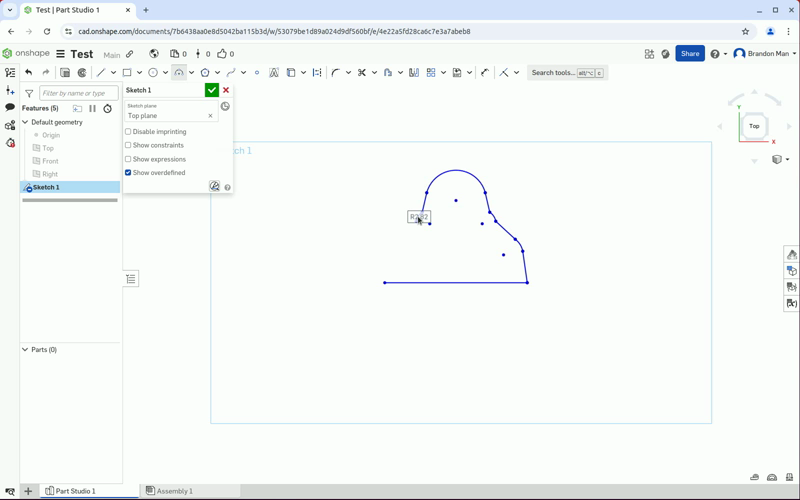
key(l)
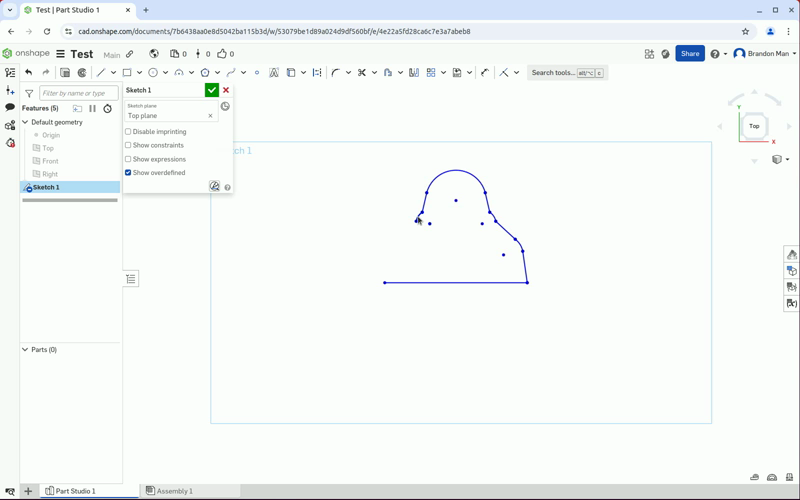
mouse_move(416, 221)
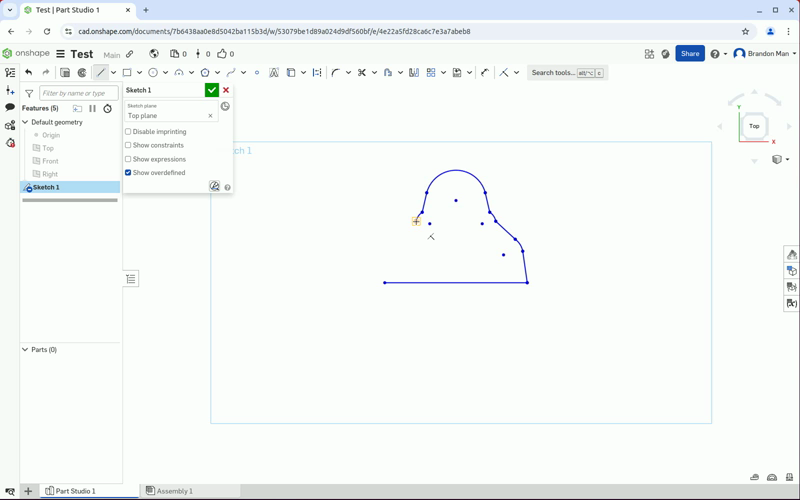
click(416, 221)
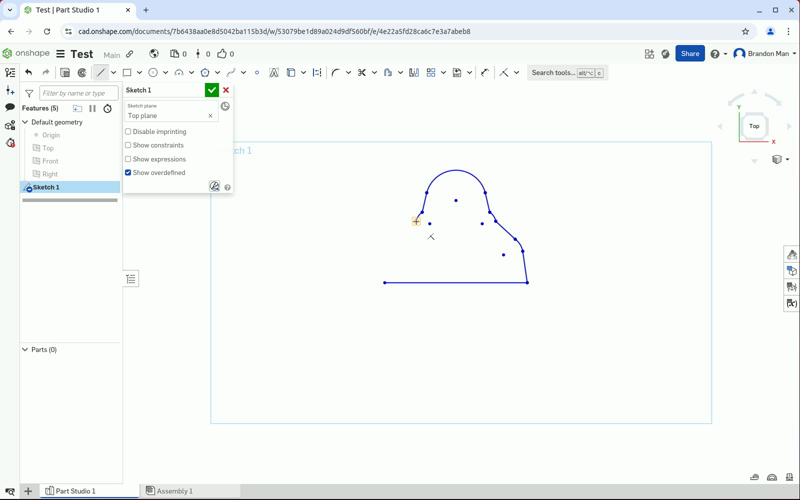
key_down(shift)
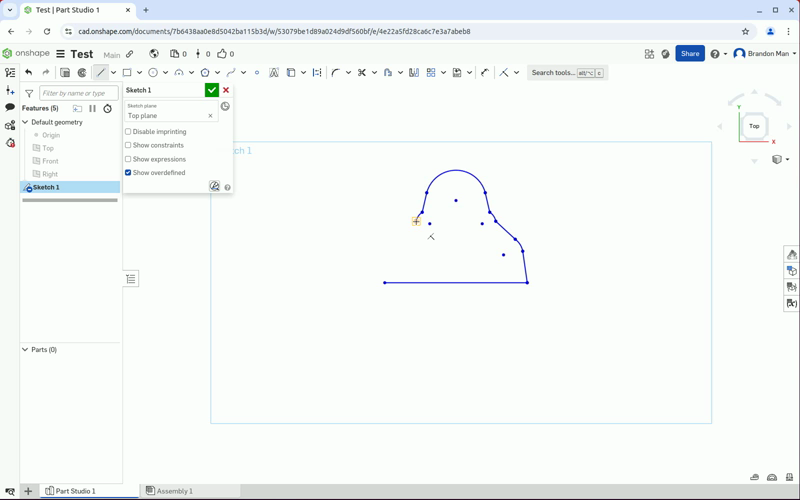
mouse_move(446, 221)
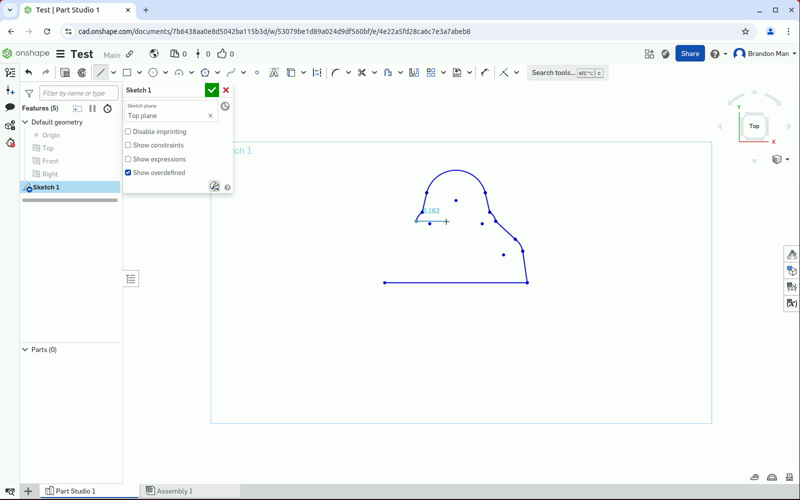
mouse_move(396, 239)
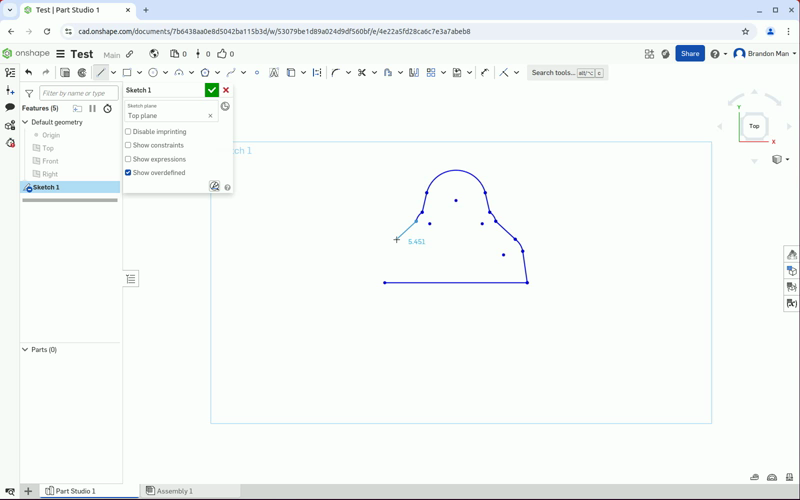
click(396, 239)
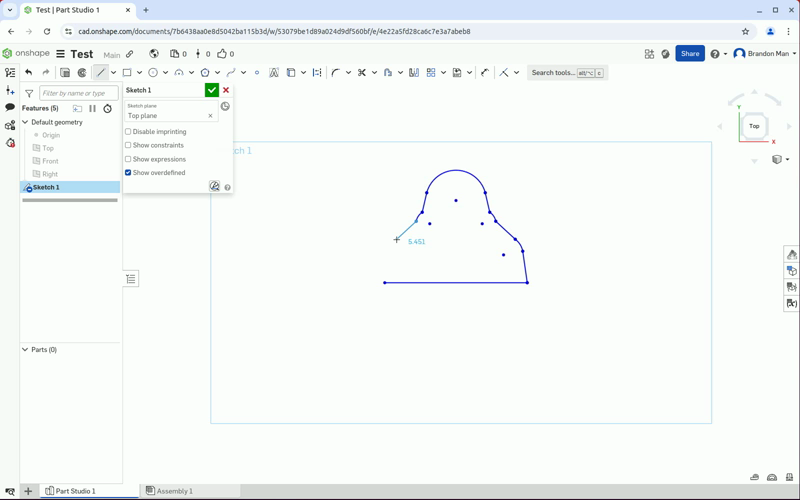
key_up(shift)
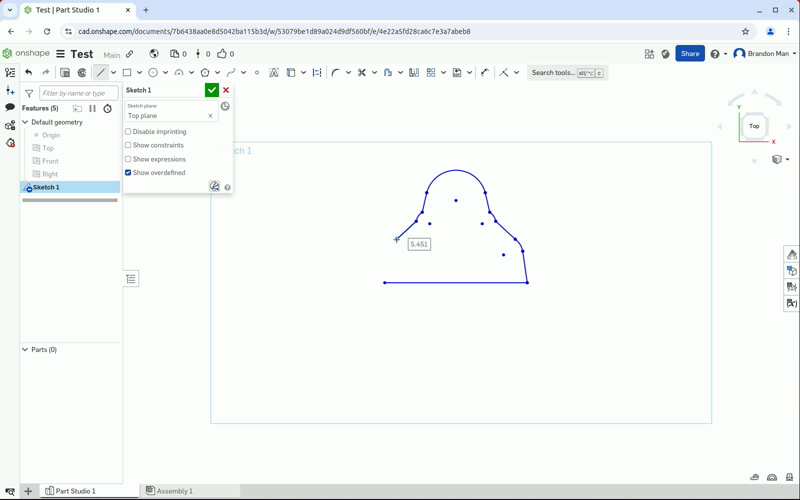
key(esc)
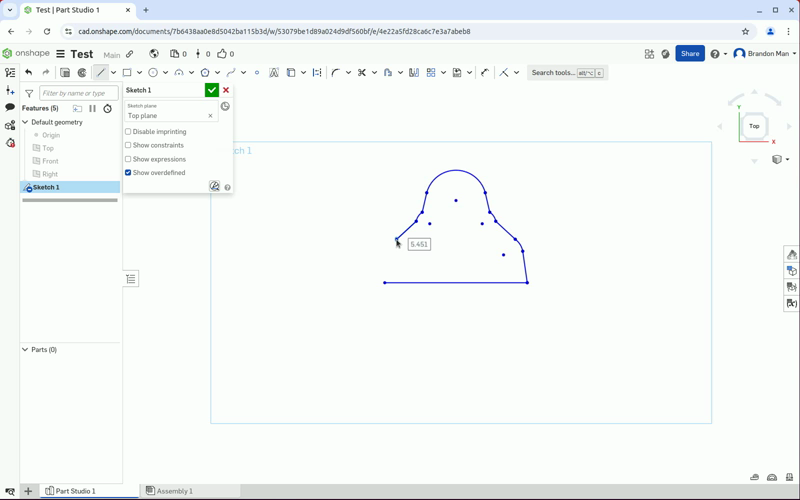
key(a)
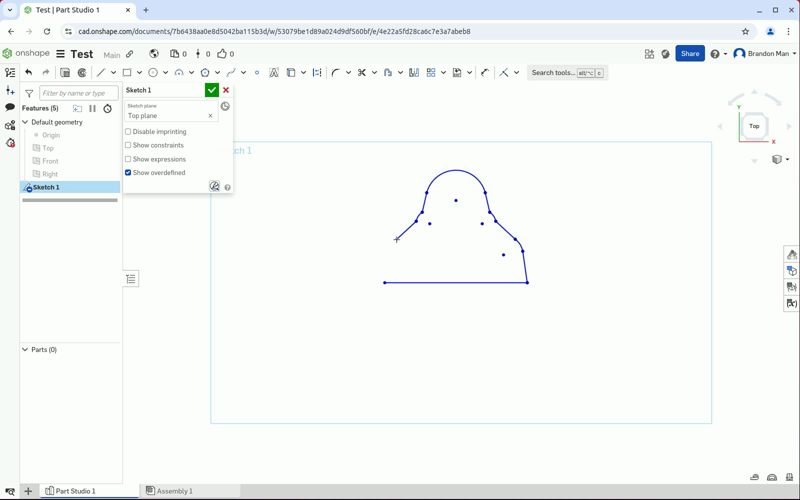
mouse_move(396, 239)
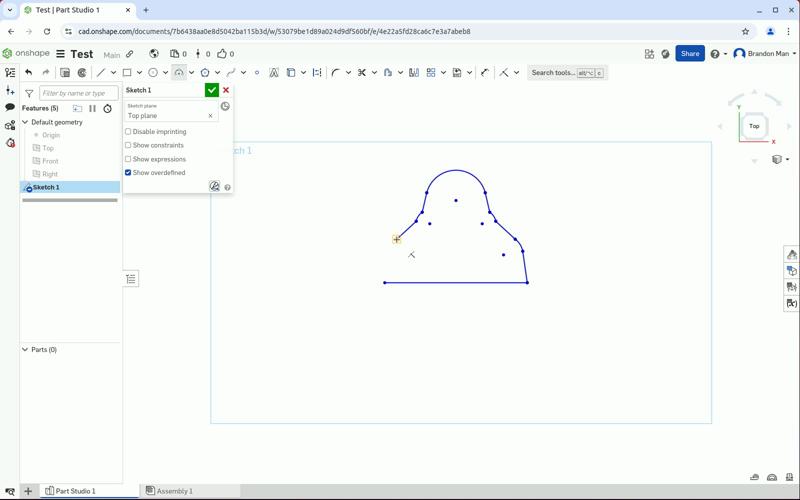
click(396, 239)
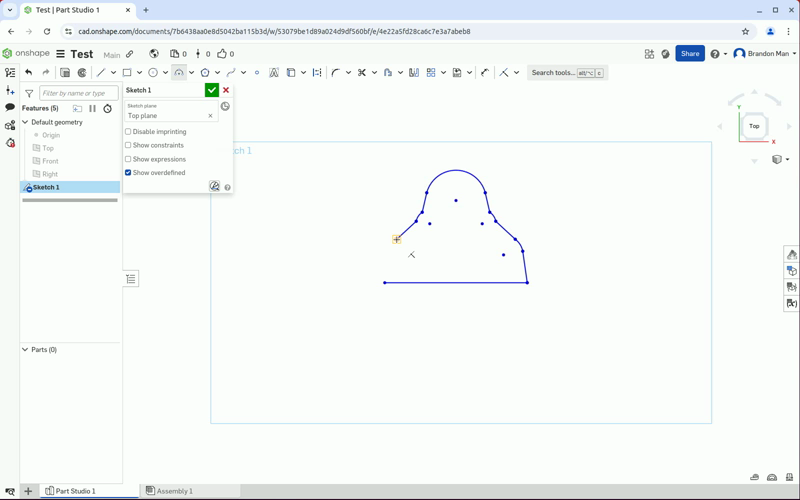
key_down(shift)
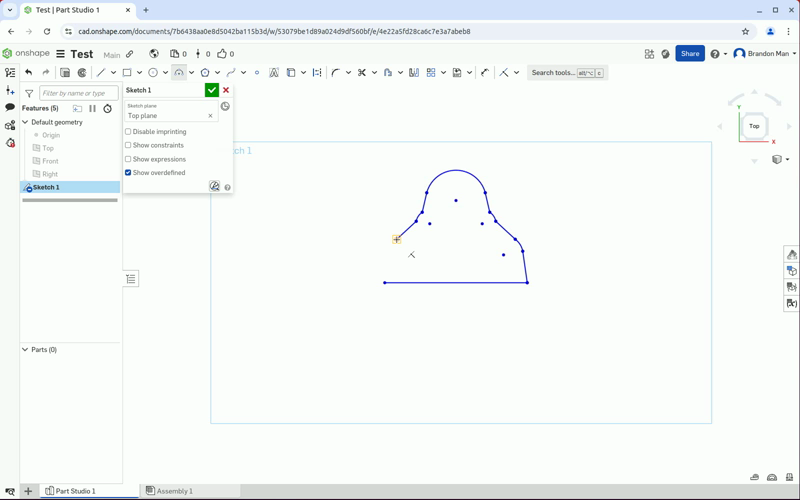
mouse_move(389, 251)
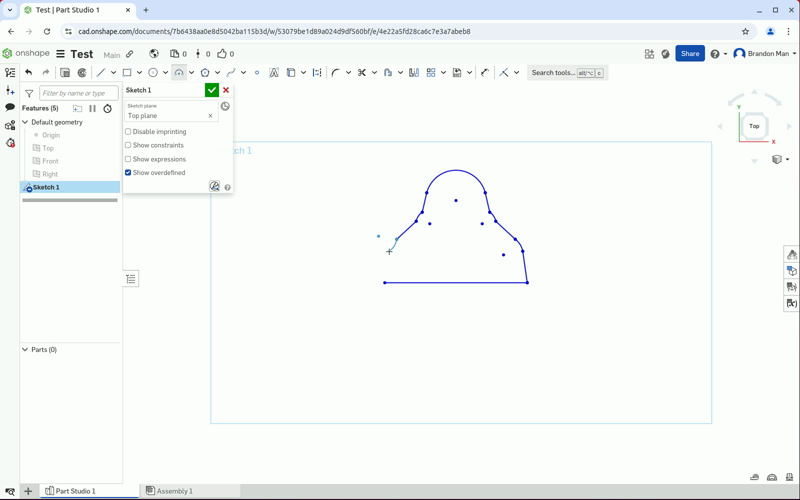
click(389, 251)
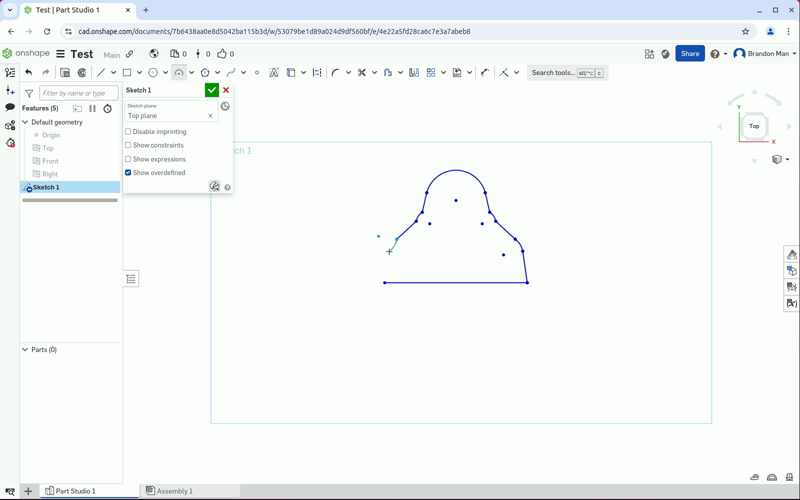
mouse_move(391, 244)
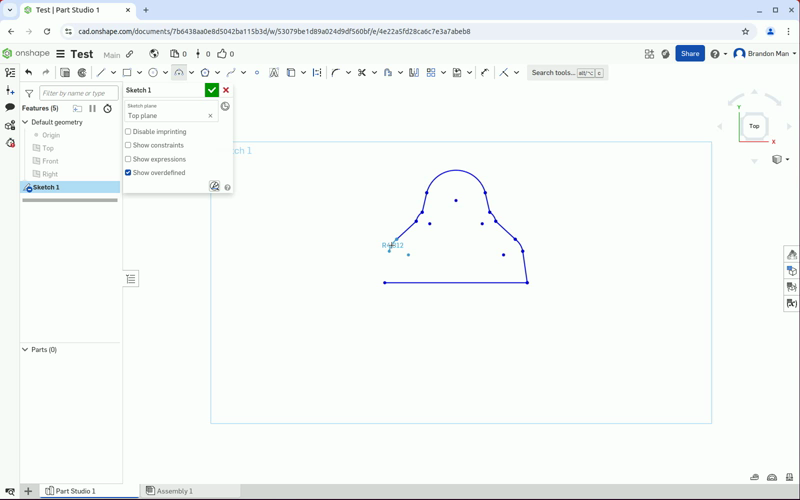
click(391, 244)
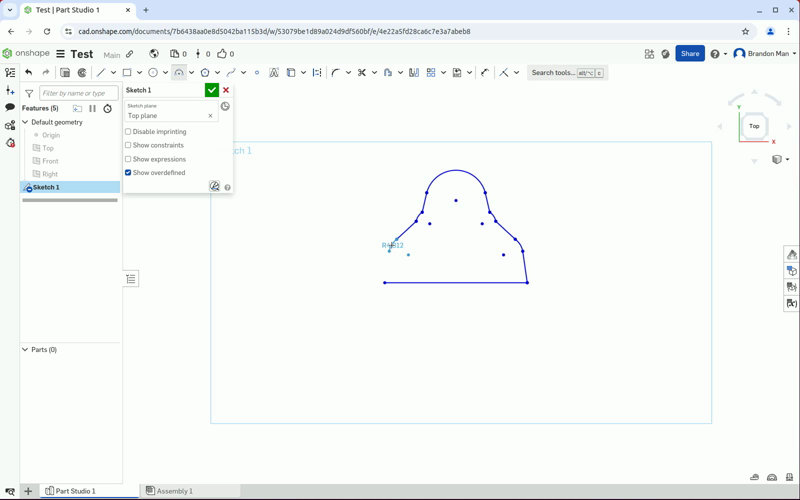
key_up(shift)
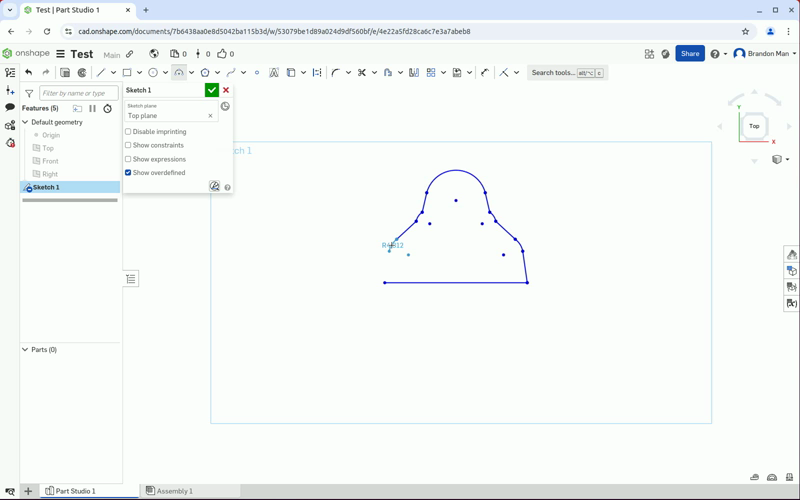
key(esc)
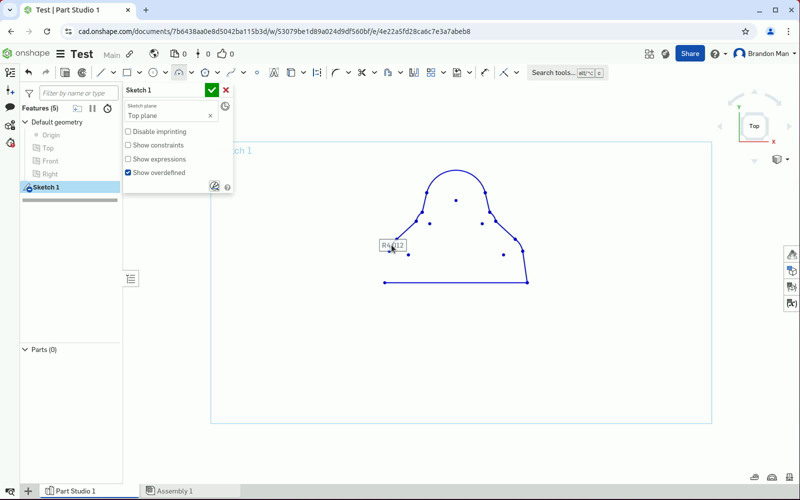
key(l)
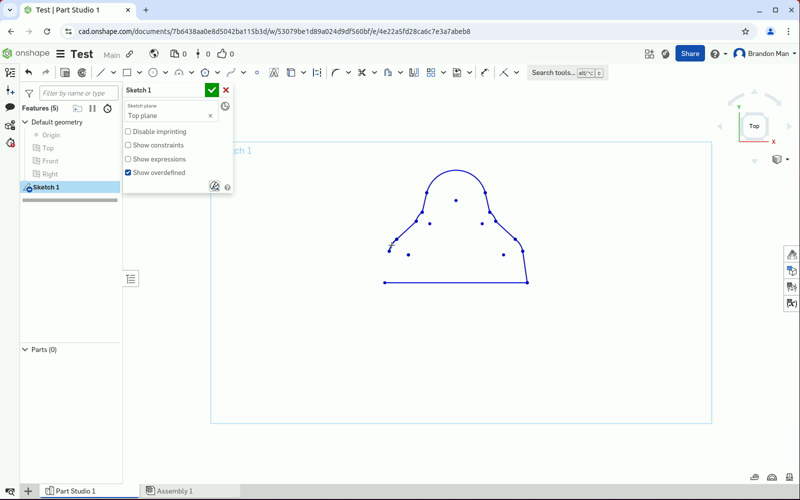
mouse_move(389, 251)
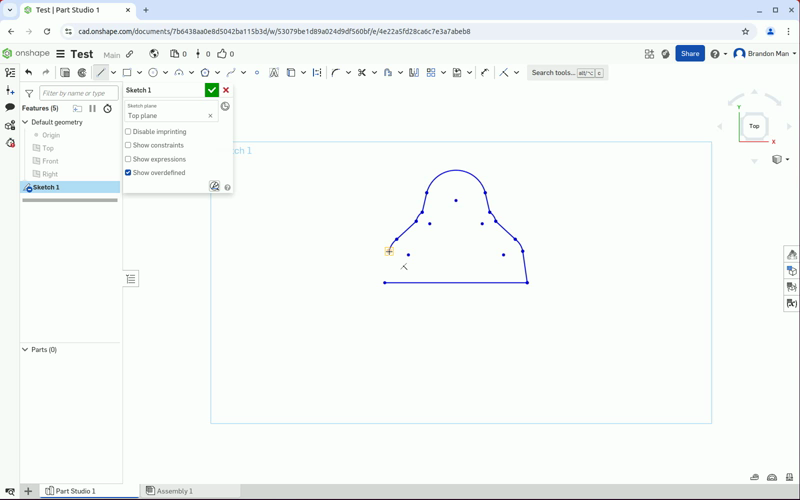
click(389, 251)
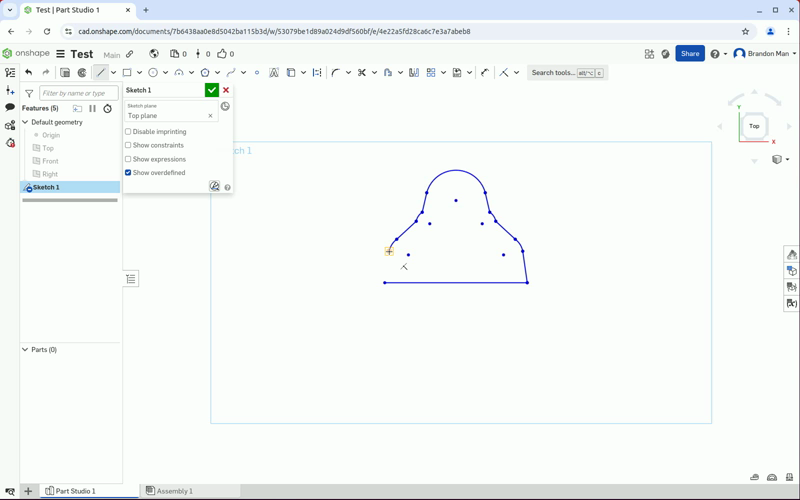
mouse_move(419, 251)
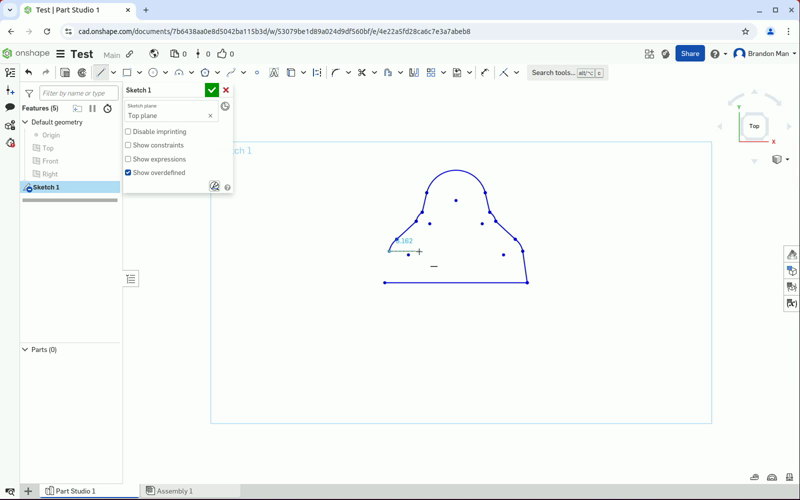
key_down(shift)
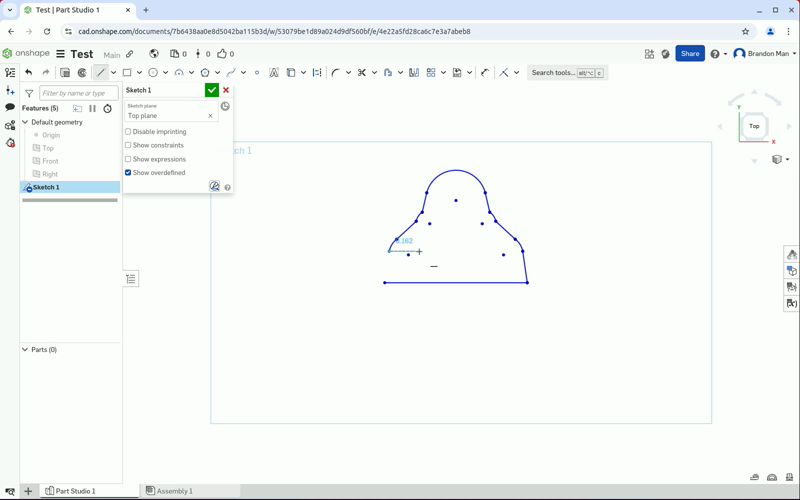
mouse_move(384, 282)
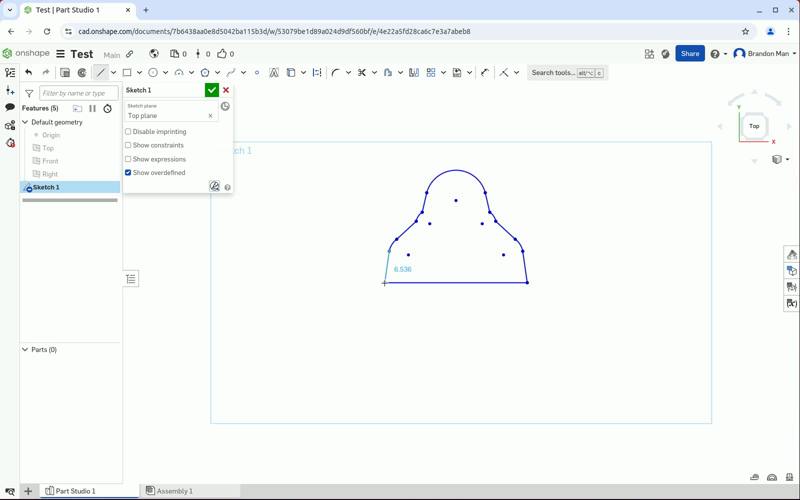
key_up(shift)
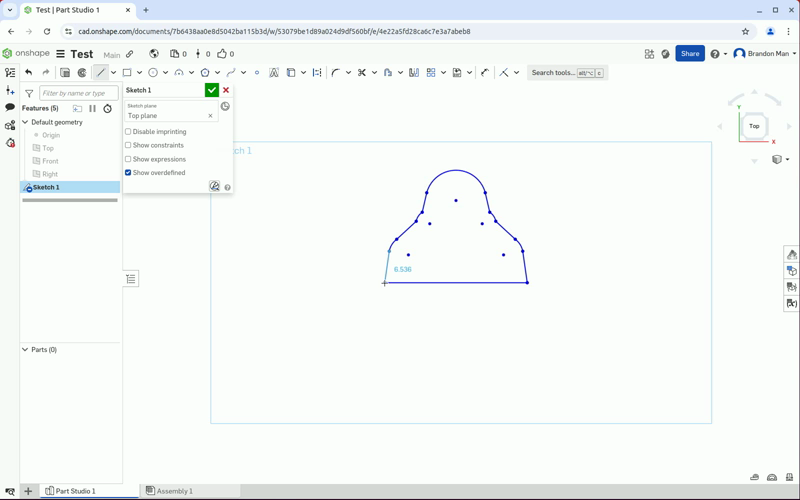
click(384, 282)
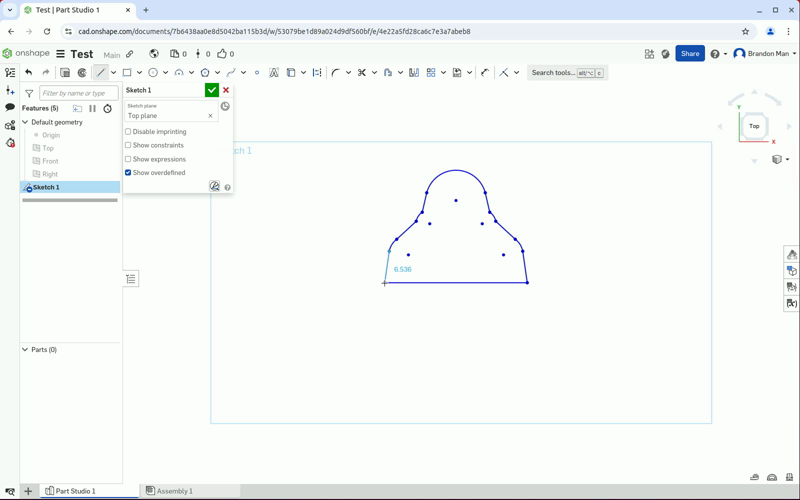
key(esc)
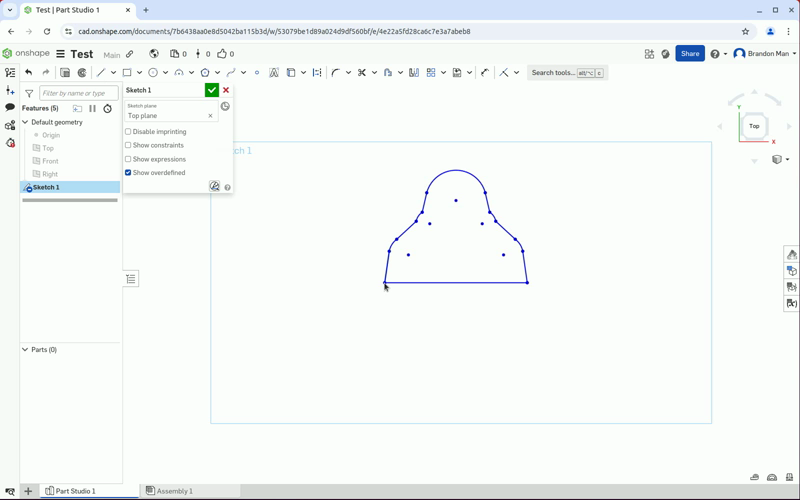
key(c)
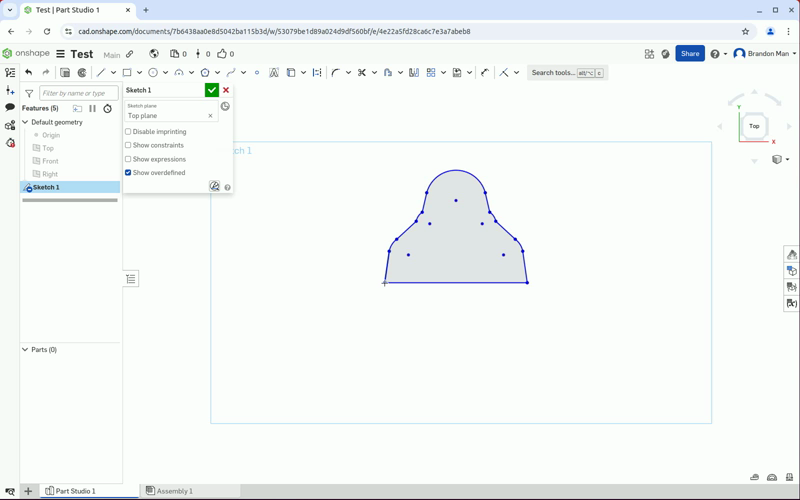
key_down(shift)
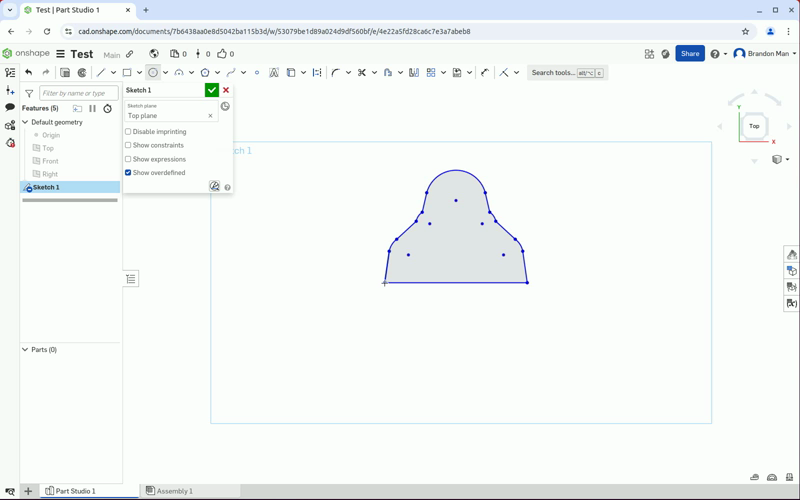
mouse_move(422, 258)
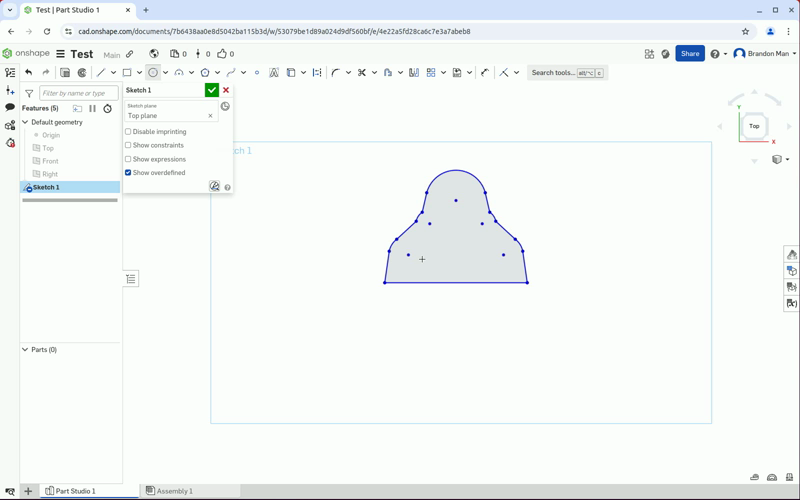
click(422, 258)
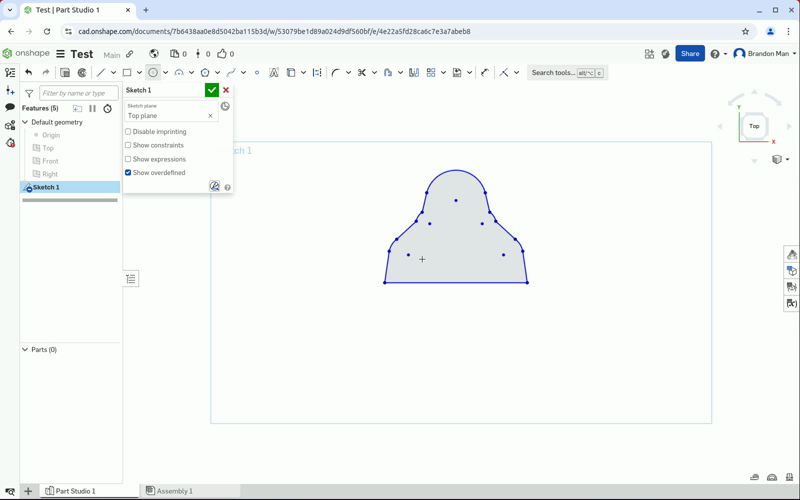
key_up(shift)
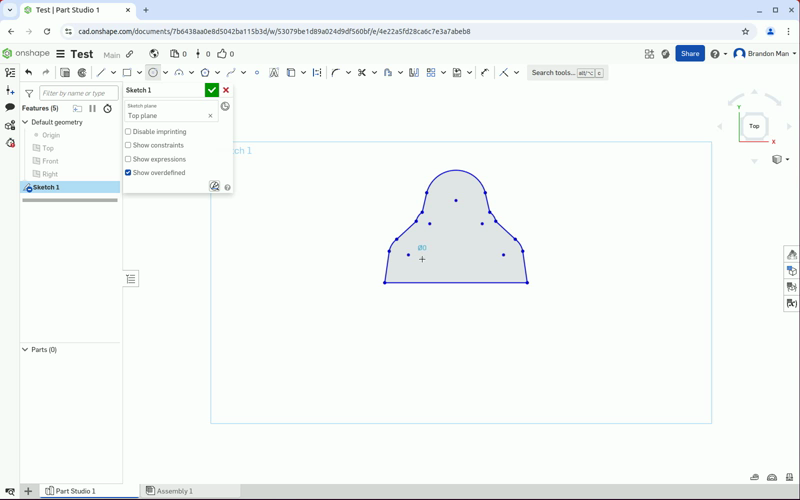
mouse_move(435, 258)
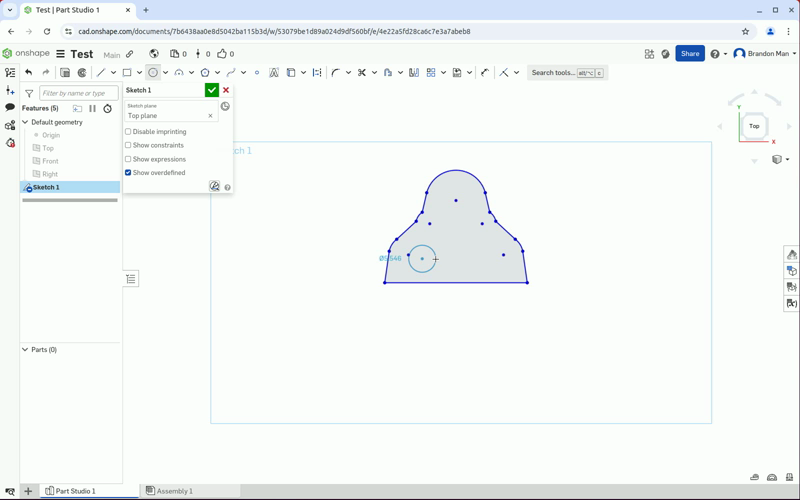
click(435, 258)
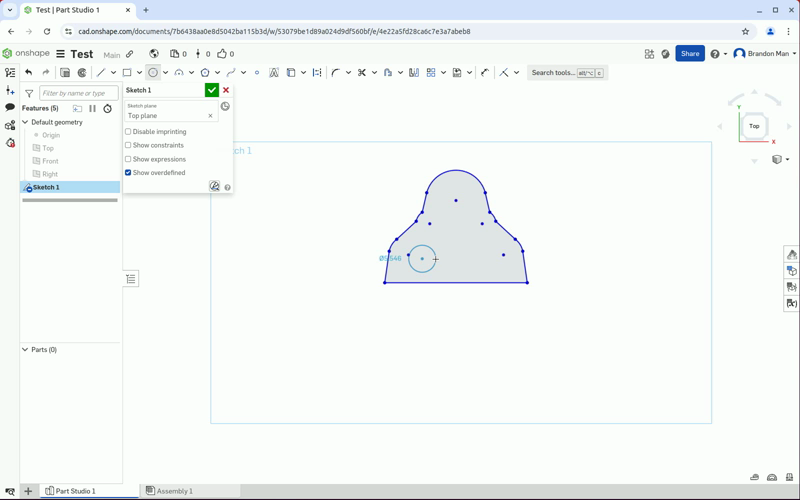
key(esc)
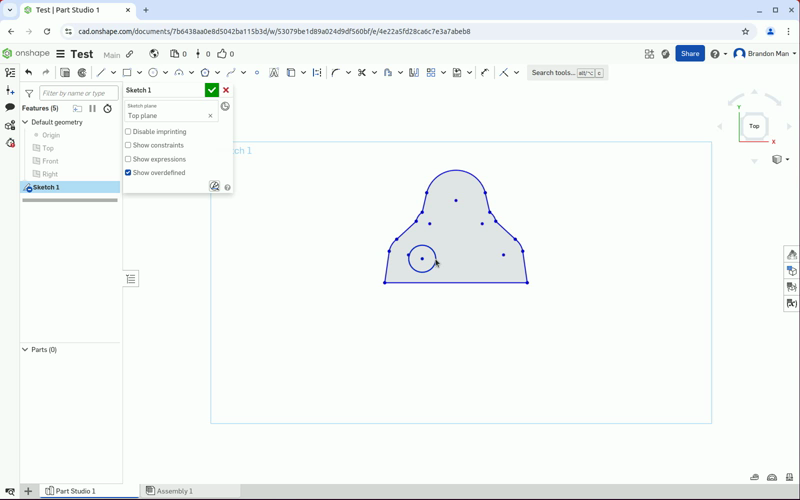
key(c)
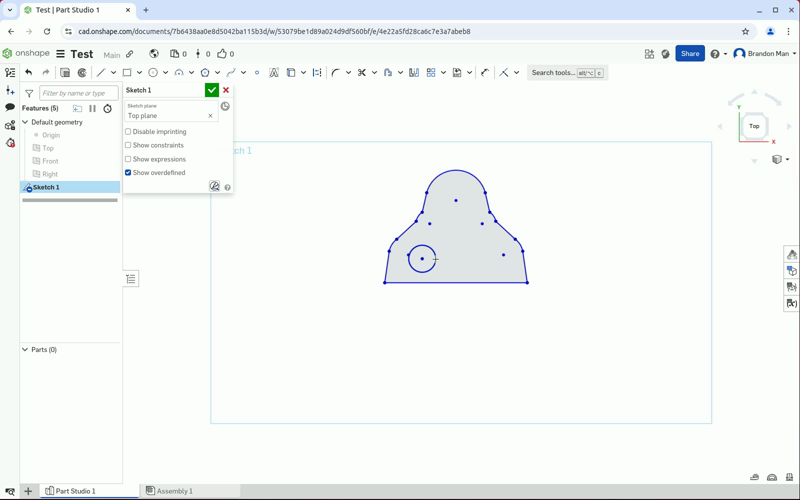
key_down(shift)
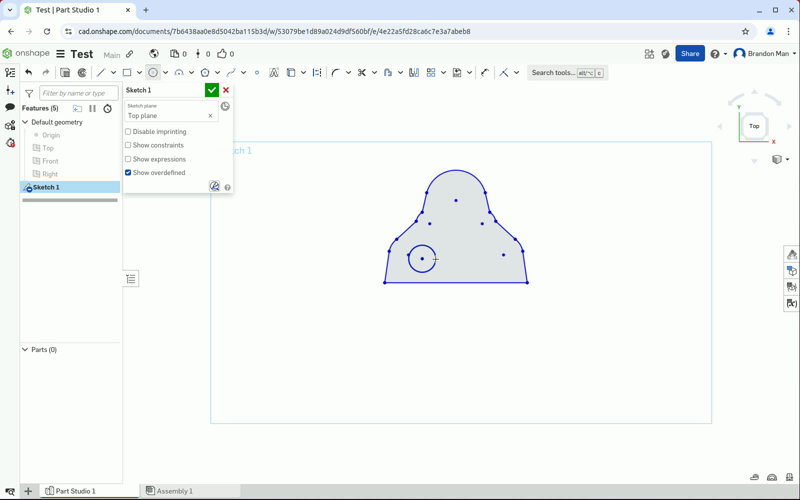
mouse_move(455, 200)
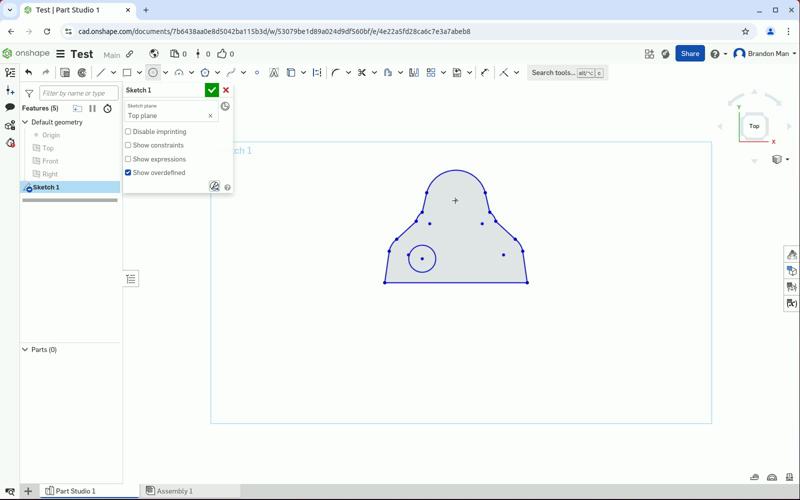
scroll(6)
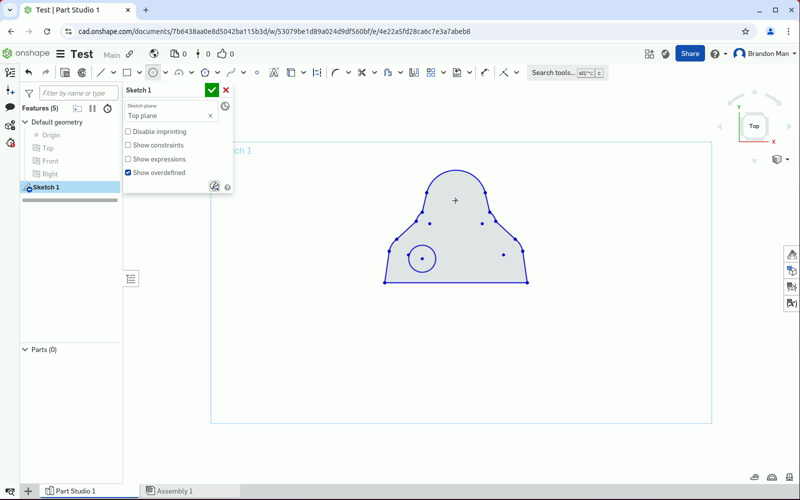
scroll(6)
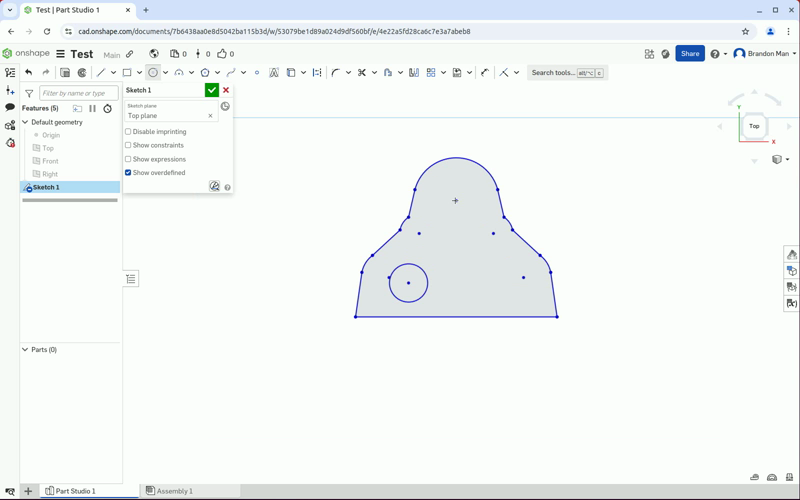
scroll(6)
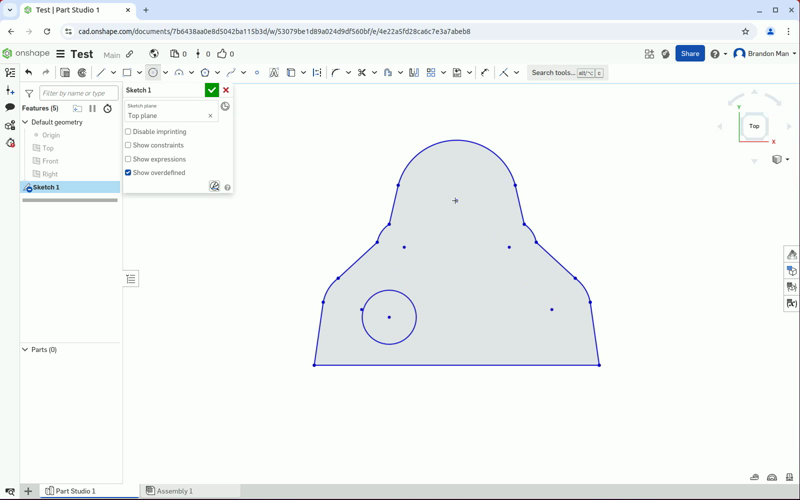
scroll(6)
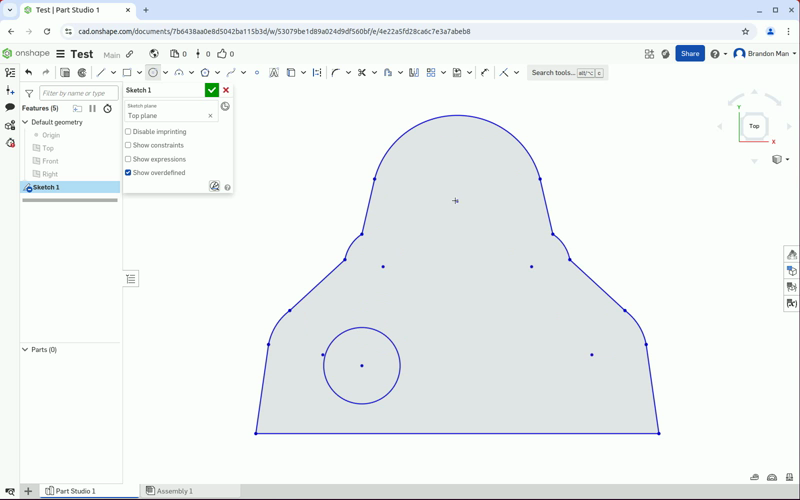
scroll(6)
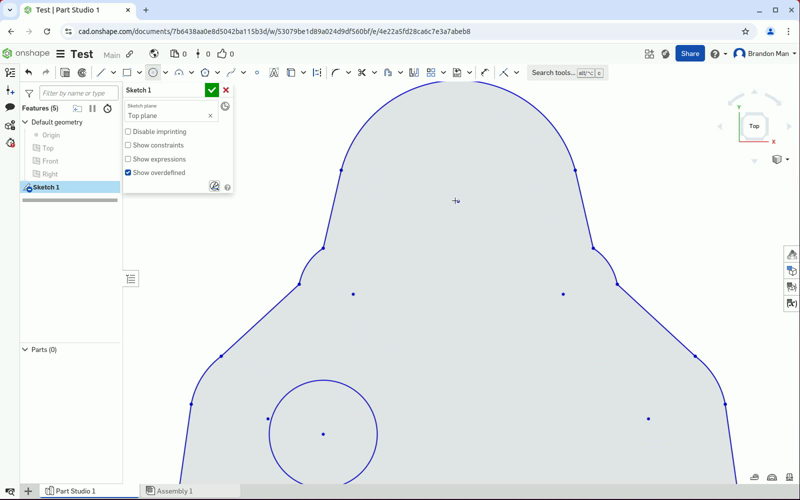
scroll(6)
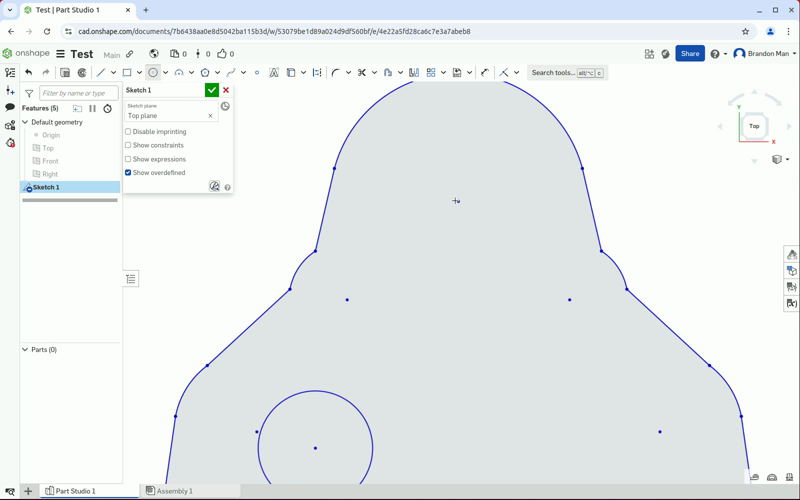
scroll(6)
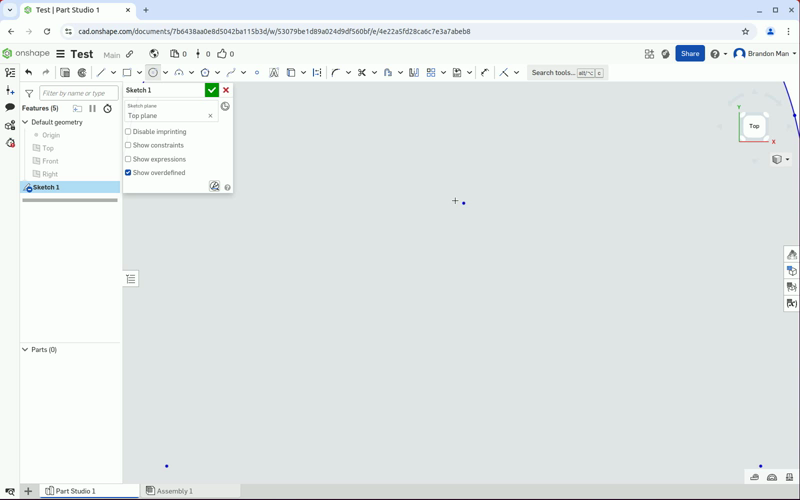
click(455, 200)
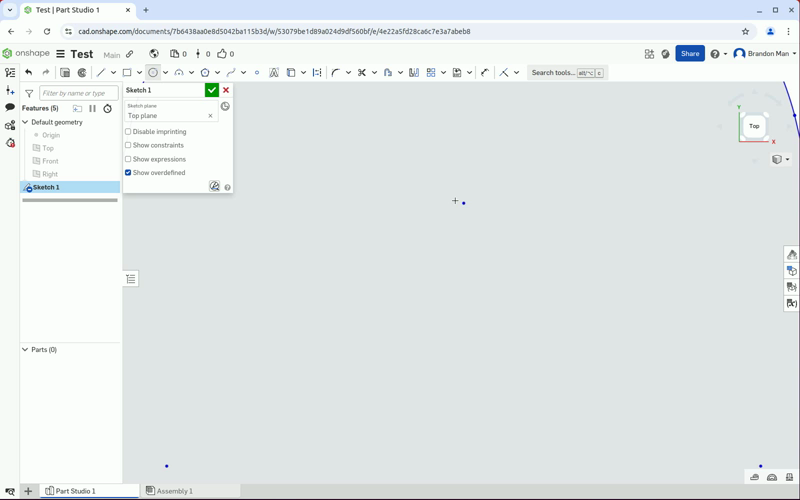
scroll(-6)
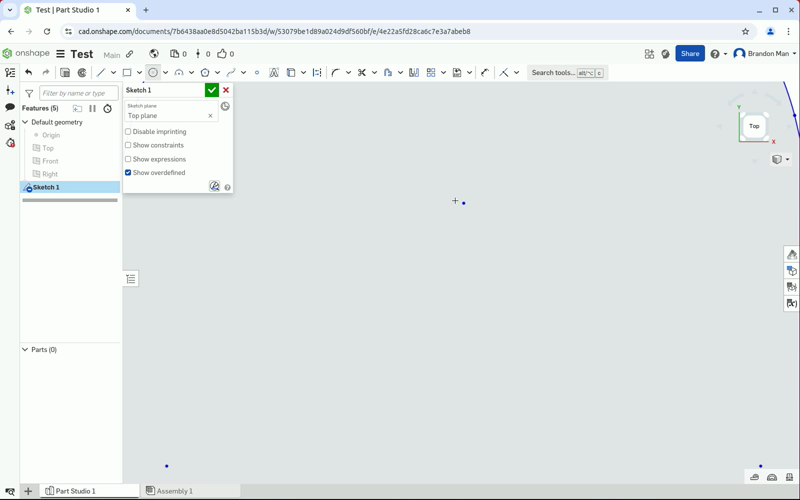
scroll(-6)
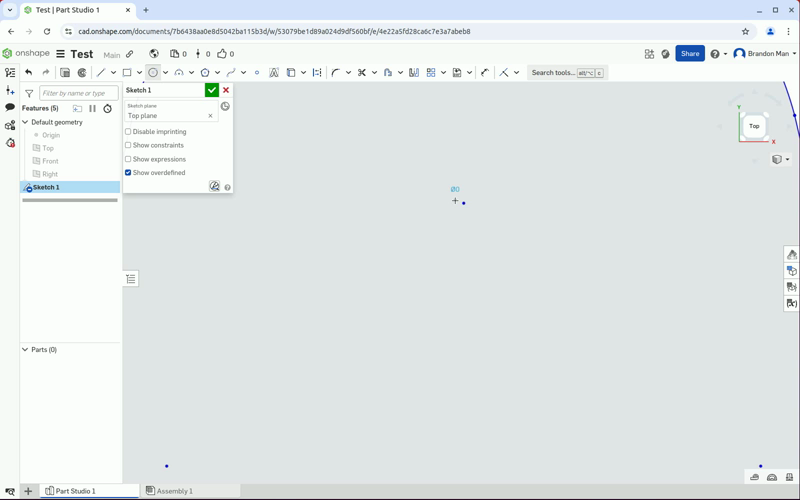
scroll(-6)
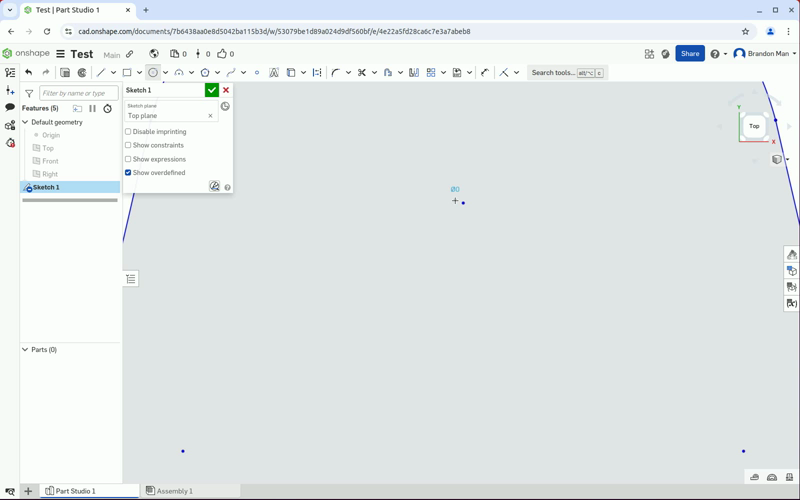
scroll(-6)
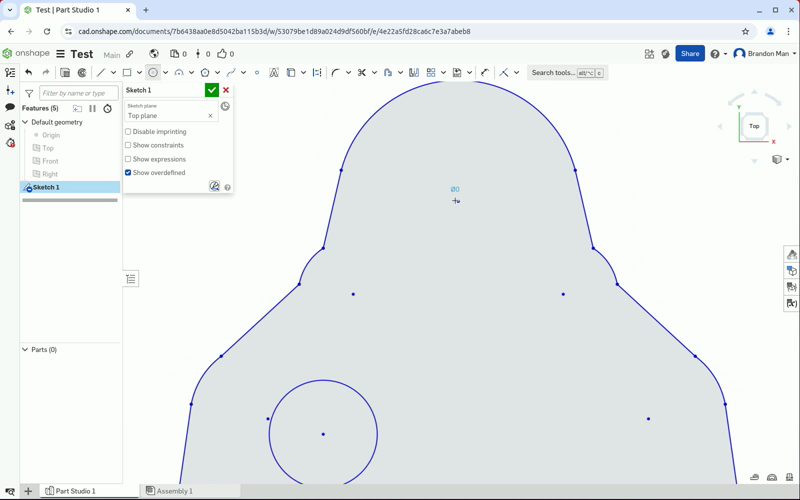
scroll(-6)
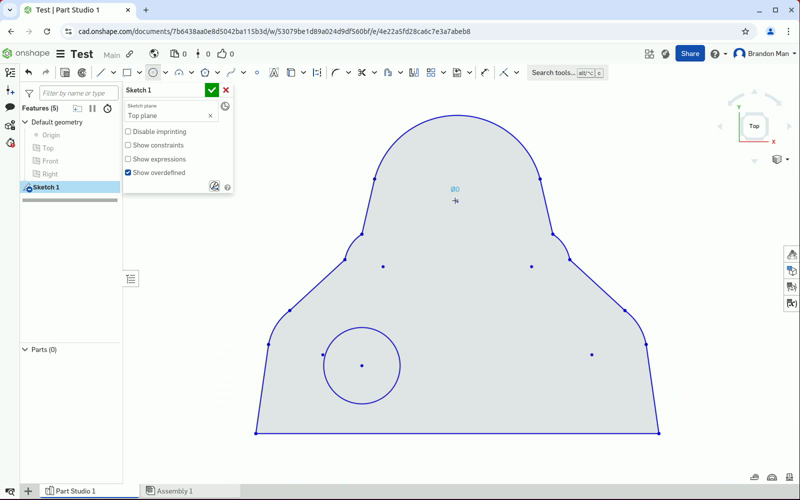
scroll(-6)
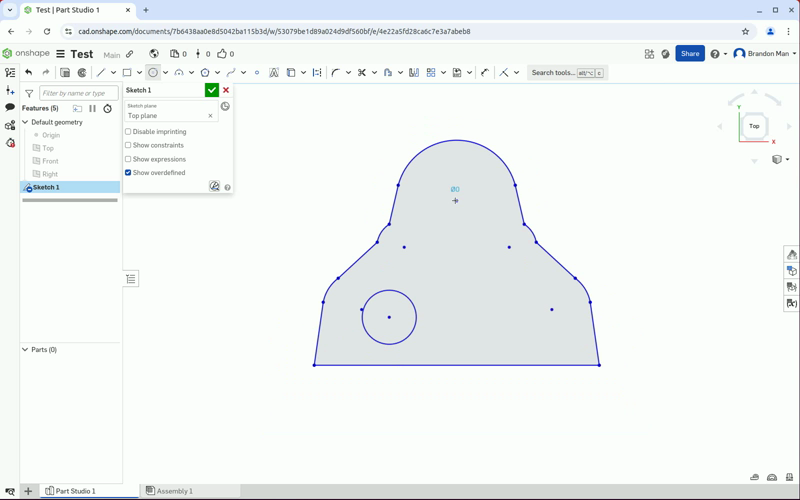
scroll(-6)
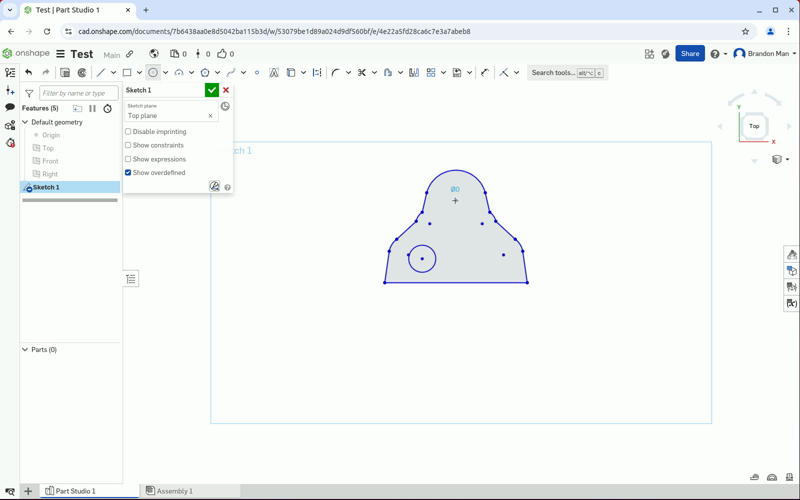
key_up(shift)
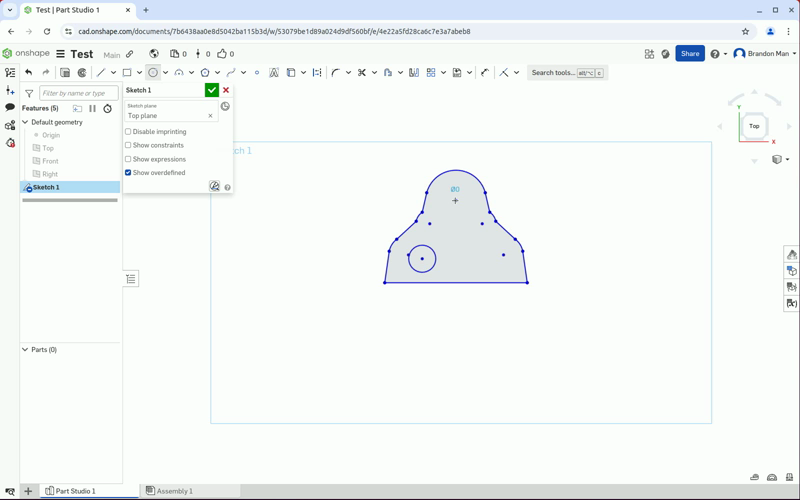
mouse_move(470, 200)
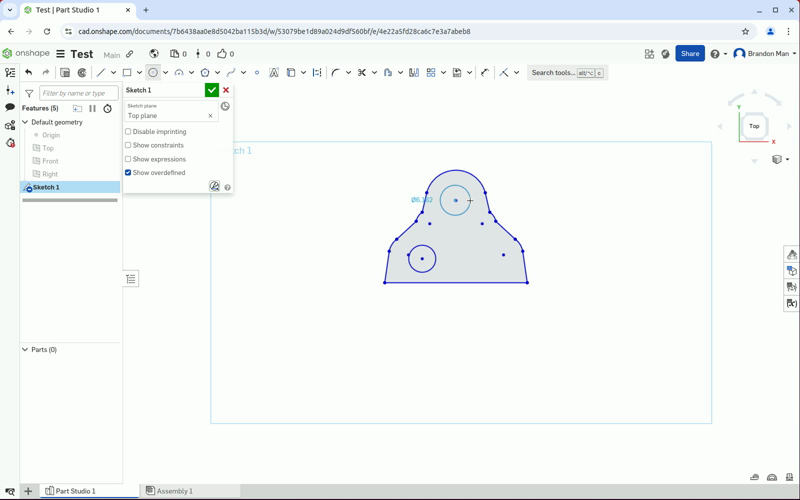
click(470, 200)
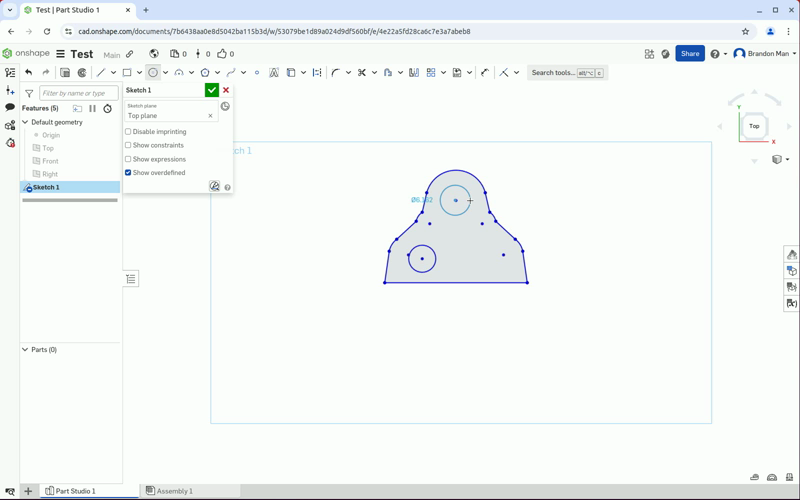
key(esc)
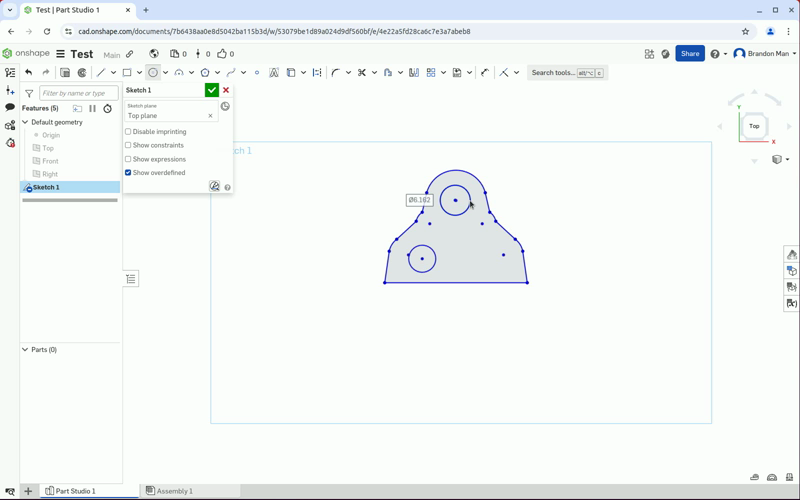
key(c)
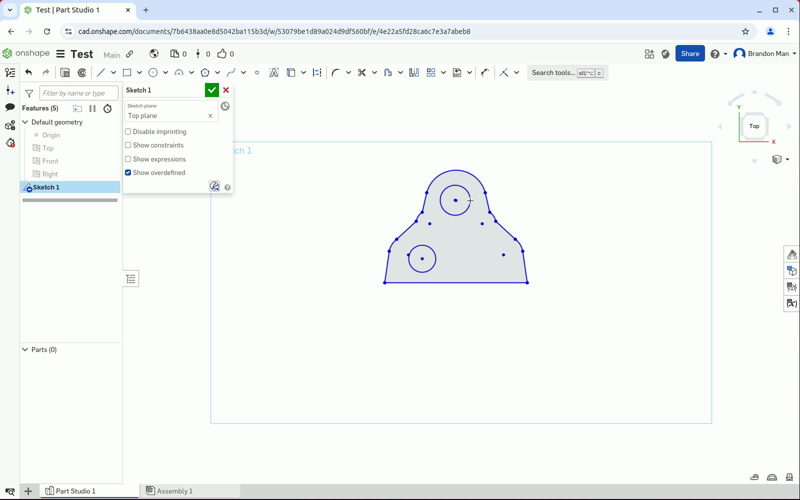
key_down(shift)
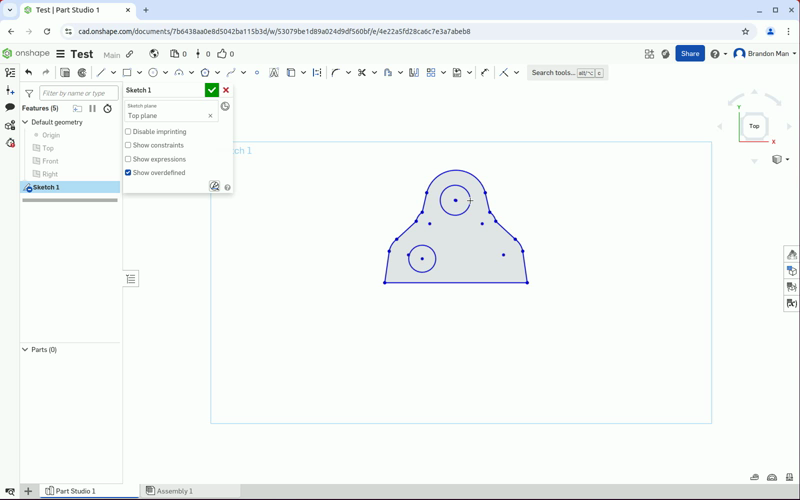
mouse_move(489, 258)
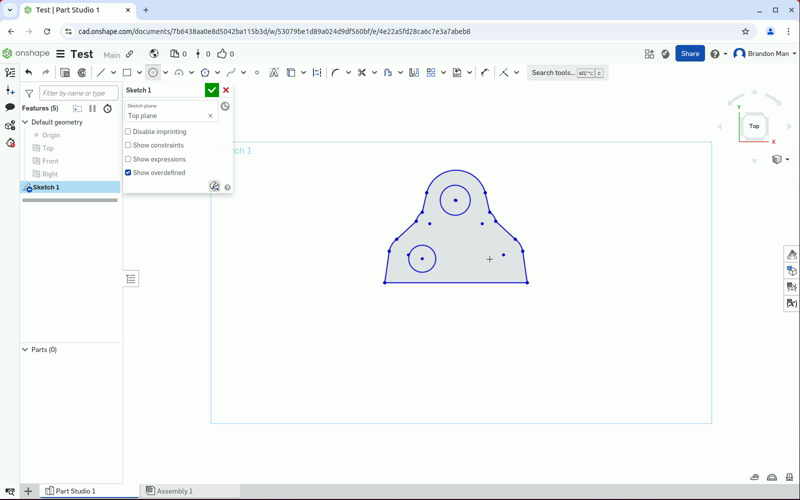
click(489, 258)
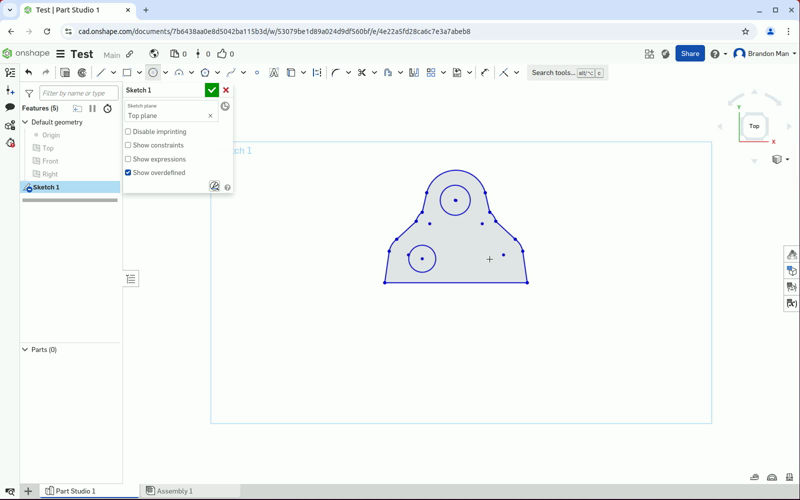
key_up(shift)
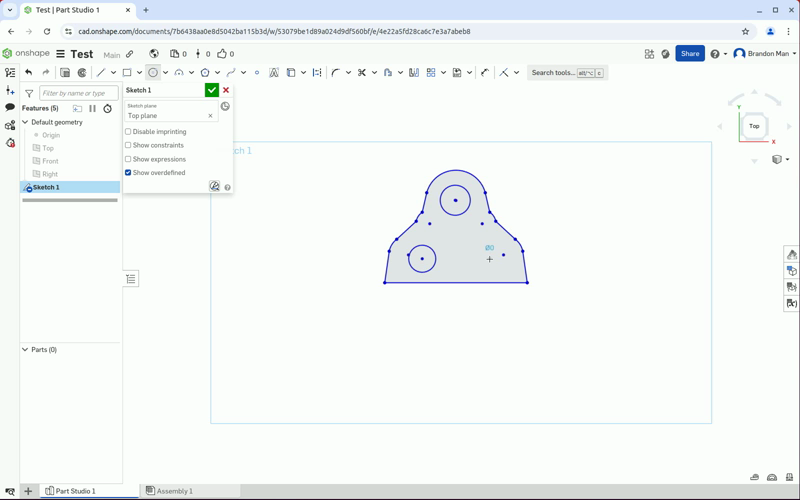
mouse_move(503, 258)
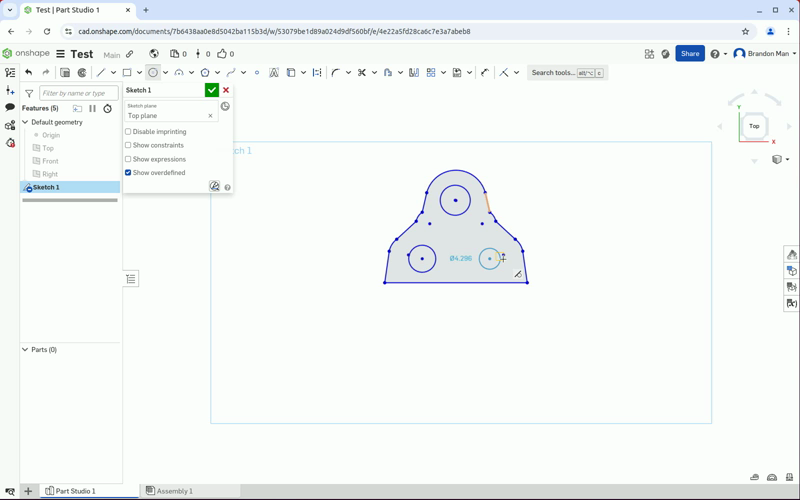
scroll(6)
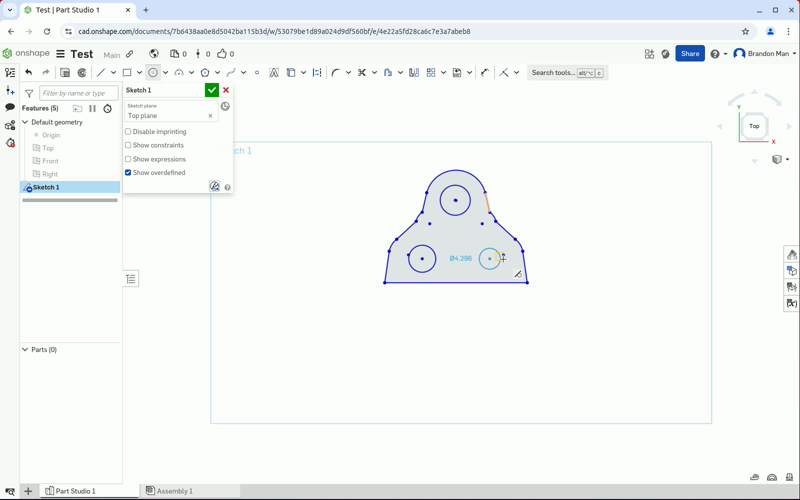
scroll(6)
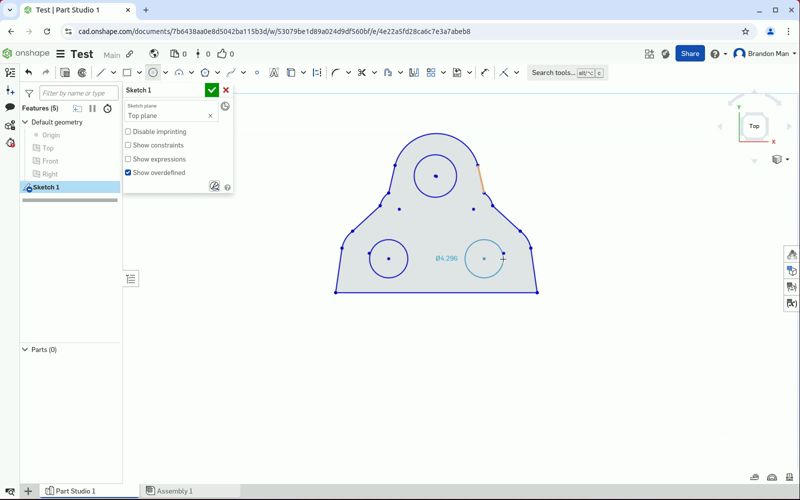
scroll(6)
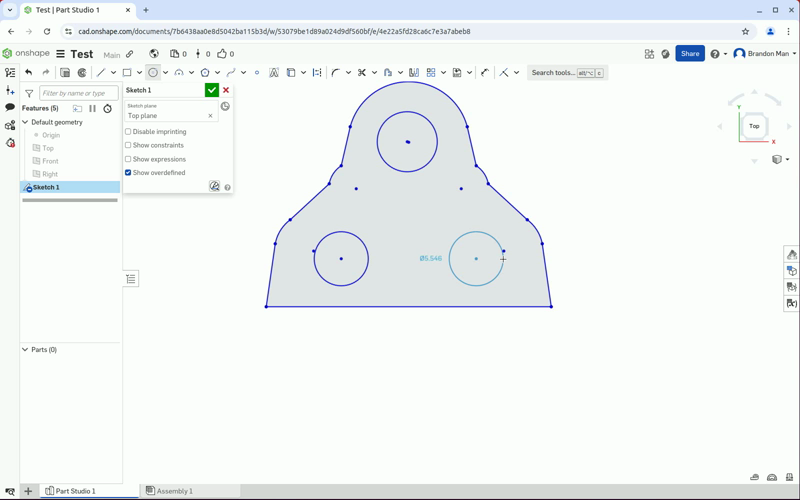
scroll(6)
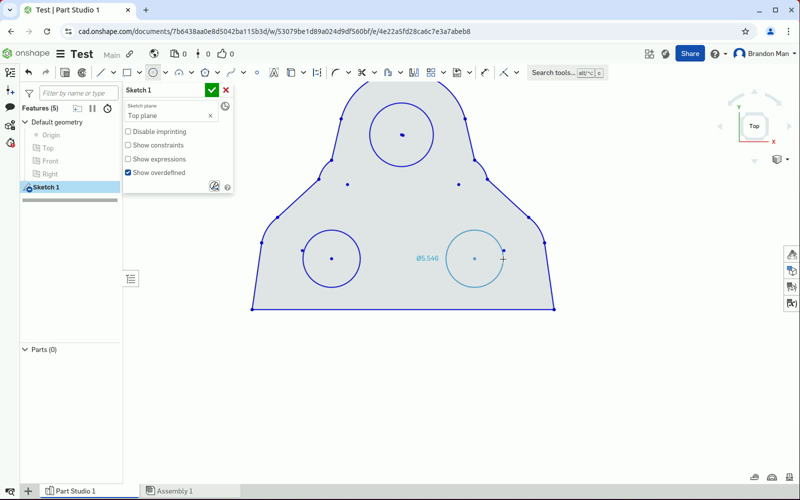
scroll(6)
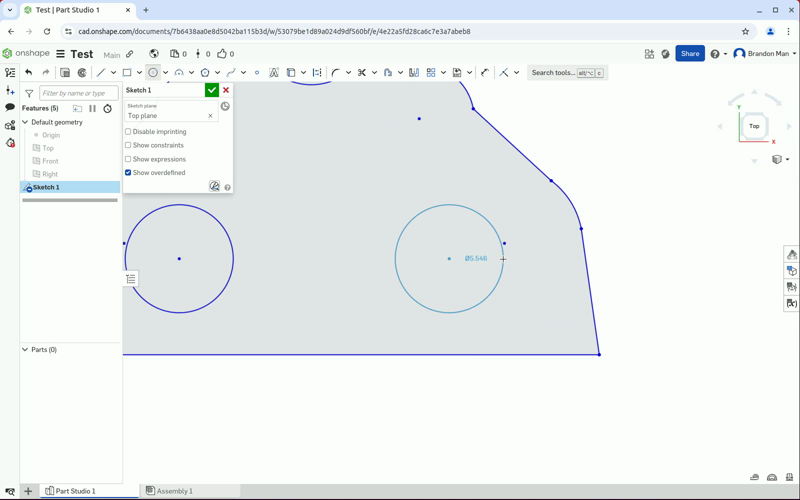
scroll(6)
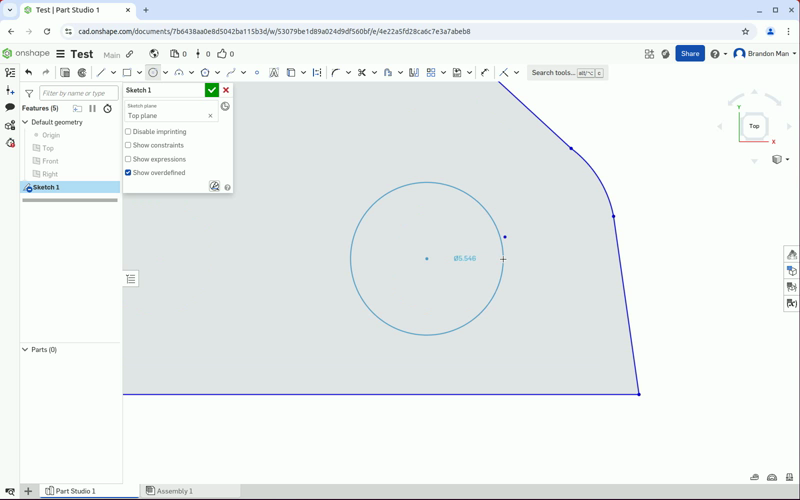
scroll(6)
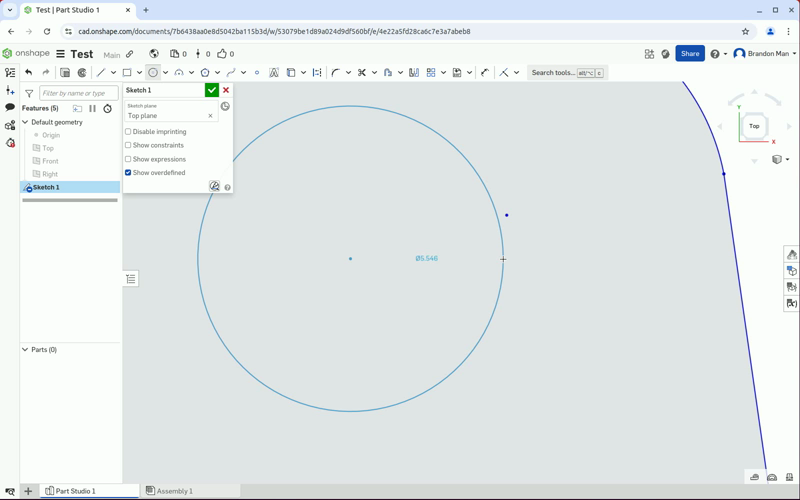
click(503, 258)
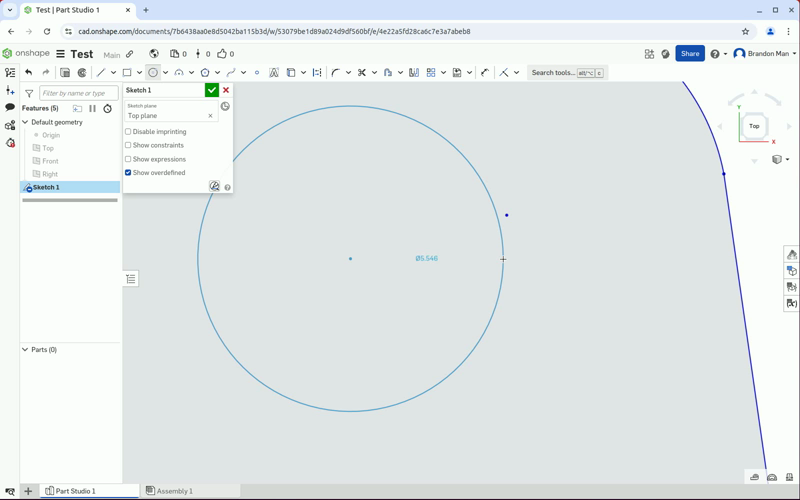
scroll(-6)
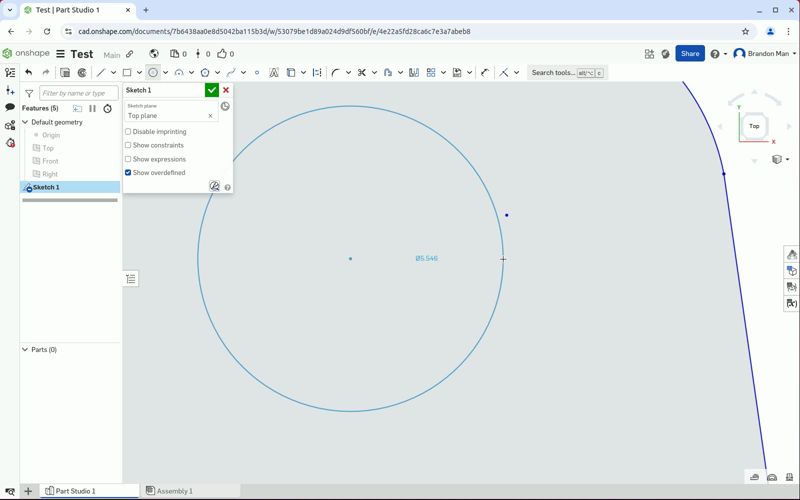
scroll(-6)
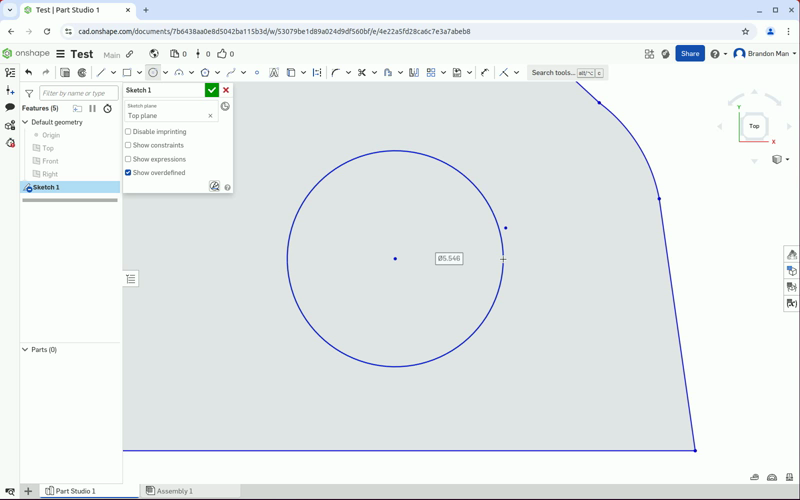
scroll(-6)
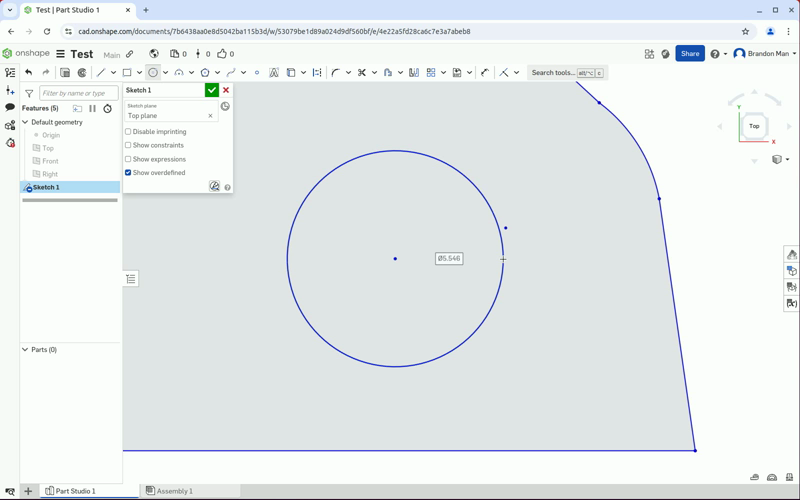
scroll(-6)
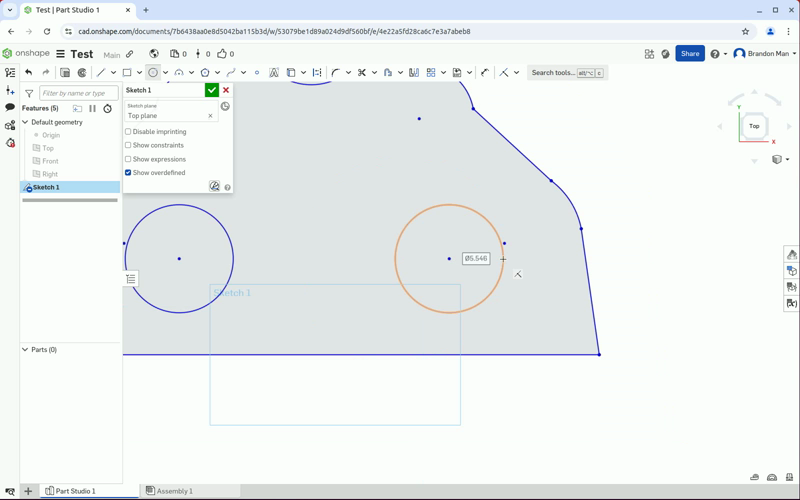
scroll(-6)
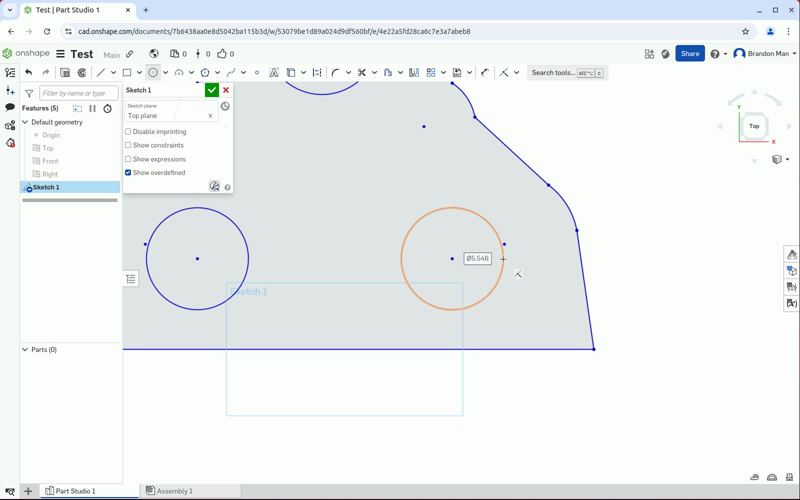
scroll(-6)
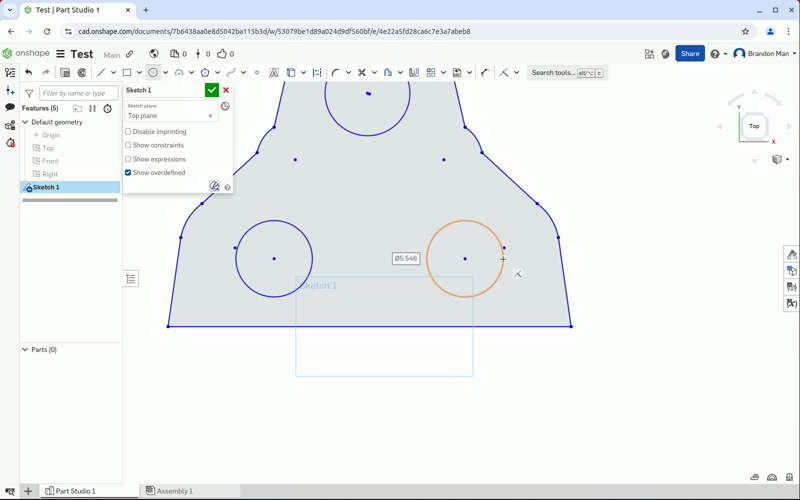
scroll(-6)
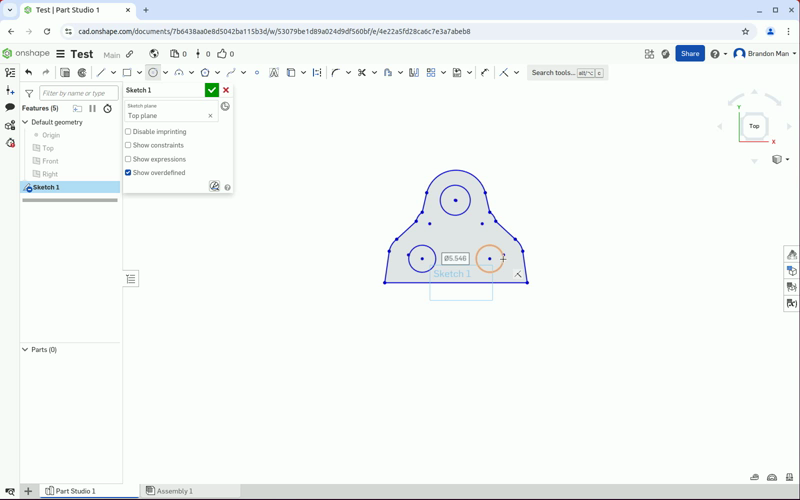
key(esc)
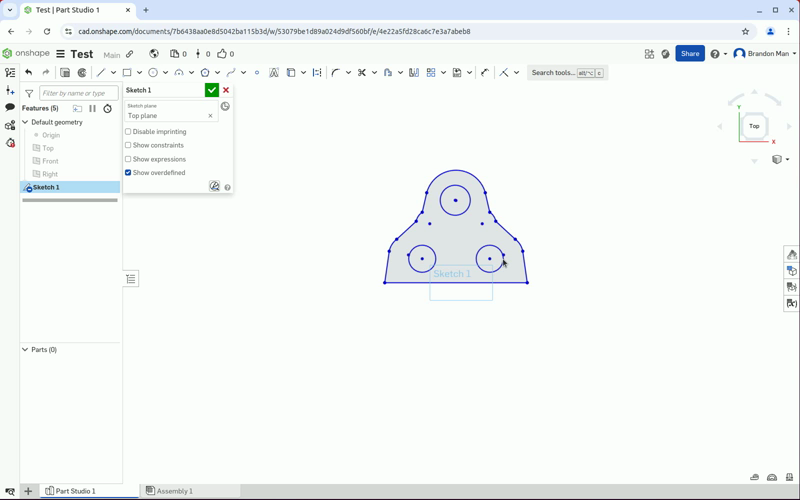
mouse_move(476, 275)
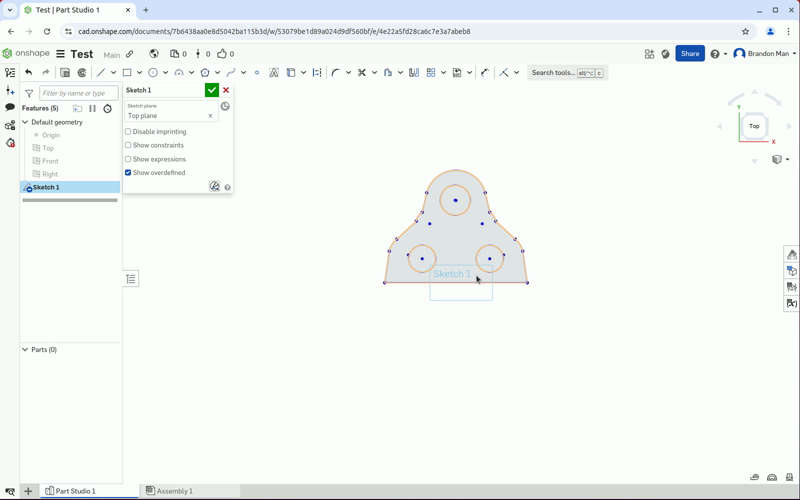
click(476, 275)
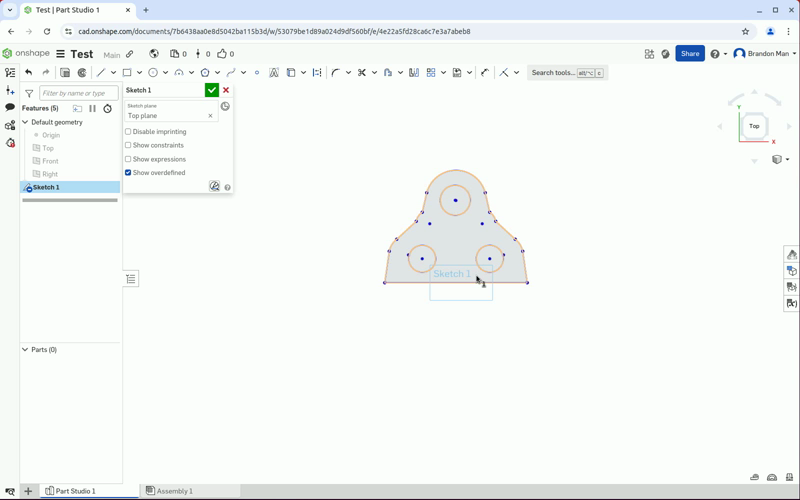
mouse_move(73, 352)
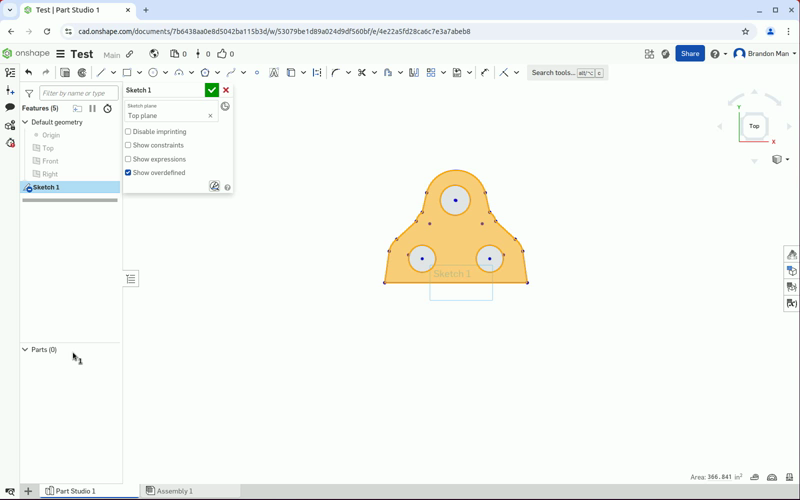
key(shift+y)
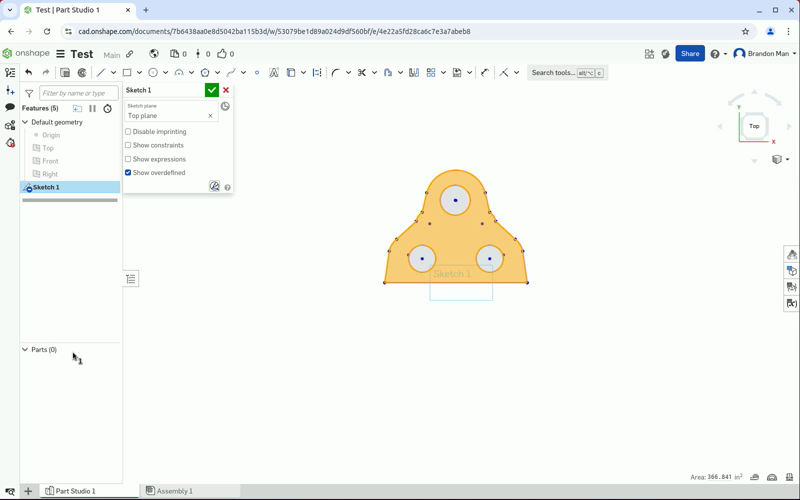
key(shift+e)
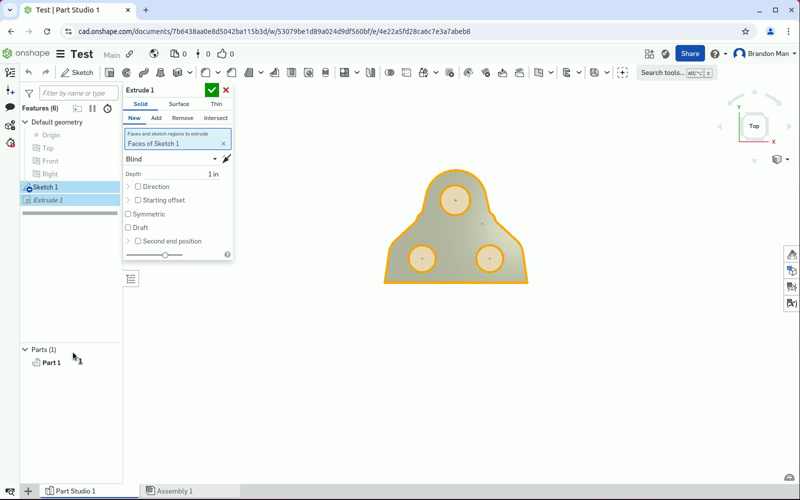
mouse_move(143, 106)
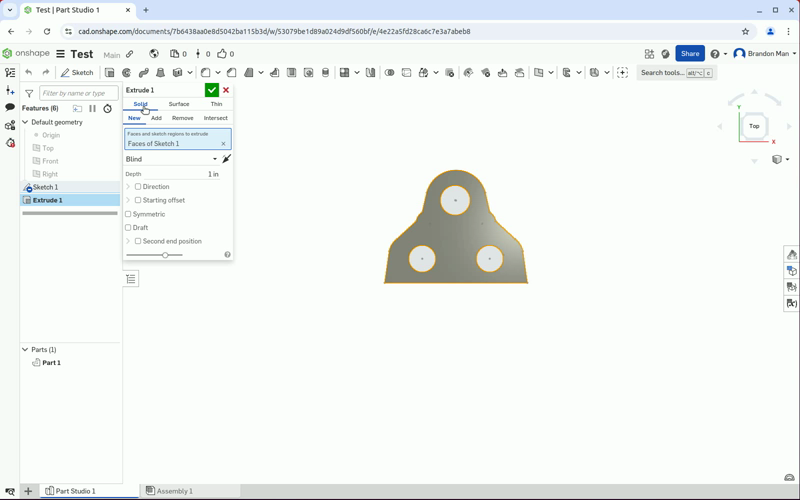
click(143, 106)
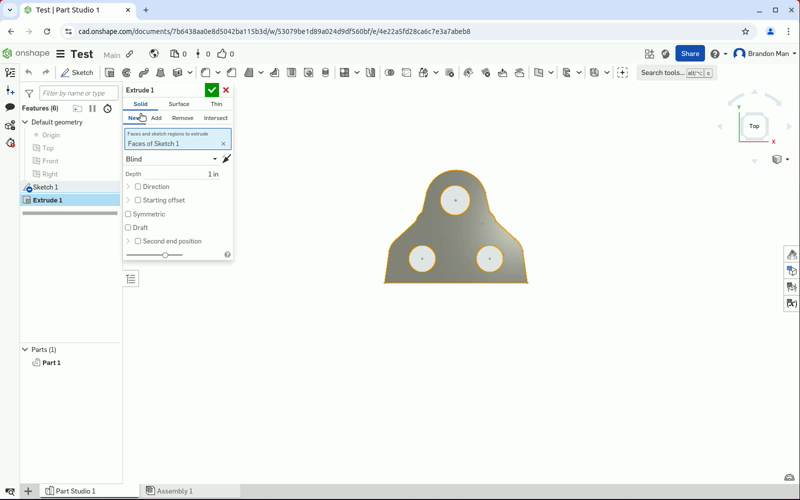
mouse_move(137, 120)
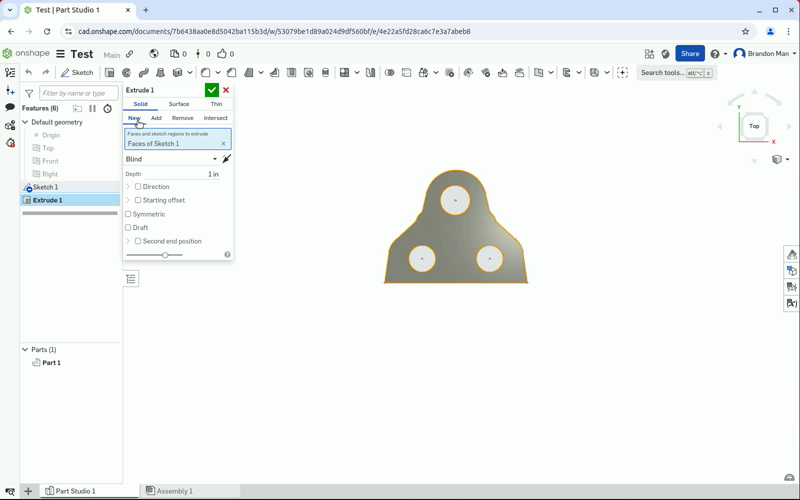
click(137, 120)
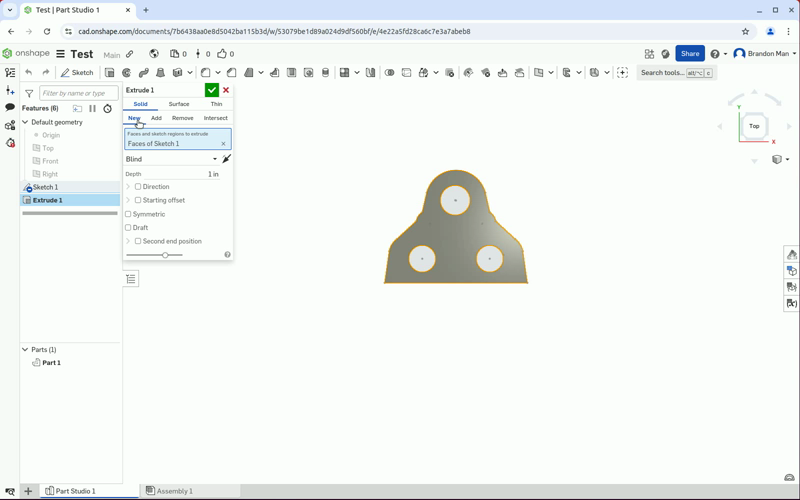
key(tab, 4)
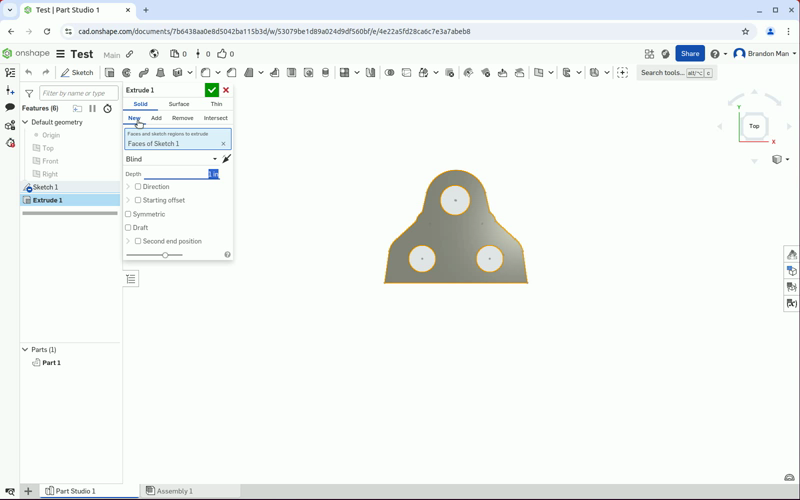
text(3.37)
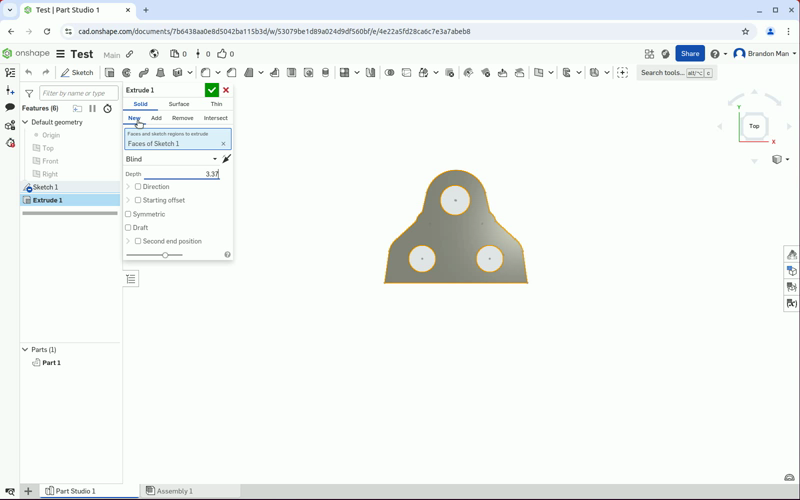
key(enter)
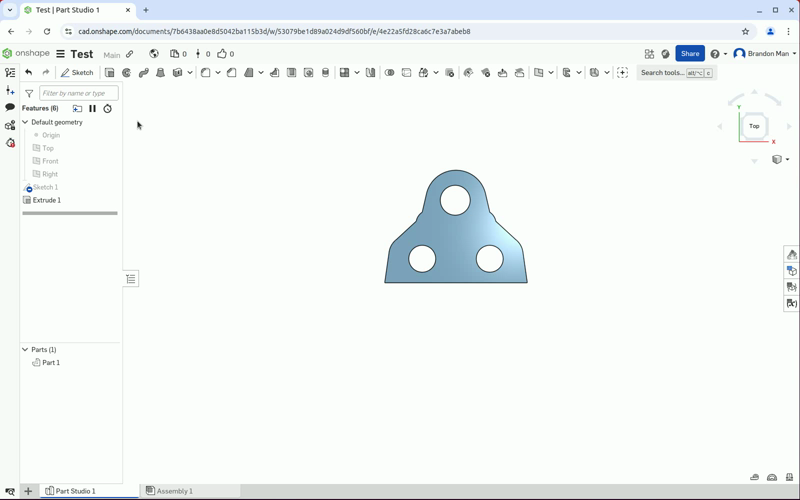
key(shift+h)
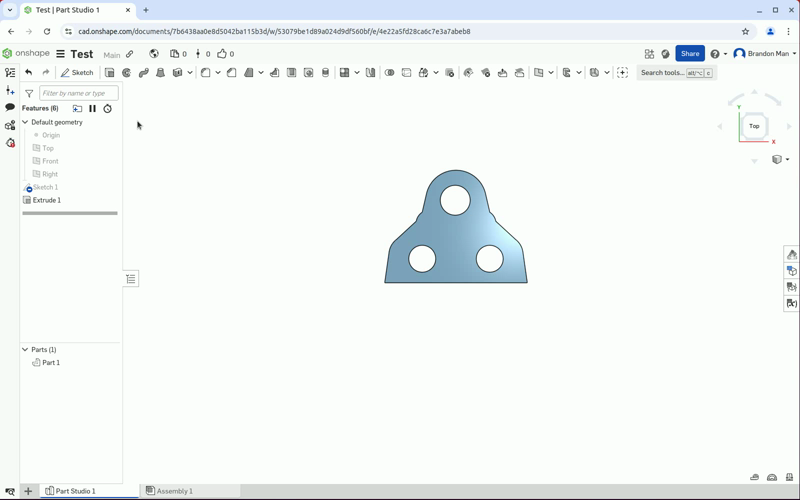
key(shift+h)
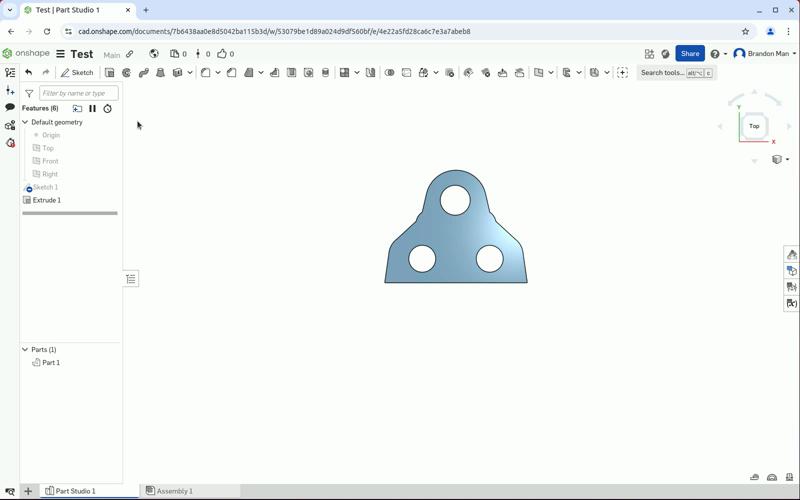
mouse_move(73, 189)
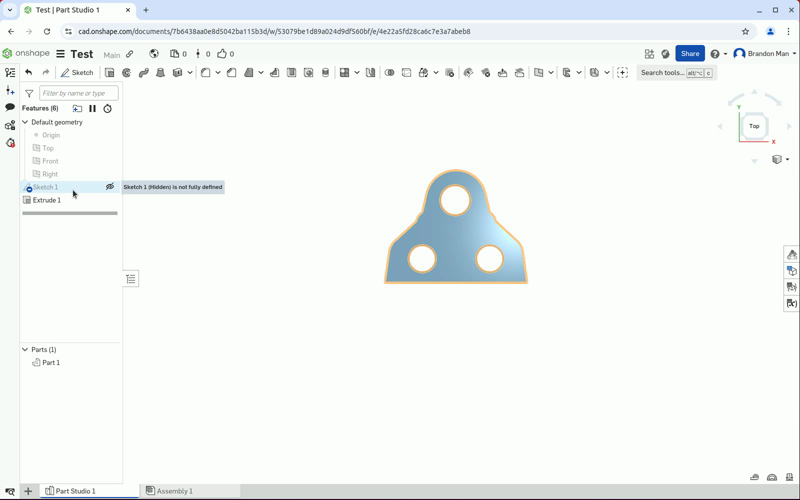
click(73, 189)
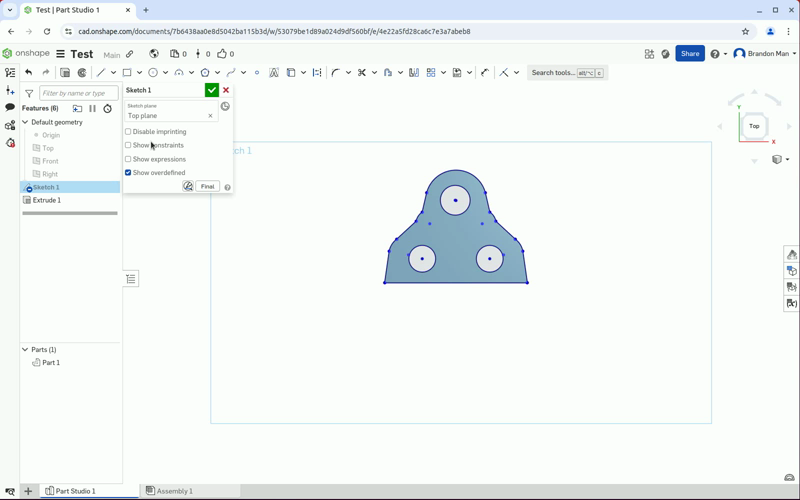
mouse_move(229, 92)
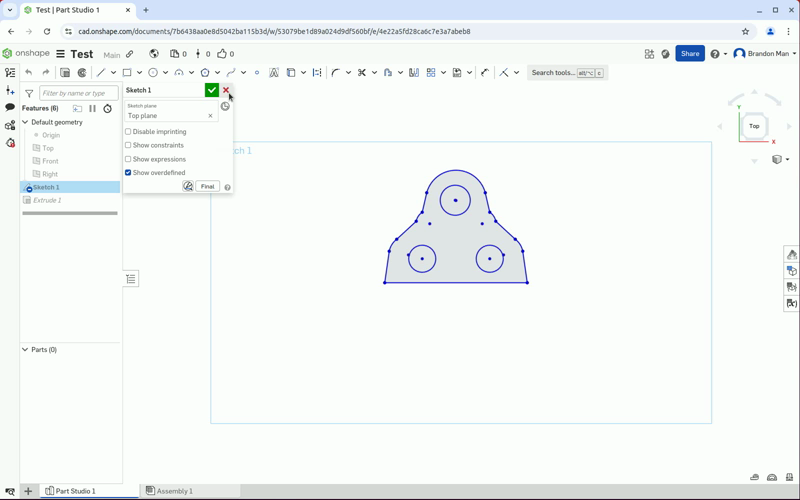
click(229, 92)
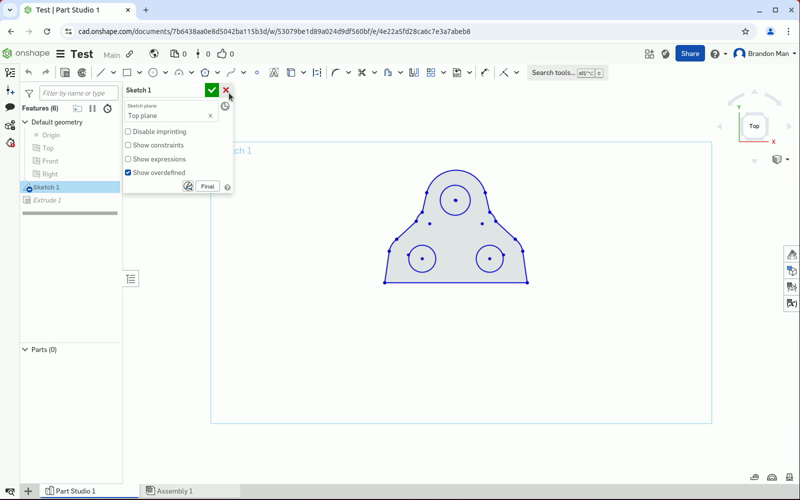
key(shift+s)
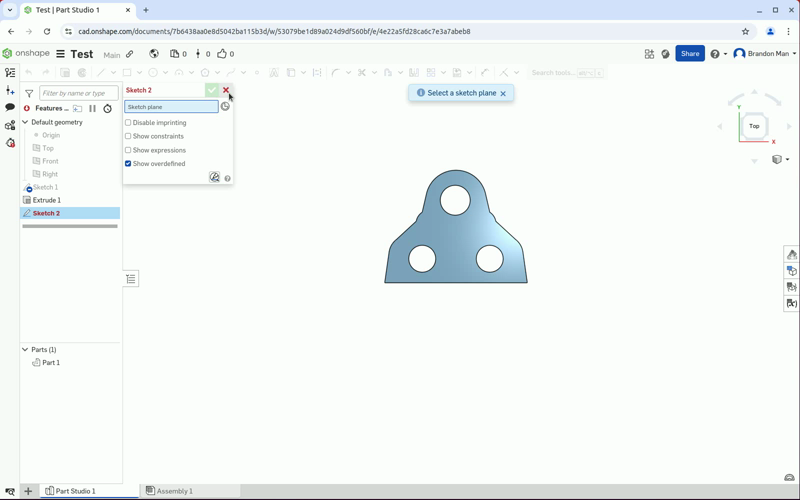
mouse_move(73, 150)
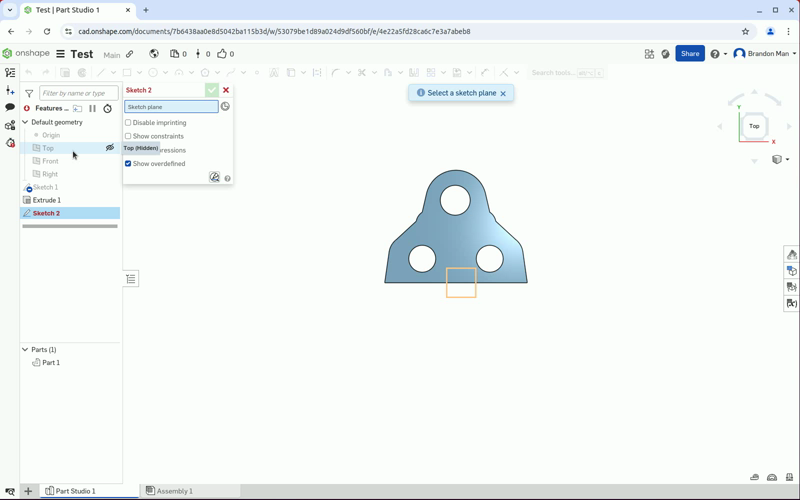
click(73, 150)
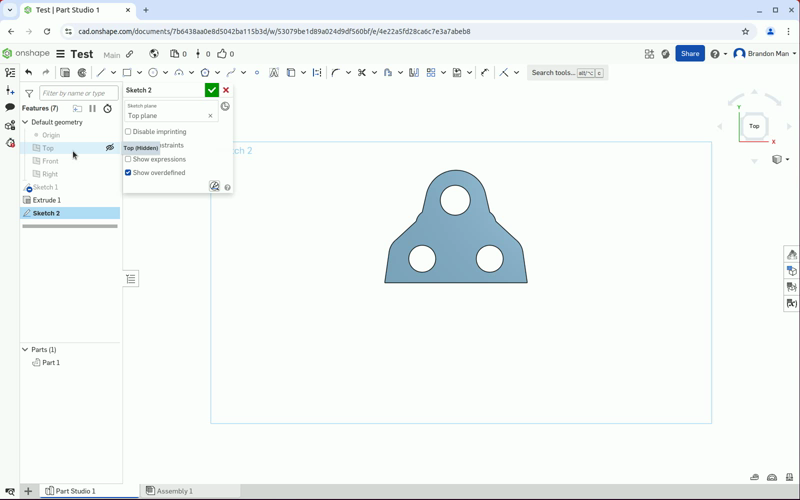
mouse_move(73, 352)
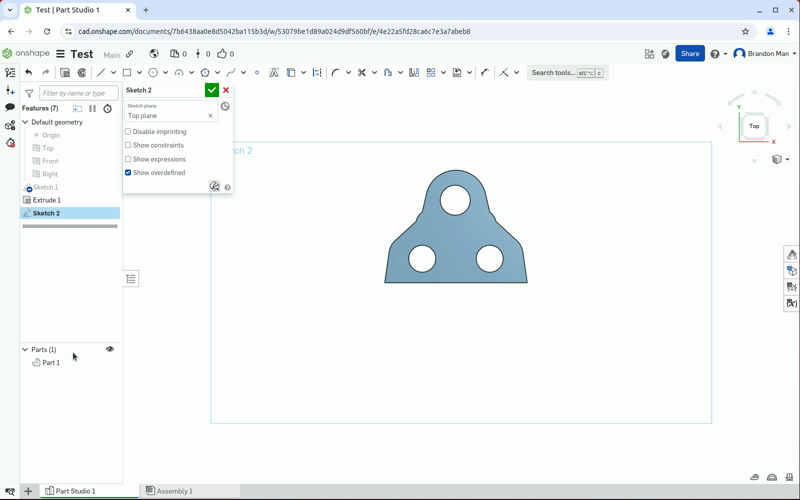
key(y)
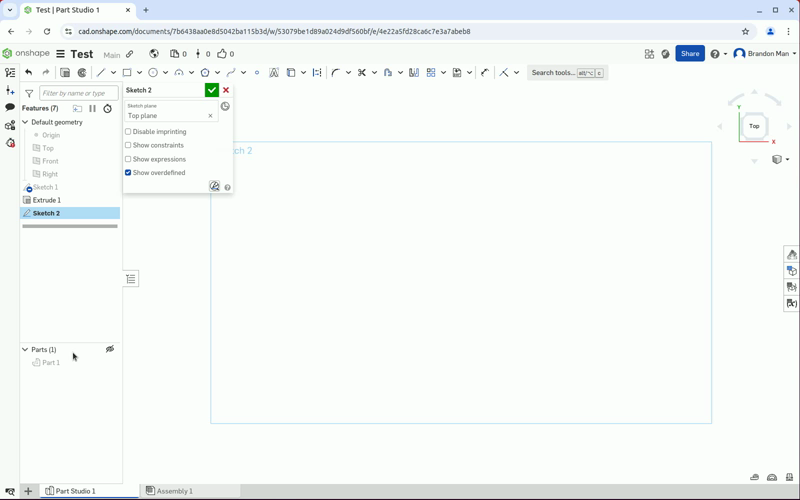
key(c)
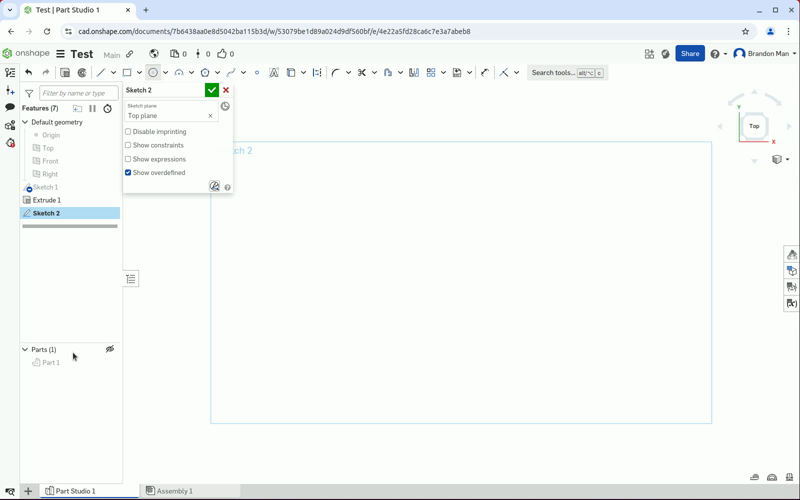
key_down(shift)
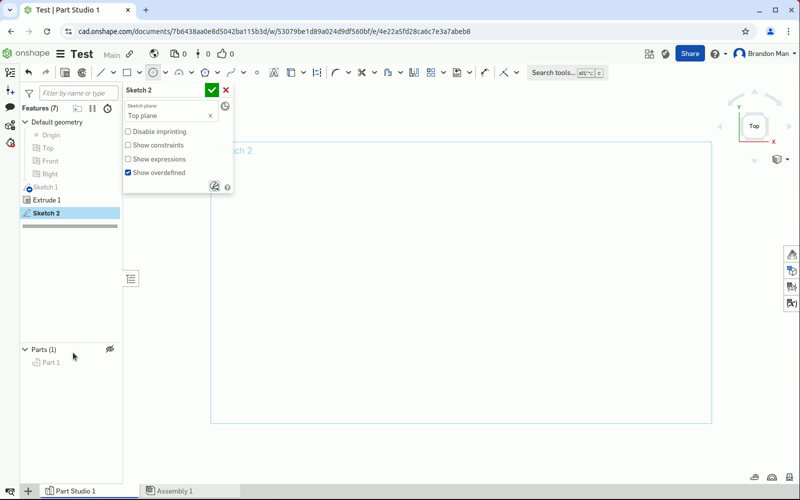
mouse_move(423, 259)
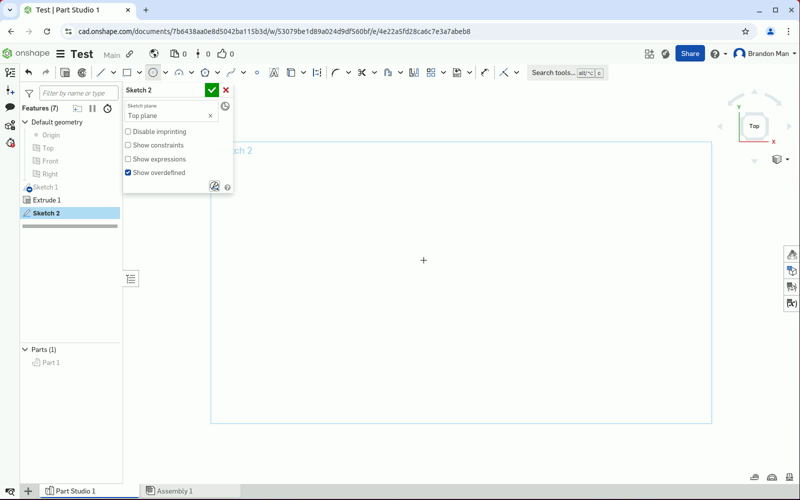
click(423, 259)
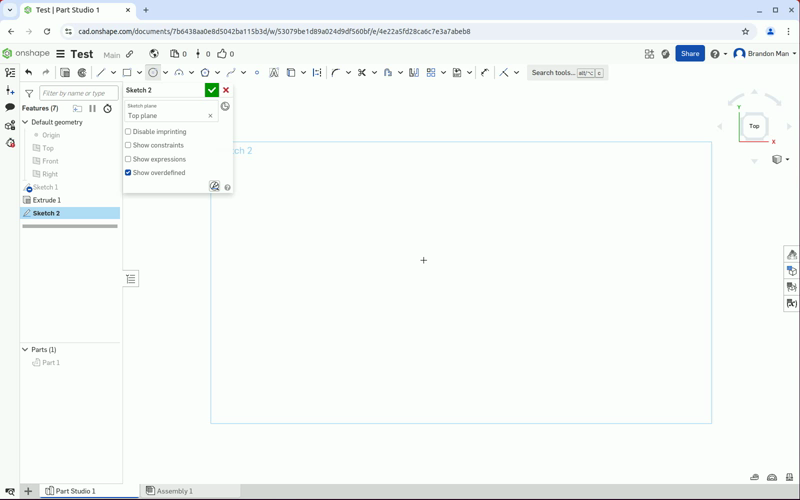
key_up(shift)
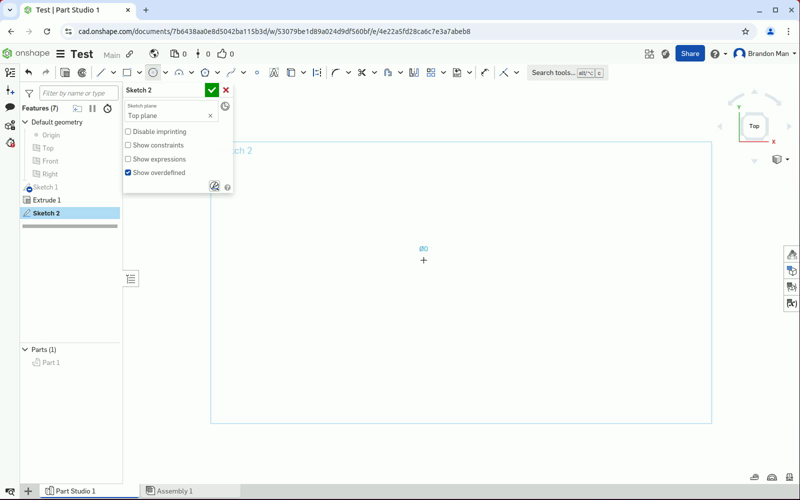
mouse_move(438, 259)
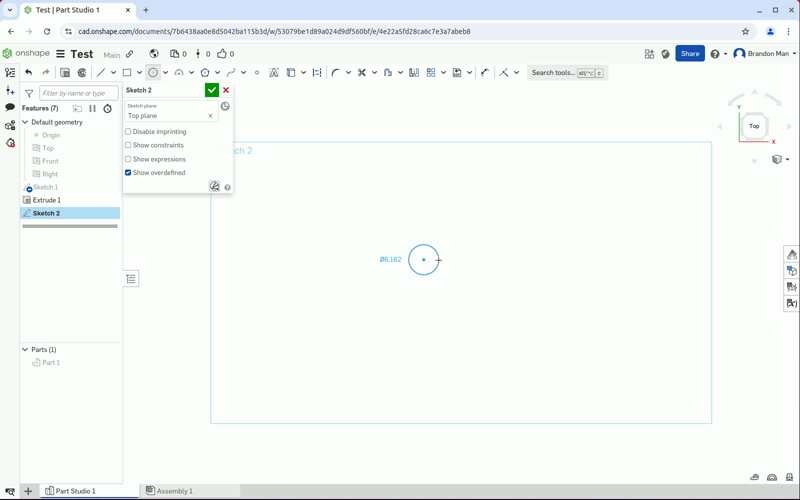
click(438, 259)
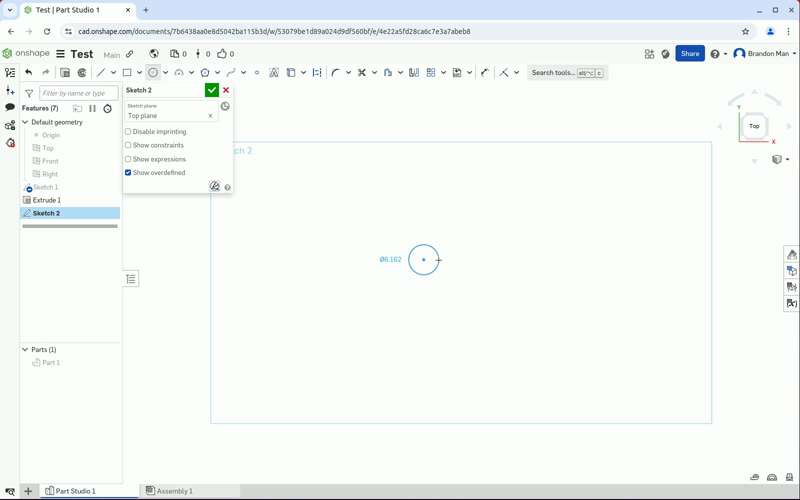
key(esc)
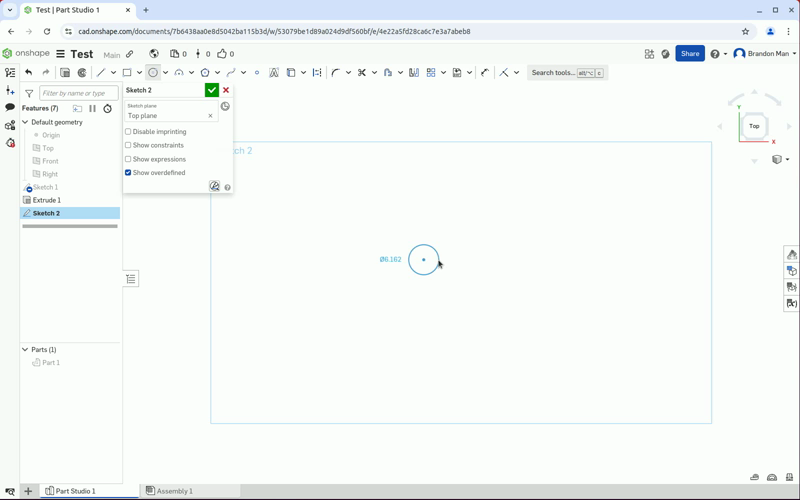
key(c)
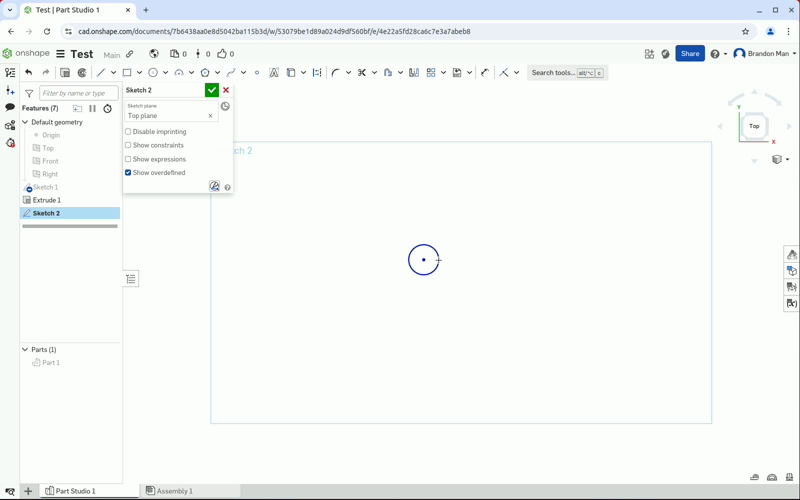
key_down(shift)
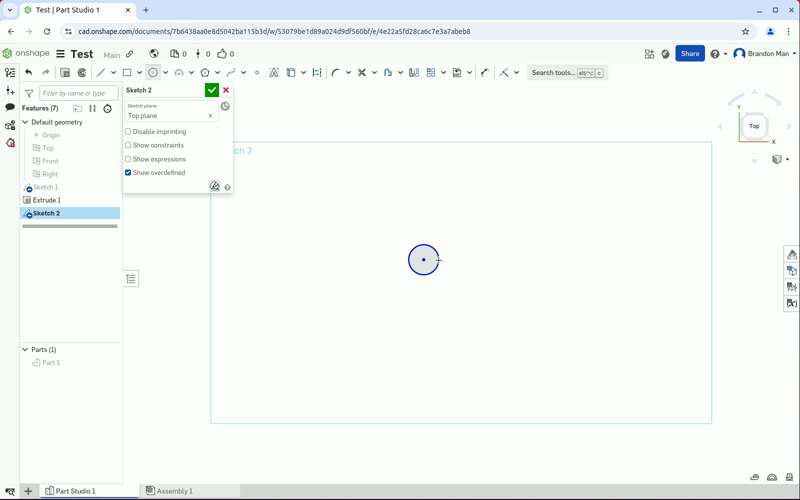
mouse_move(423, 259)
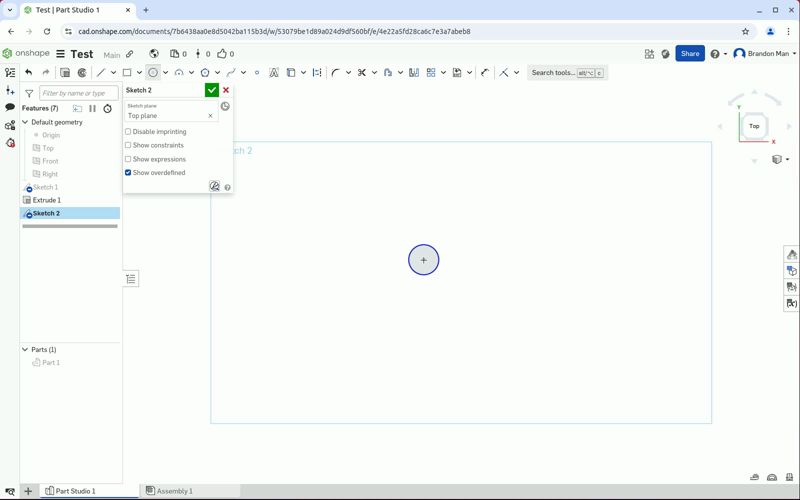
click(423, 259)
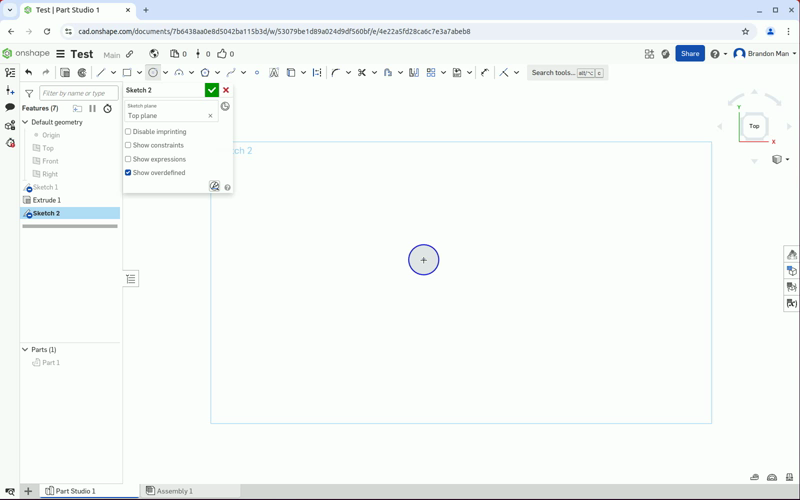
key_up(shift)
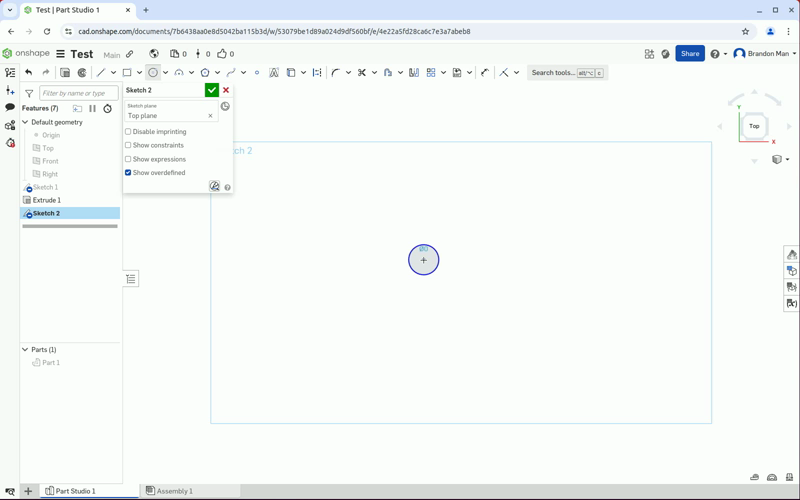
mouse_move(431, 259)
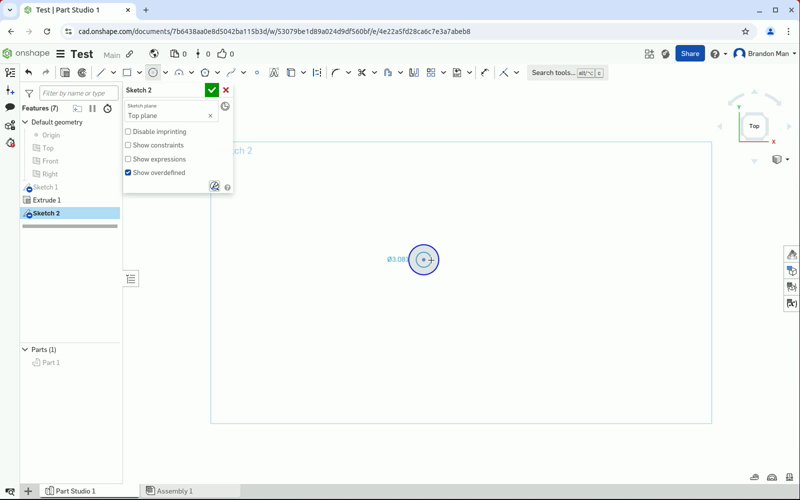
click(431, 259)
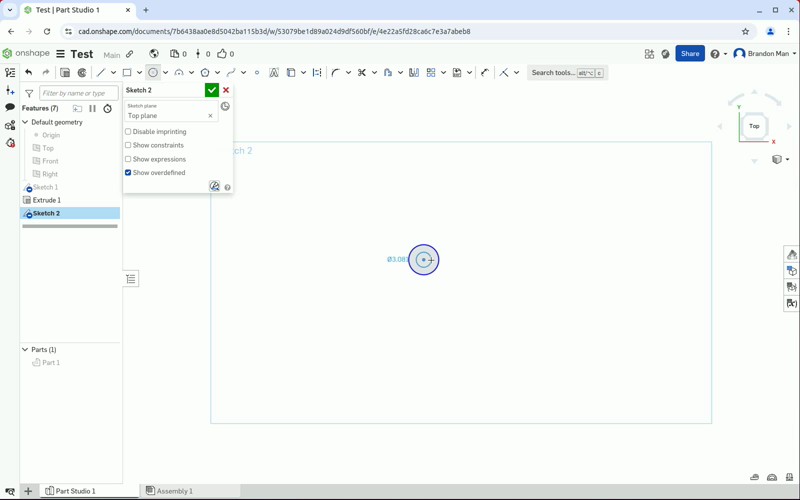
key(esc)
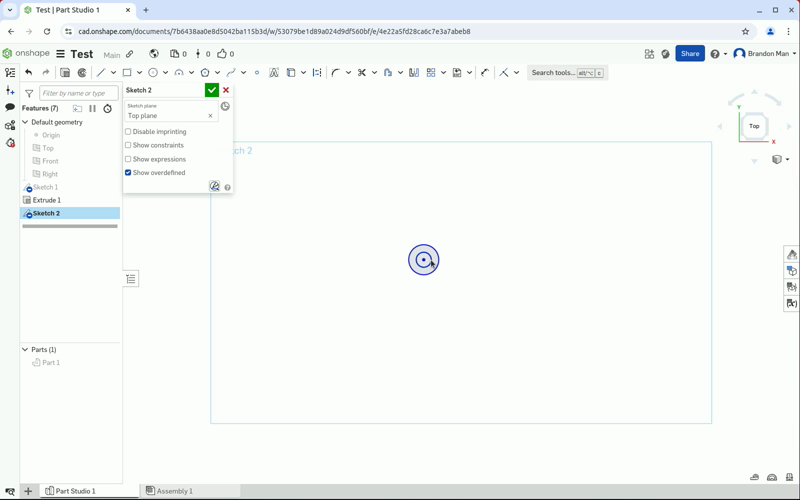
mouse_move(424, 271)
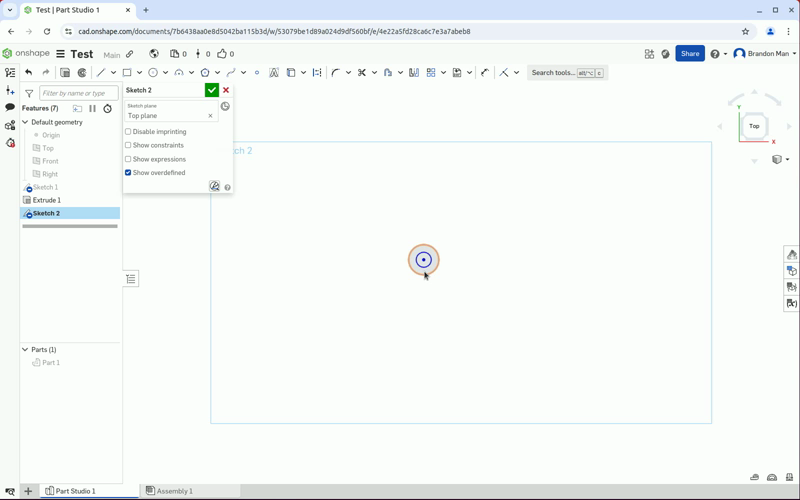
scroll(6)
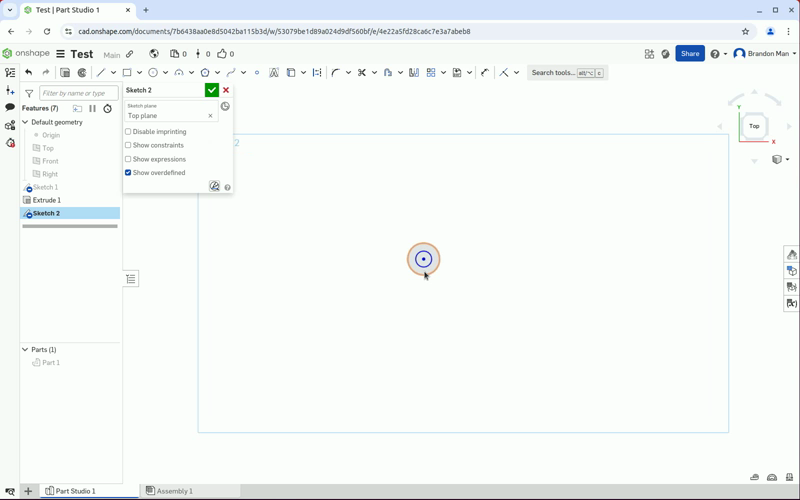
scroll(6)
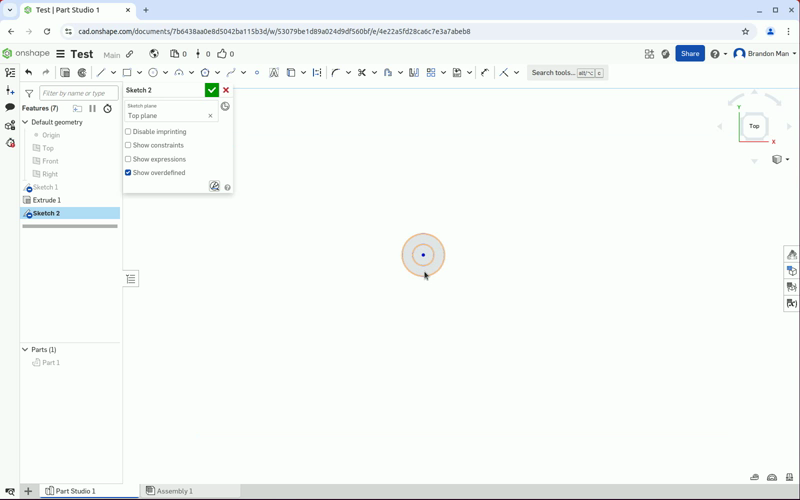
scroll(6)
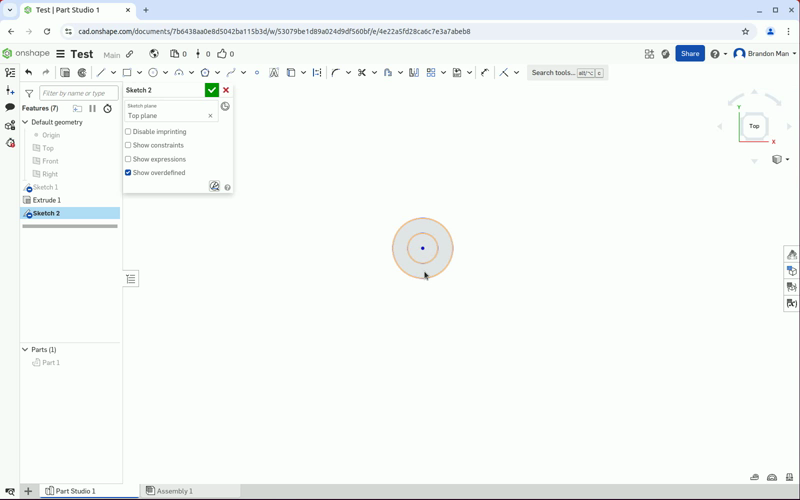
scroll(6)
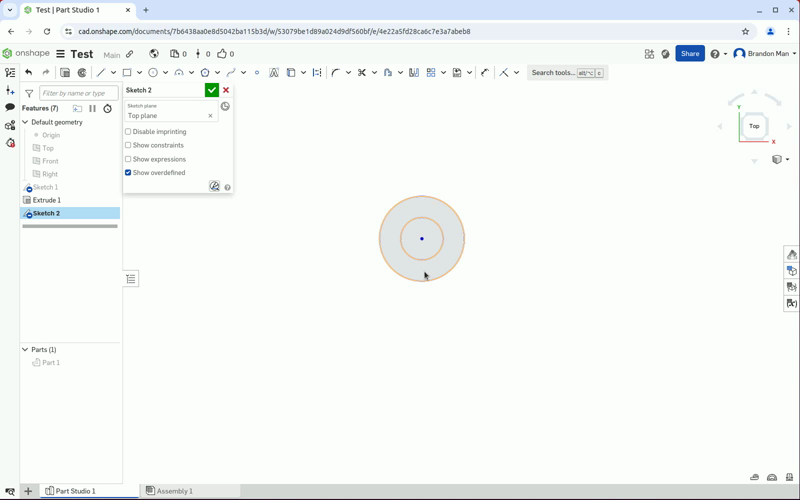
scroll(6)
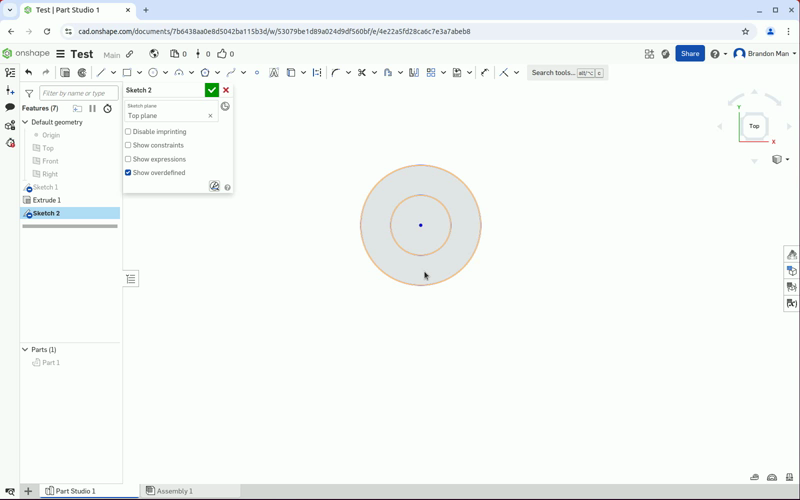
scroll(6)
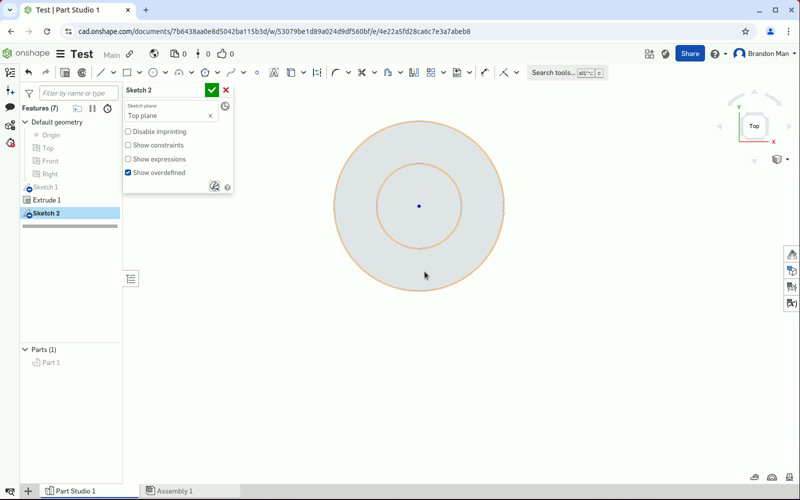
scroll(6)
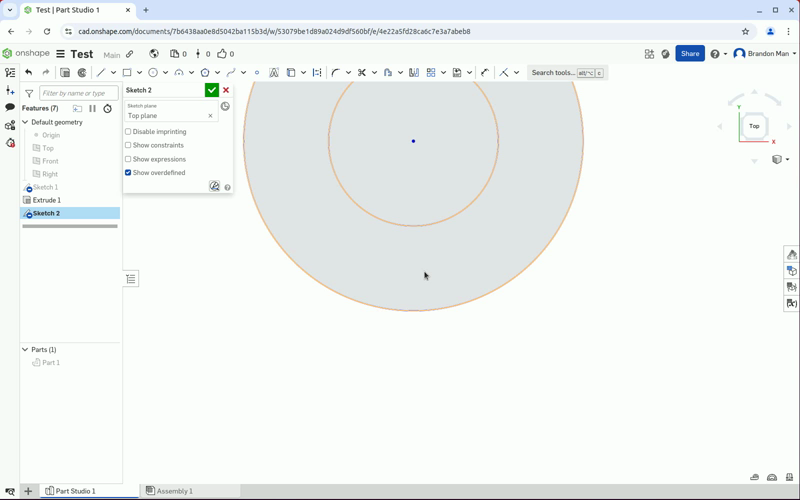
click(424, 271)
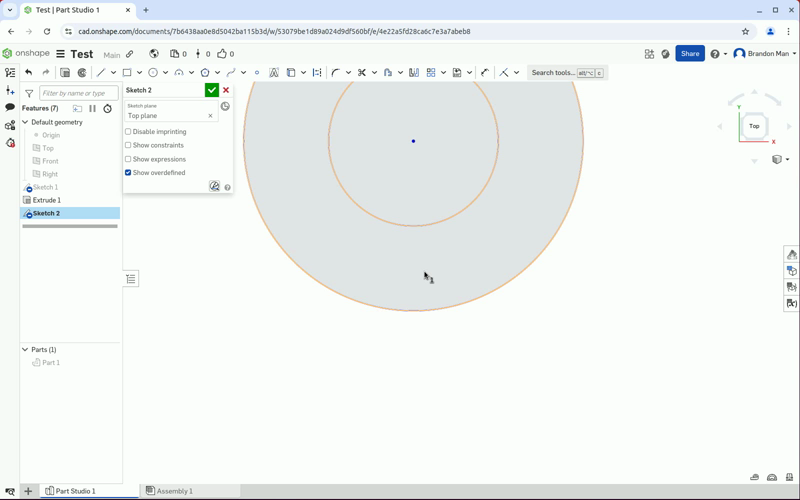
scroll(-6)
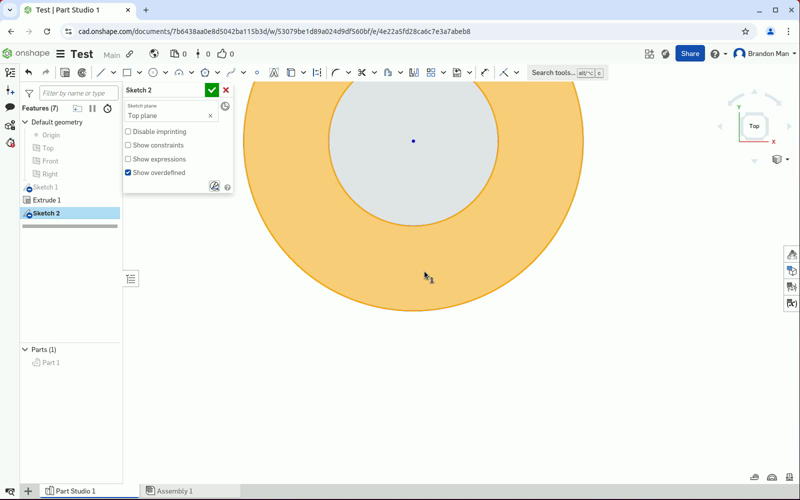
scroll(-6)
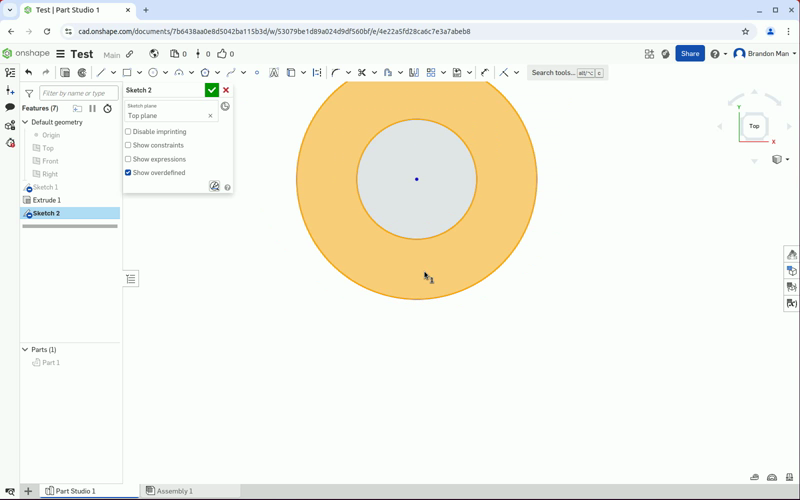
scroll(-6)
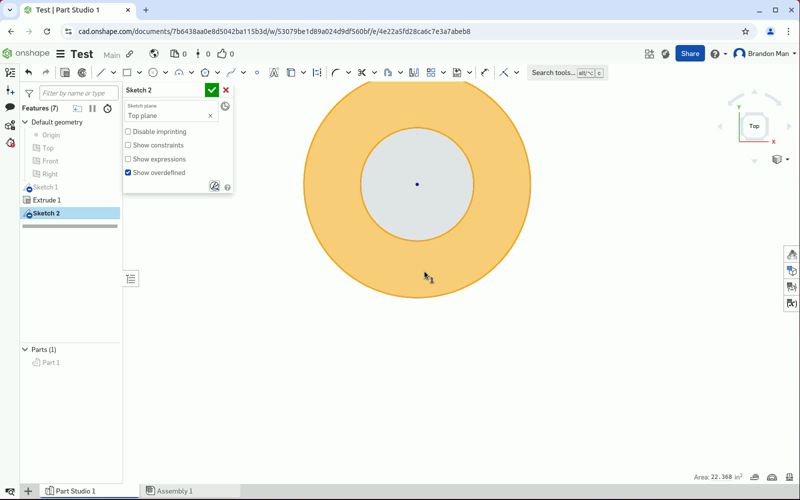
scroll(-6)
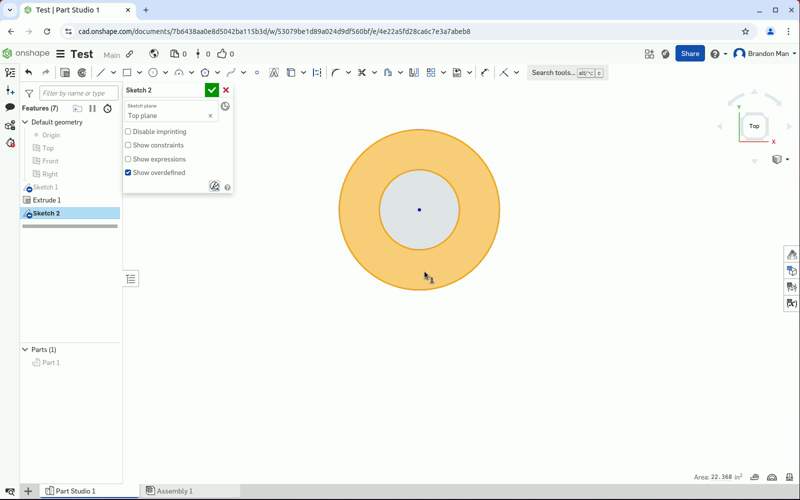
scroll(-6)
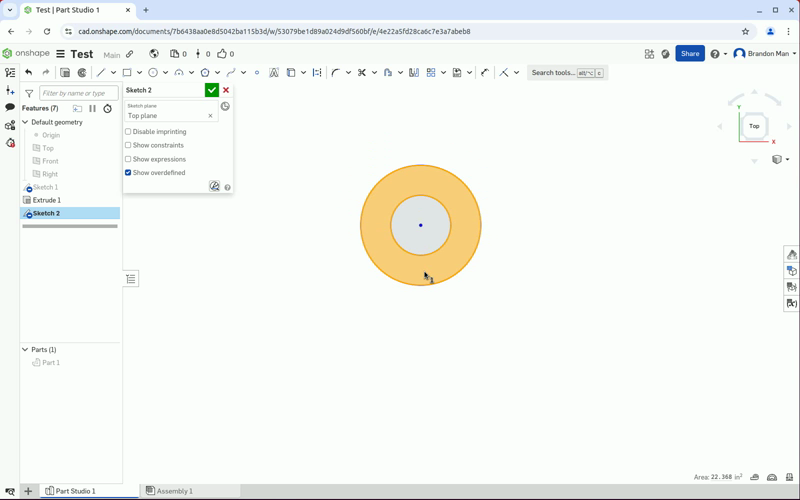
scroll(-6)
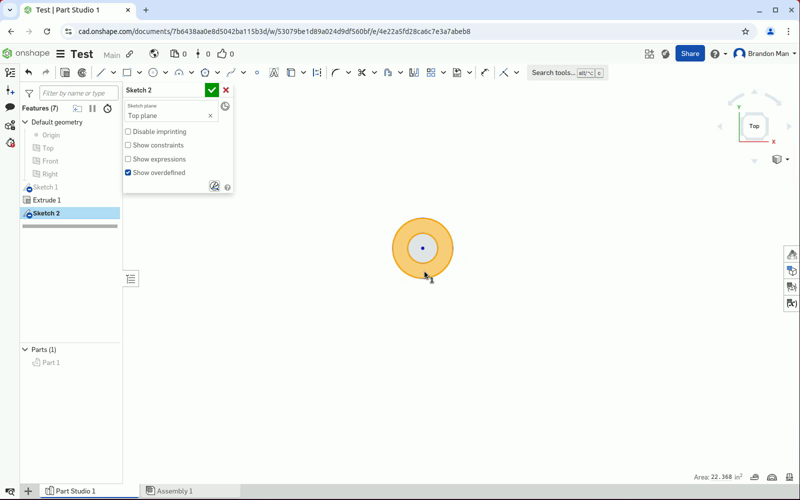
scroll(-6)
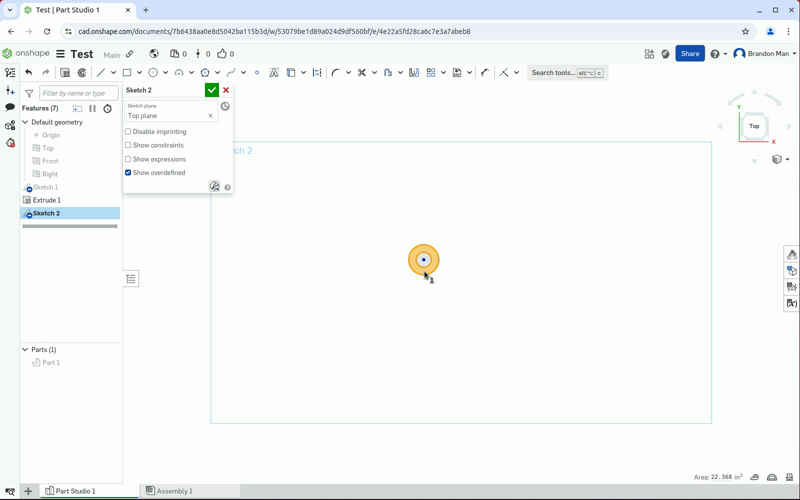
mouse_move(73, 352)
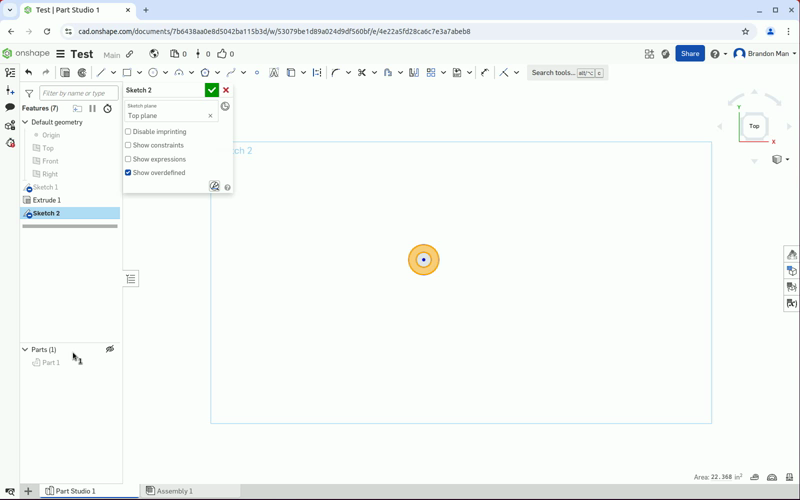
key(shift+y)
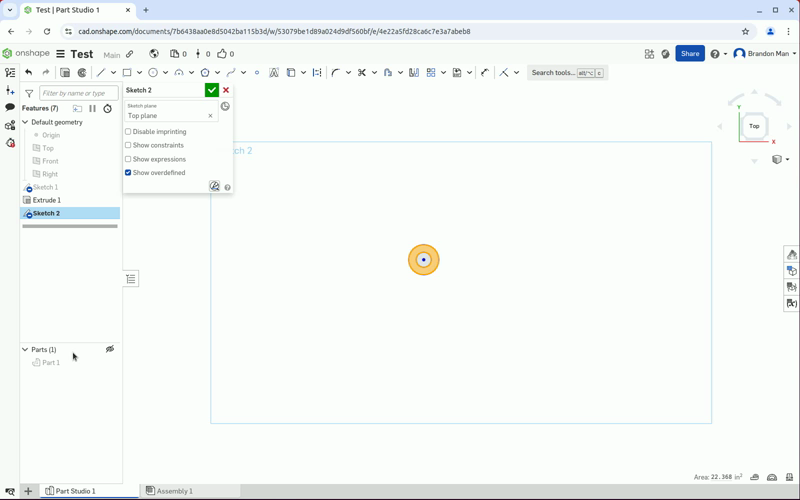
key(shift+e)
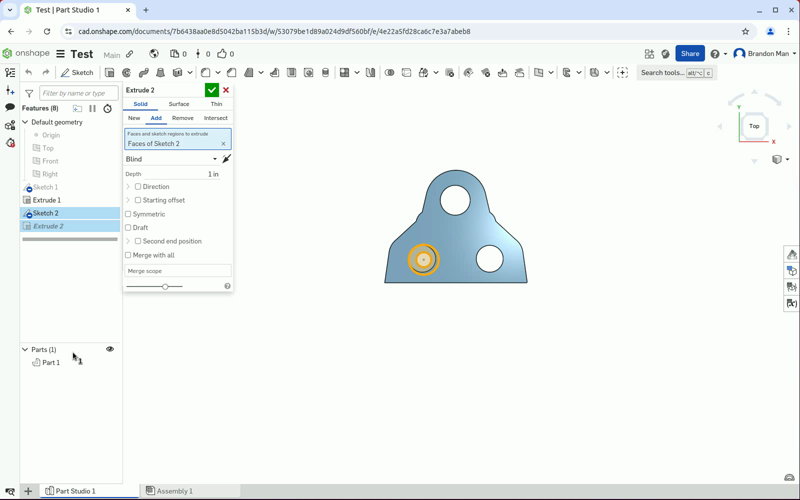
mouse_move(143, 106)
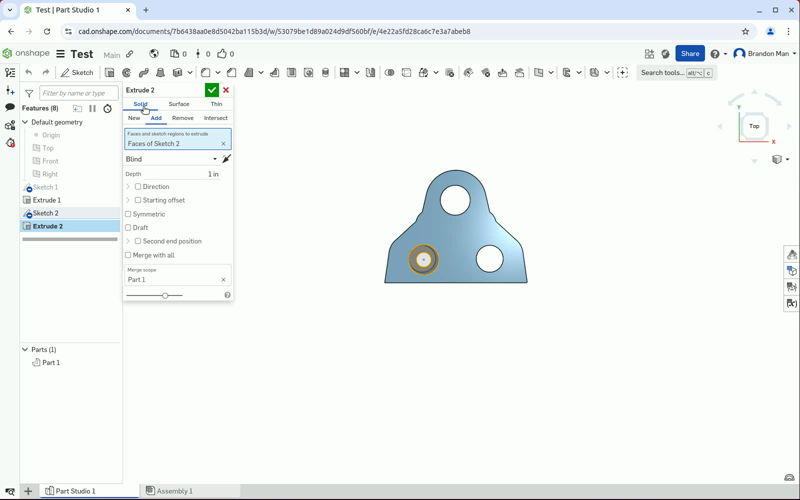
click(143, 106)
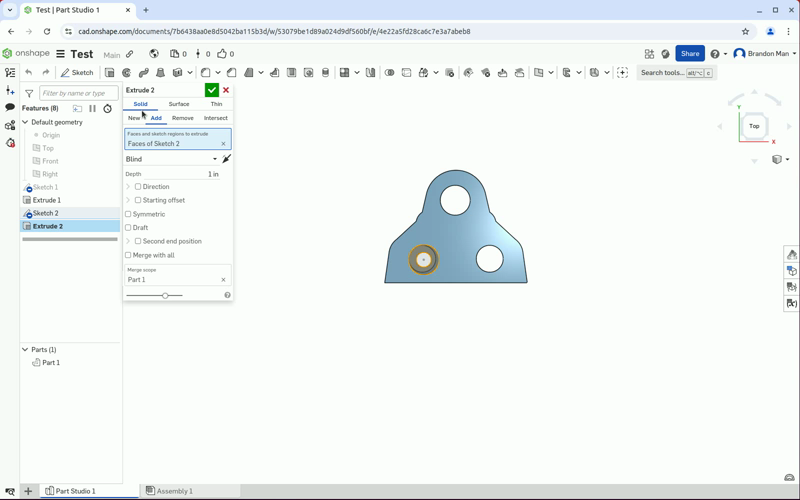
mouse_move(137, 120)
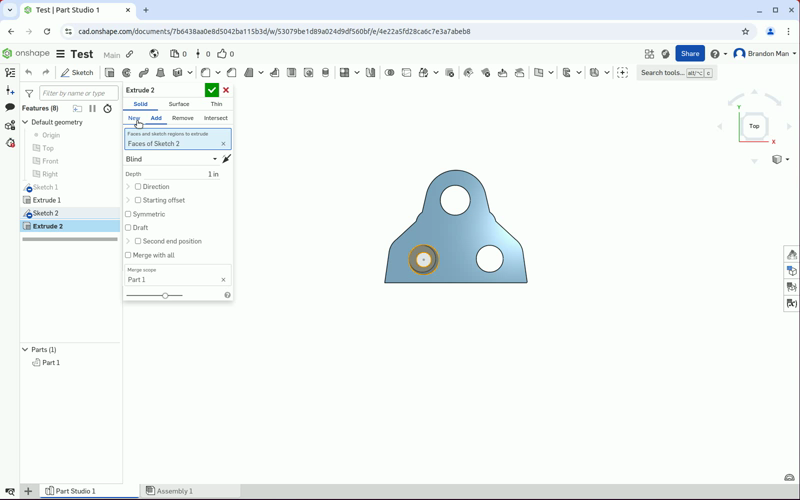
click(137, 120)
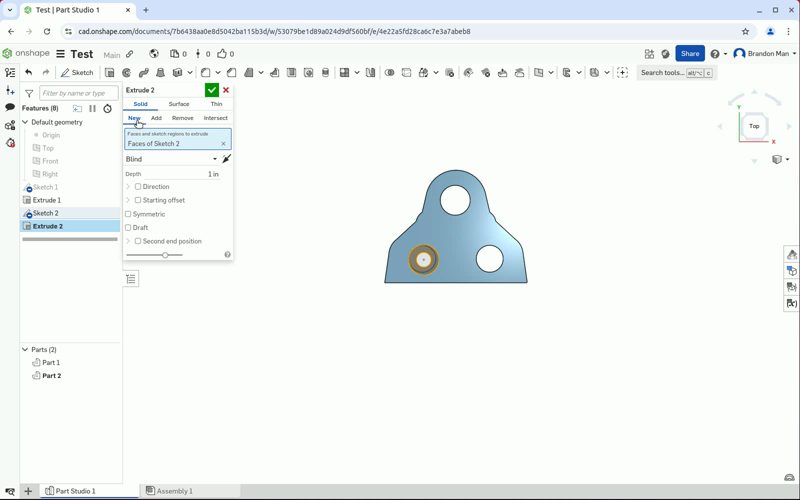
key(tab, 4)
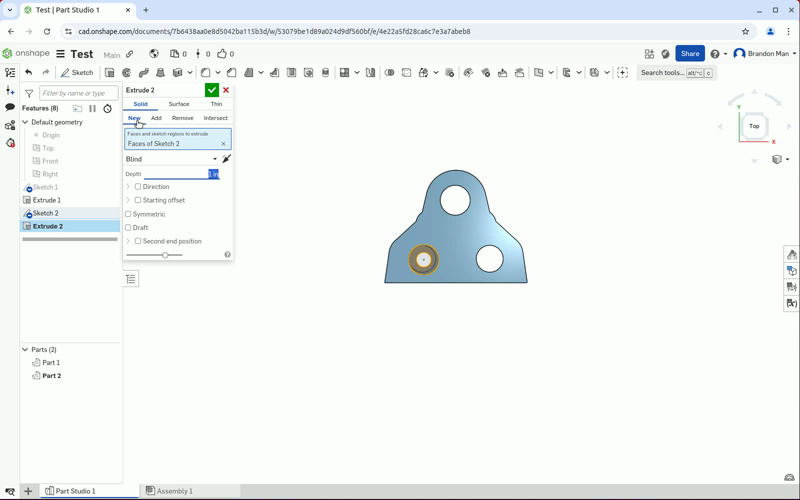
text(3.37)
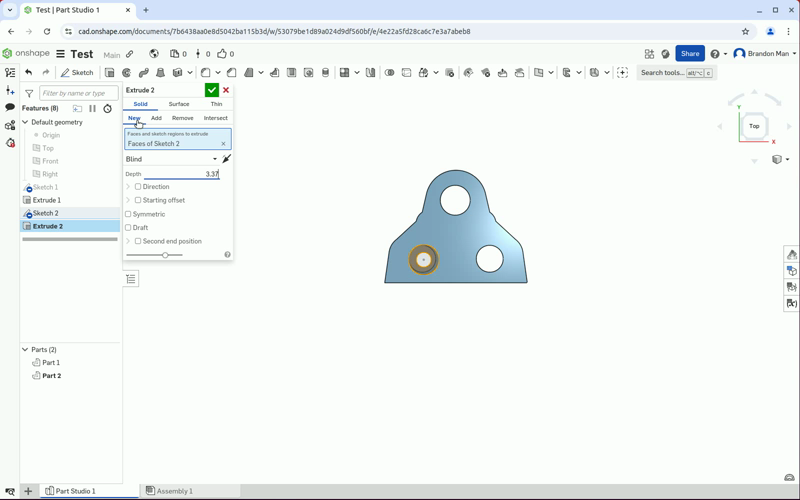
key(enter)
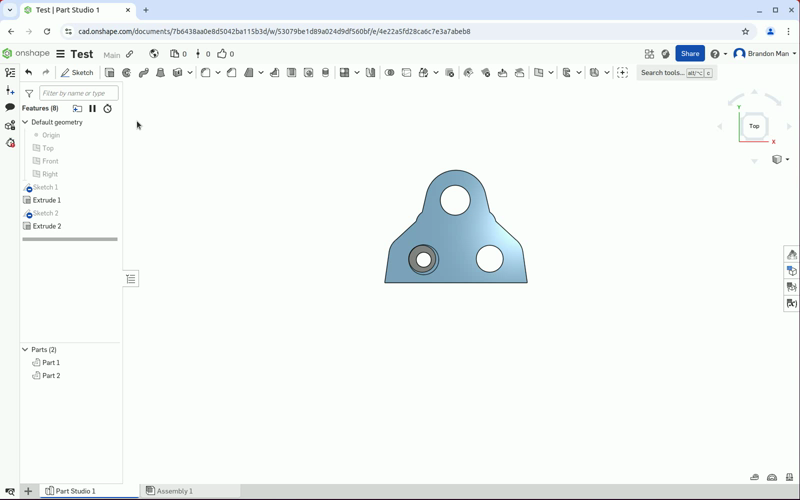
key(shift+h)
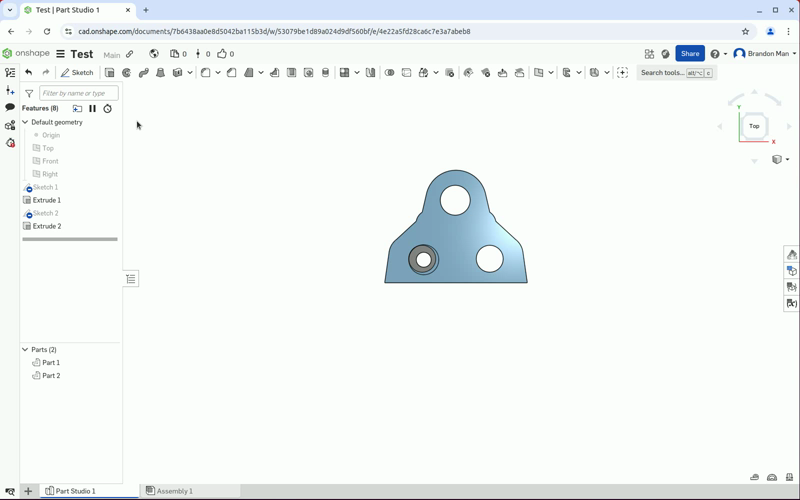
key(shift+h)
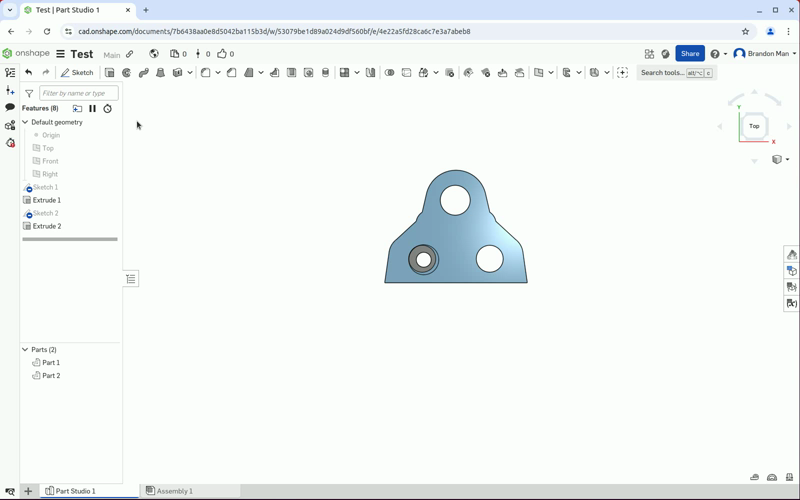
mouse_move(73, 189)
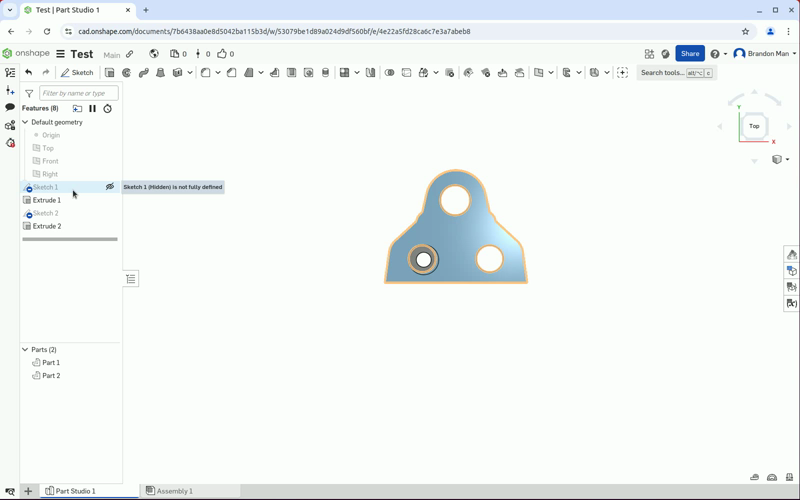
click(73, 189)
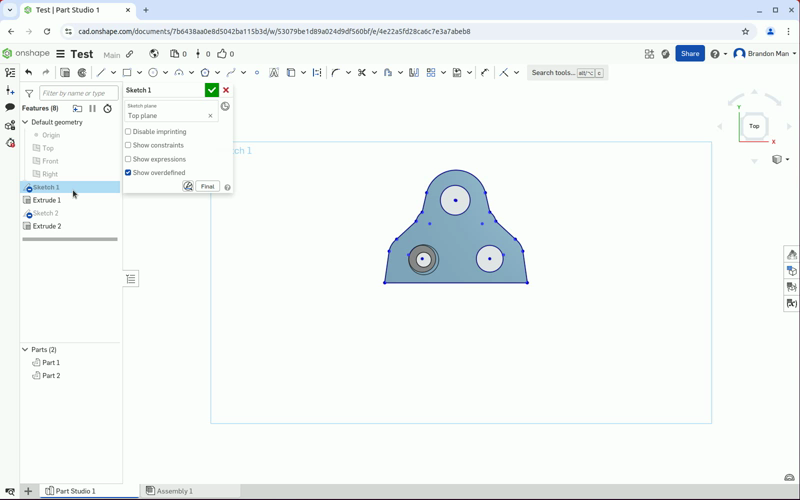
mouse_move(229, 92)
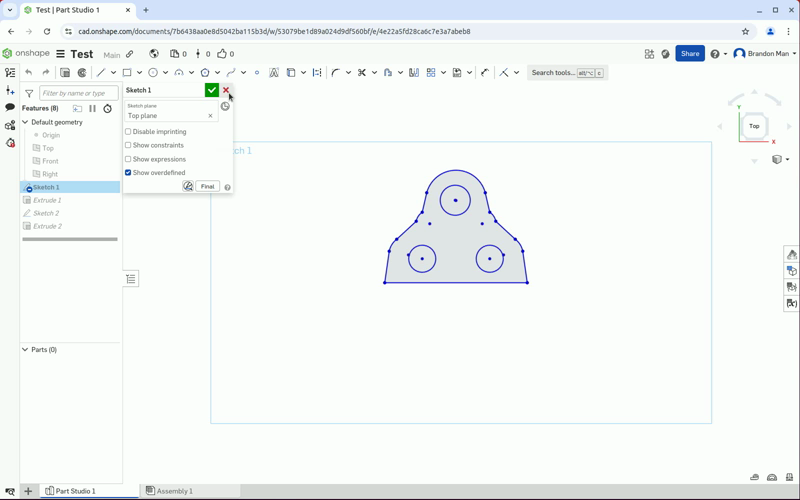
click(229, 92)
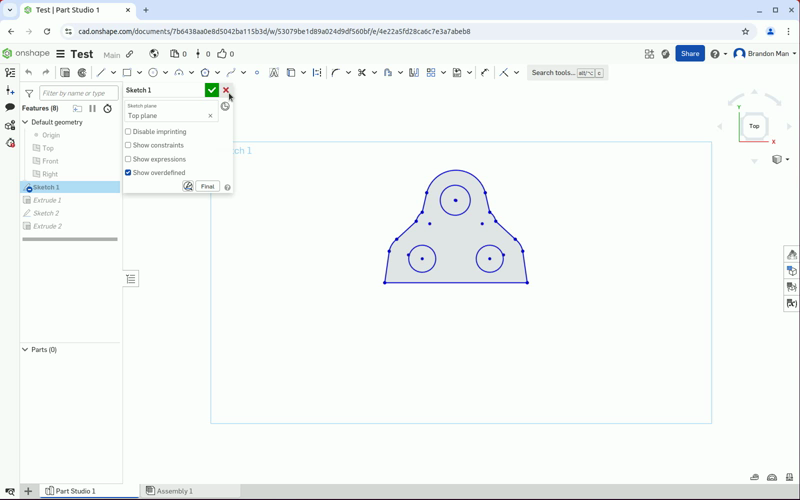
key(shift+s)
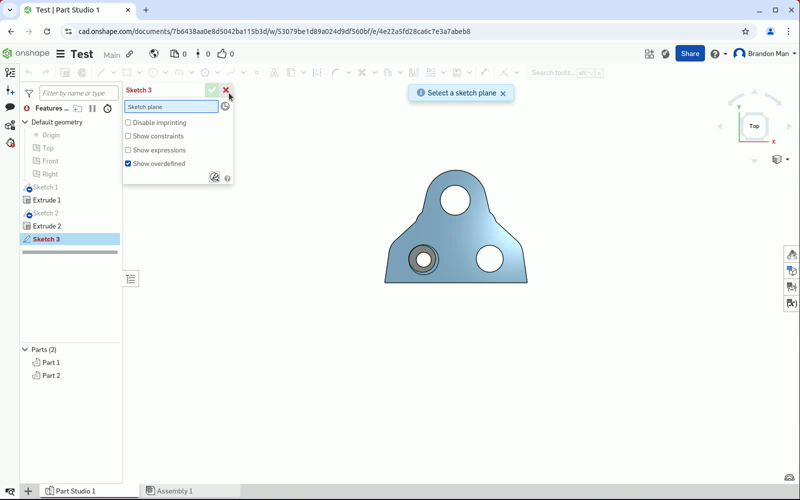
mouse_move(73, 150)
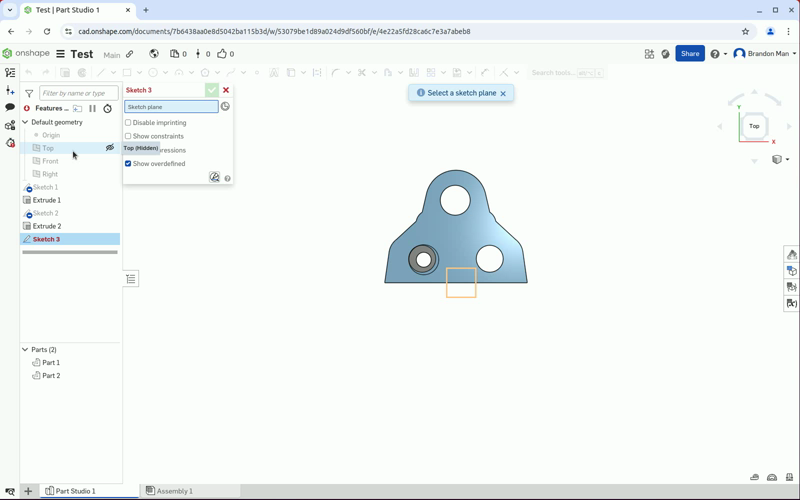
click(73, 150)
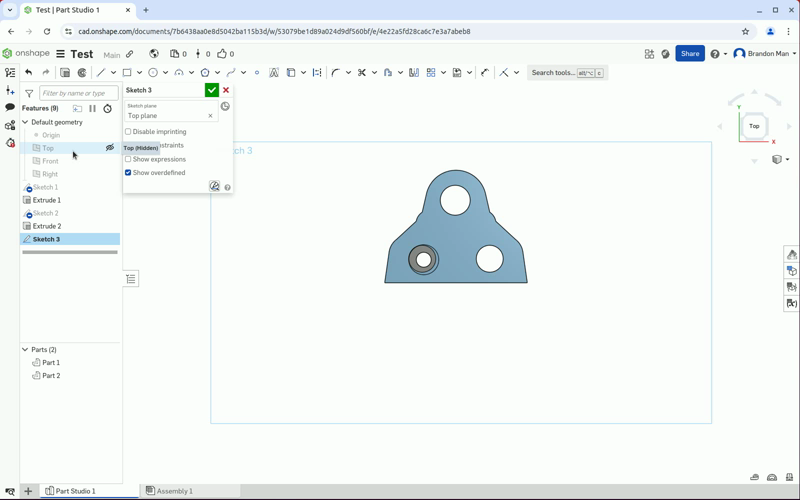
mouse_move(73, 352)
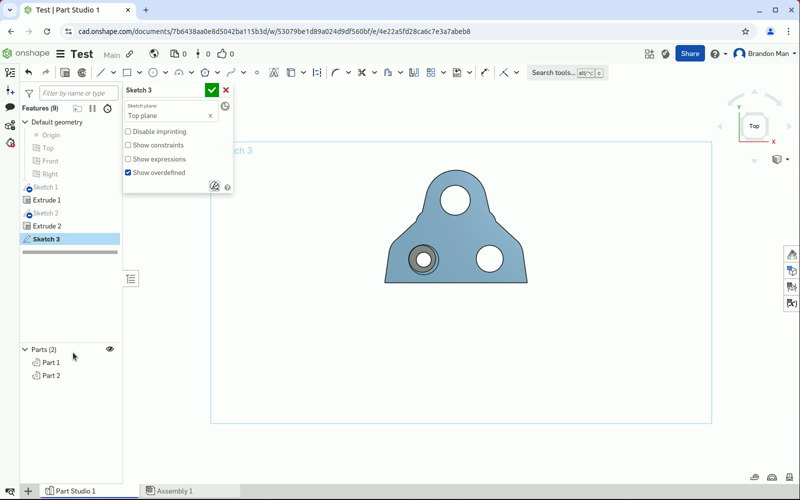
key(y)
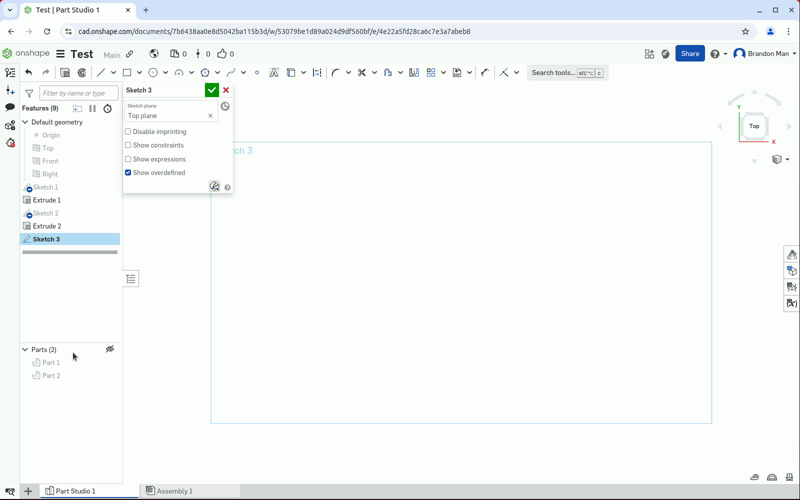
key(c)
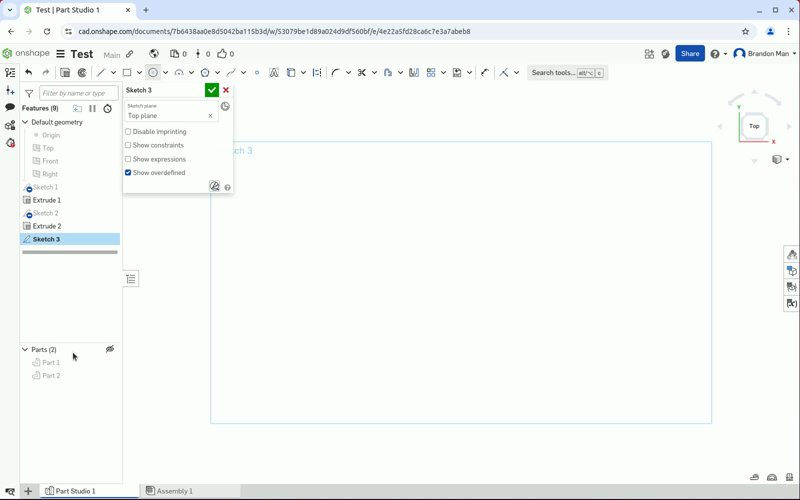
key_down(shift)
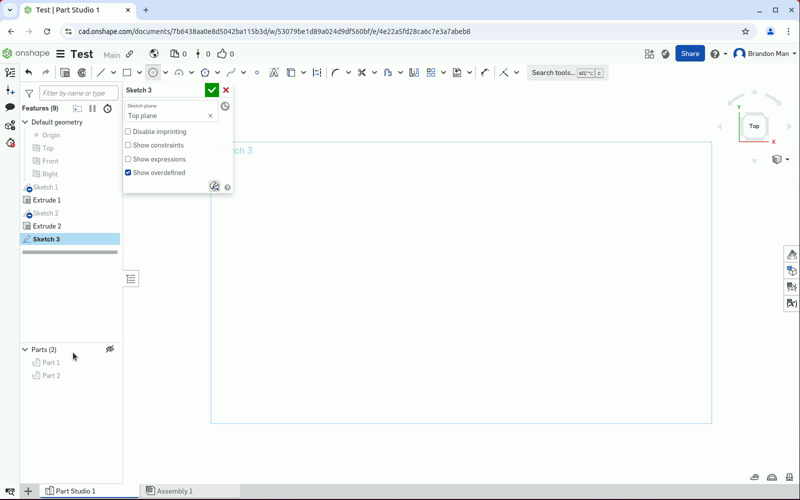
mouse_move(490, 259)
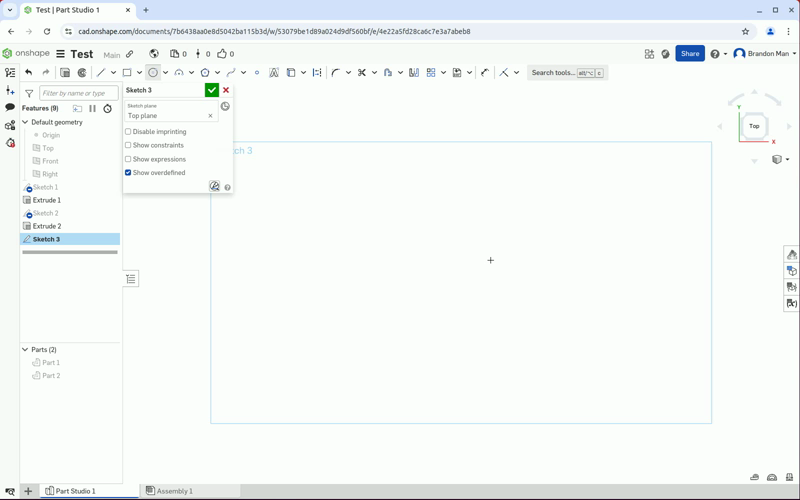
click(490, 259)
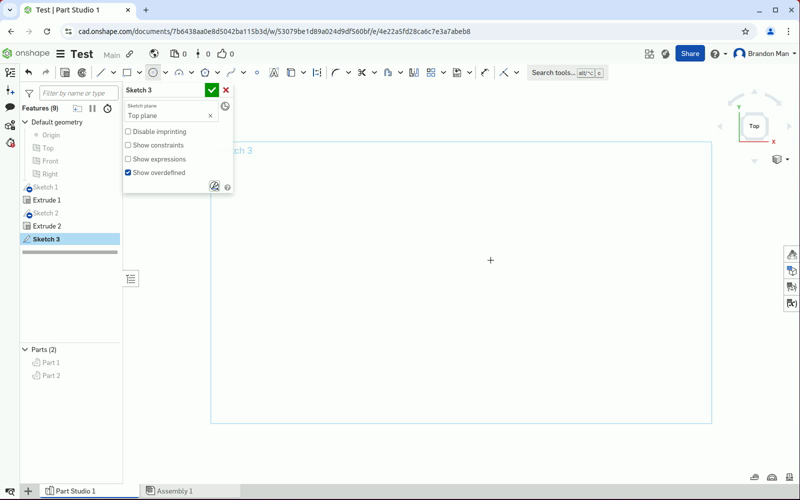
key_up(shift)
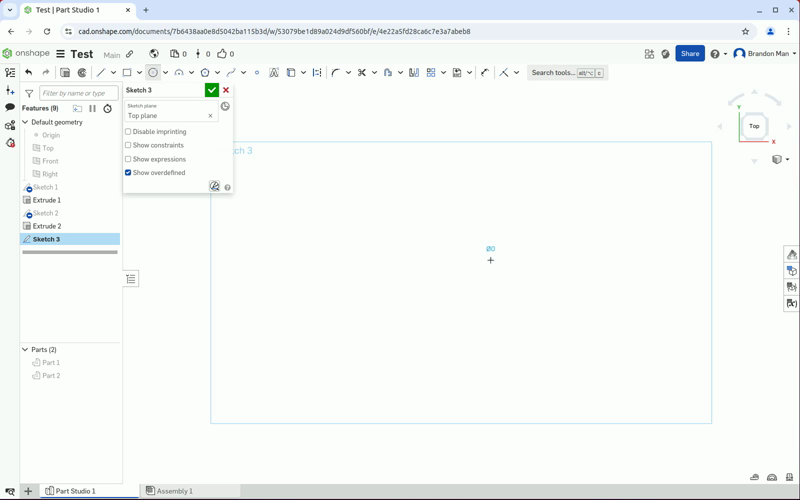
mouse_move(505, 259)
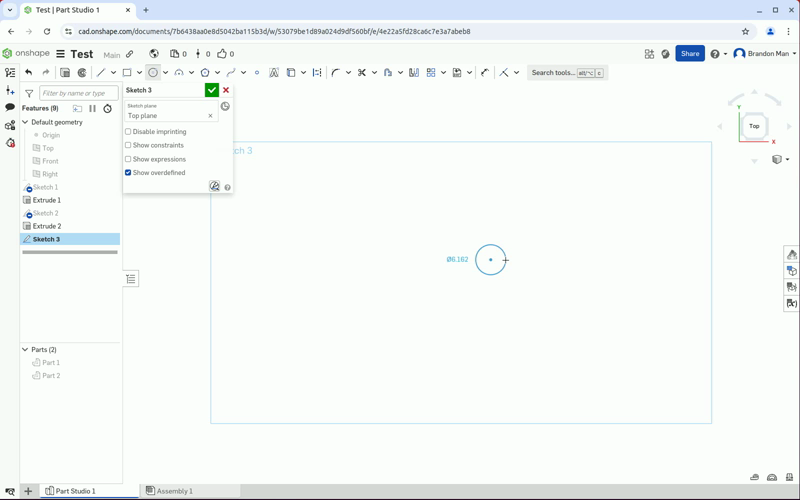
click(505, 259)
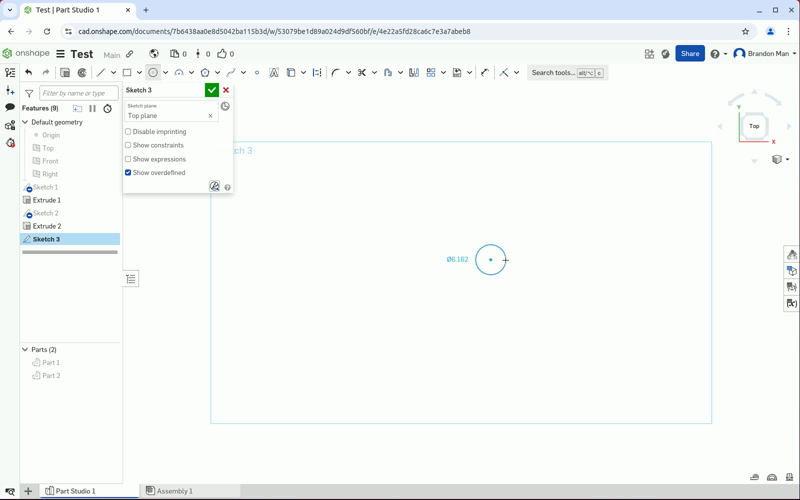
key(esc)
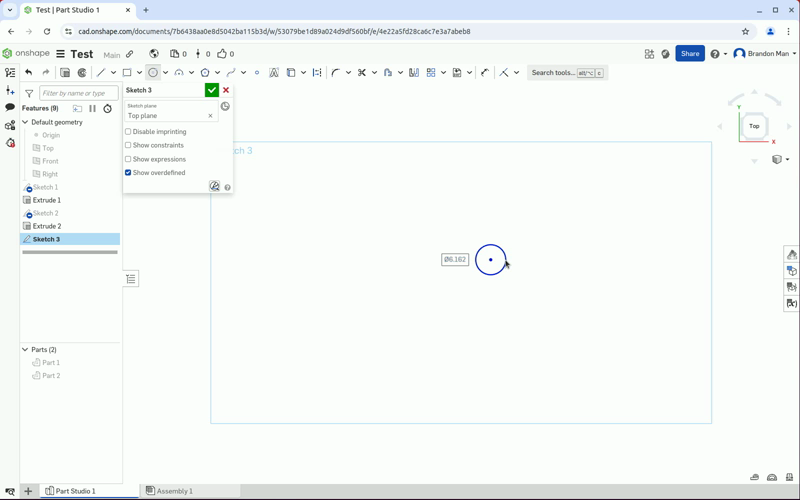
key(c)
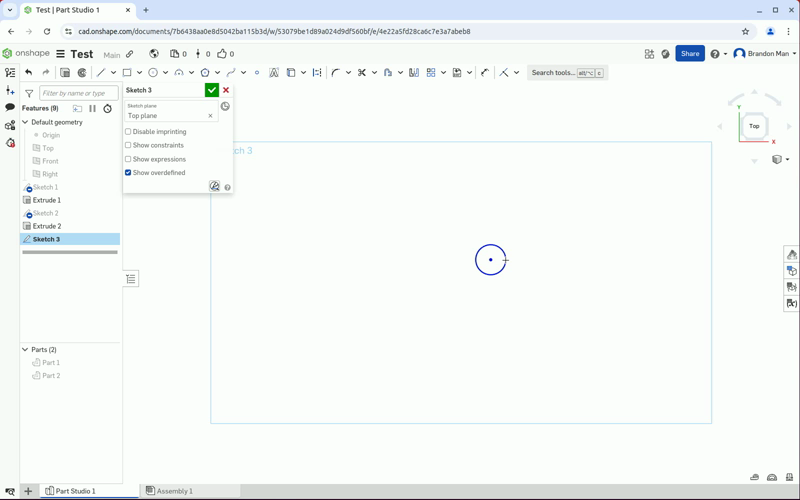
key_down(shift)
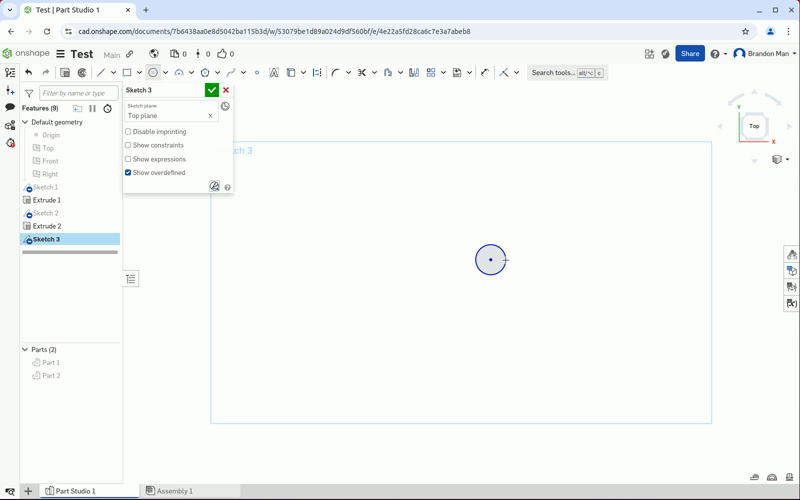
mouse_move(490, 259)
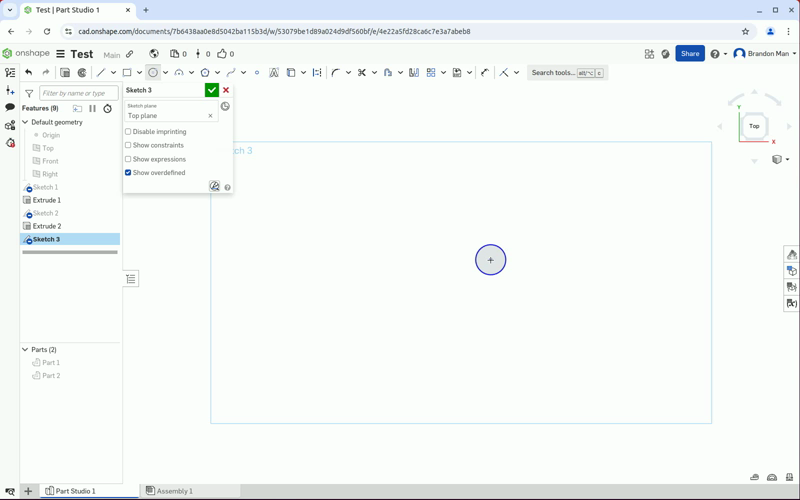
click(490, 259)
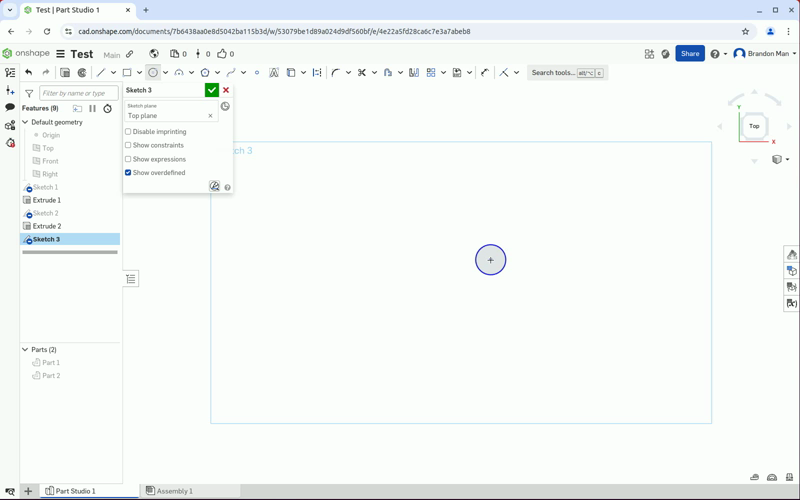
key_up(shift)
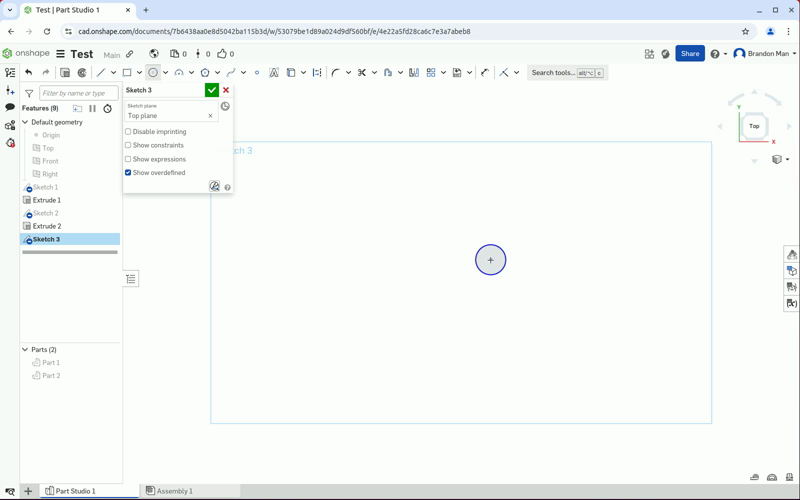
mouse_move(498, 259)
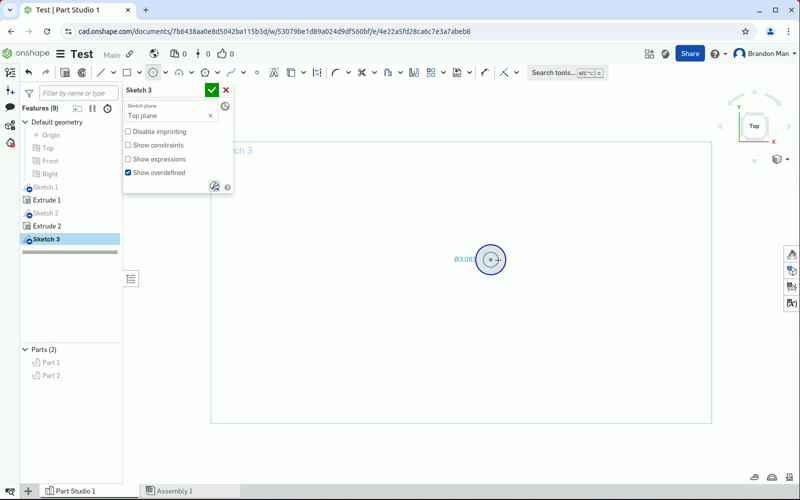
click(498, 259)
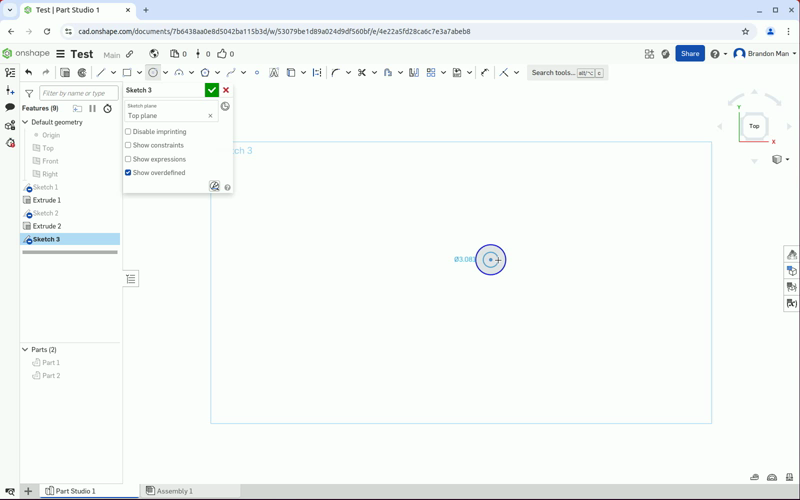
key(esc)
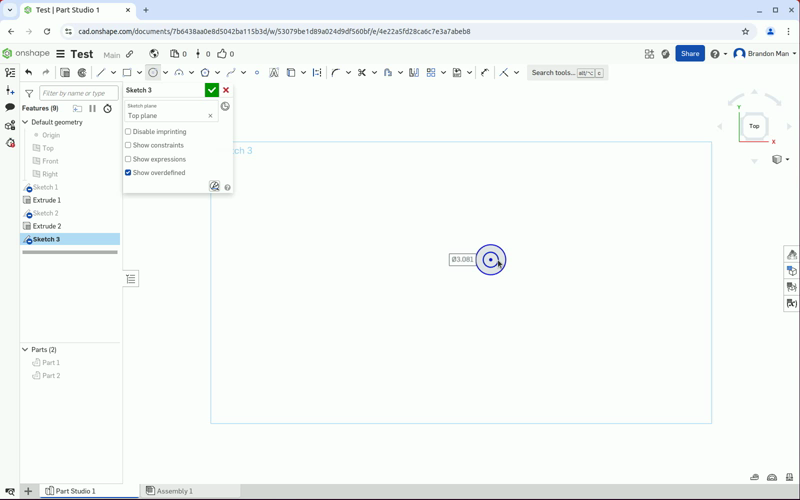
mouse_move(487, 270)
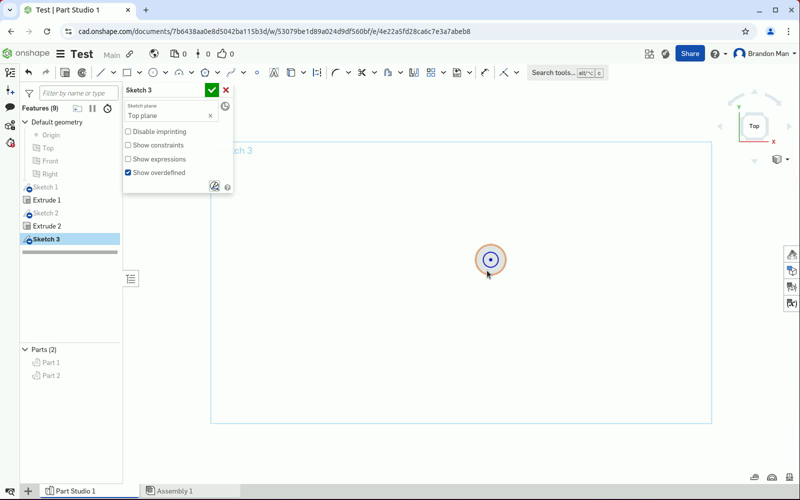
scroll(6)
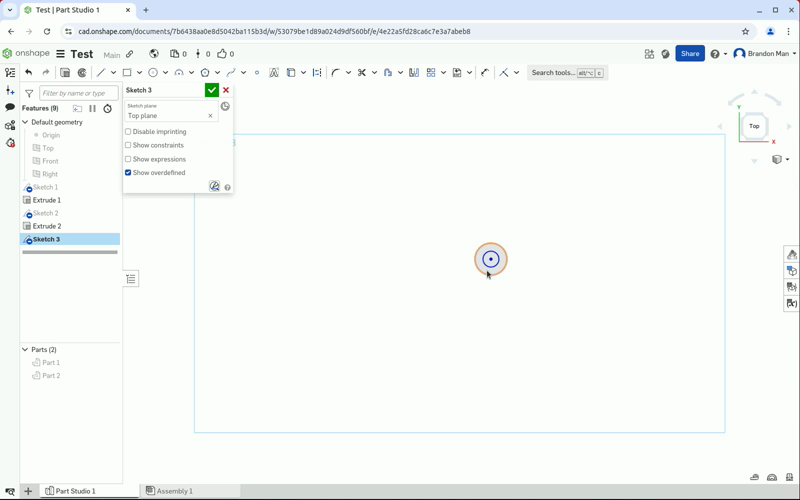
scroll(6)
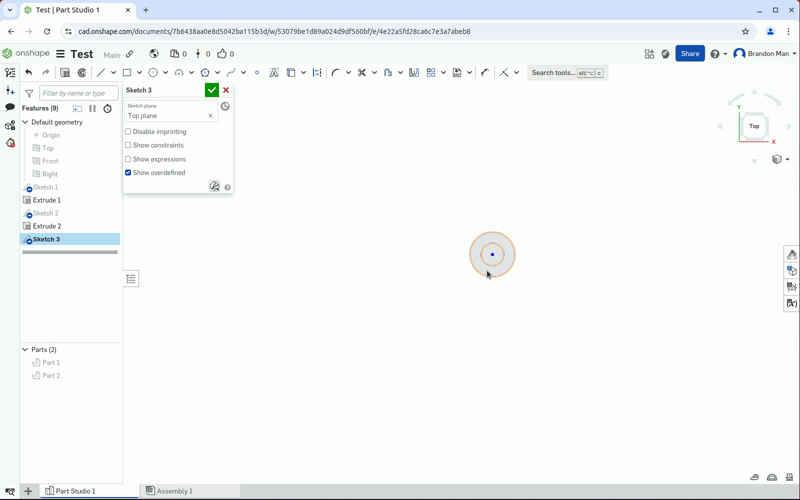
scroll(6)
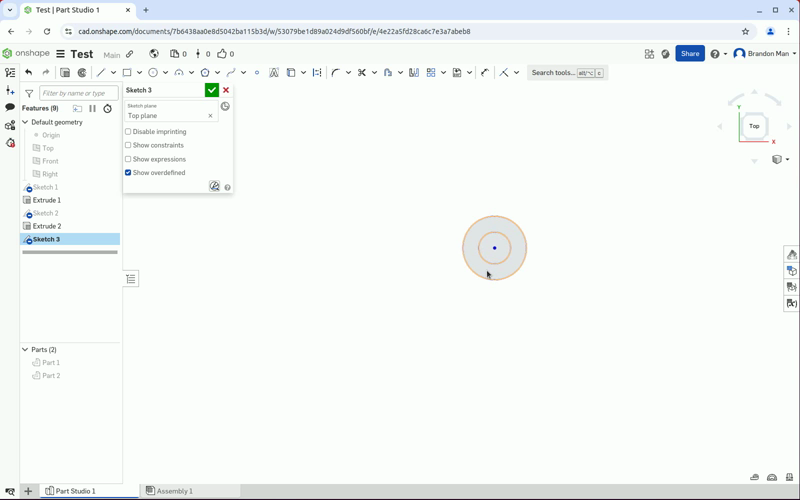
scroll(6)
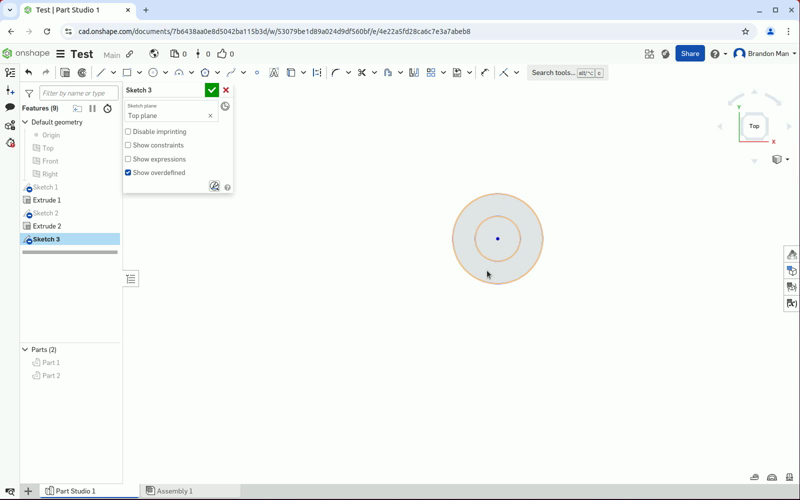
scroll(6)
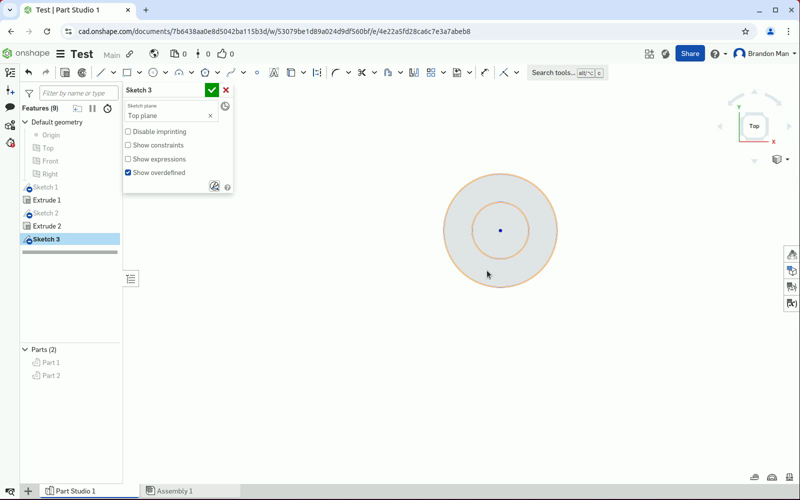
scroll(6)
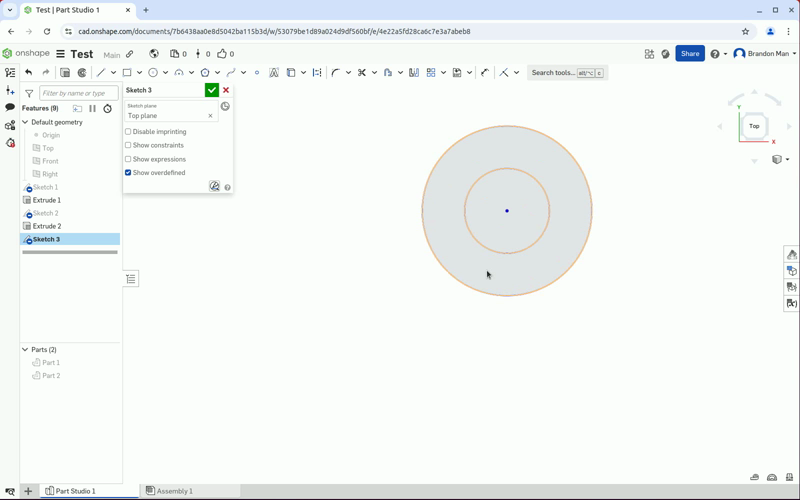
scroll(6)
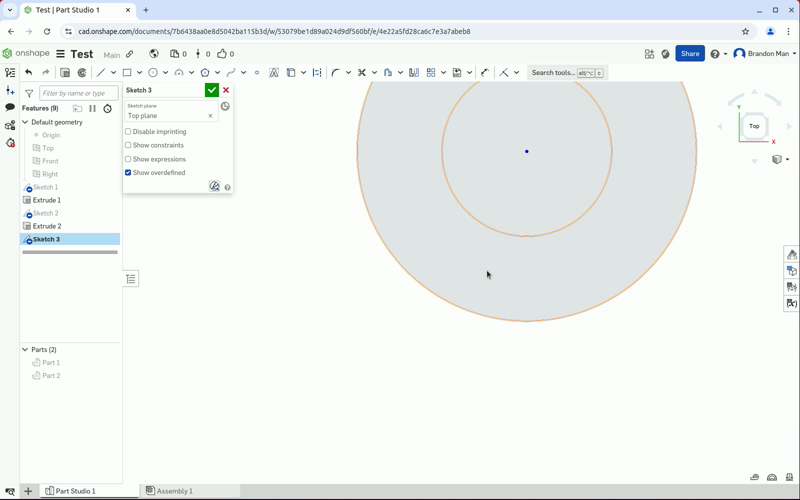
click(487, 270)
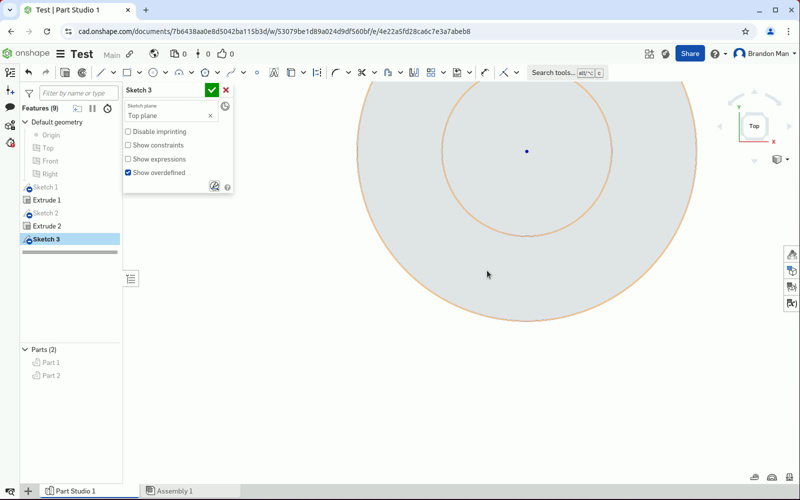
scroll(-6)
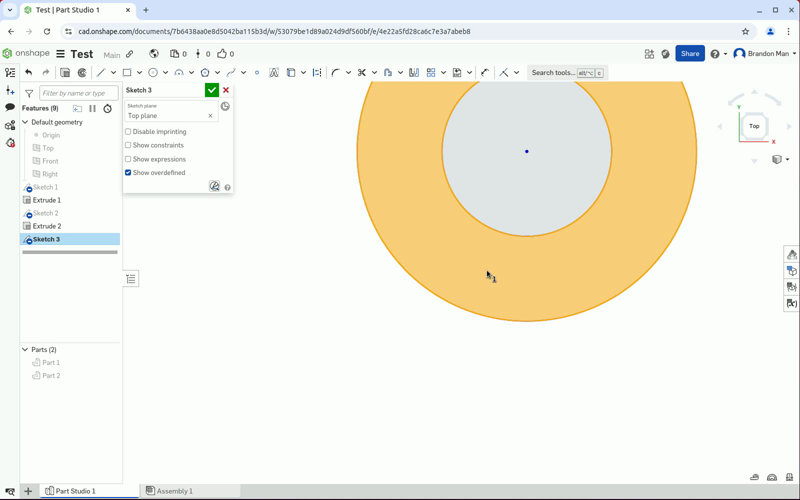
scroll(-6)
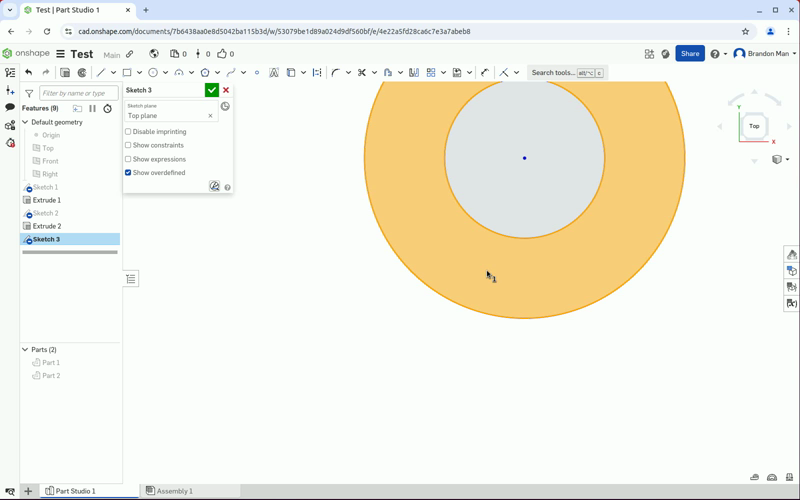
scroll(-6)
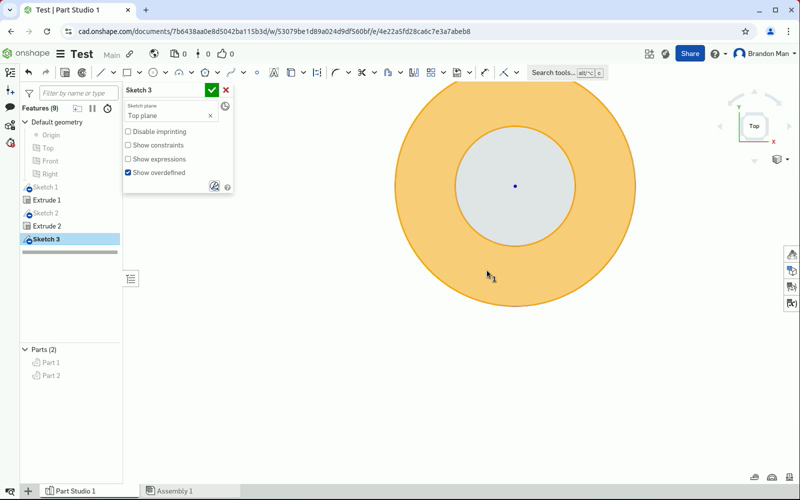
scroll(-6)
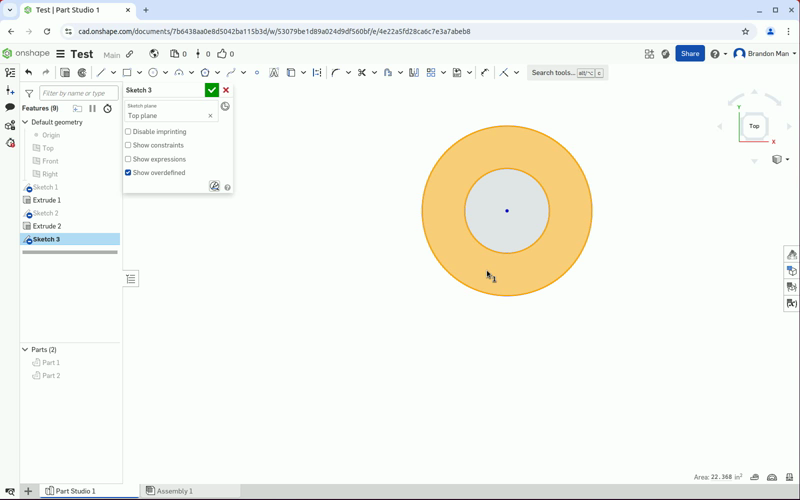
scroll(-6)
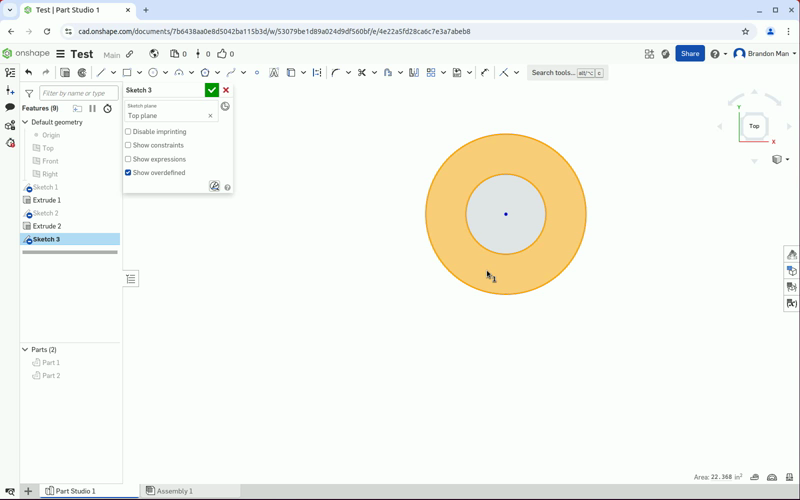
scroll(-6)
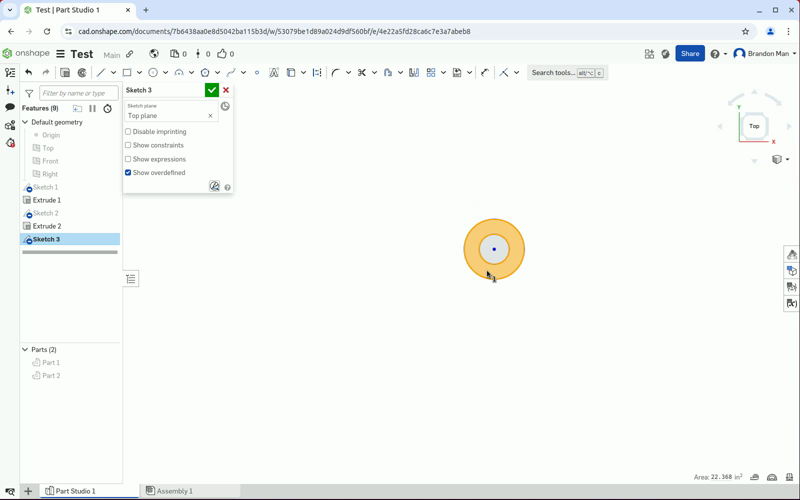
scroll(-6)
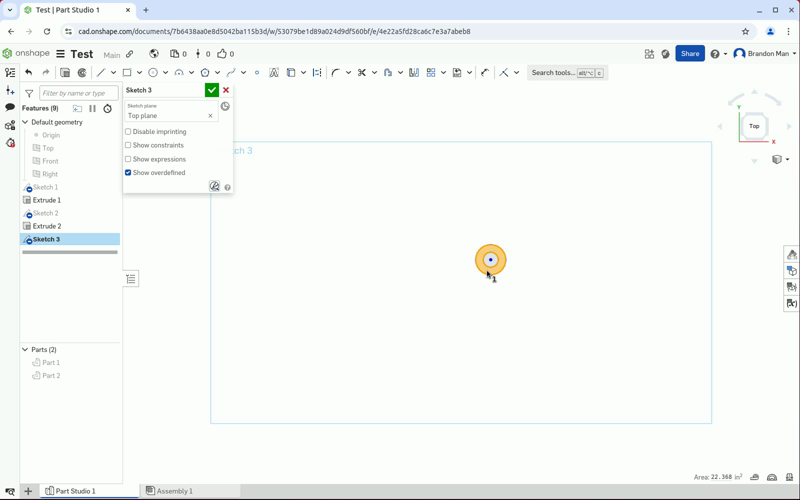
mouse_move(73, 352)
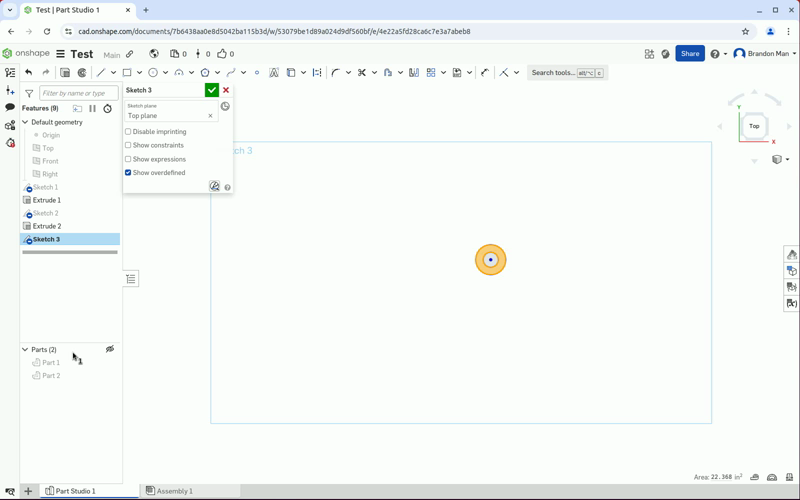
key(shift+y)
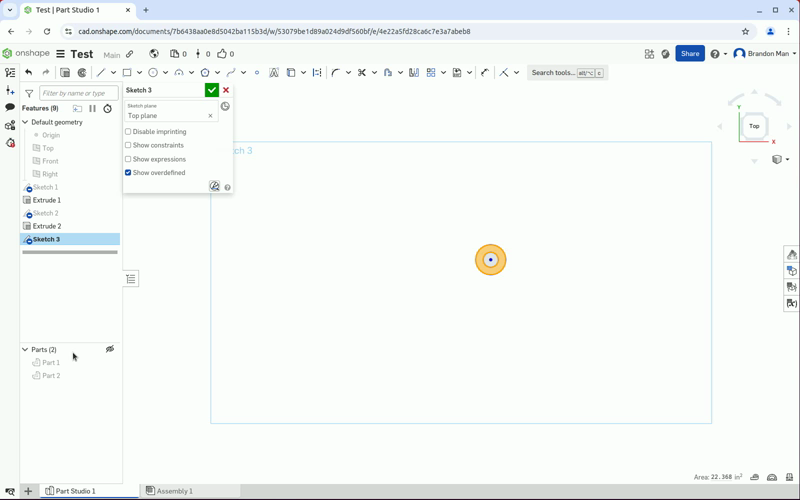
key(shift+e)
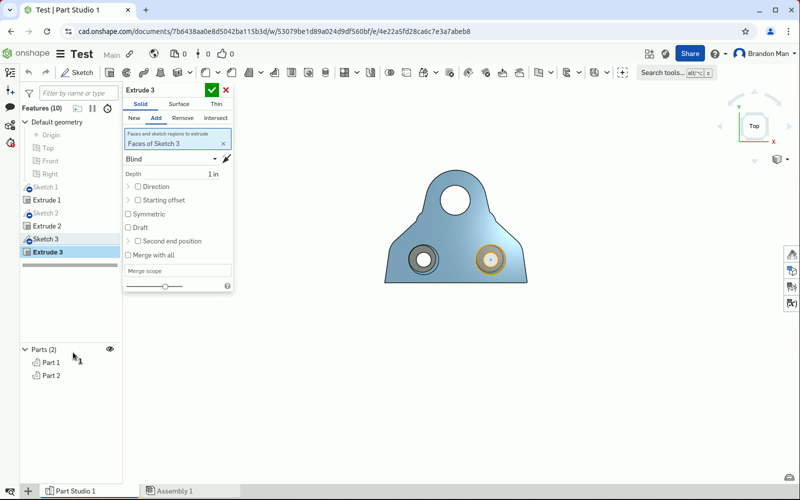
mouse_move(143, 106)
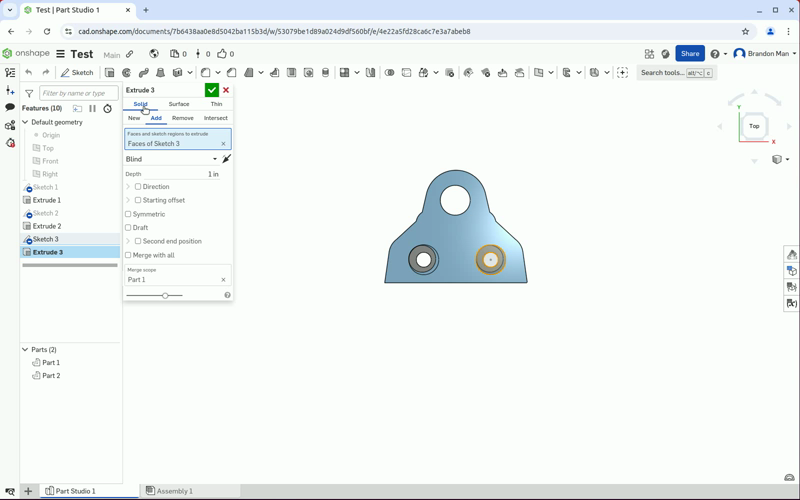
click(143, 106)
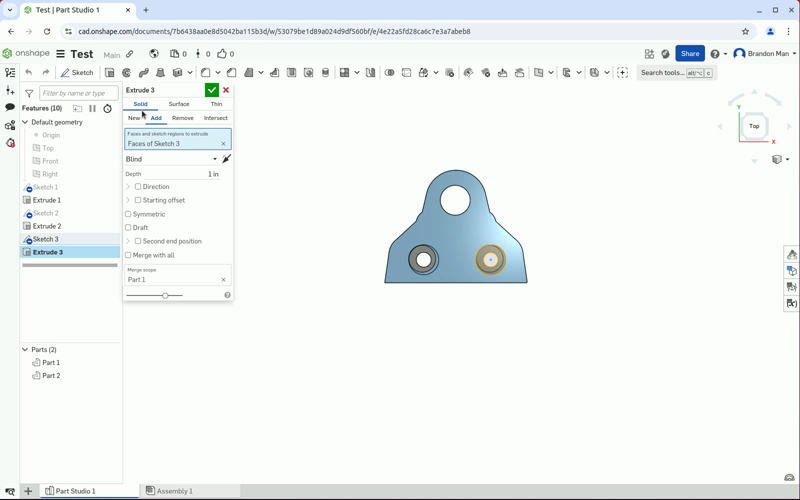
mouse_move(137, 120)
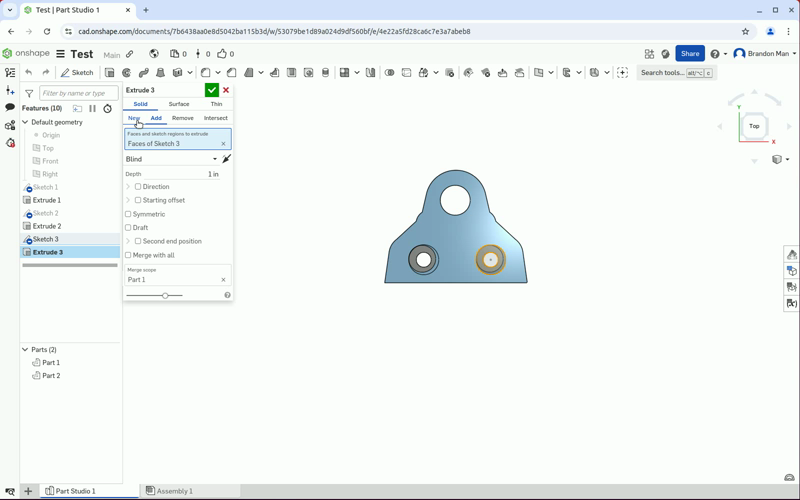
click(137, 120)
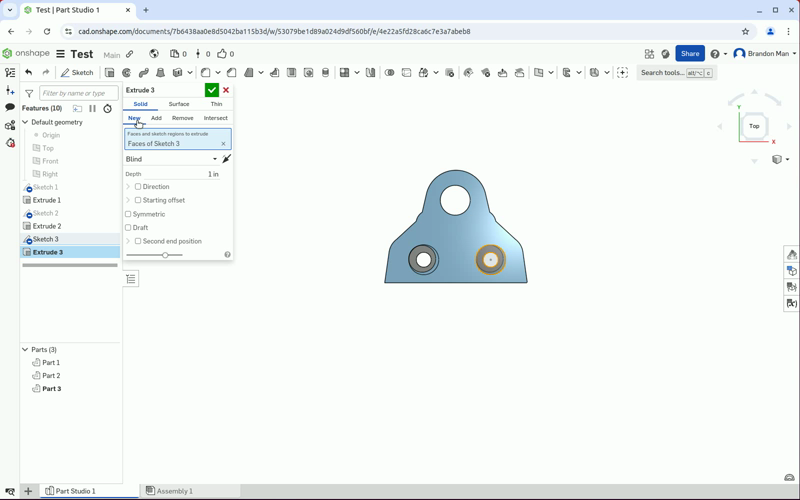
key(tab, 4)
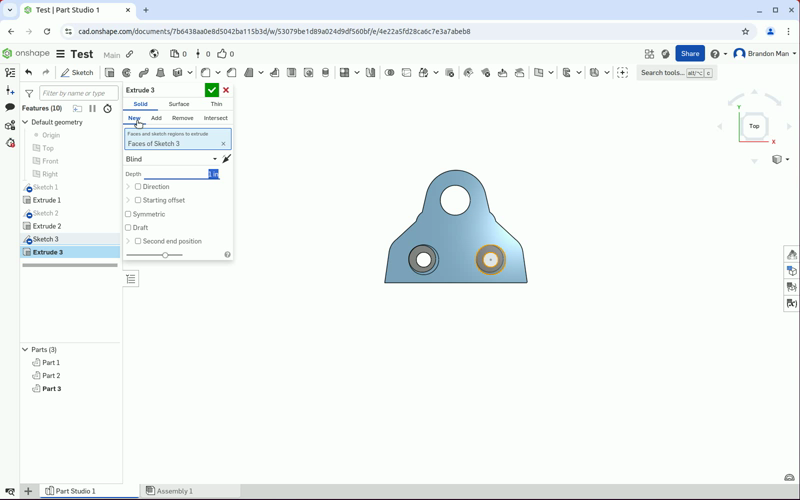
text(3.37)
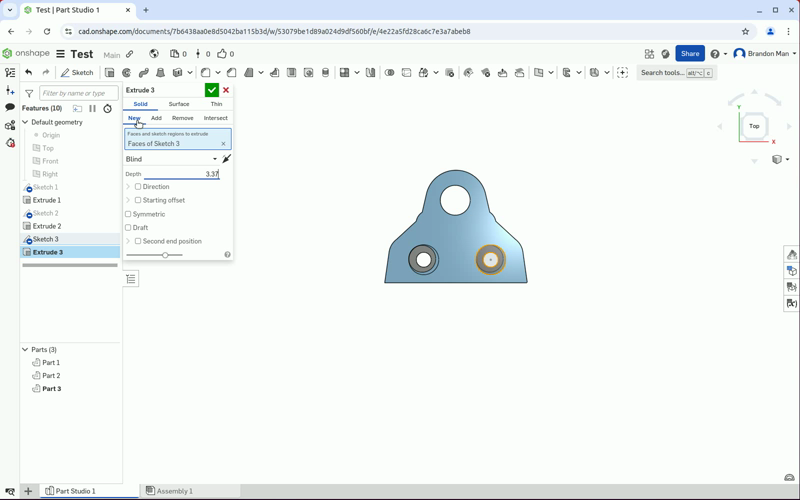
key(enter)
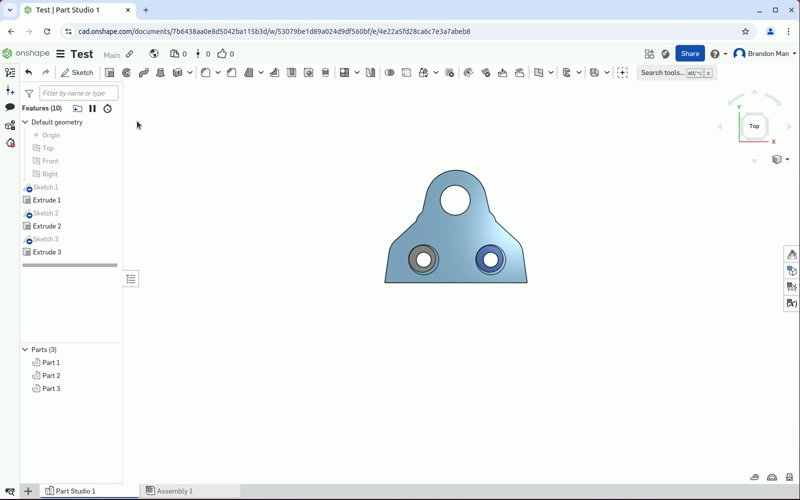
key(shift+h)
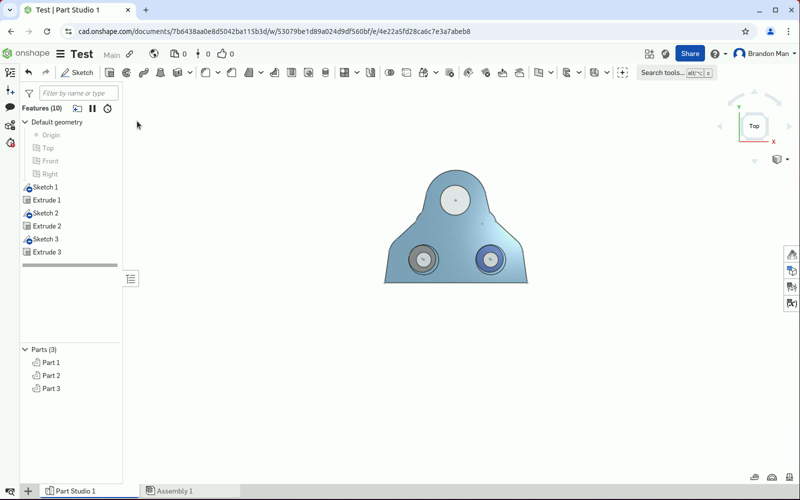
key(shift+h)
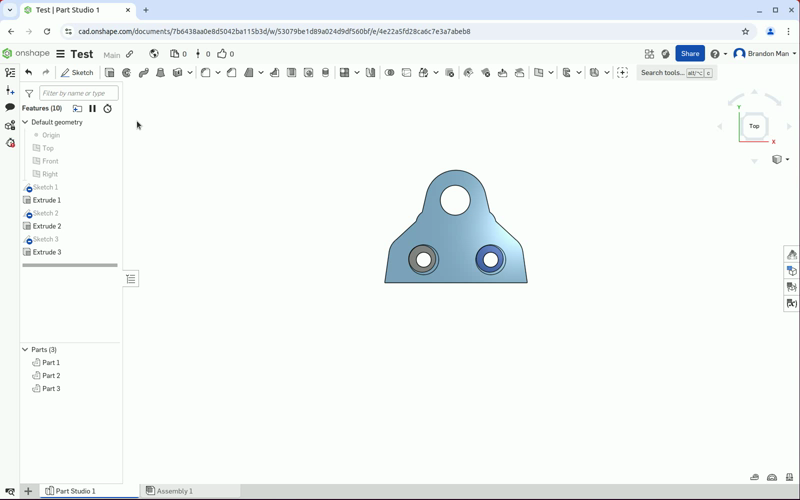
mouse_move(73, 189)
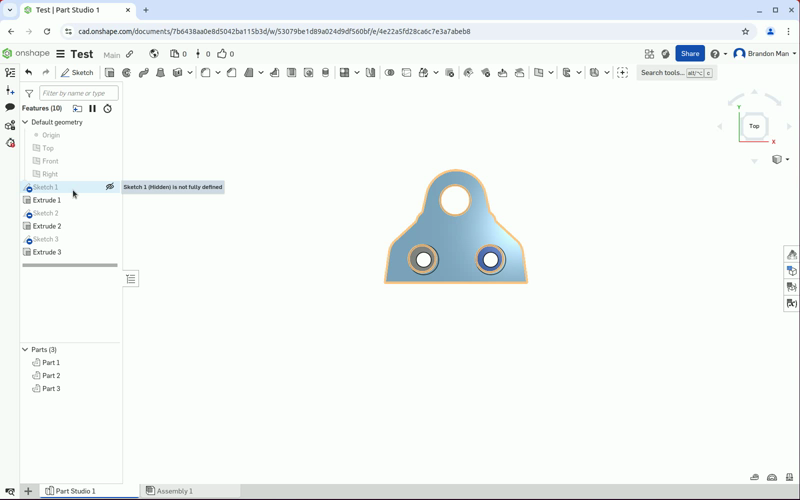
click(73, 189)
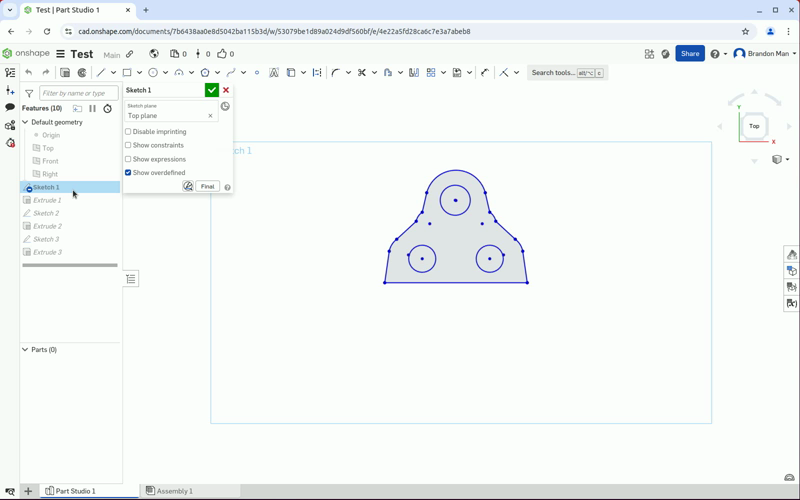
mouse_move(229, 92)
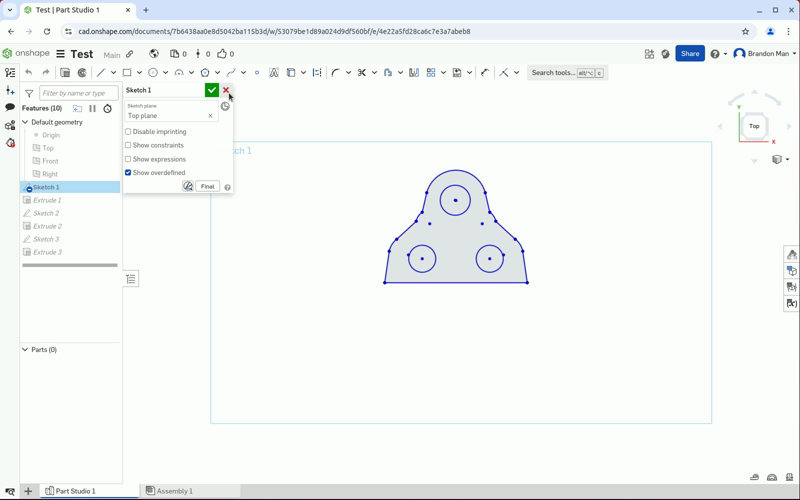
click(229, 92)
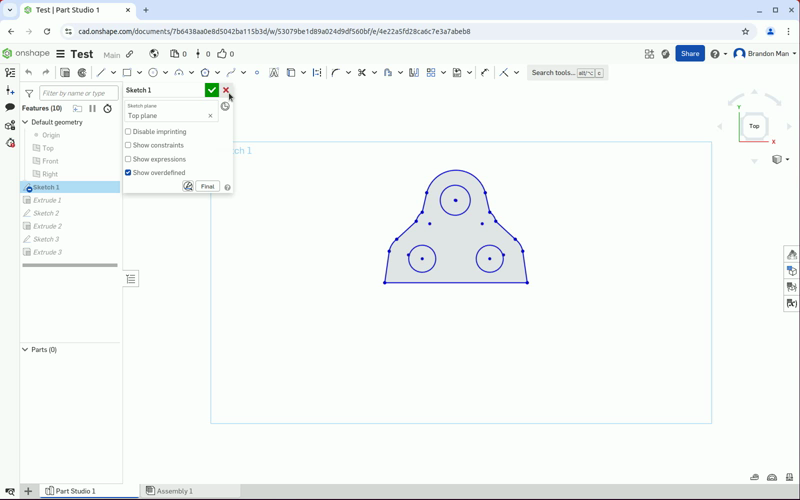
key(shift+s)
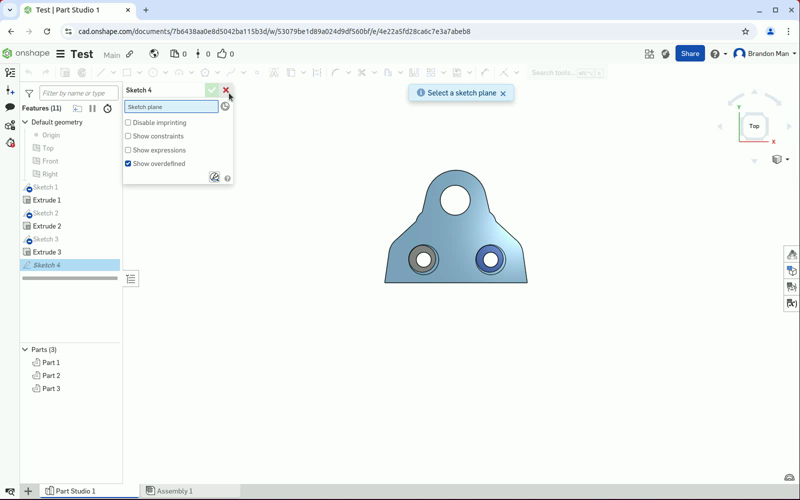
mouse_move(73, 150)
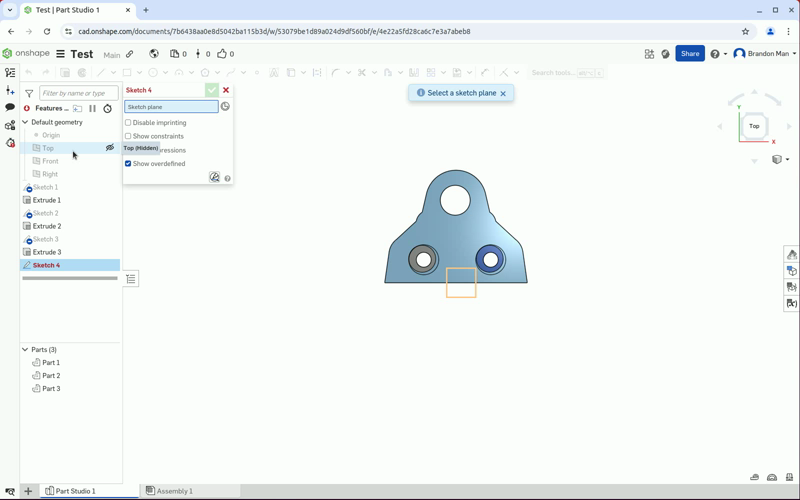
click(73, 150)
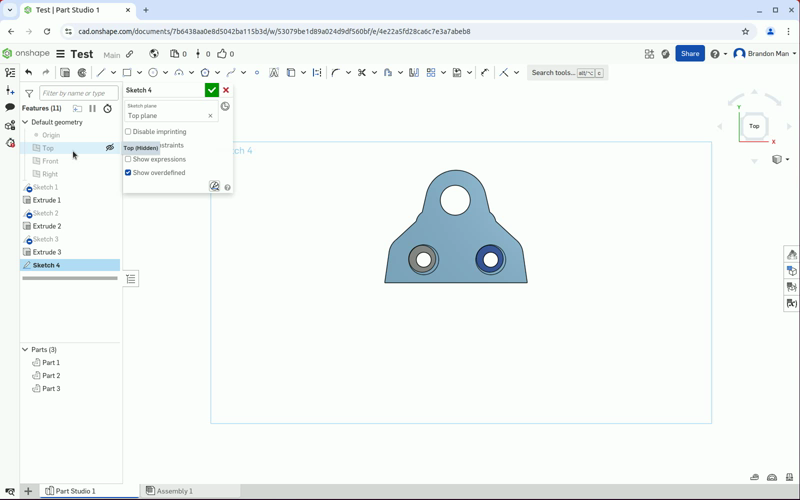
mouse_move(73, 352)
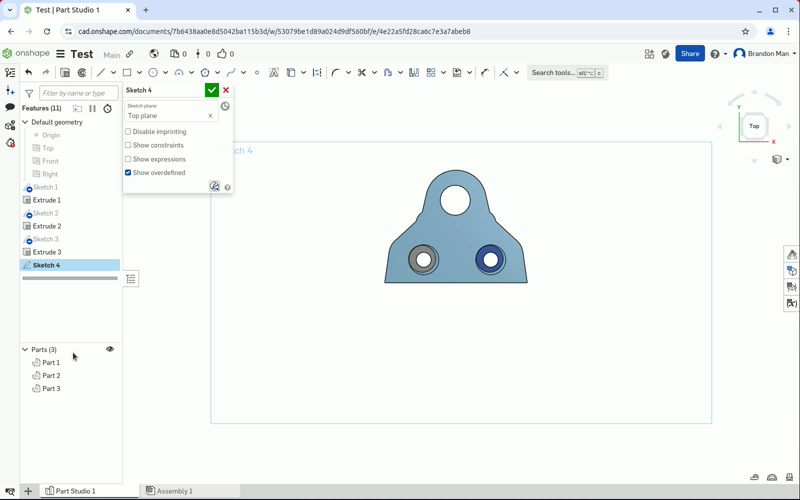
key(y)
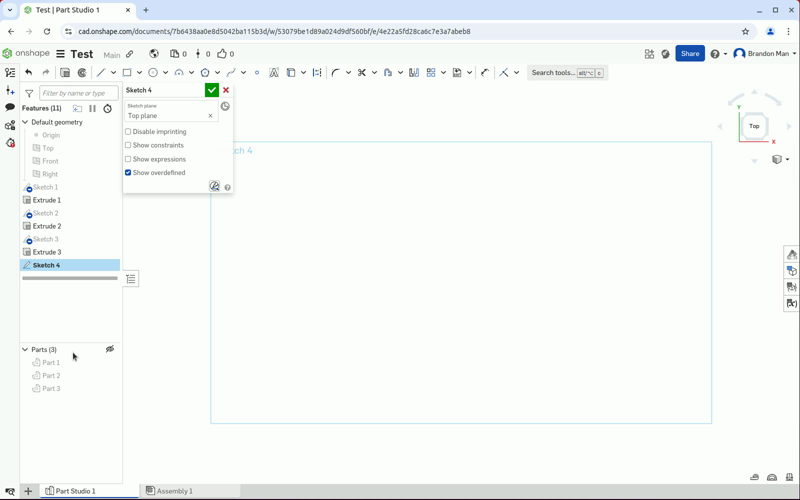
key(c)
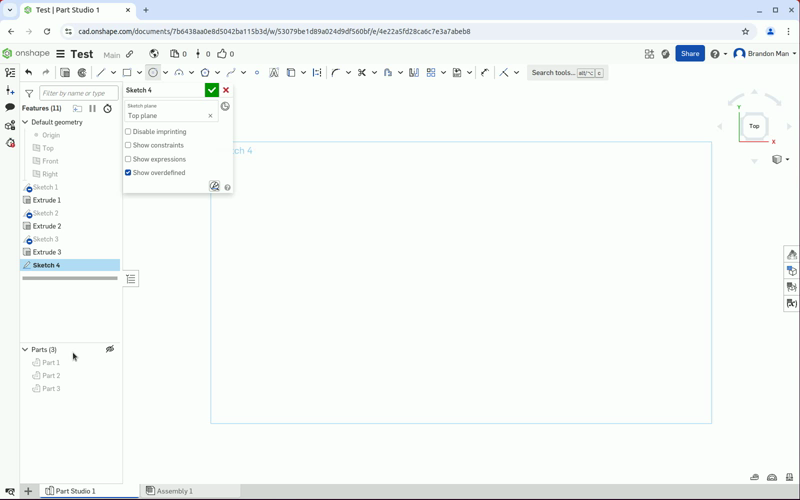
key_down(shift)
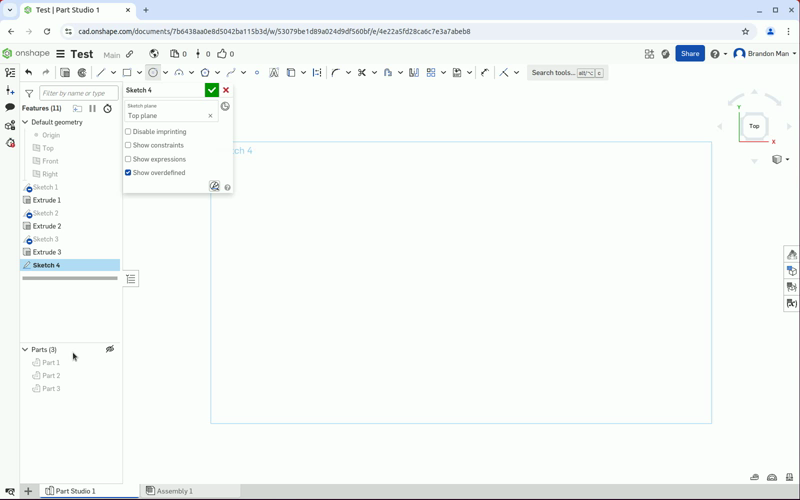
mouse_move(423, 259)
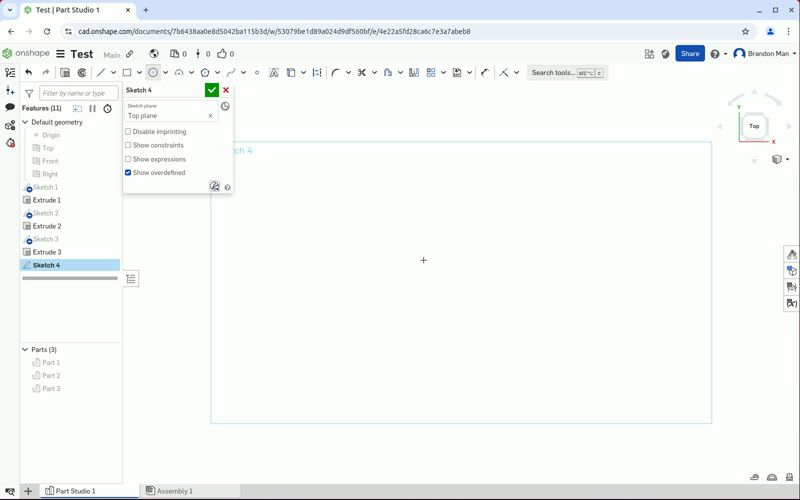
click(423, 259)
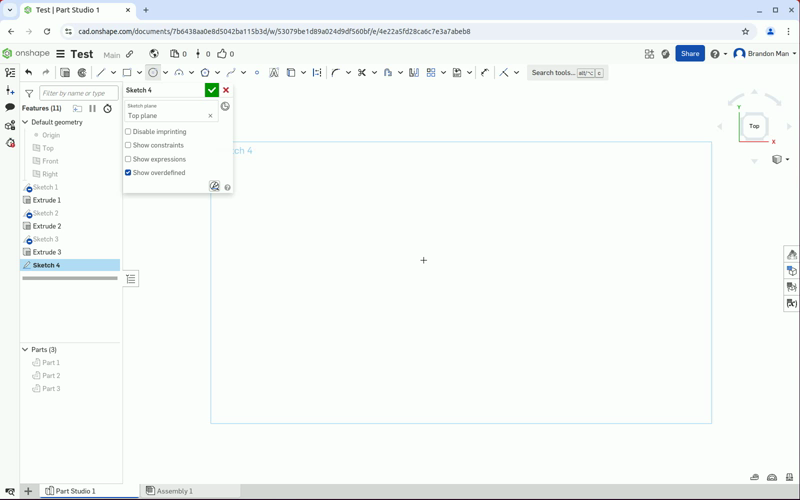
key_up(shift)
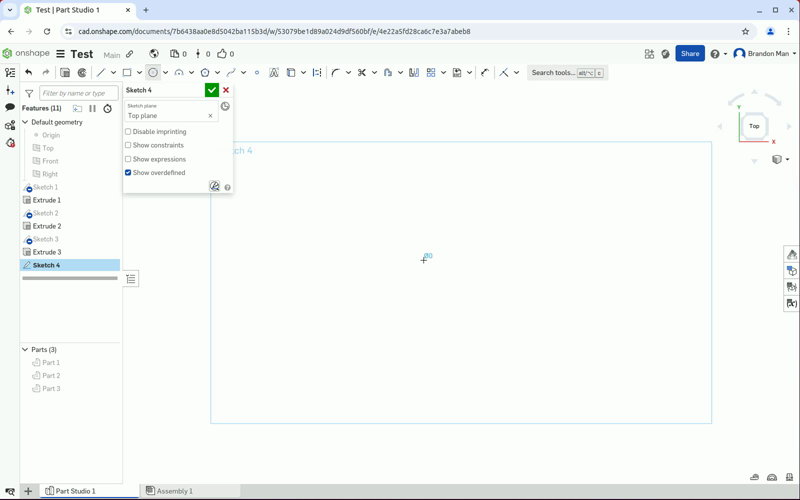
mouse_move(431, 259)
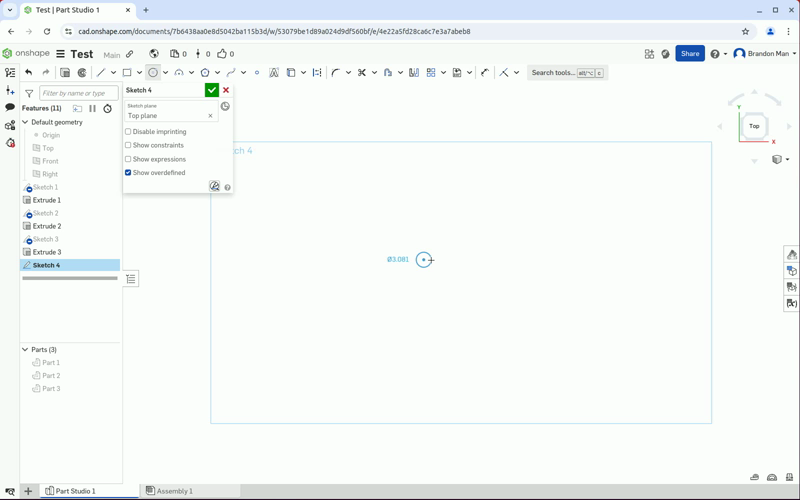
click(431, 259)
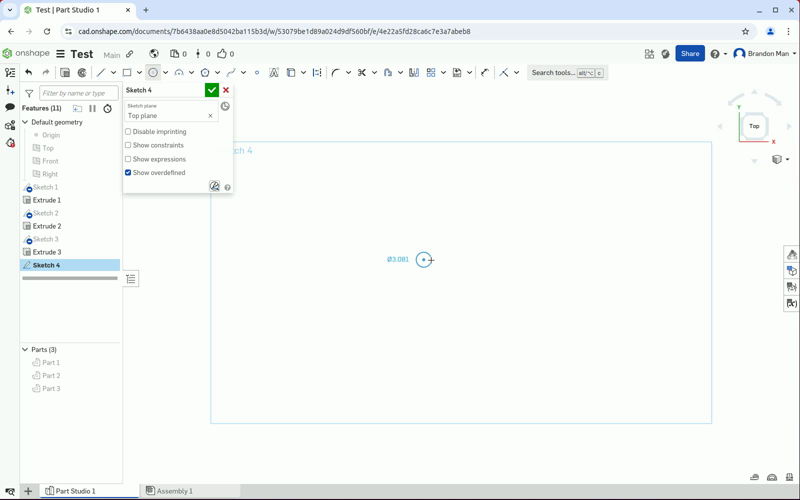
key(esc)
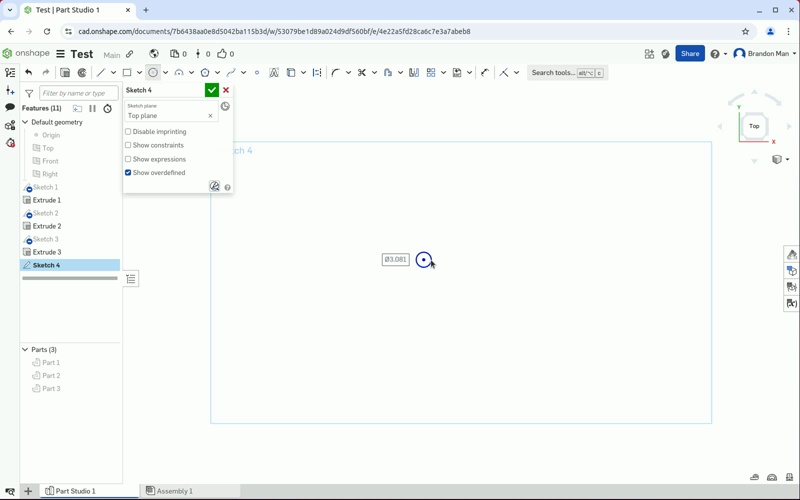
mouse_move(417, 263)
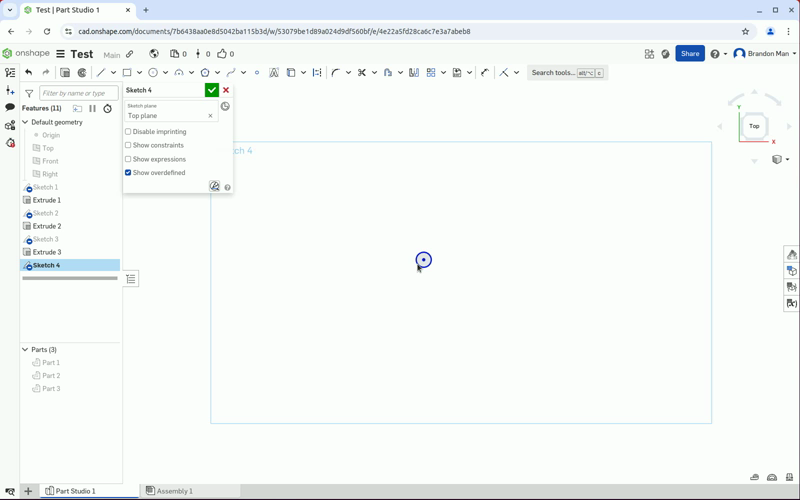
scroll(6)
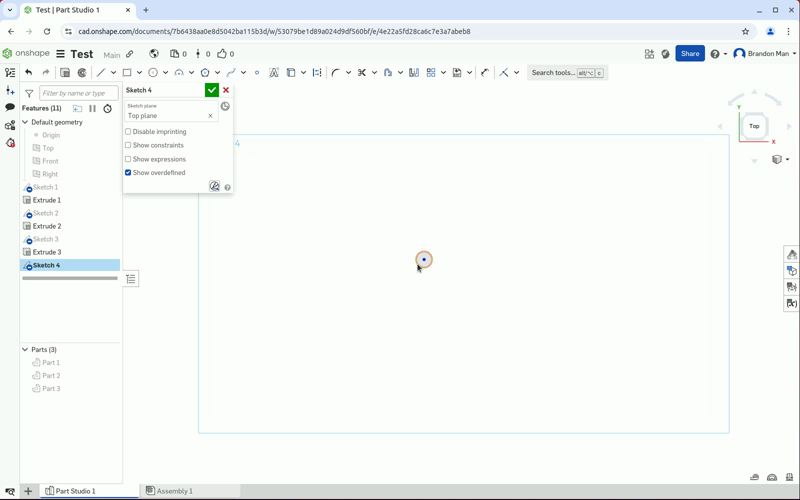
scroll(6)
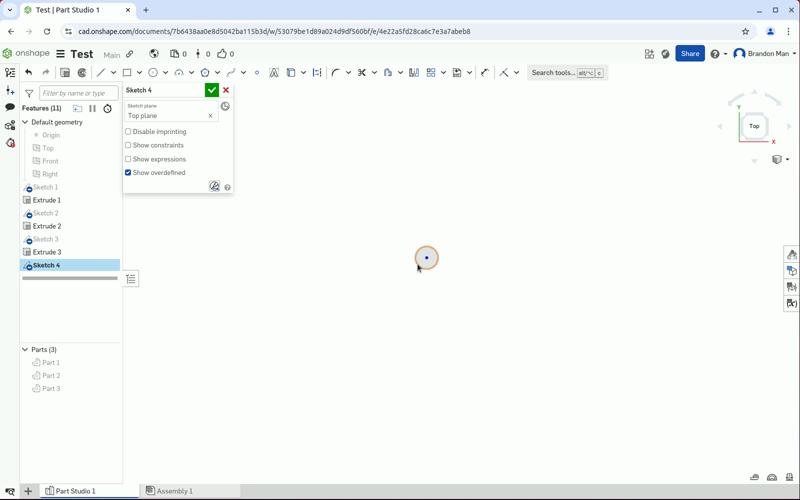
scroll(6)
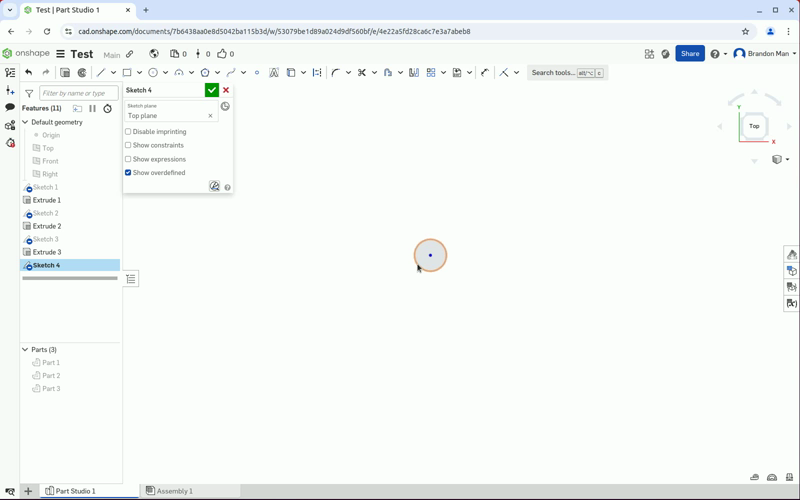
scroll(6)
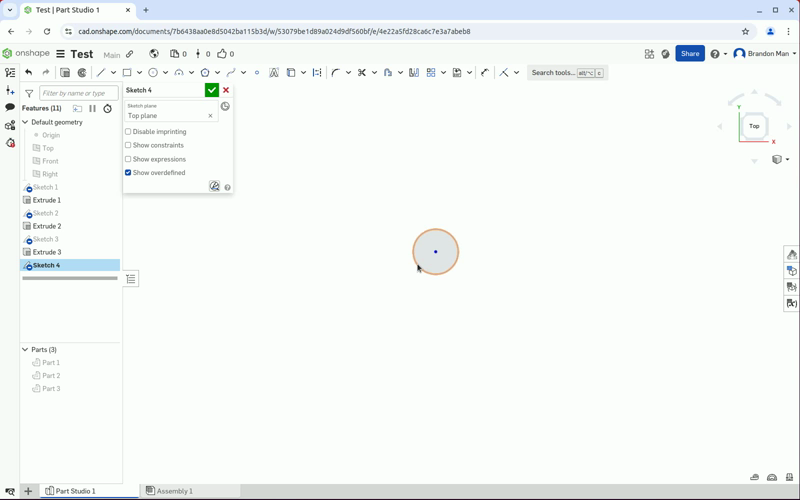
scroll(6)
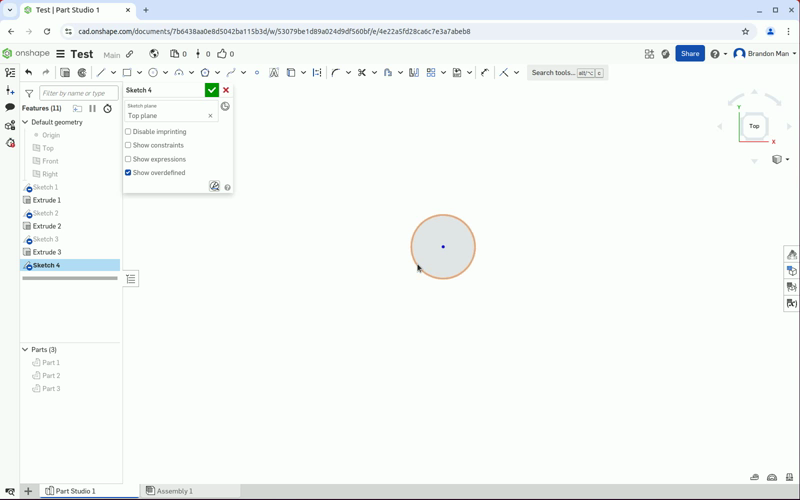
scroll(6)
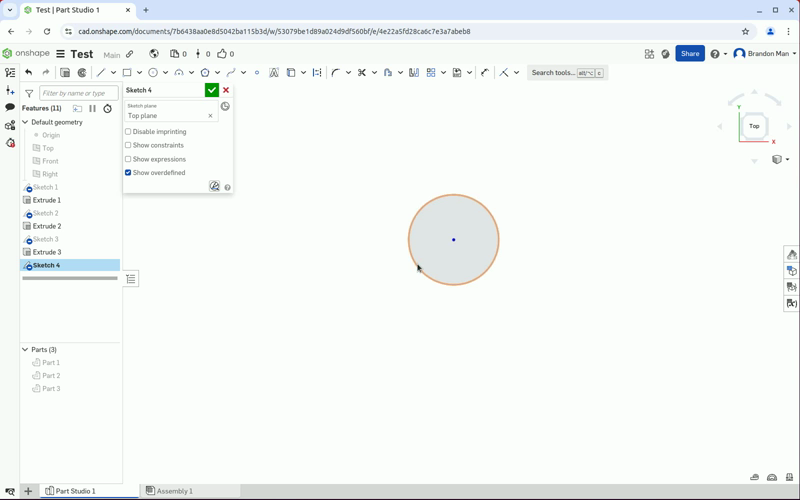
scroll(6)
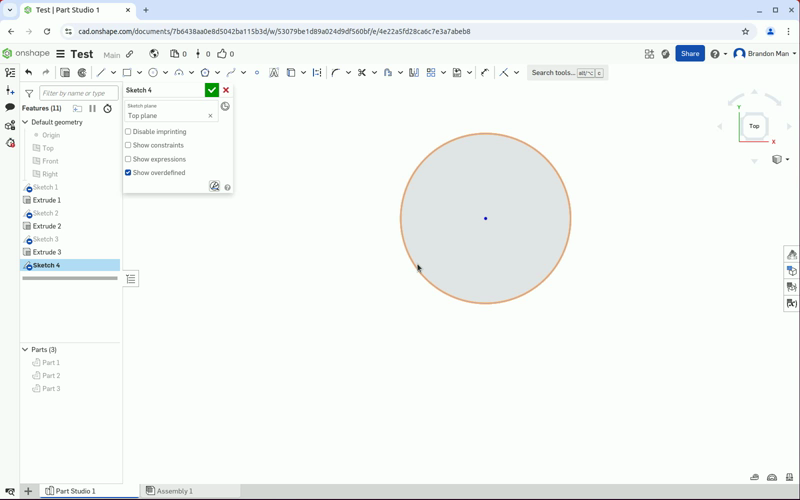
click(417, 263)
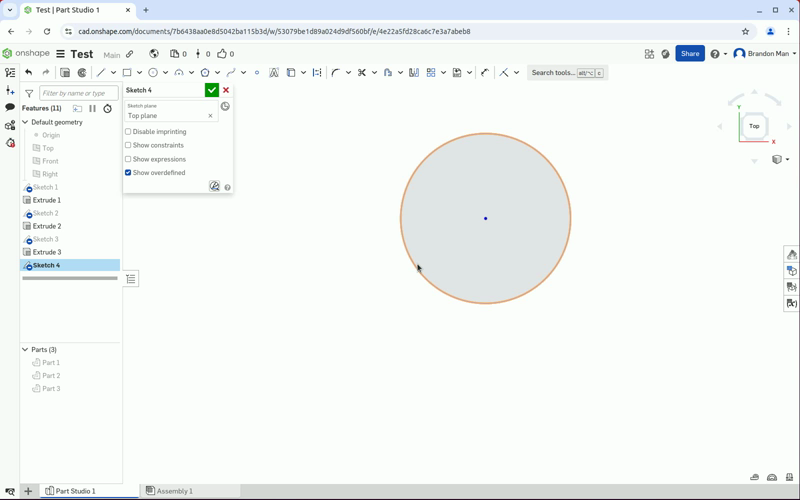
scroll(-6)
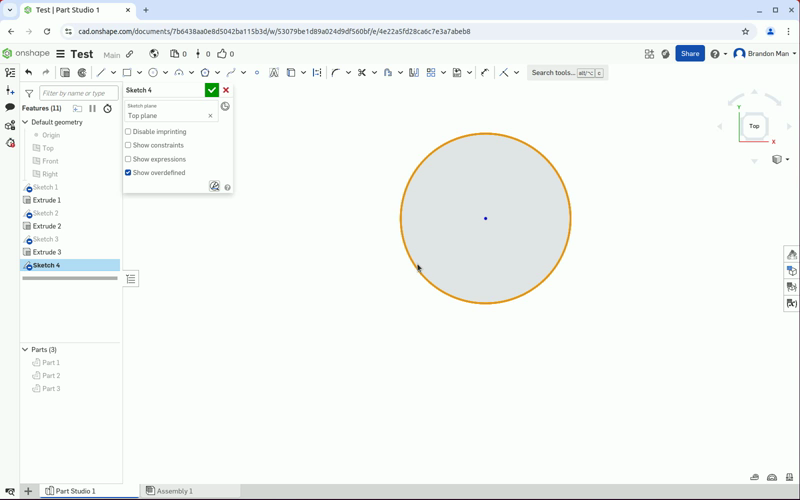
scroll(-6)
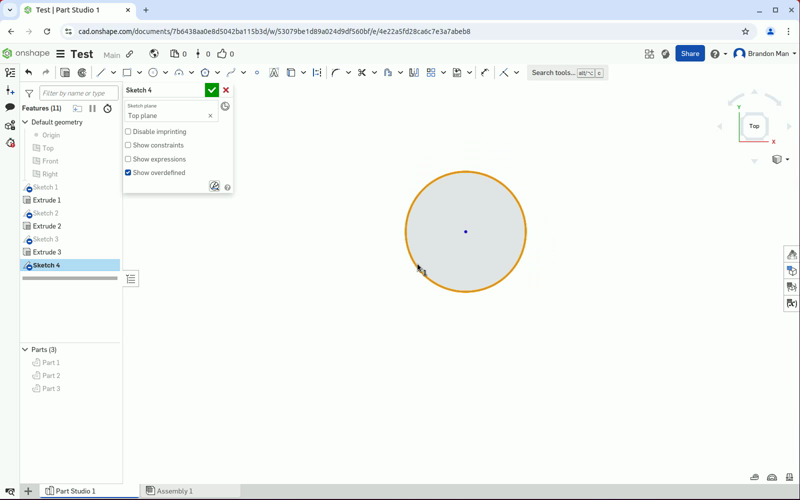
scroll(-6)
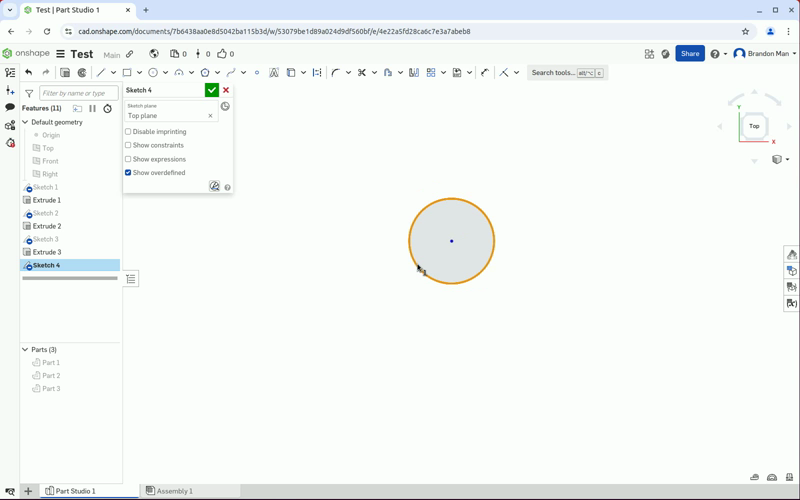
scroll(-6)
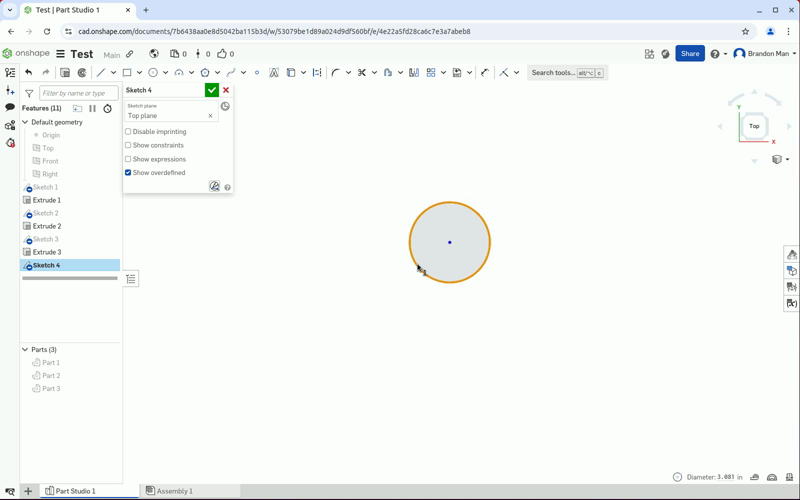
scroll(-6)
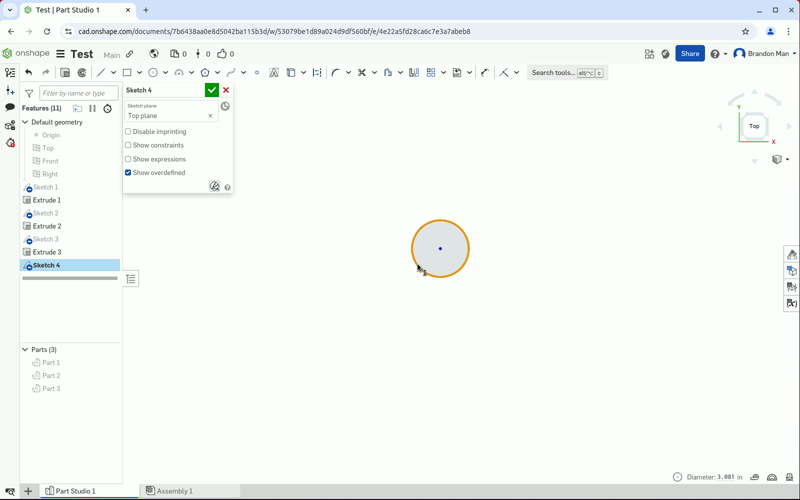
scroll(-6)
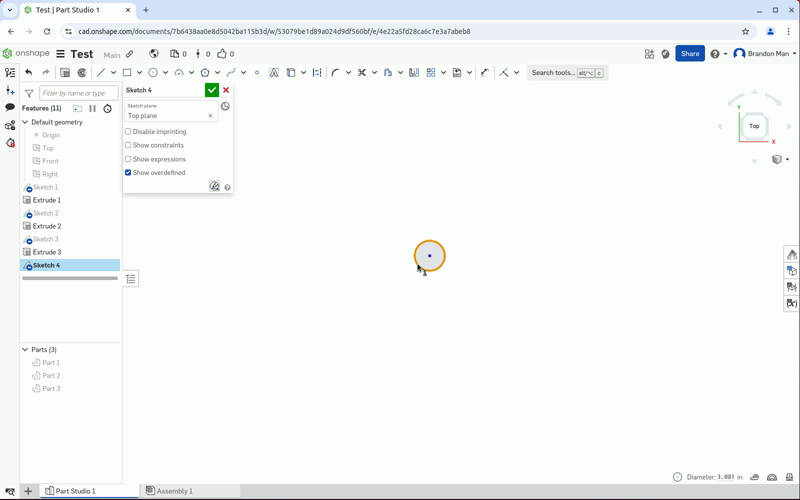
scroll(-6)
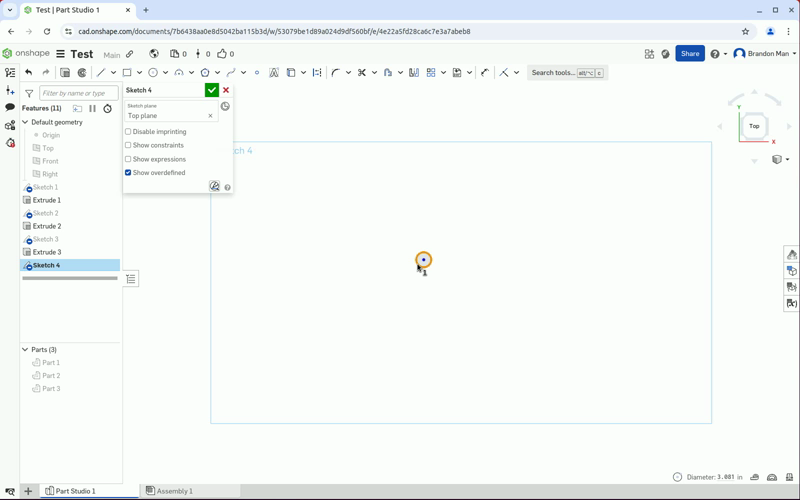
mouse_move(73, 352)
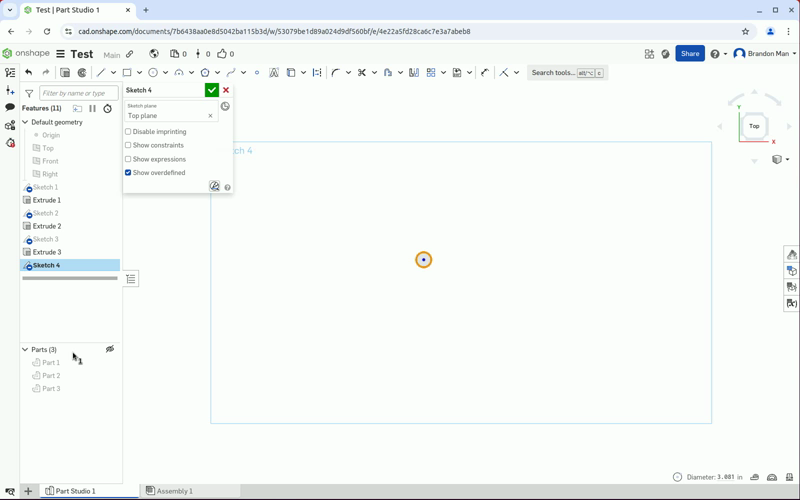
key(shift+y)
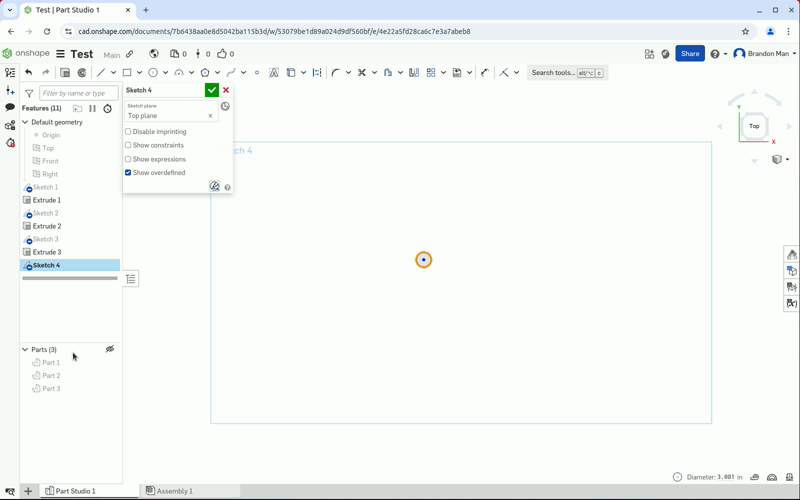
key(shift+e)
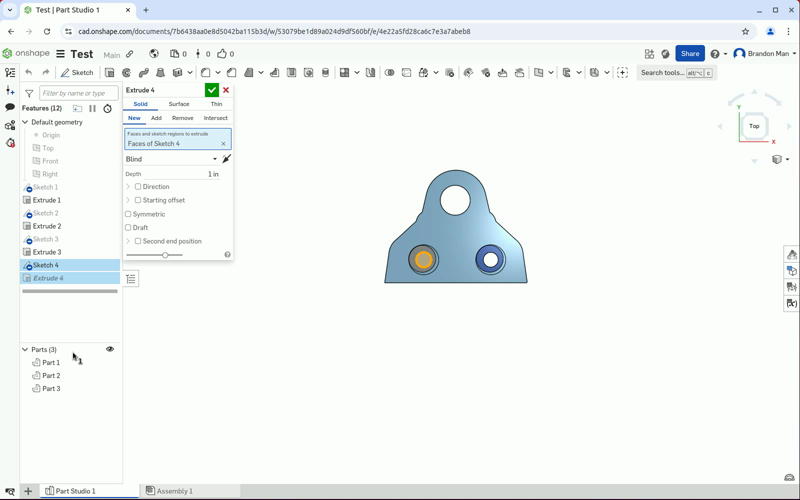
mouse_move(143, 106)
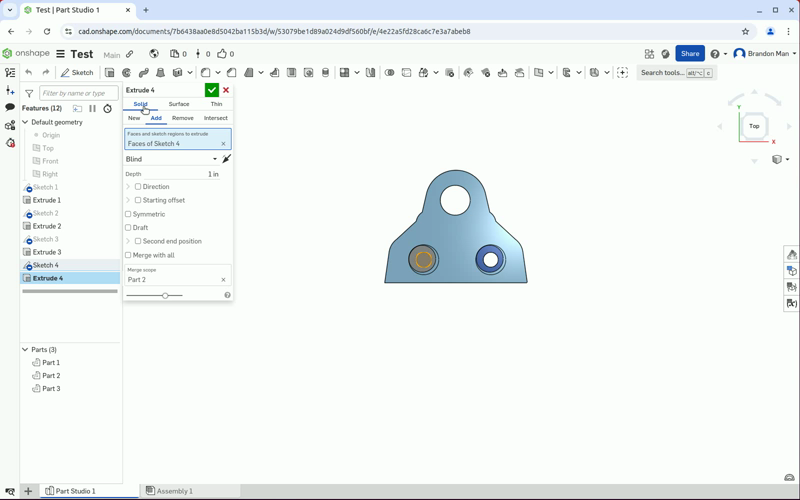
click(143, 106)
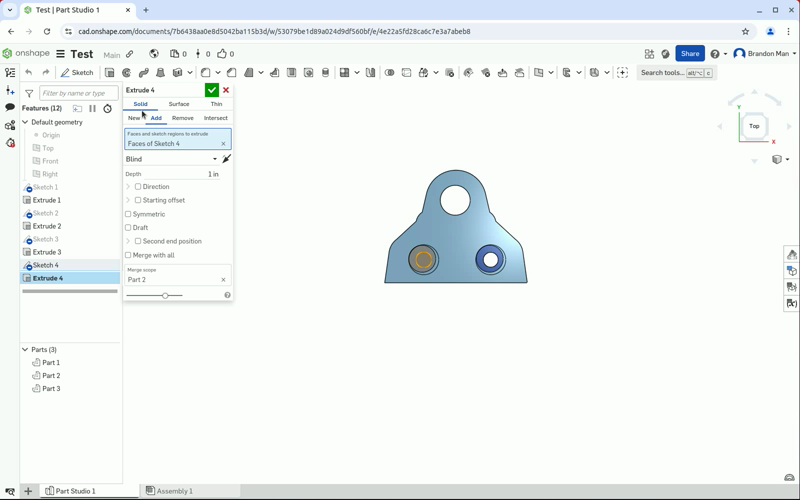
mouse_move(137, 120)
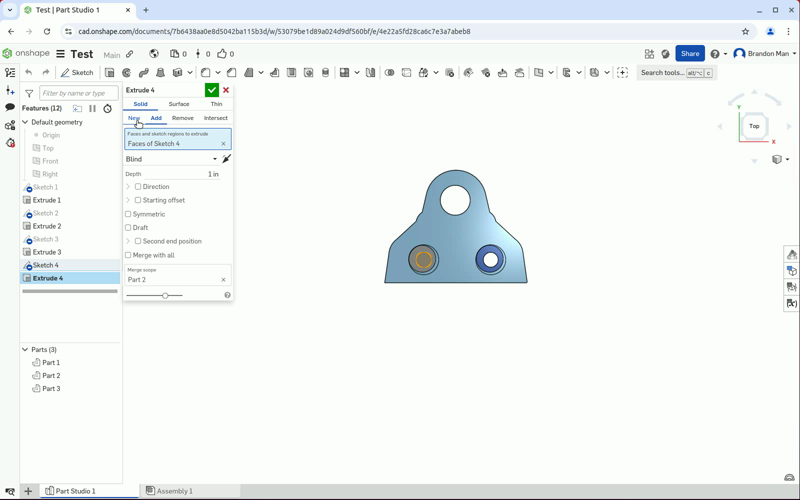
click(137, 120)
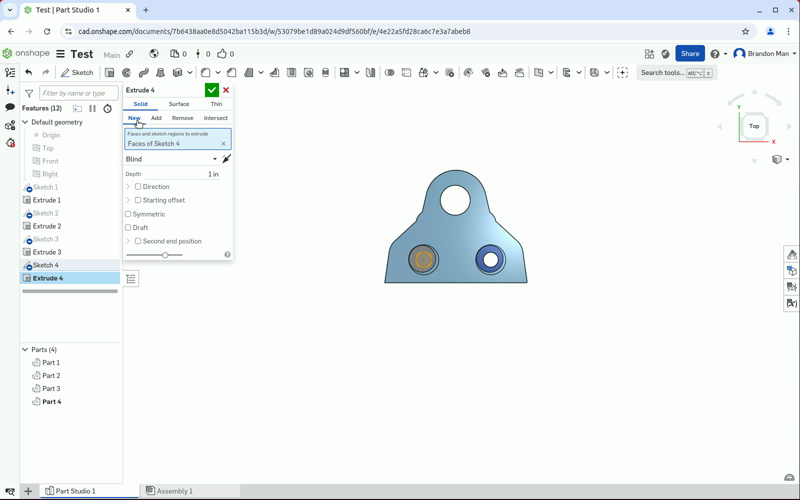
key(tab, 4)
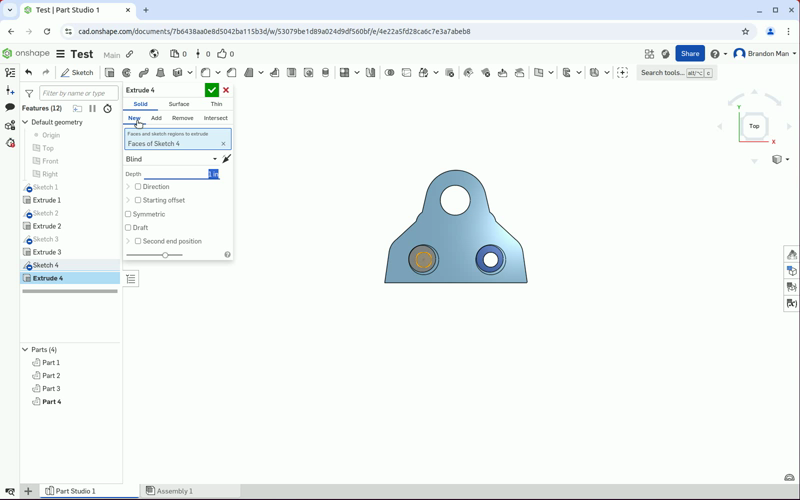
text(6.499)
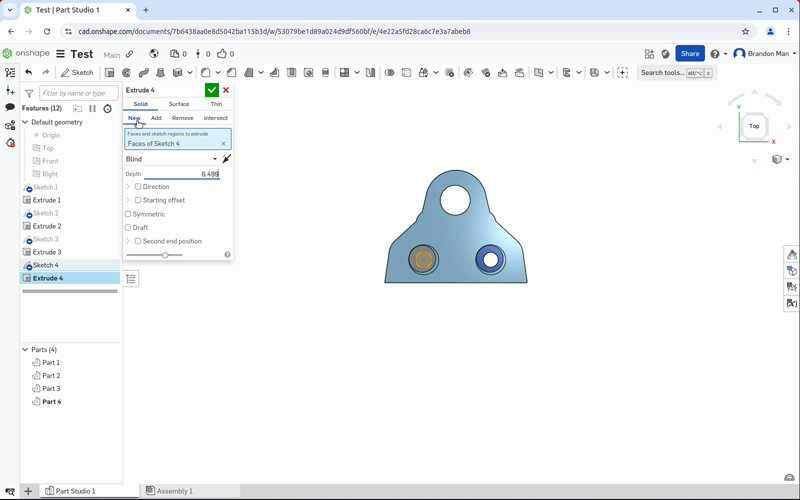
key(enter)
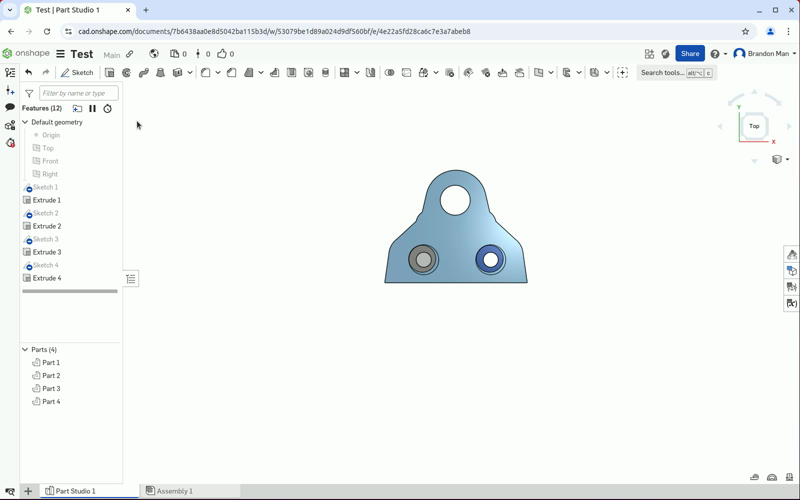
key(shift+h)
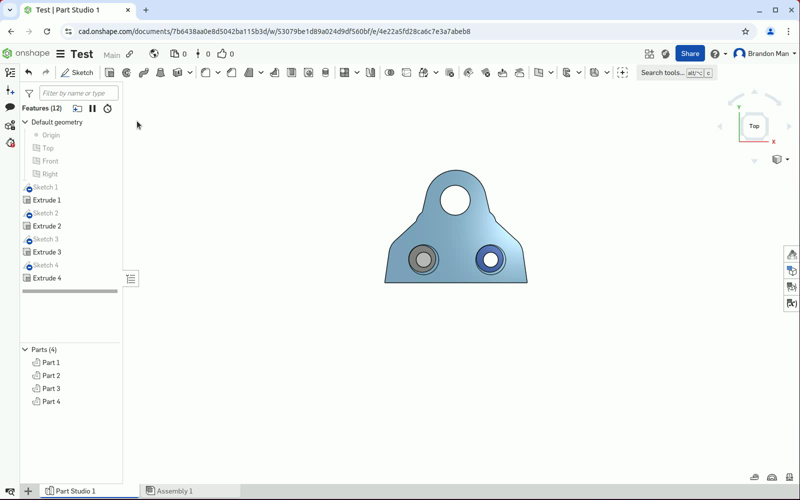
key(shift+h)
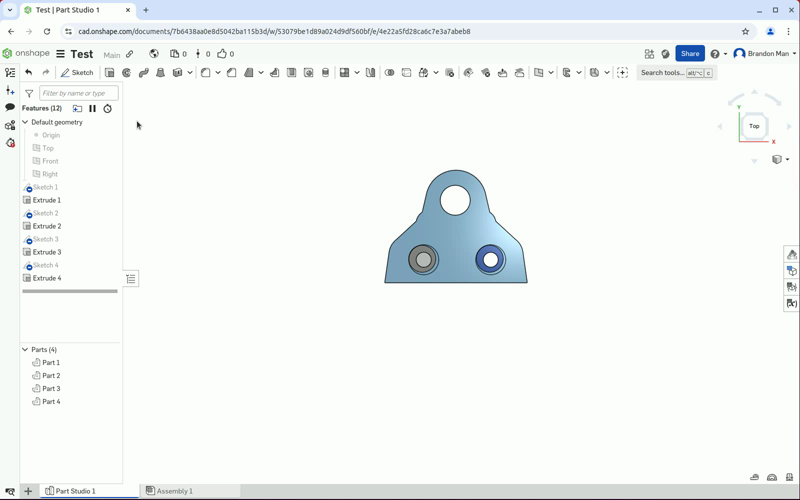
mouse_move(73, 189)
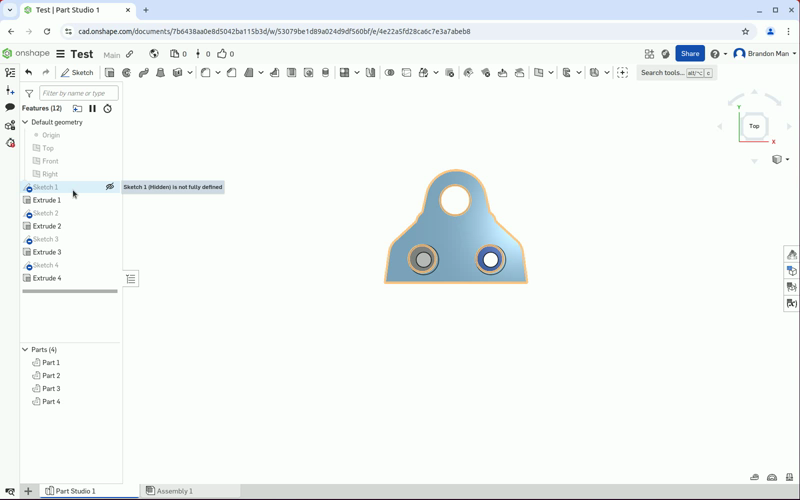
click(73, 189)
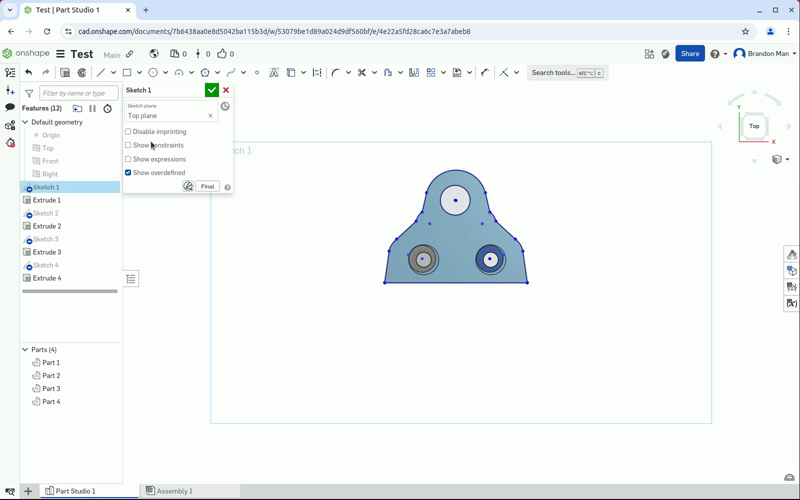
mouse_move(229, 92)
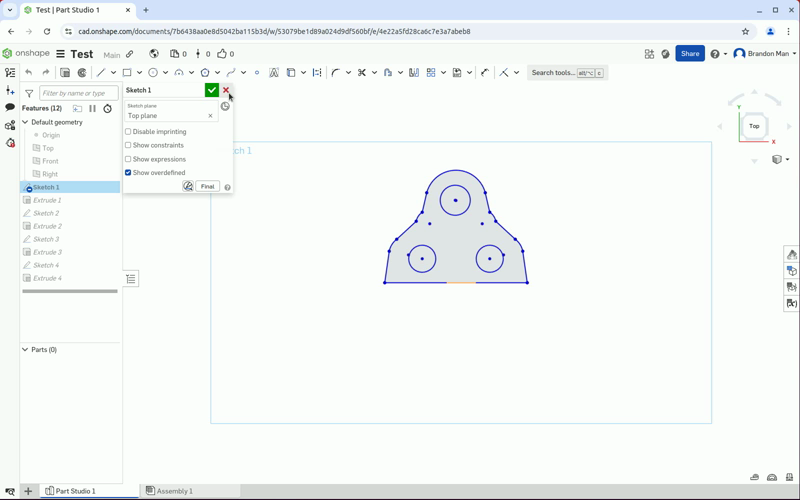
click(229, 92)
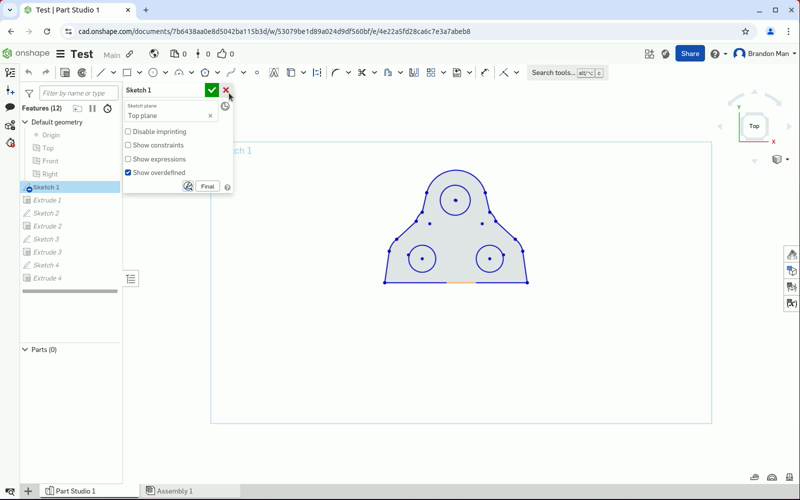
key(shift+s)
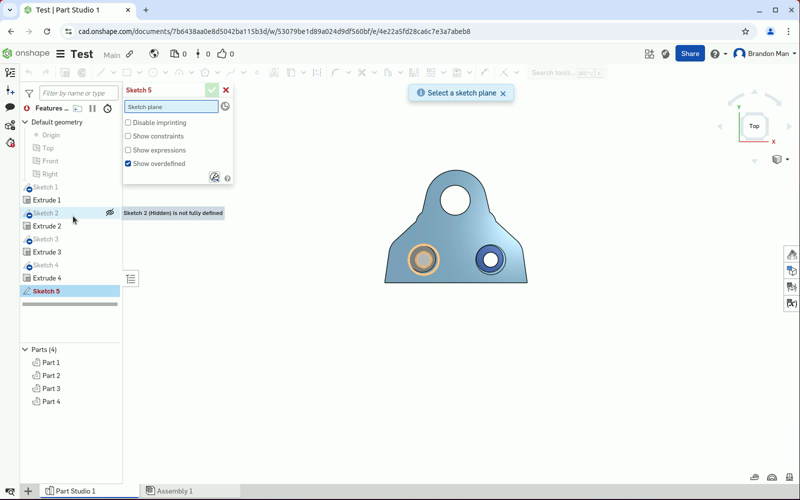
scroll(3)
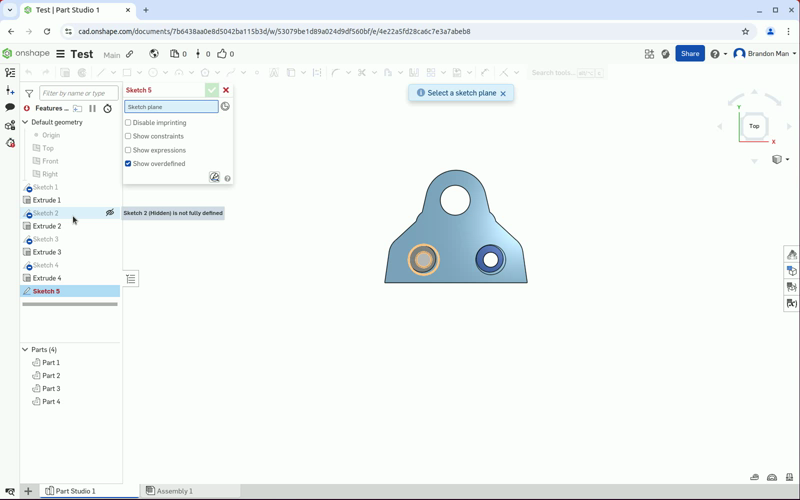
mouse_move(73, 150)
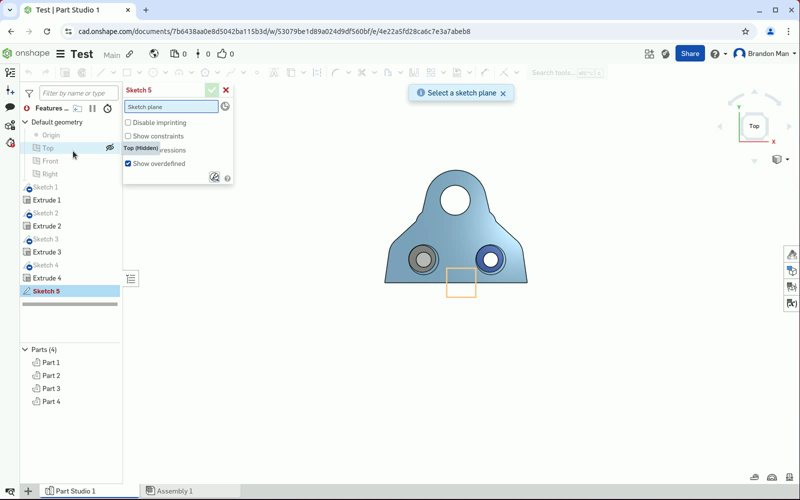
click(73, 150)
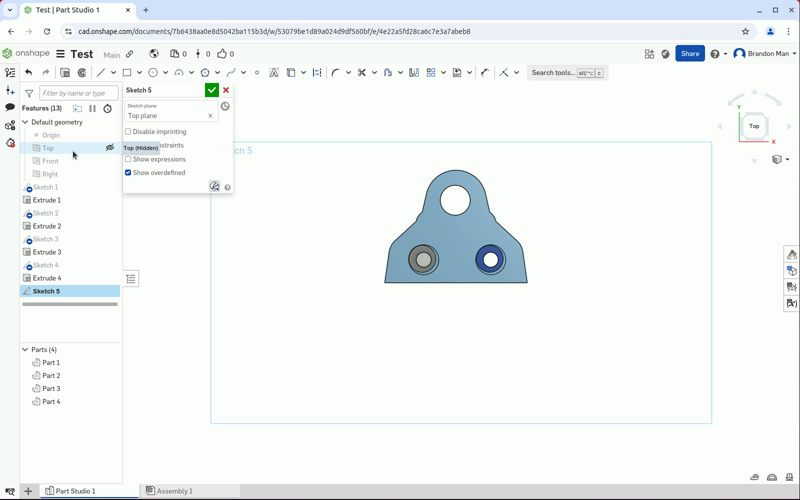
mouse_move(73, 352)
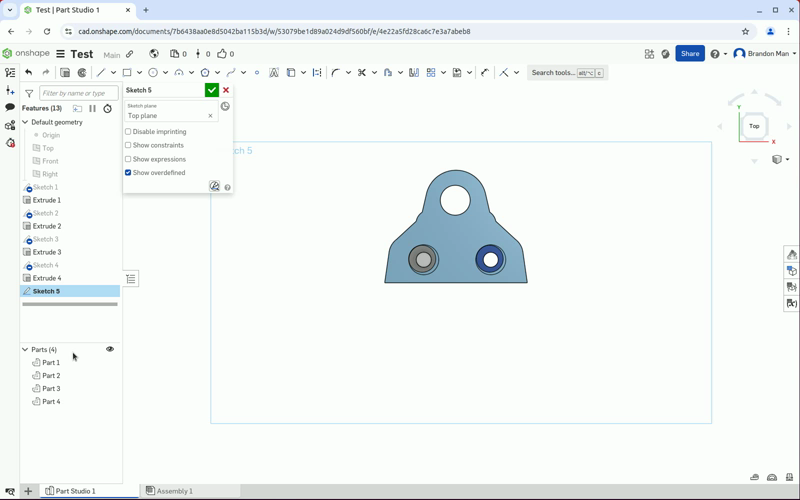
key(y)
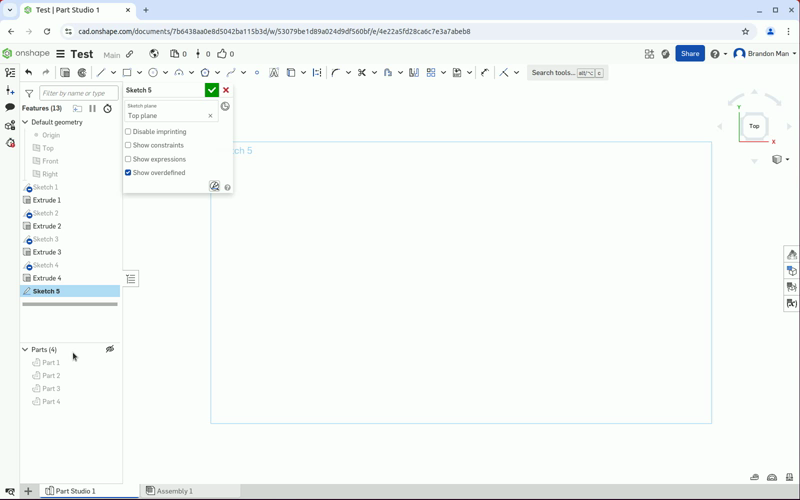
key(c)
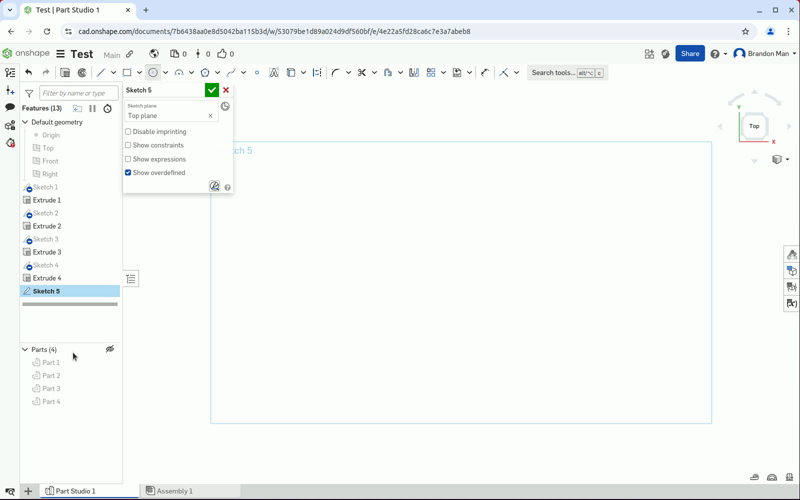
key_down(shift)
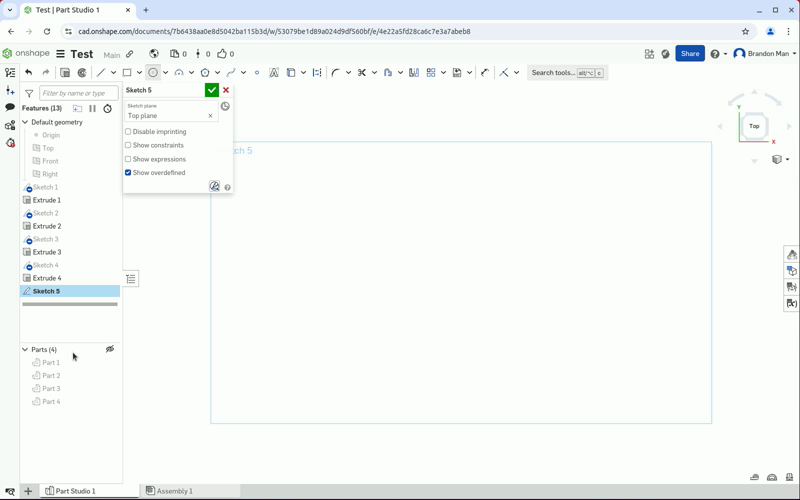
mouse_move(490, 259)
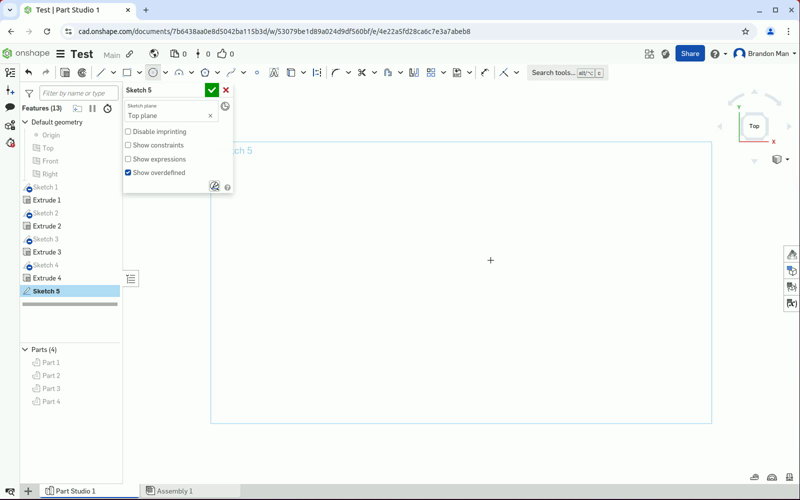
click(490, 259)
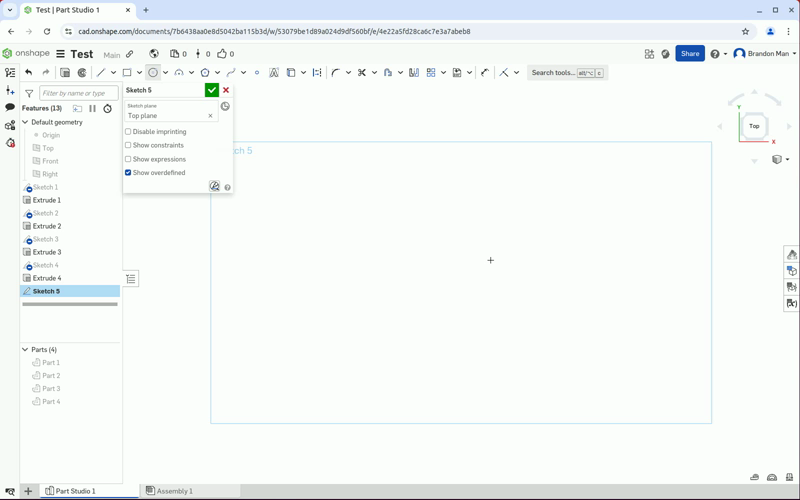
key_up(shift)
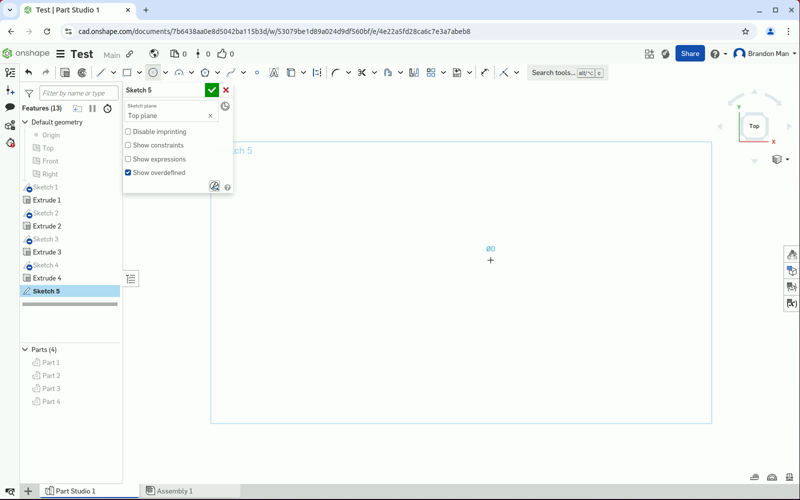
mouse_move(498, 259)
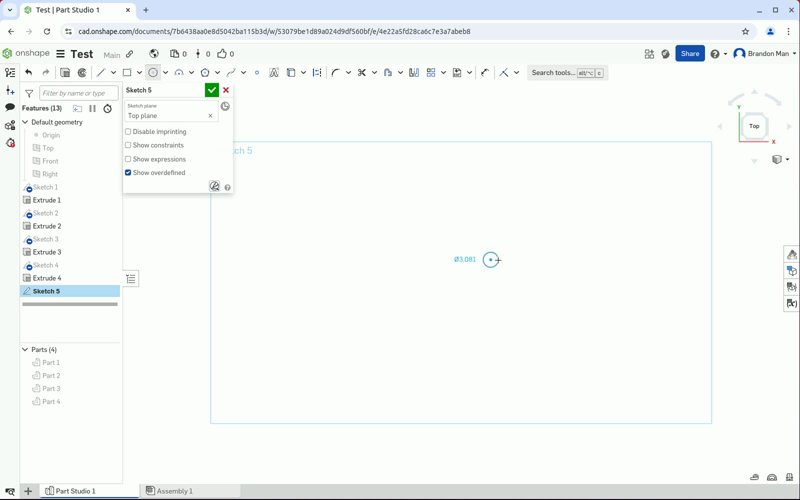
click(498, 259)
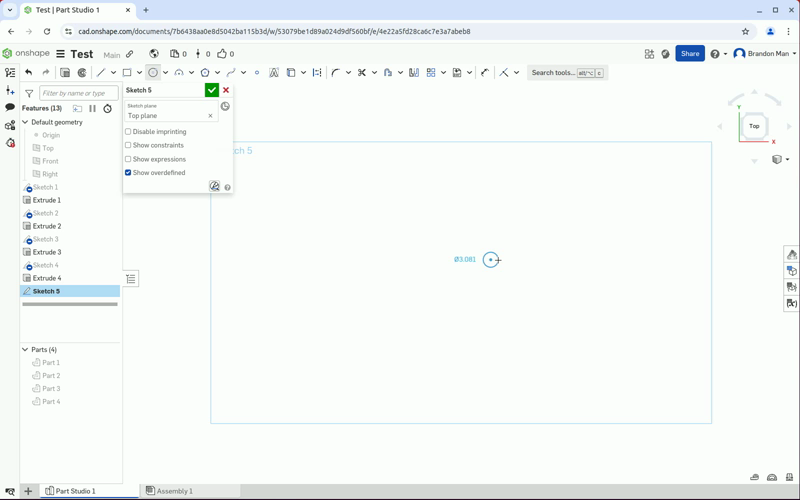
key(esc)
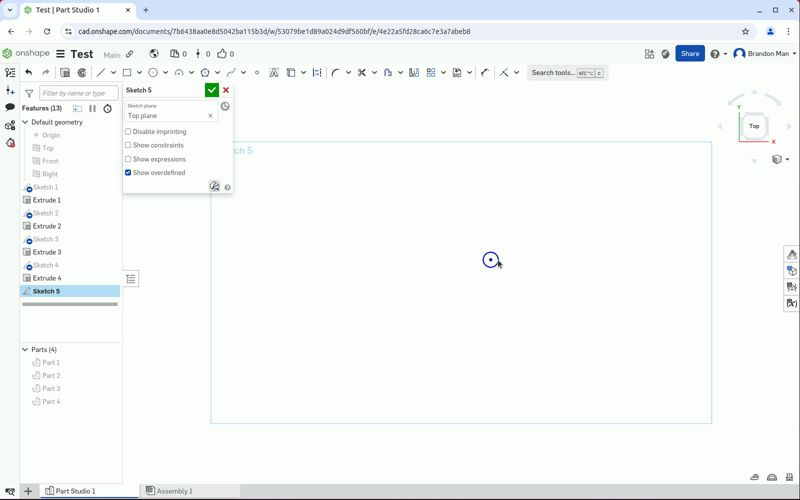
mouse_move(488, 256)
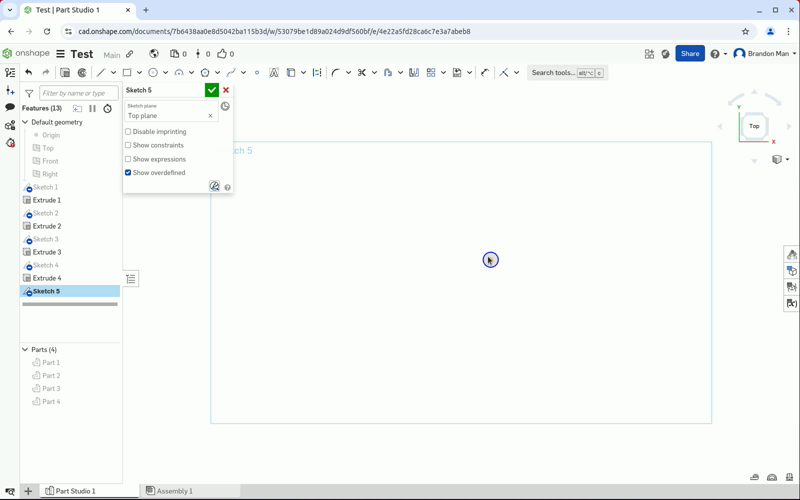
scroll(6)
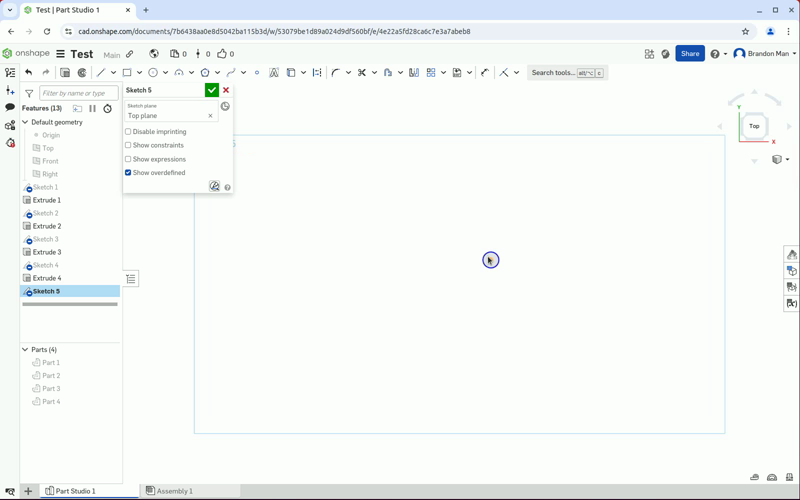
scroll(6)
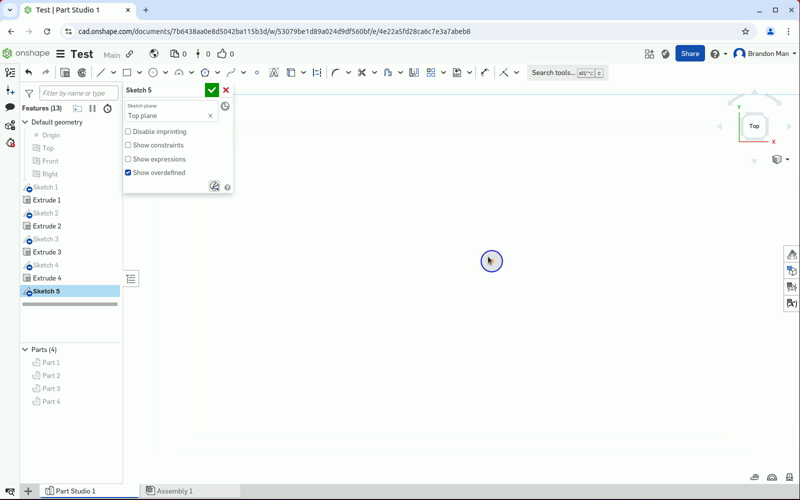
scroll(6)
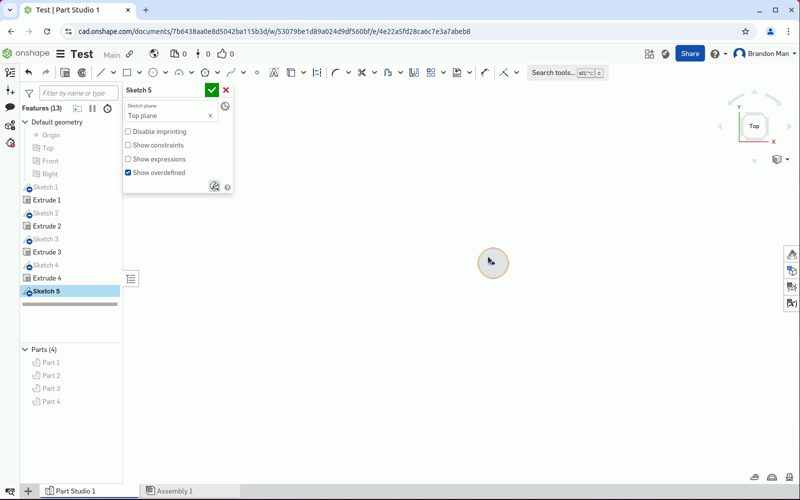
scroll(6)
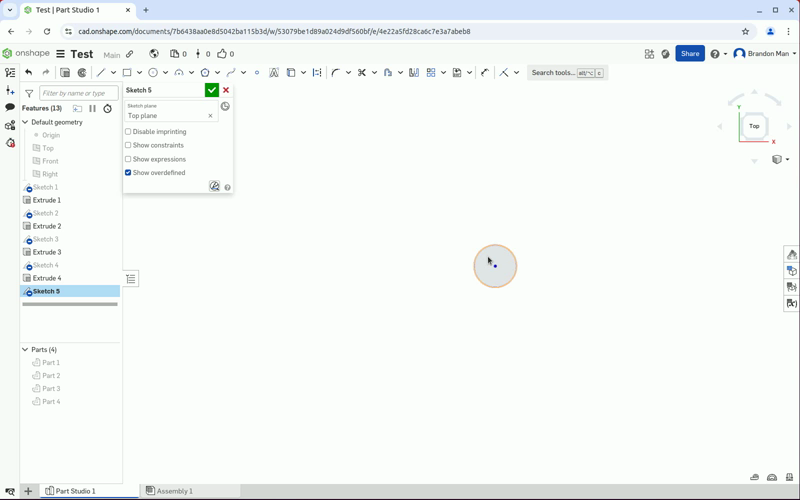
scroll(6)
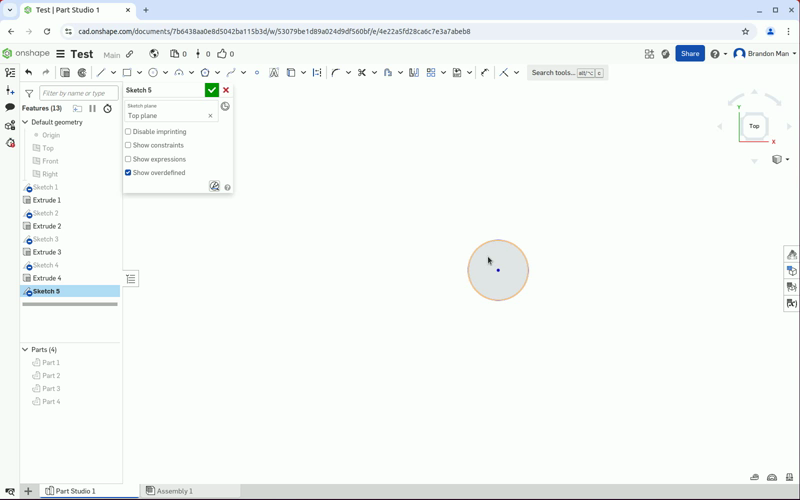
scroll(6)
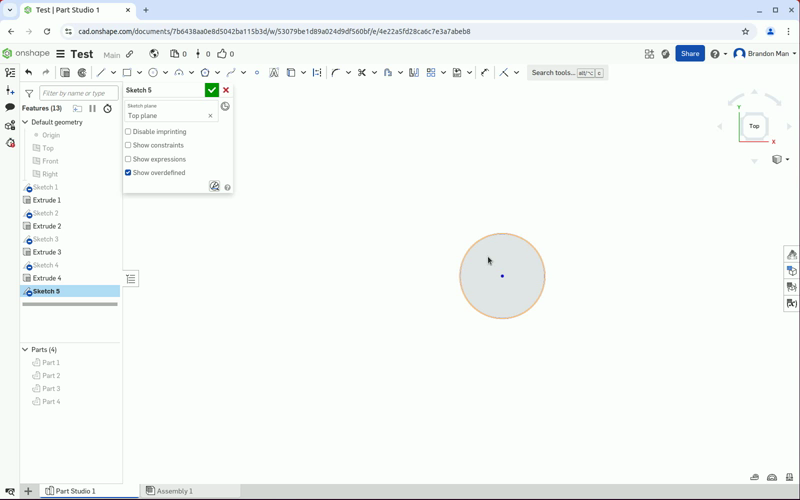
scroll(6)
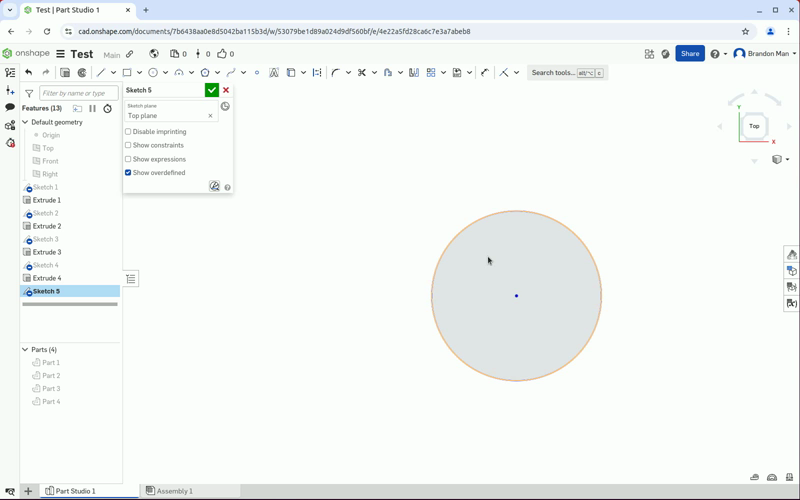
click(488, 256)
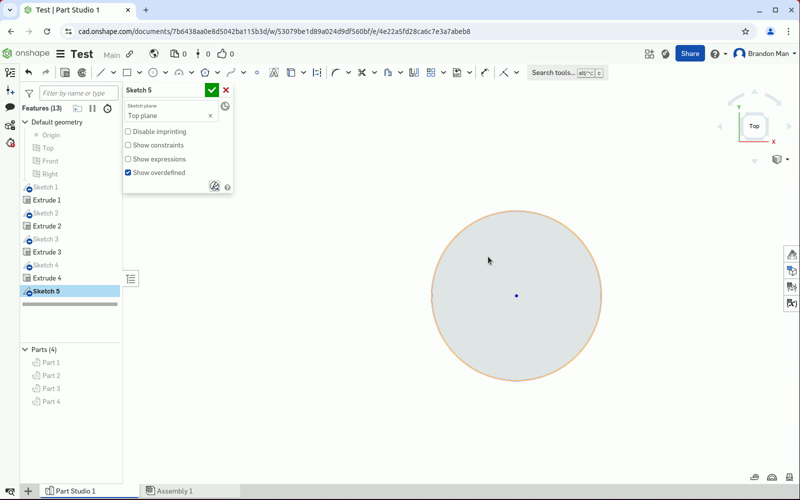
scroll(-6)
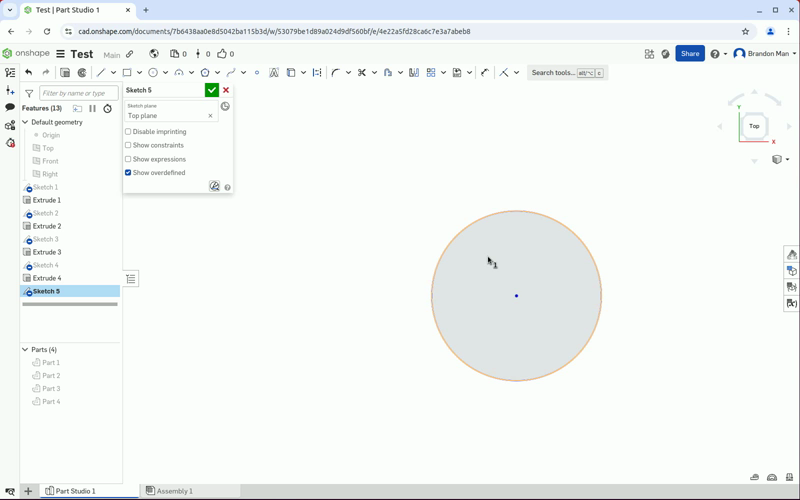
scroll(-6)
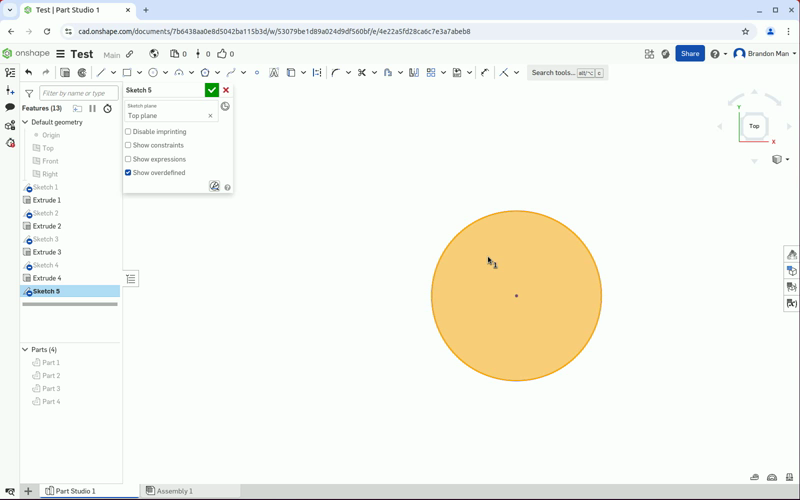
scroll(-6)
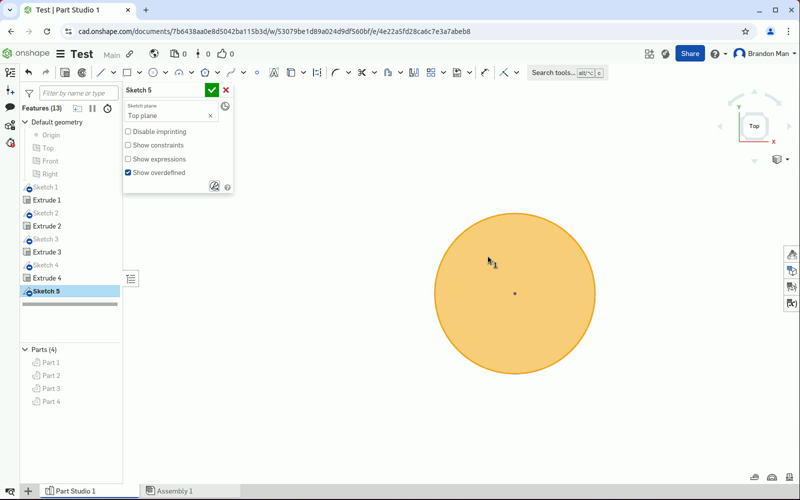
scroll(-6)
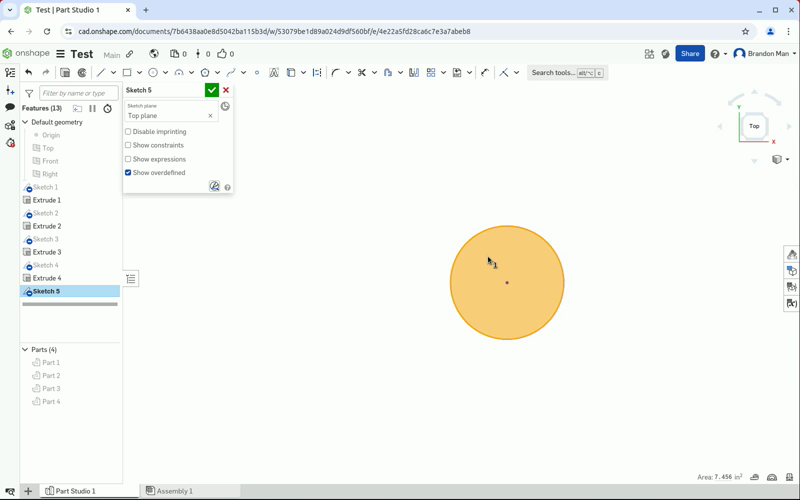
scroll(-6)
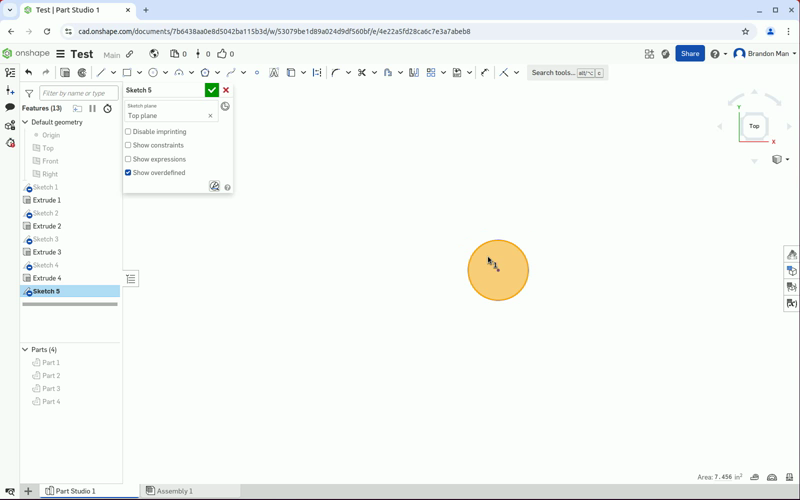
scroll(-6)
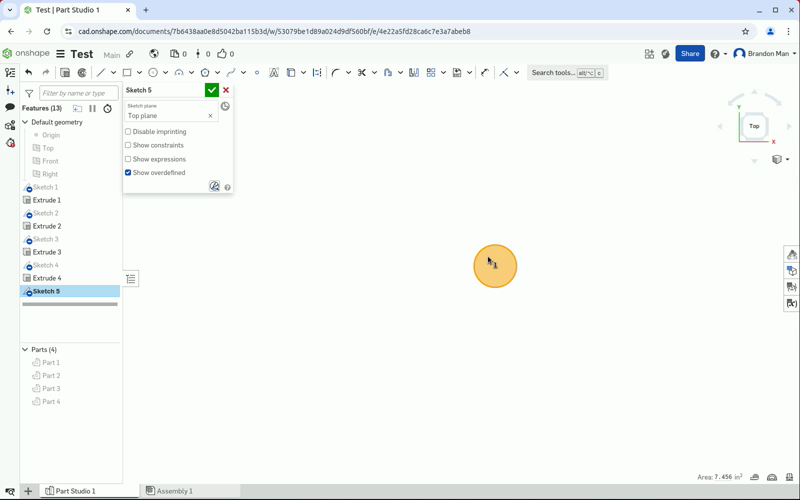
scroll(-6)
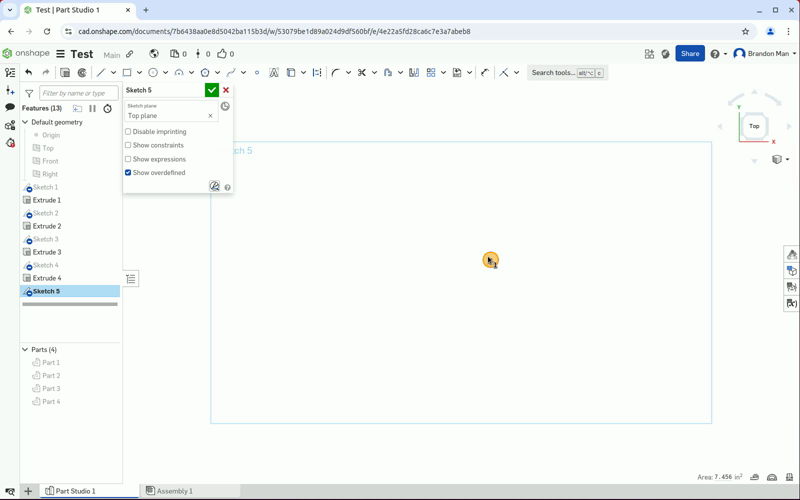
mouse_move(73, 352)
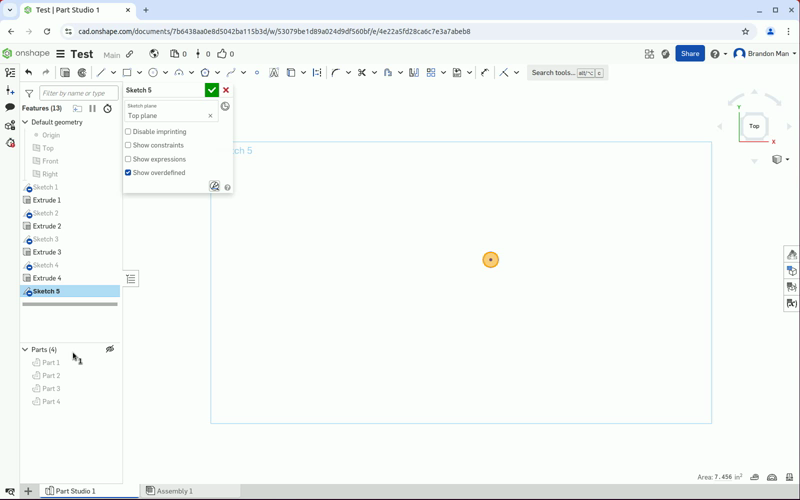
key(shift+y)
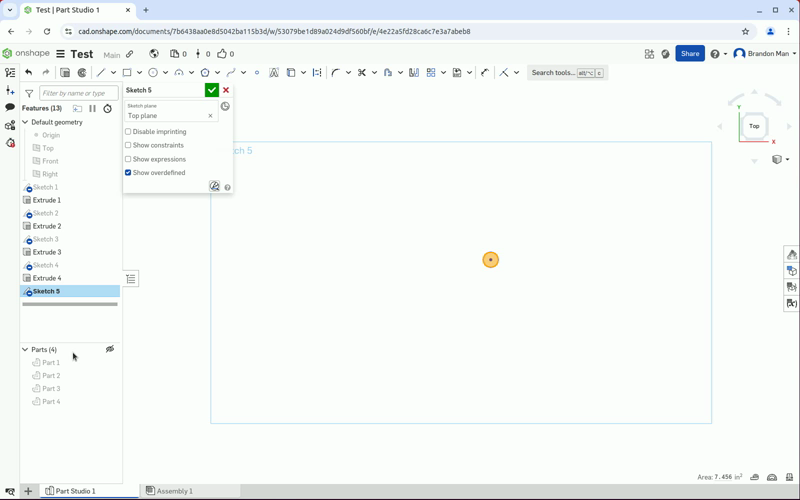
key(shift+e)
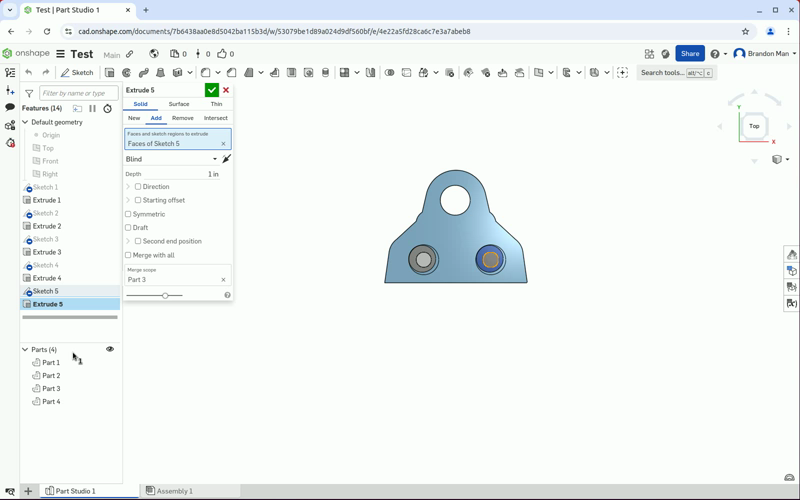
mouse_move(143, 106)
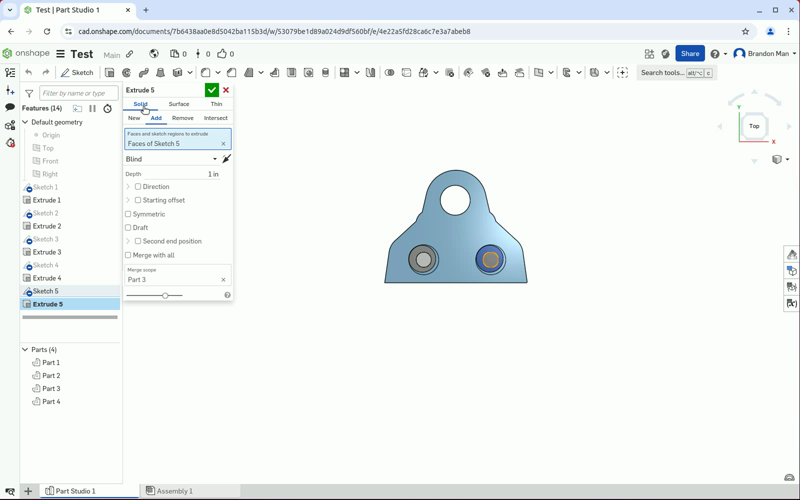
click(143, 106)
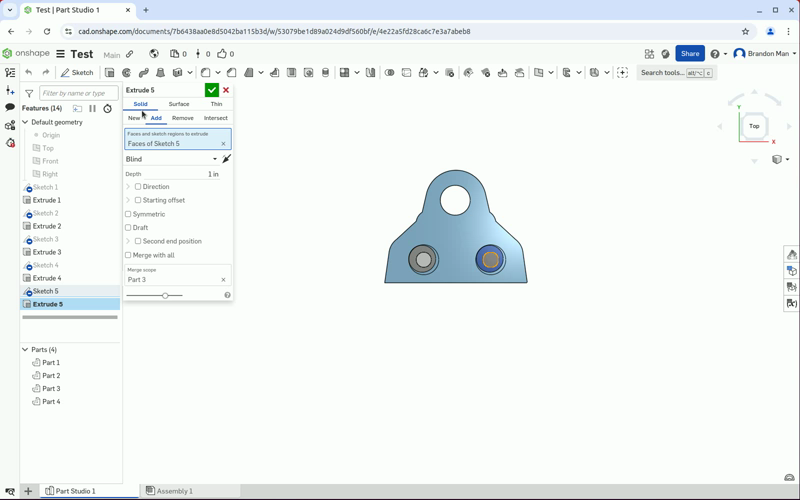
mouse_move(137, 120)
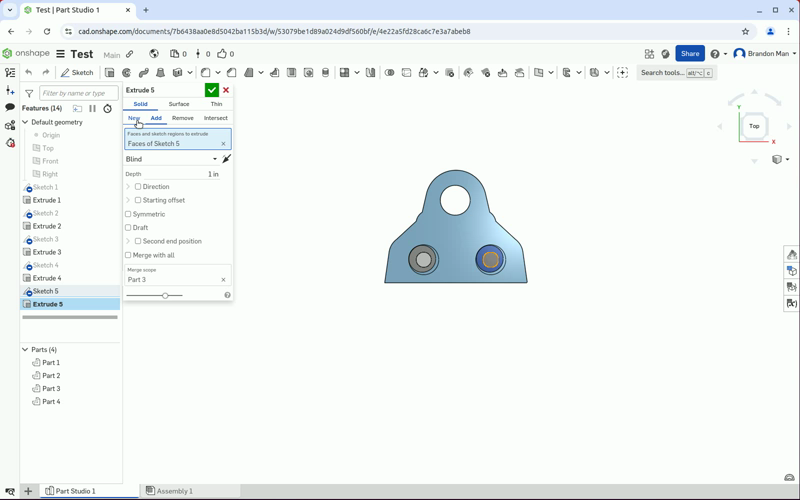
click(137, 120)
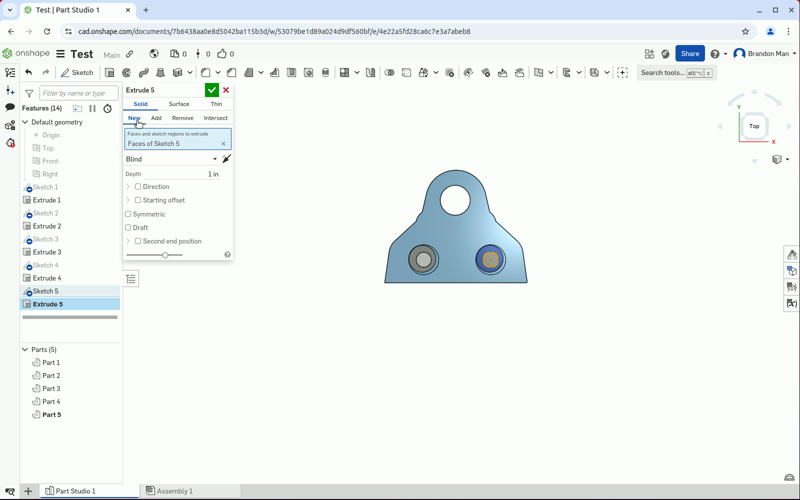
key(tab, 4)
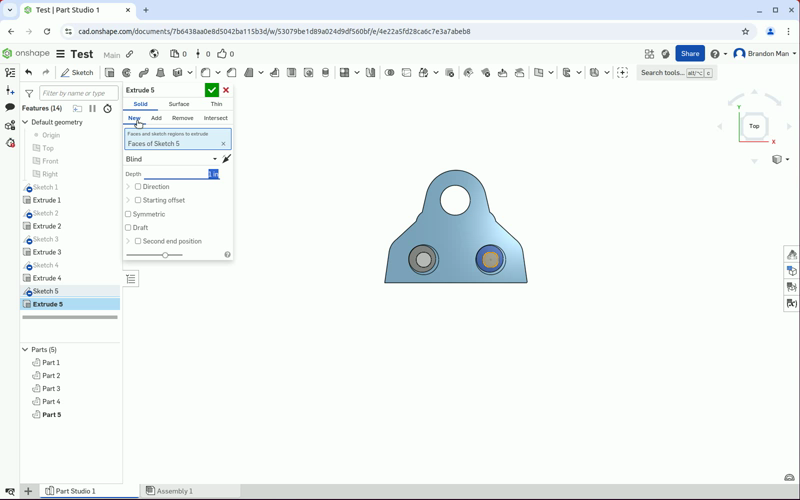
text(6.499)
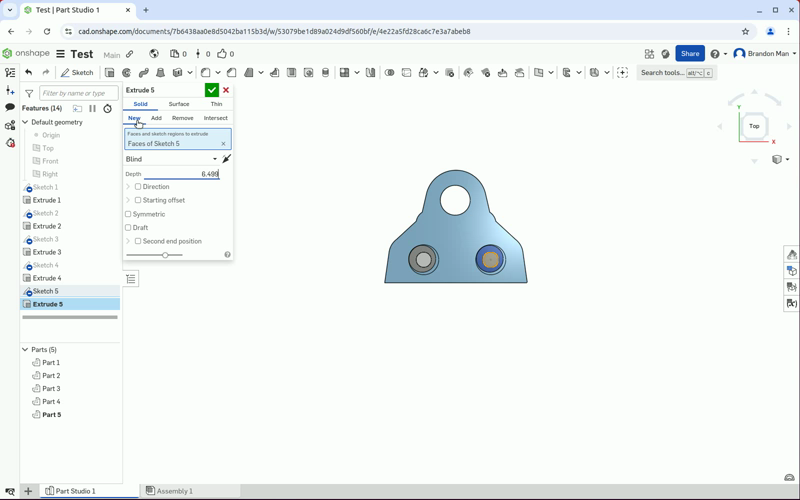
key(enter)
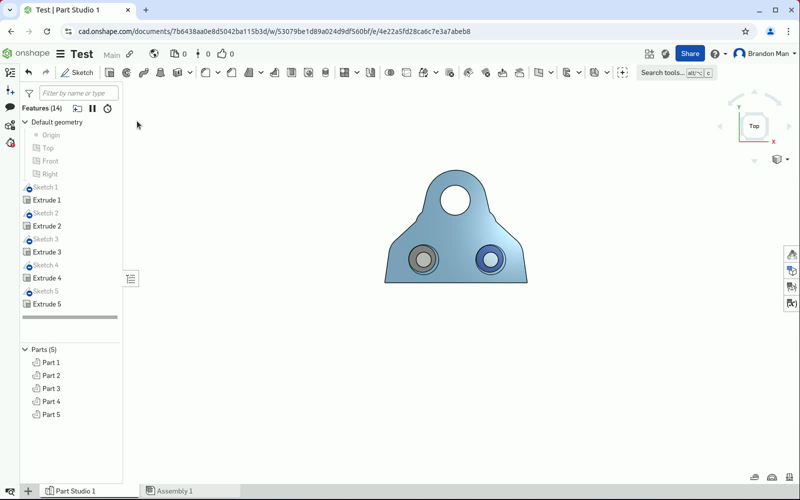
key(shift+h)
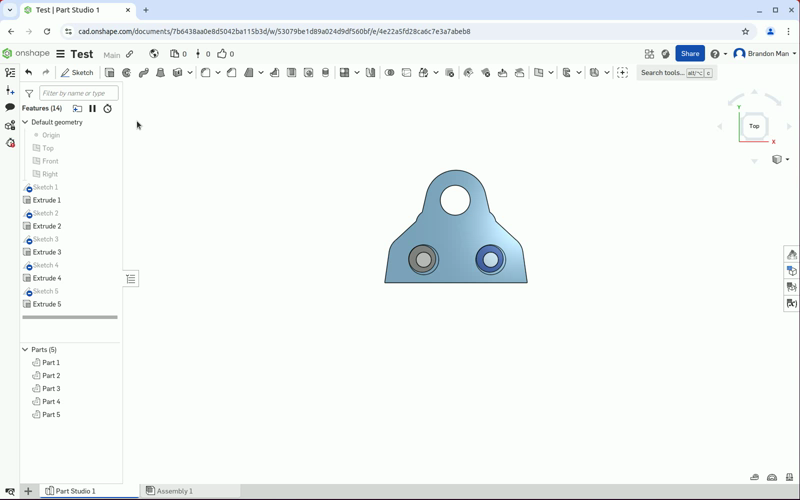
key(shift+h)
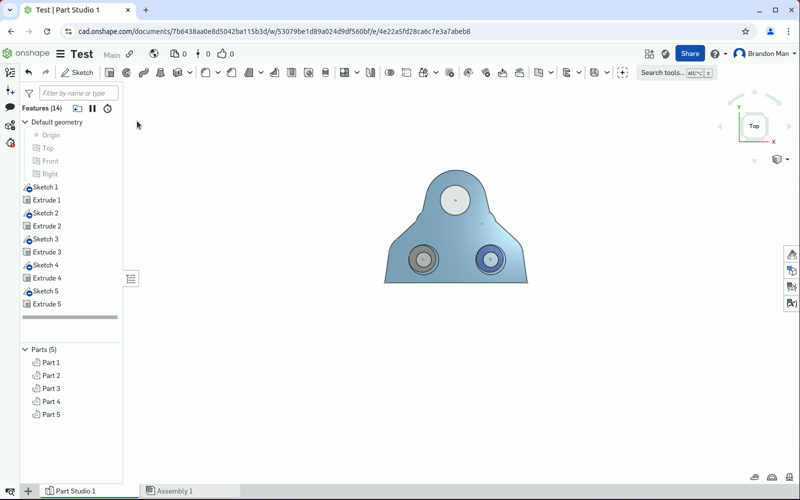
key(shift+7)
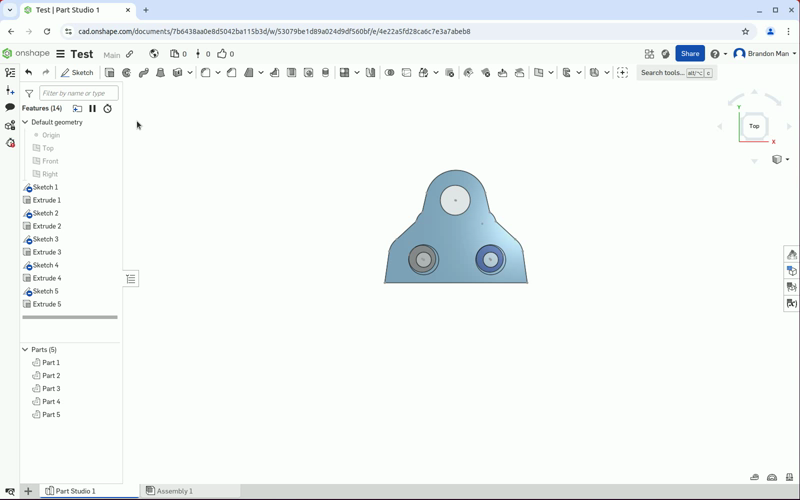
key(up, 3)
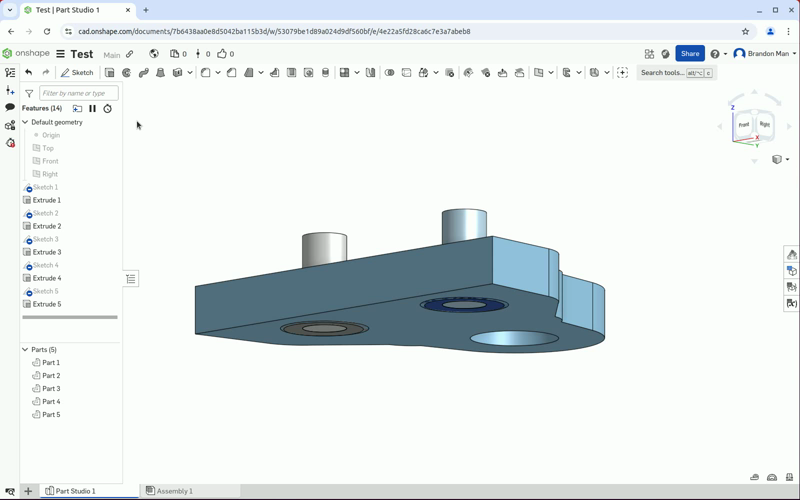
key(left, 3)
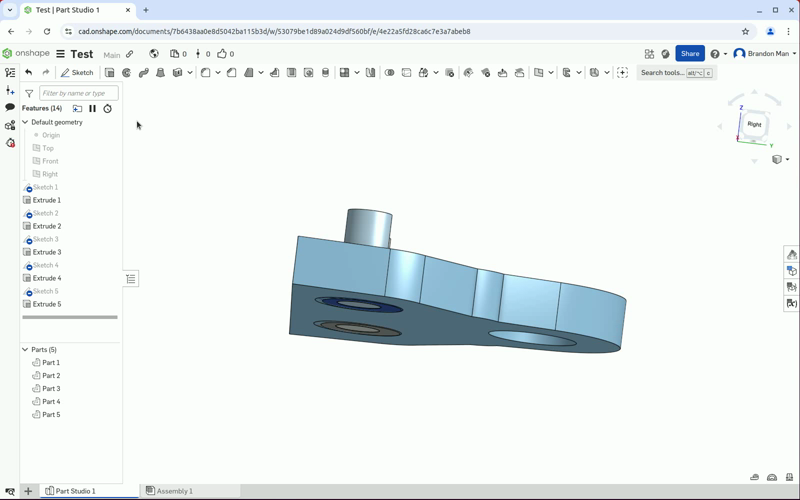
key(right, 3)
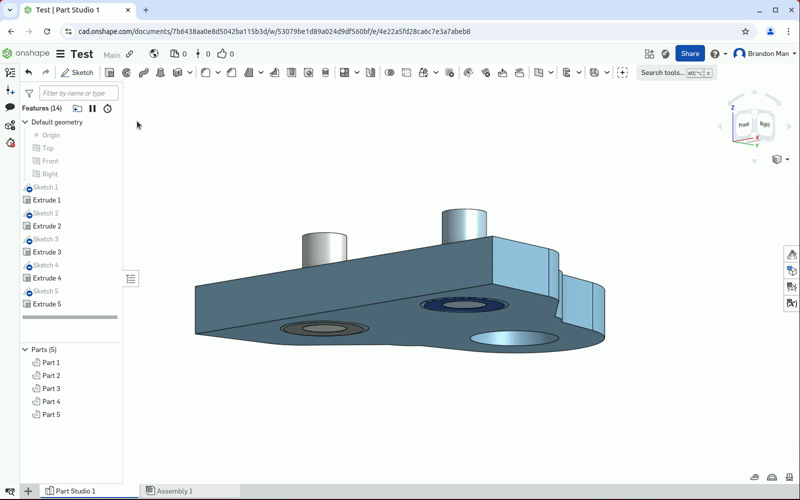
key(down, 3)
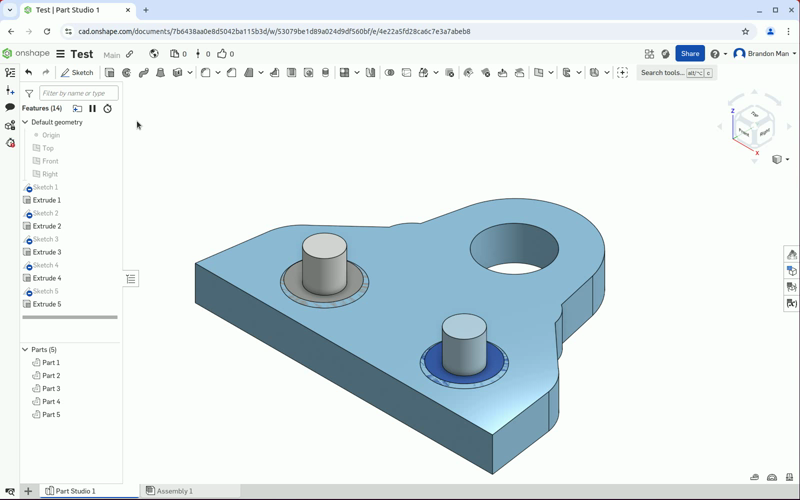
mouse_move(73, 189)
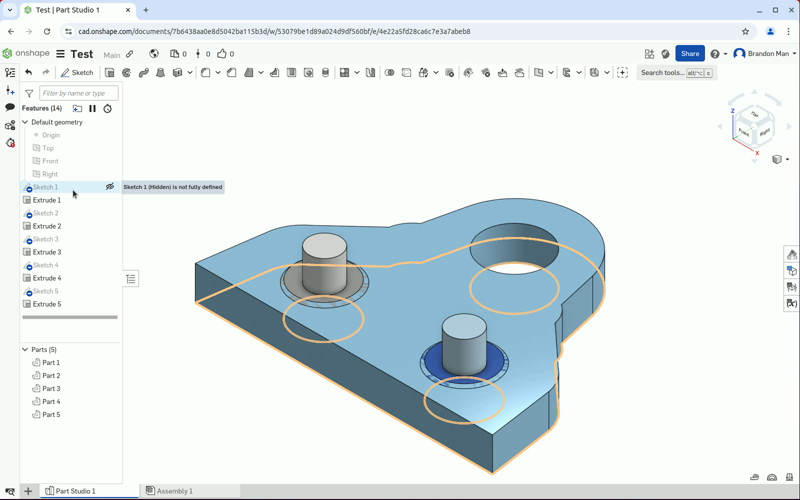
click(73, 189)